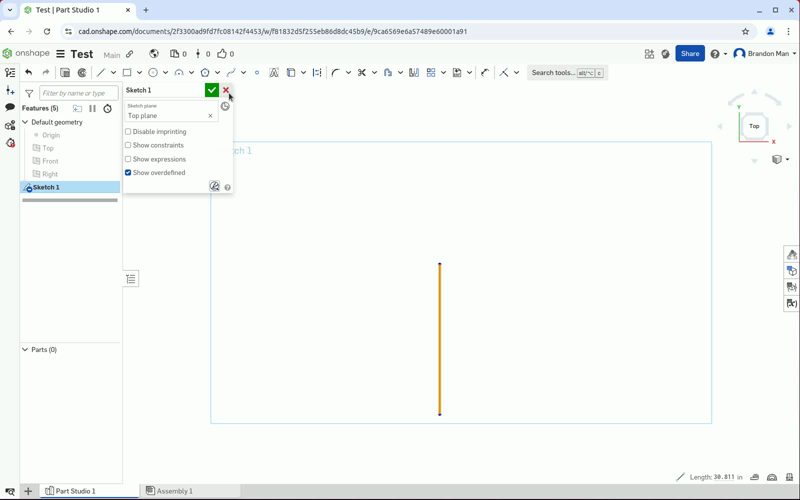
key(shift+h)
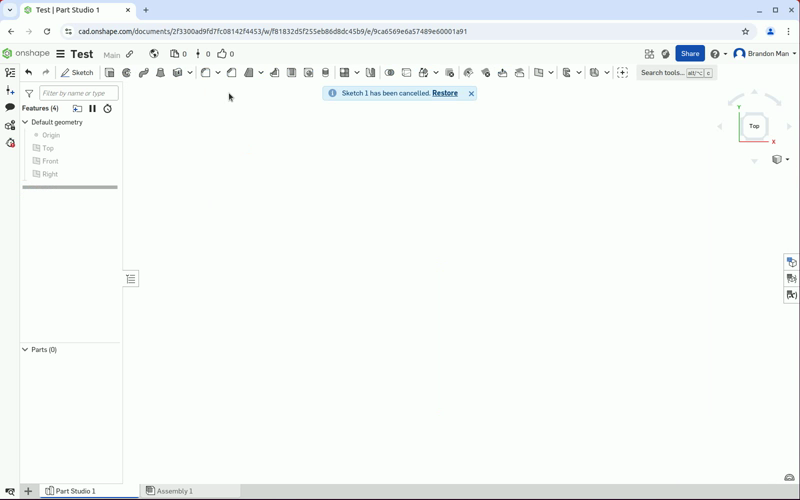
mouse_move(73, 352)
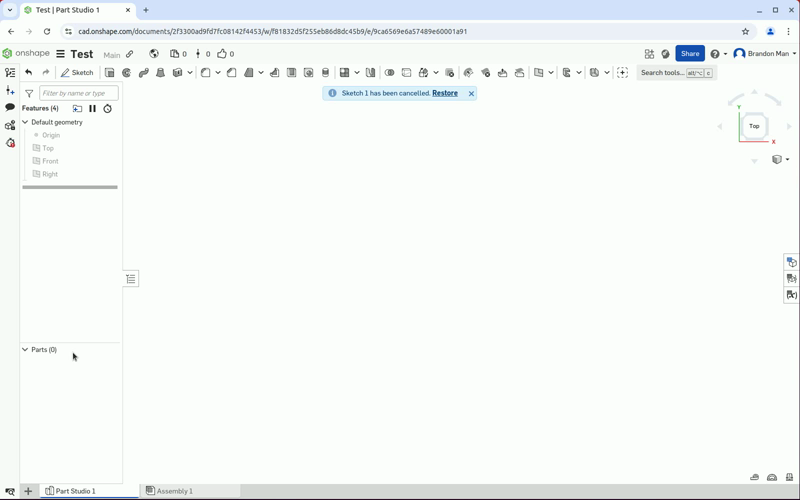
key(y)
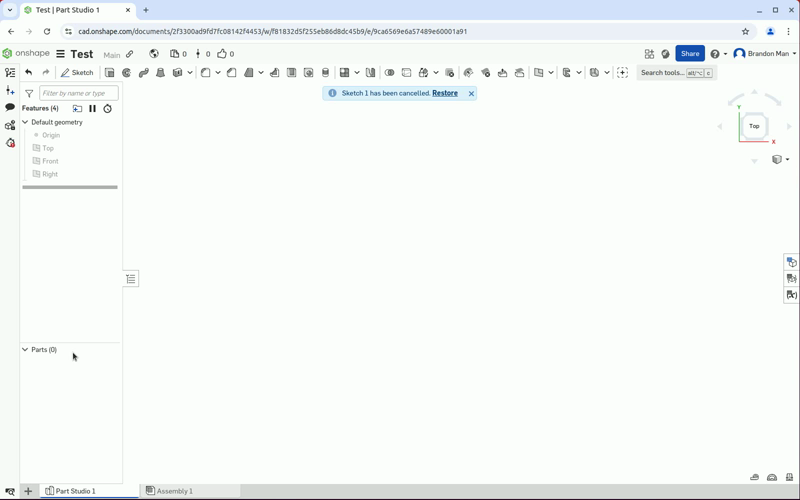
key(shift+p)
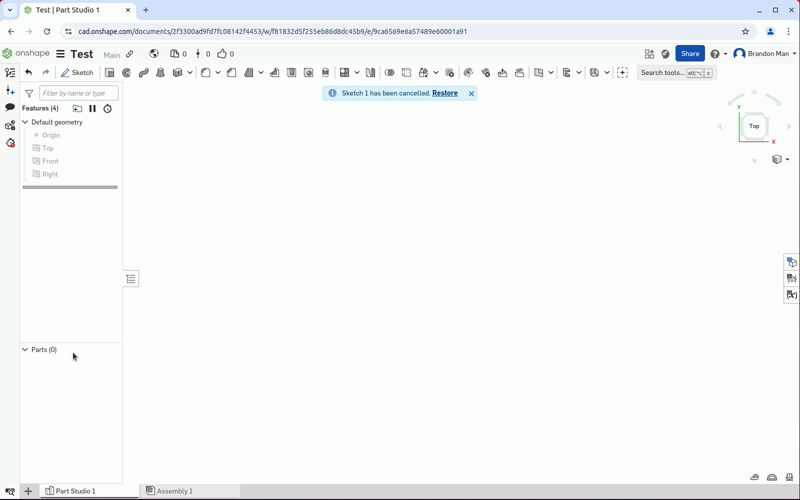
key(space)
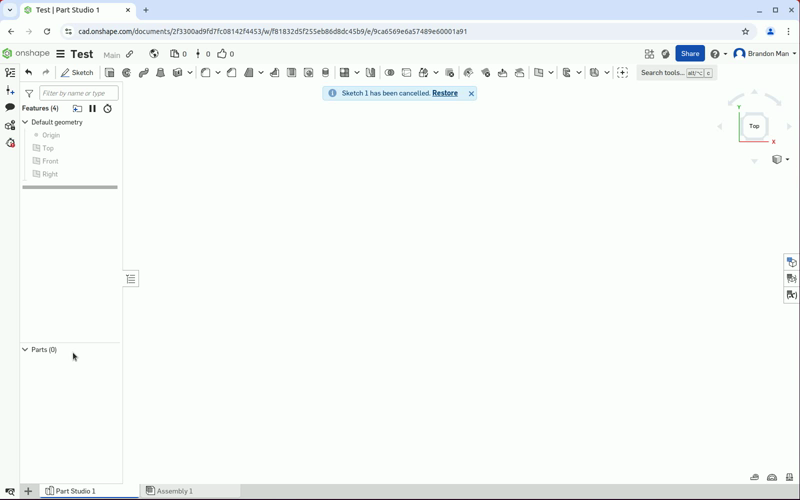
key_down(shift)
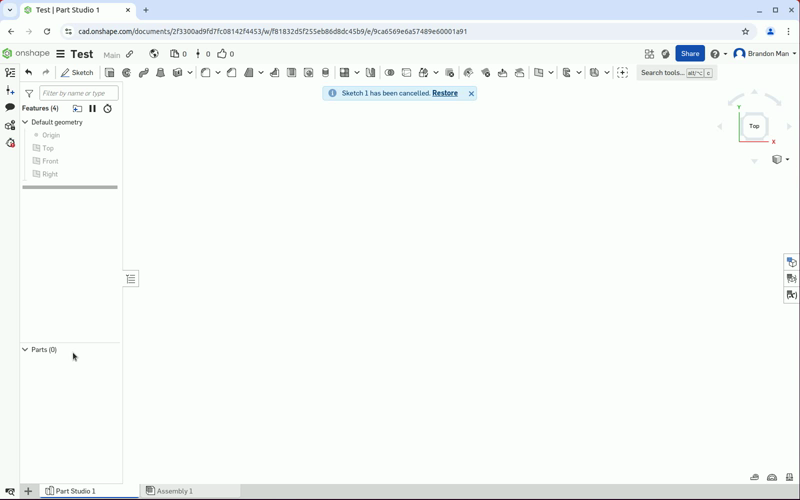
key(up)
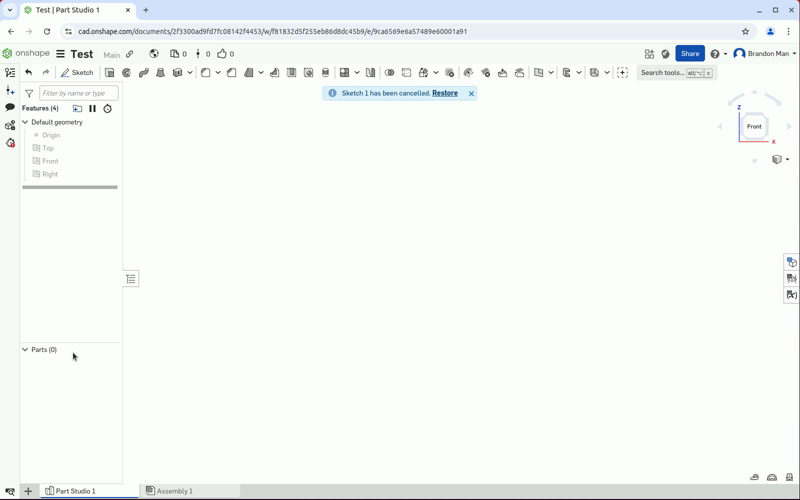
key_up(shift)
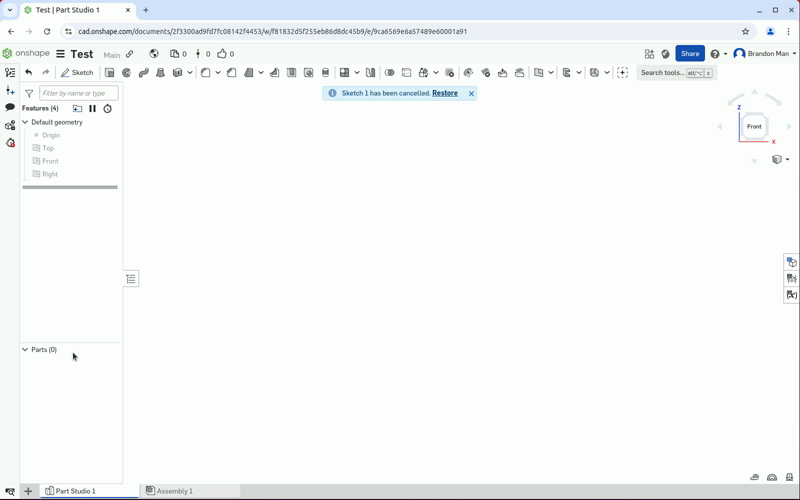
mouse_move(73, 352)
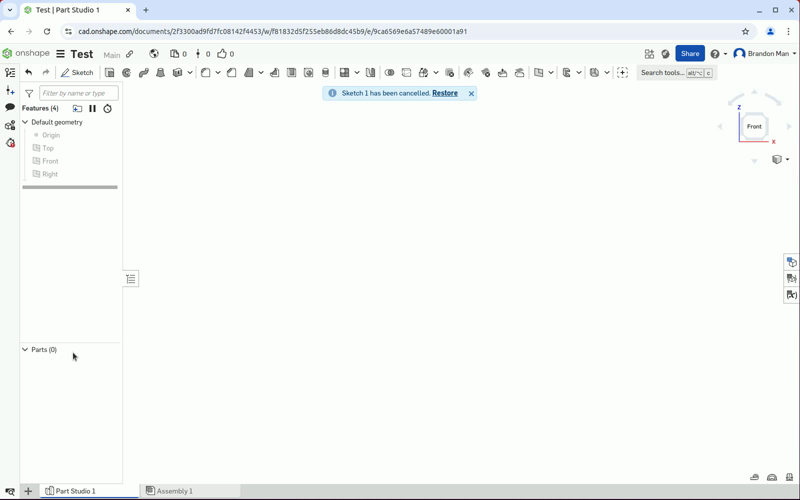
key(shift+y)
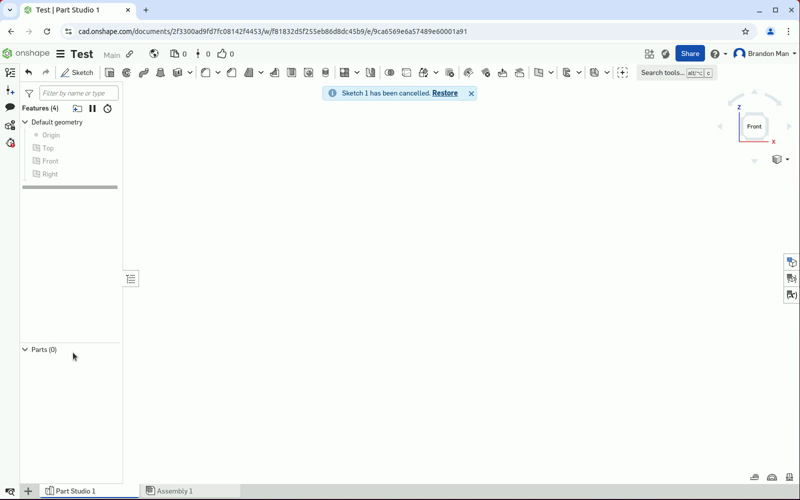
key(shift+s)
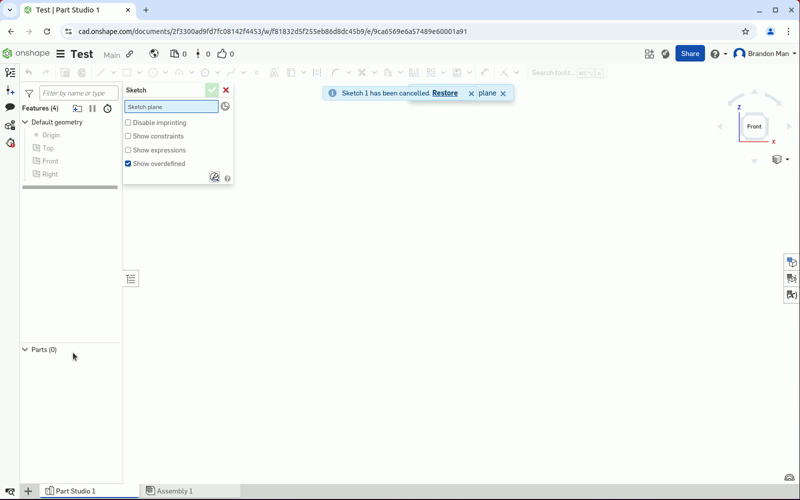
mouse_move(73, 163)
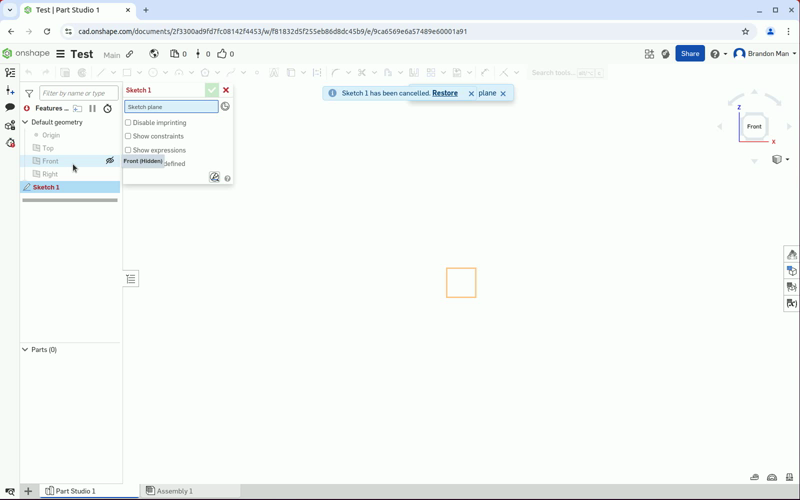
click(73, 163)
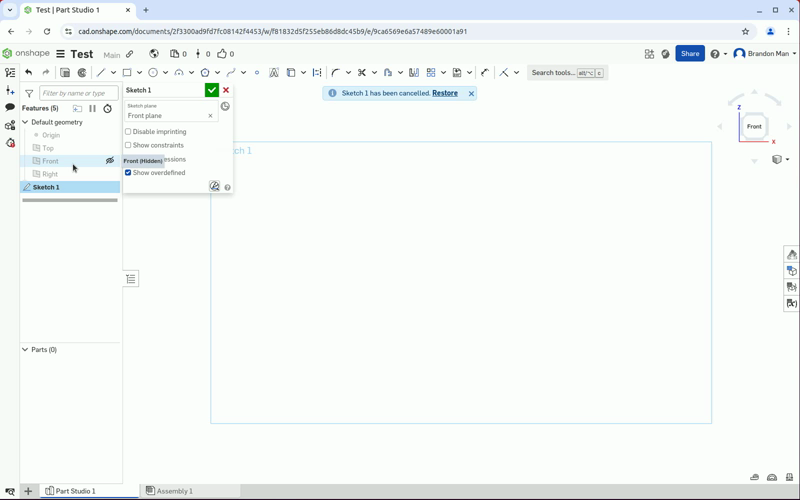
mouse_move(73, 352)
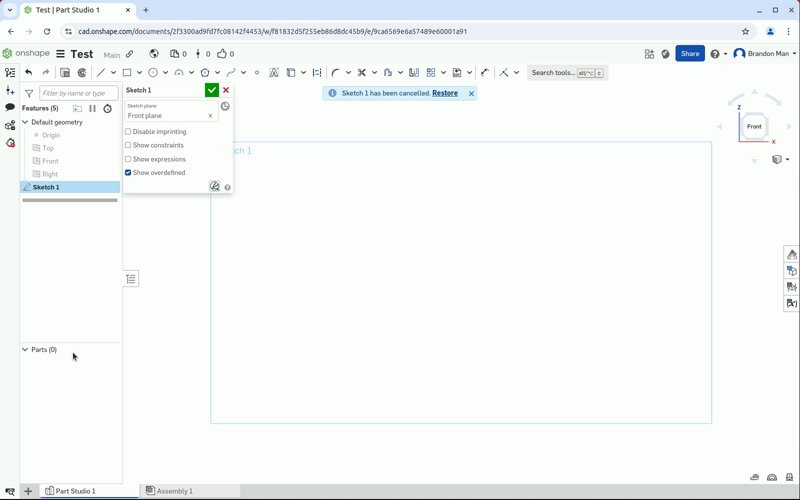
key(y)
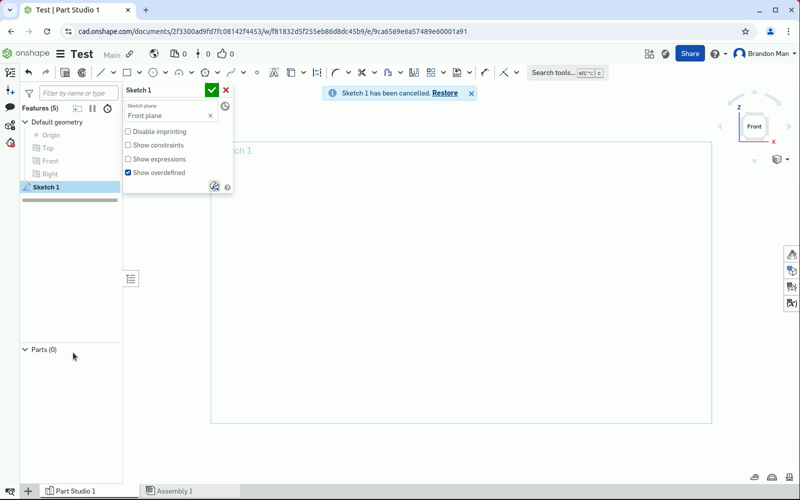
key(l)
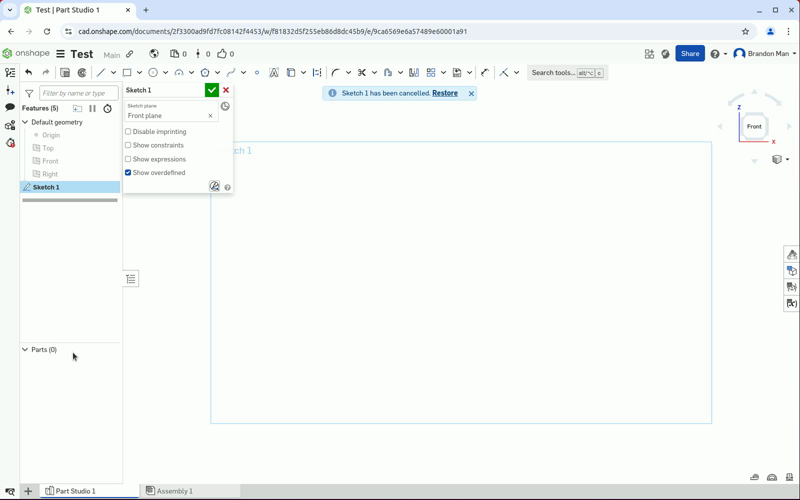
key_down(shift)
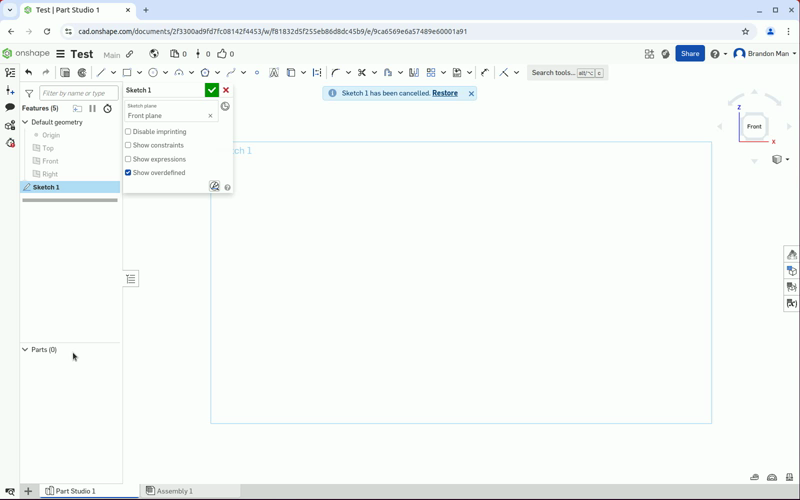
mouse_move(541, 282)
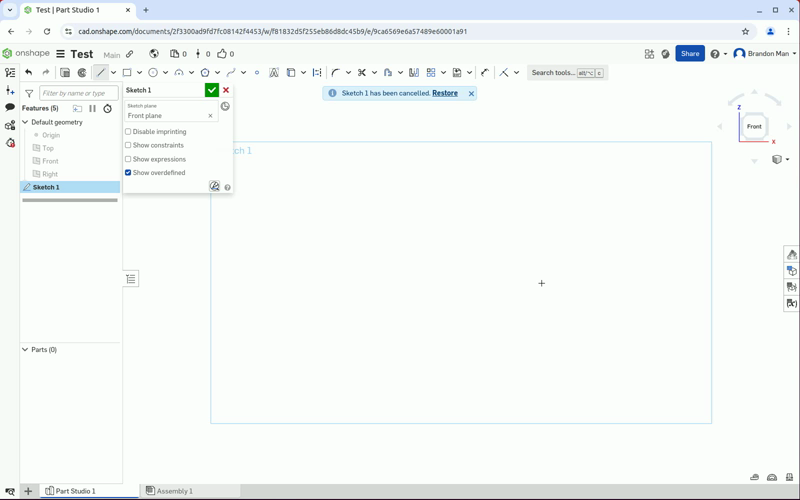
click(541, 282)
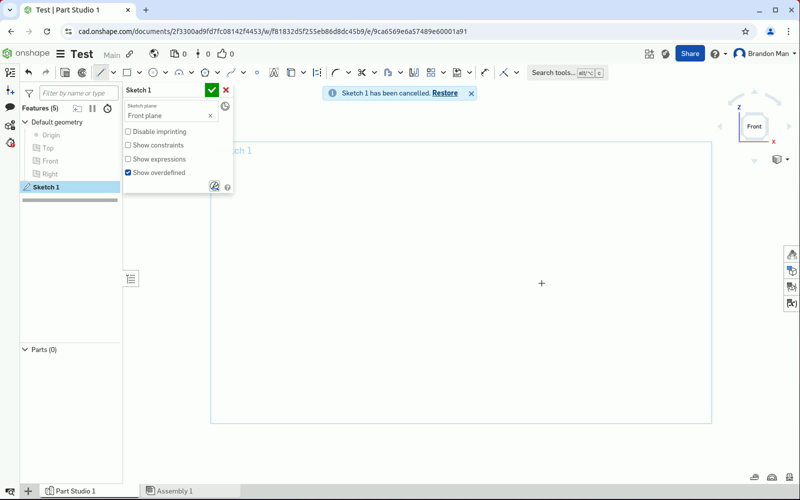
key_up(shift)
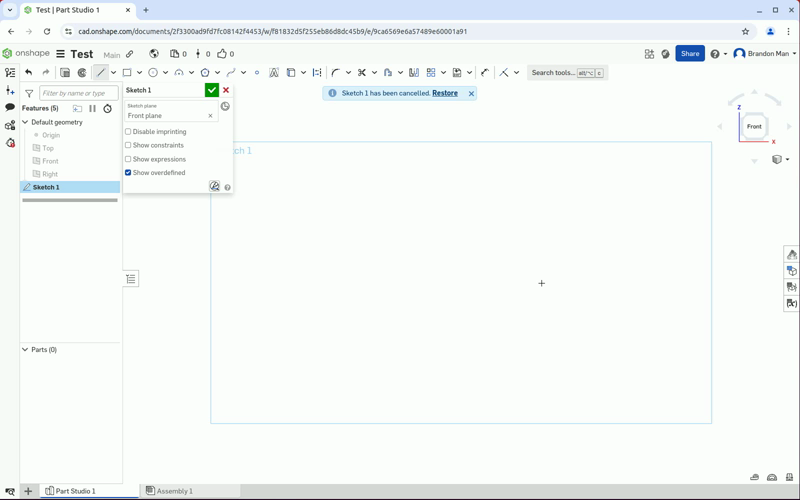
key_down(shift)
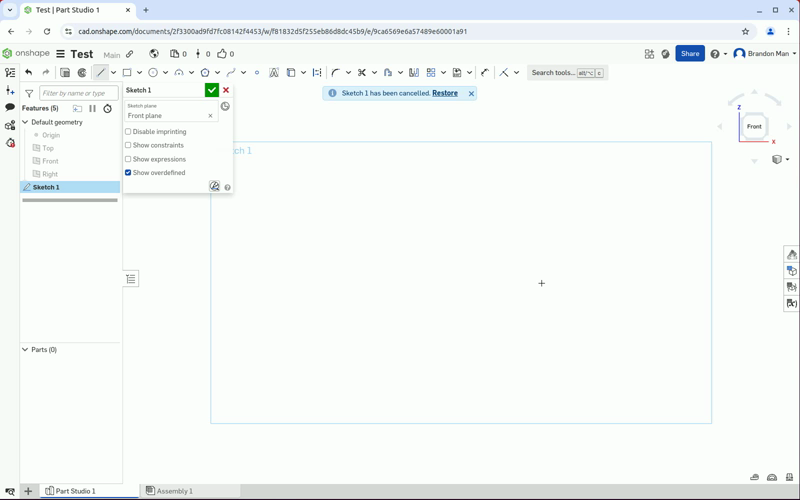
mouse_move(571, 282)
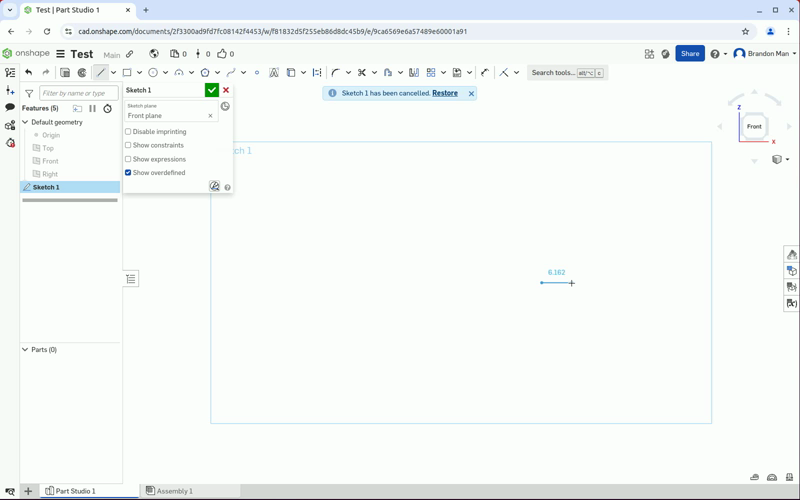
mouse_move(574, 282)
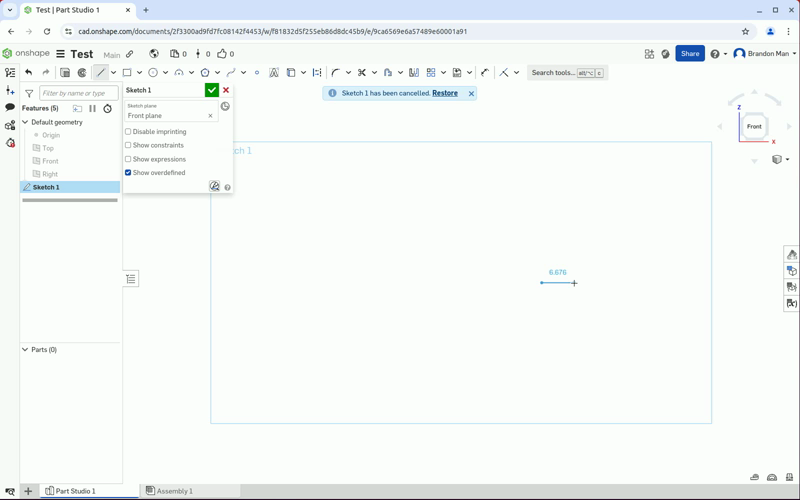
click(574, 282)
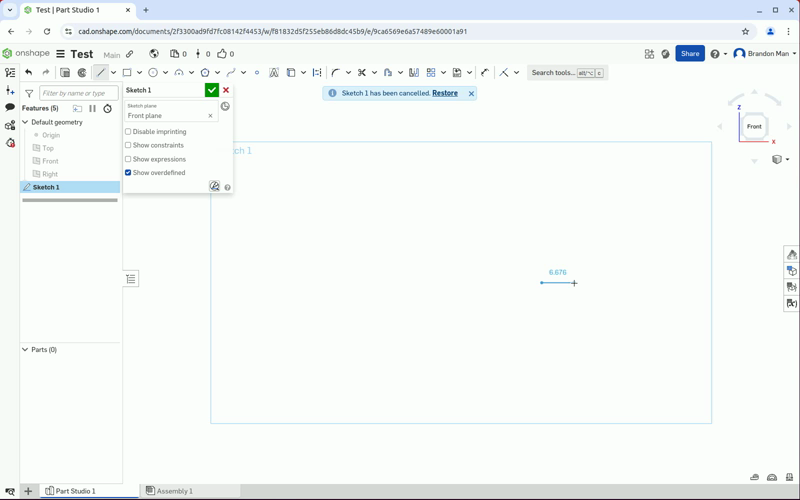
key_up(shift)
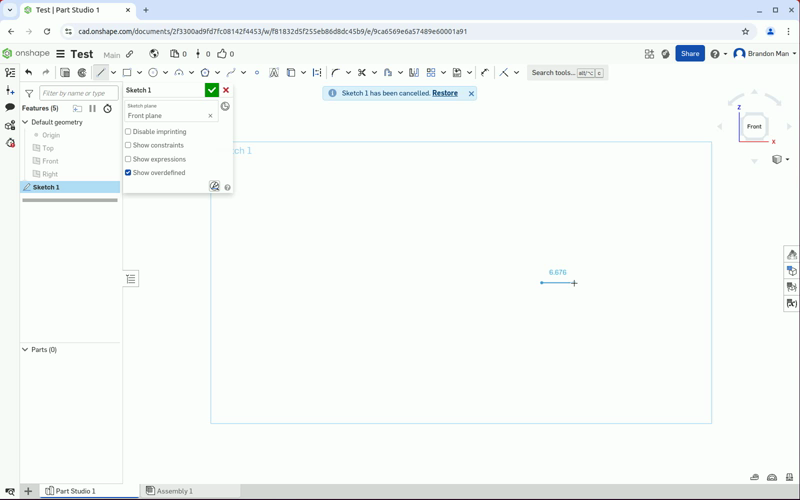
key_down(shift)
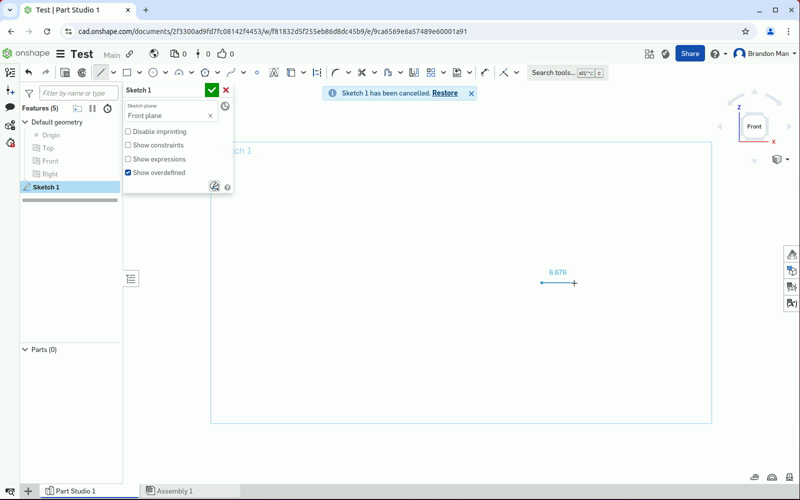
mouse_move(589, 282)
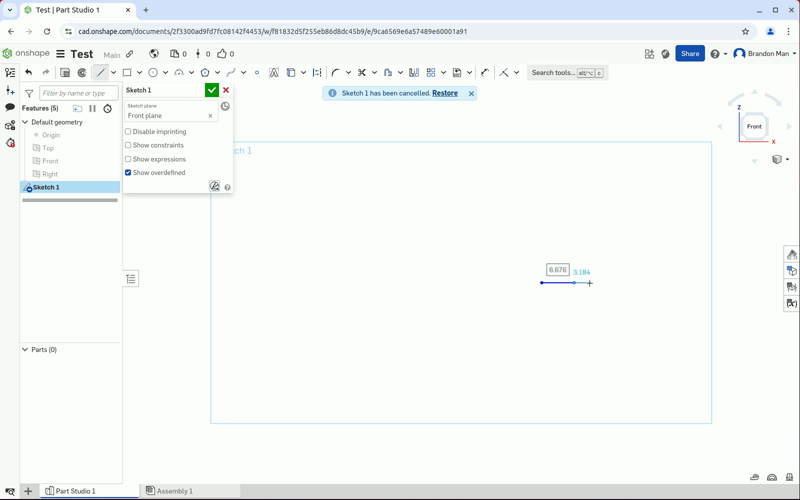
mouse_move(574, 260)
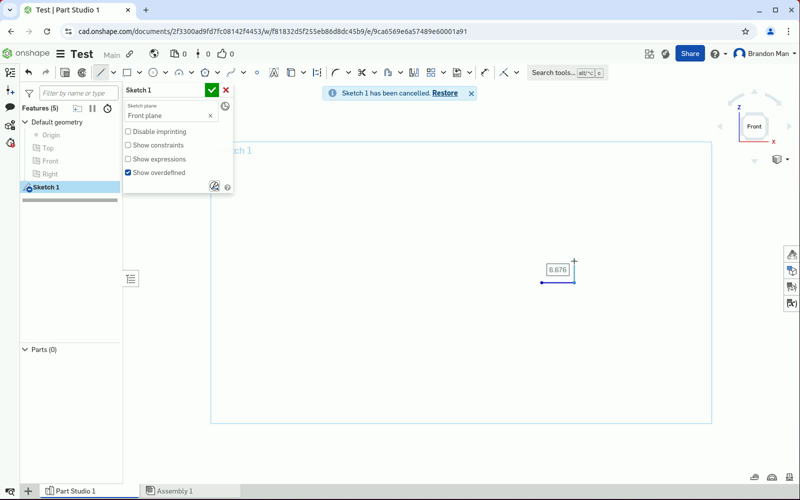
click(574, 260)
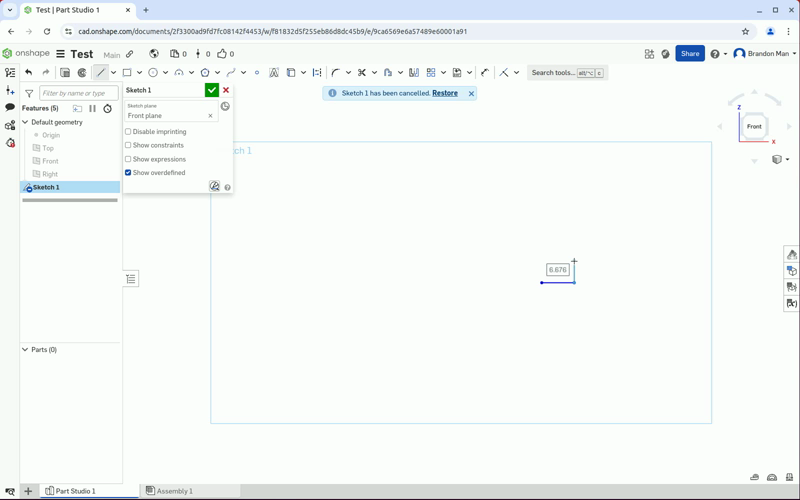
key_up(shift)
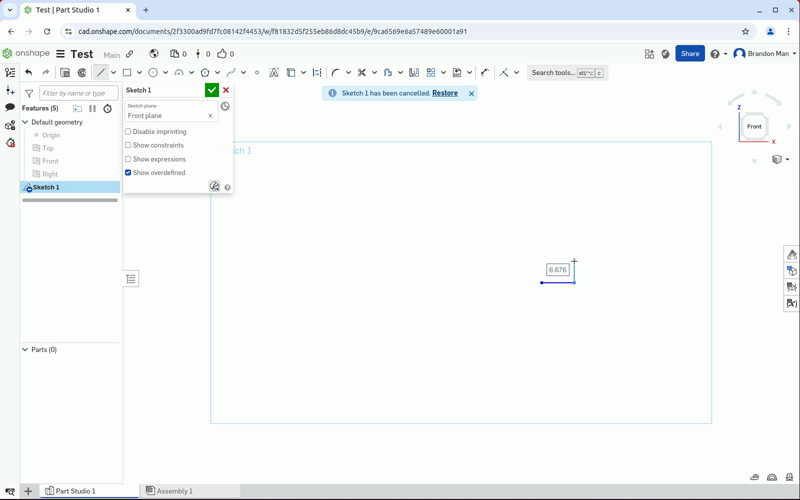
key_down(shift)
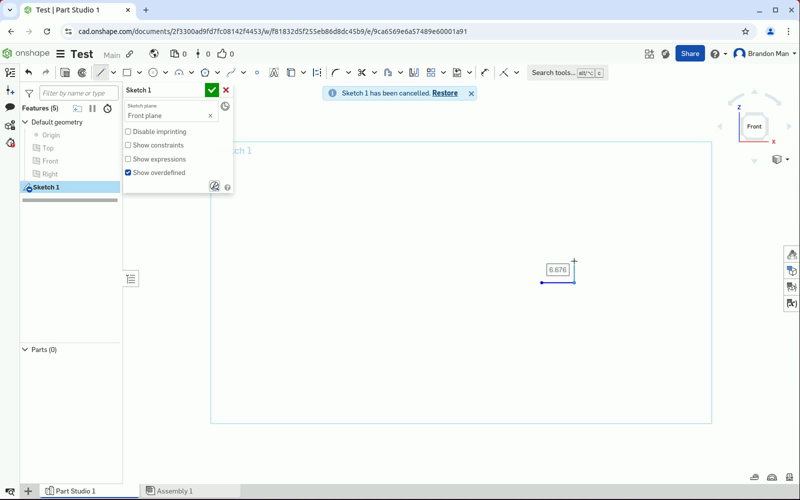
mouse_move(589, 260)
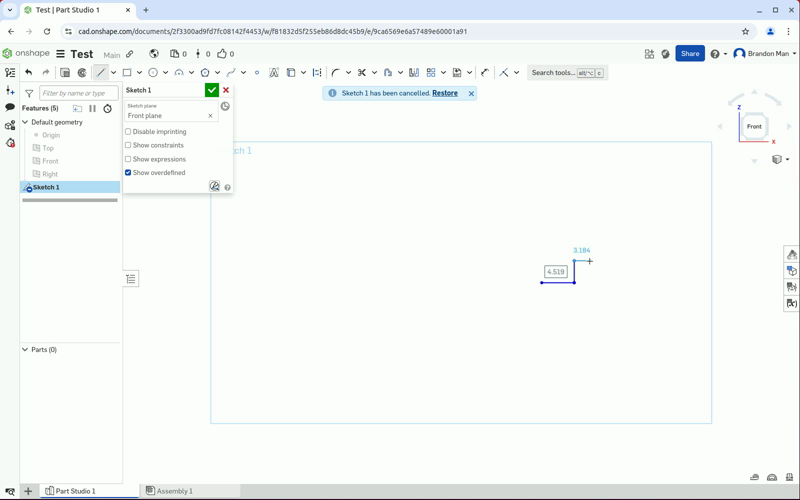
mouse_move(543, 260)
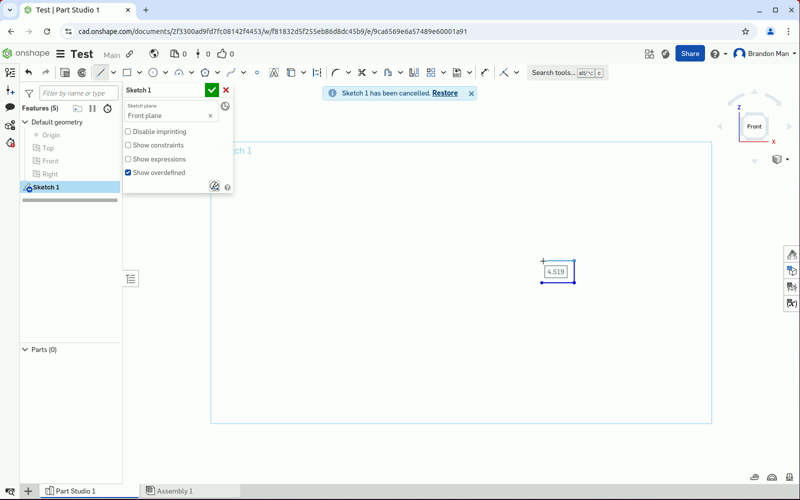
click(543, 260)
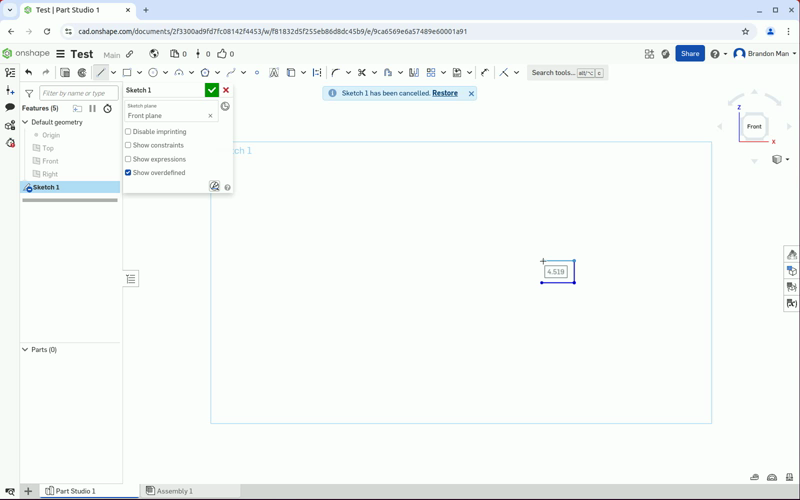
key_up(shift)
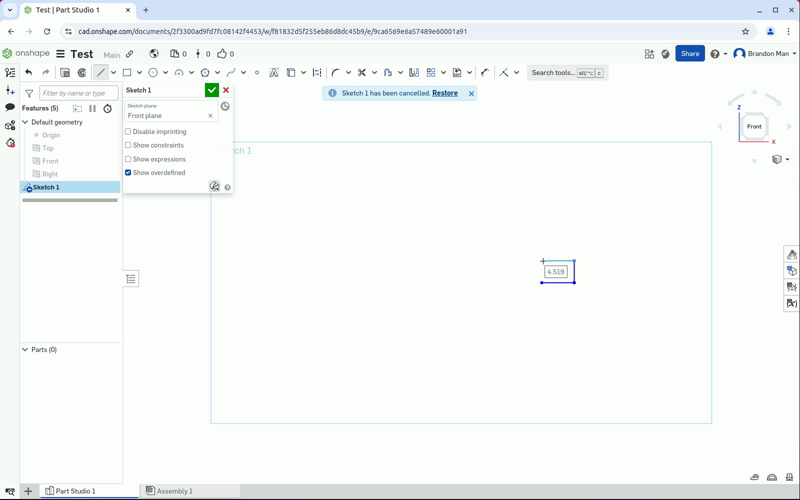
key_down(shift)
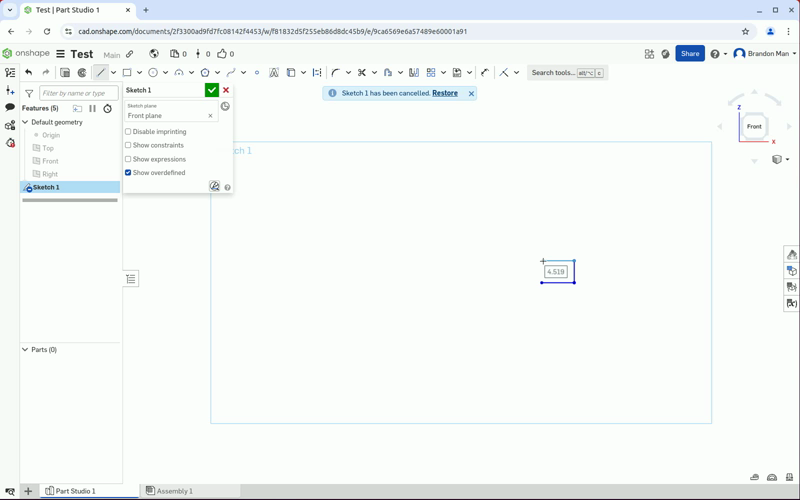
mouse_move(573, 260)
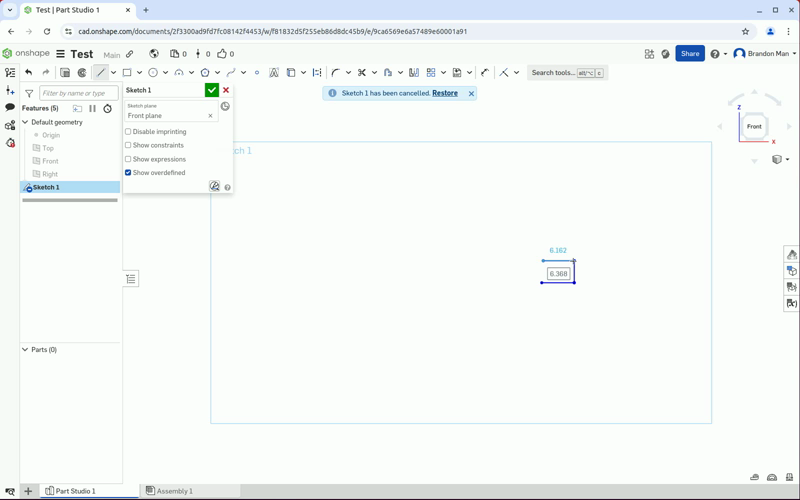
mouse_move(541, 260)
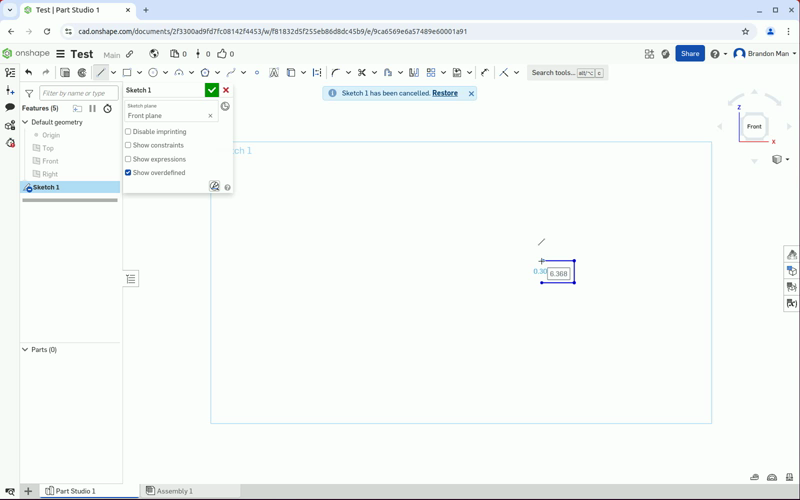
scroll(6)
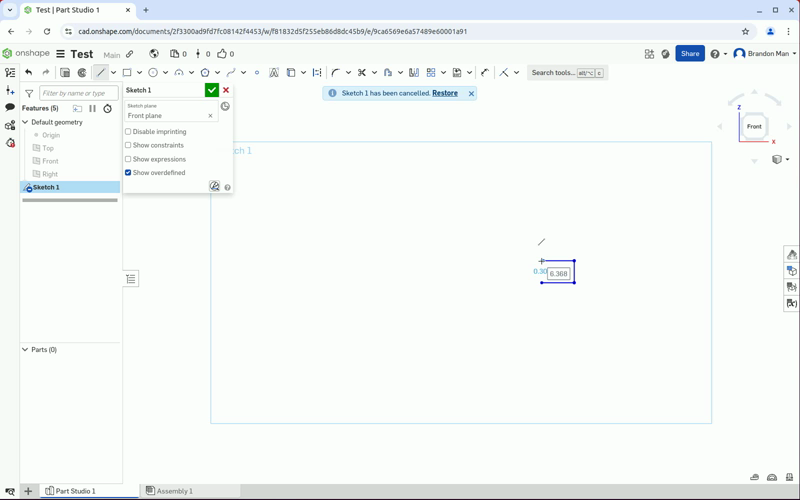
scroll(6)
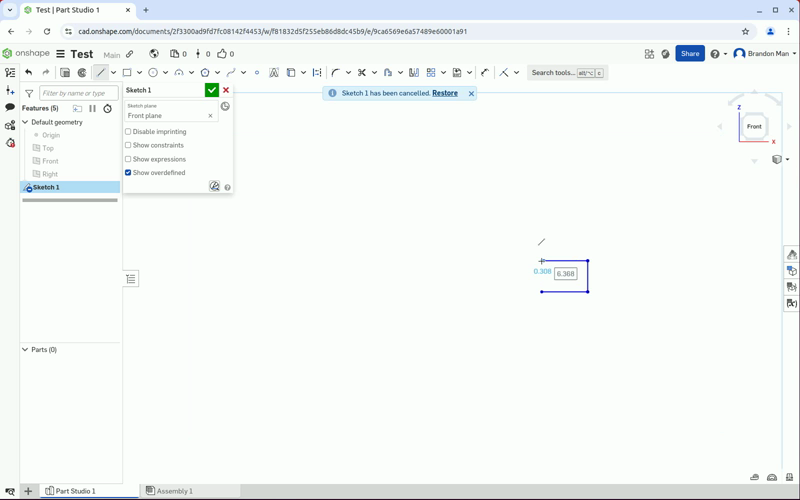
scroll(6)
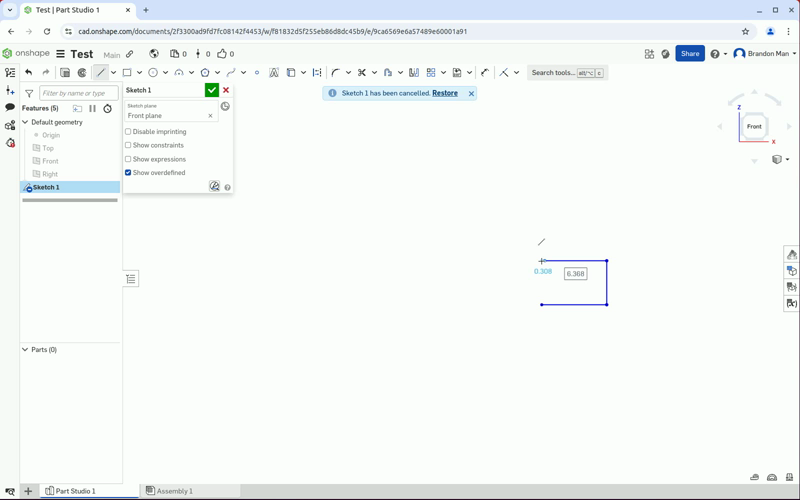
scroll(6)
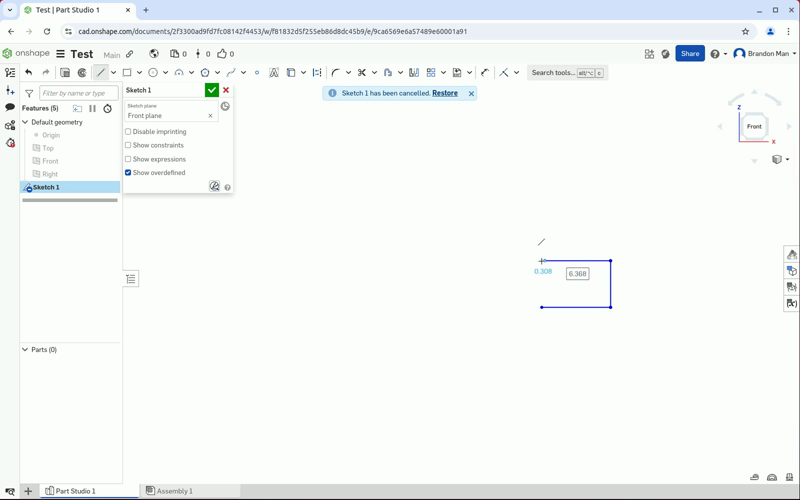
scroll(6)
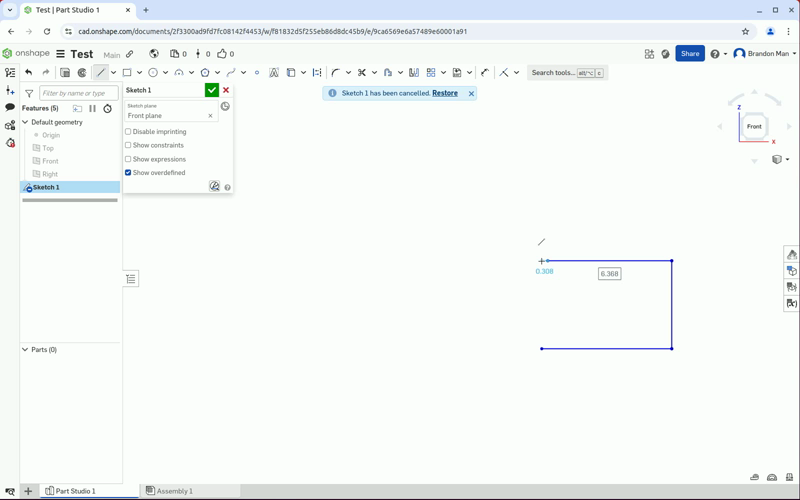
scroll(6)
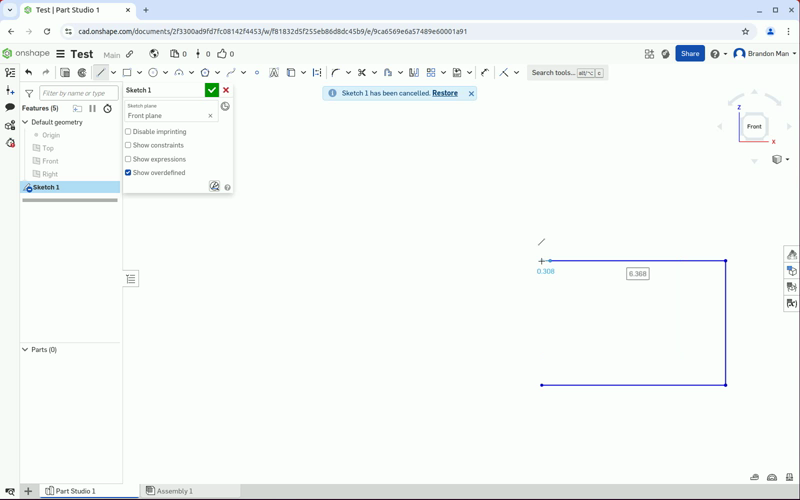
scroll(6)
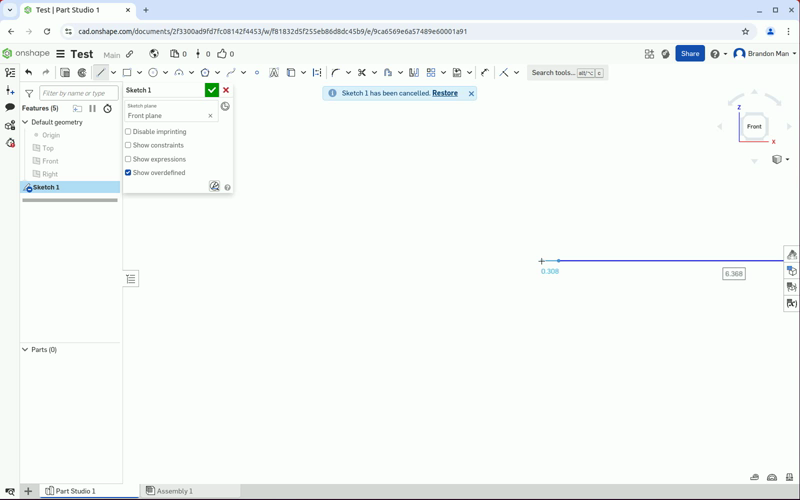
click(541, 260)
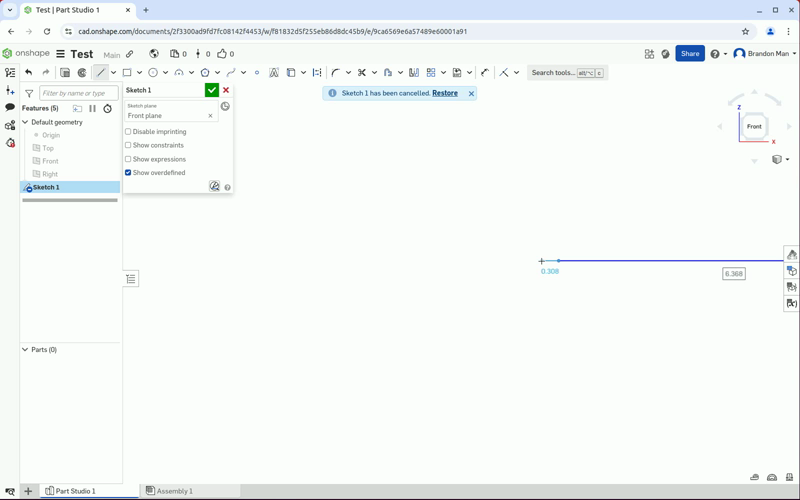
scroll(-6)
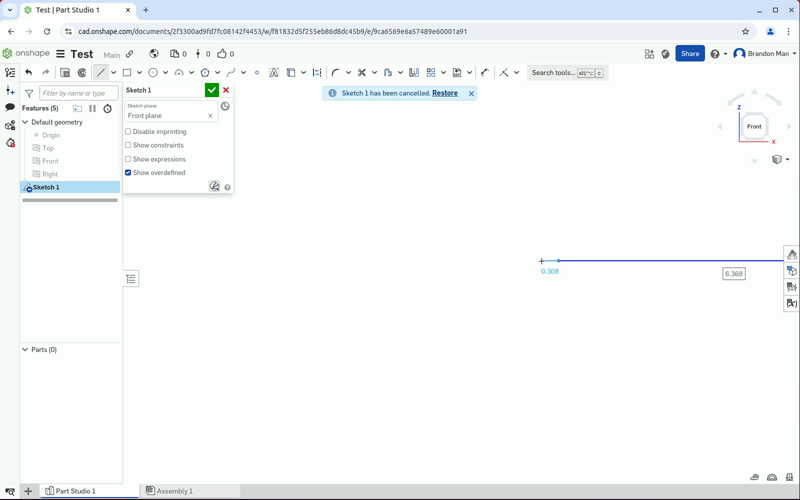
scroll(-6)
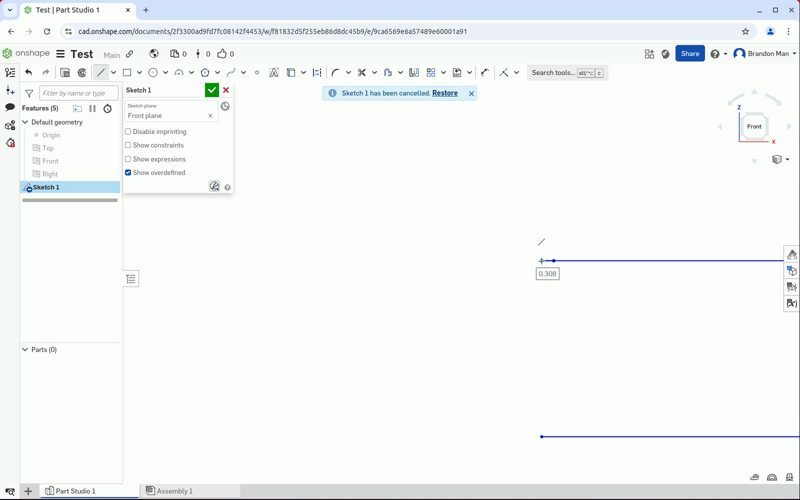
scroll(-6)
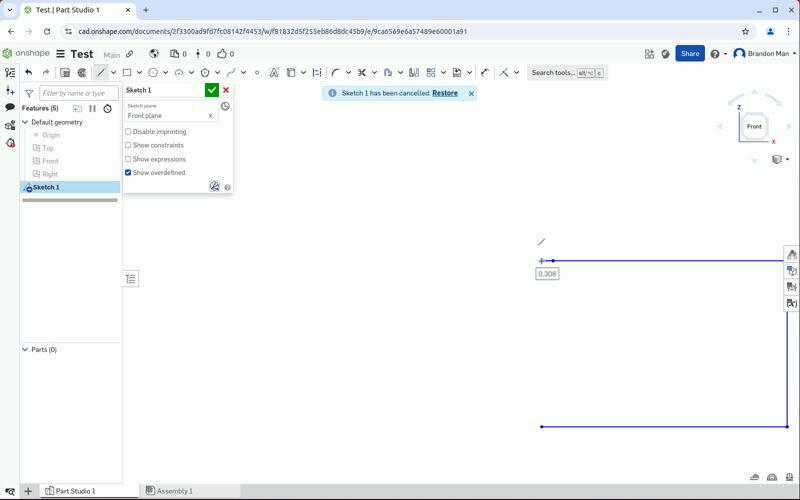
scroll(-6)
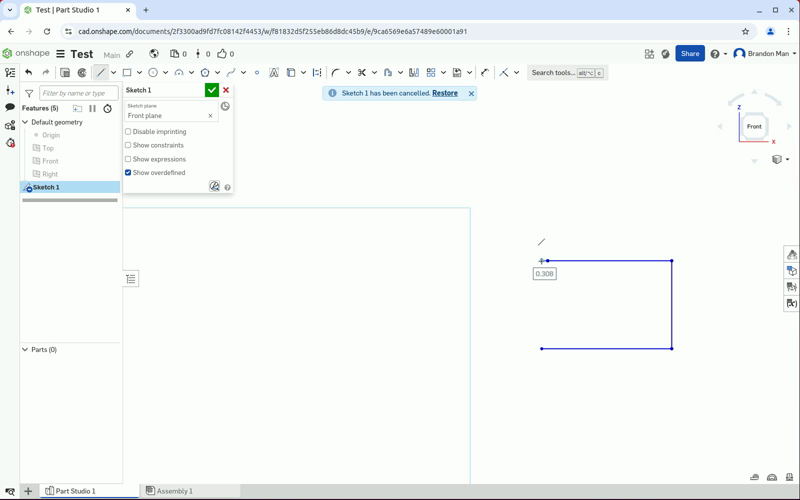
scroll(-6)
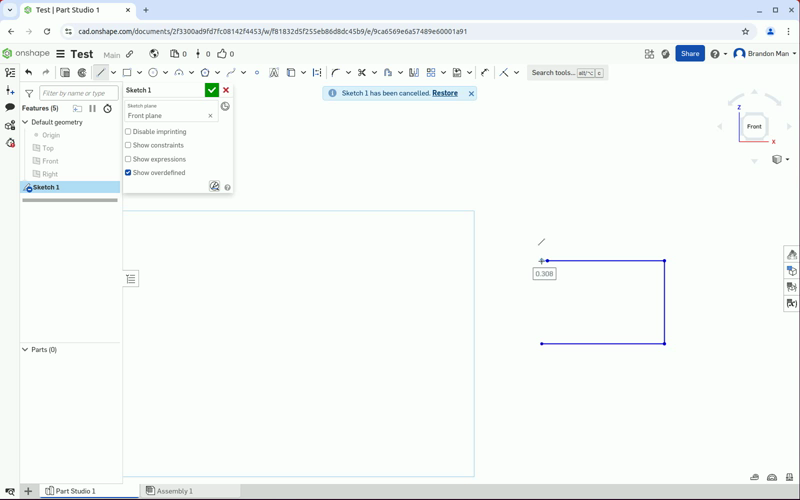
scroll(-6)
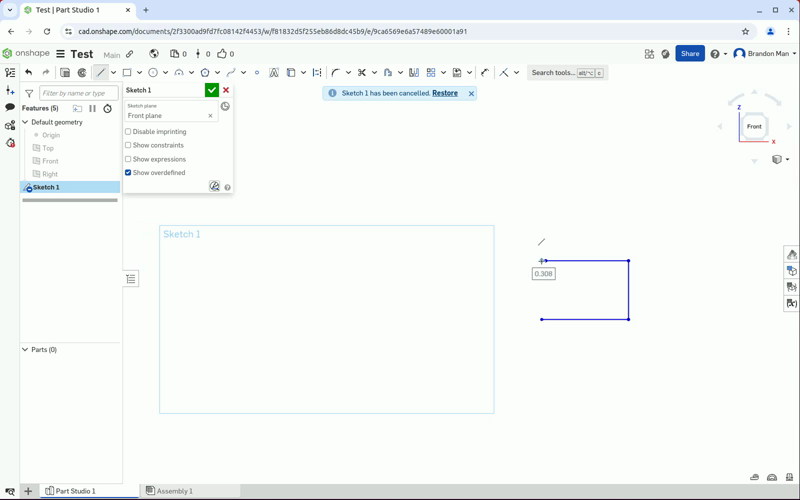
scroll(-6)
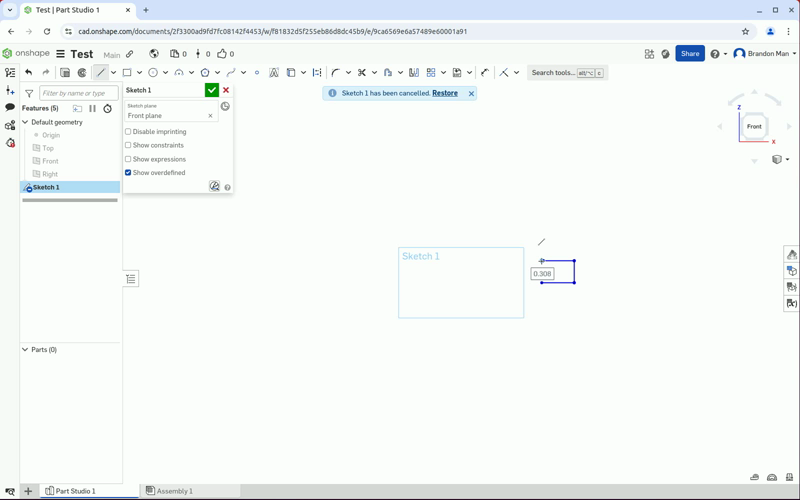
key_up(shift)
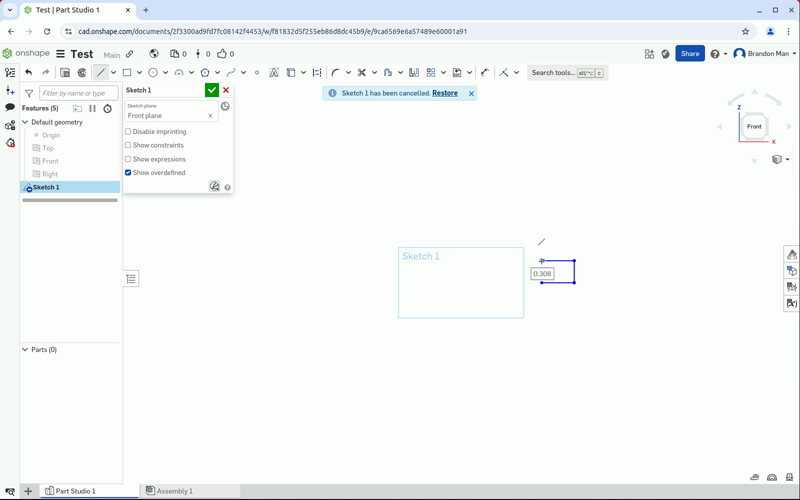
key_down(shift)
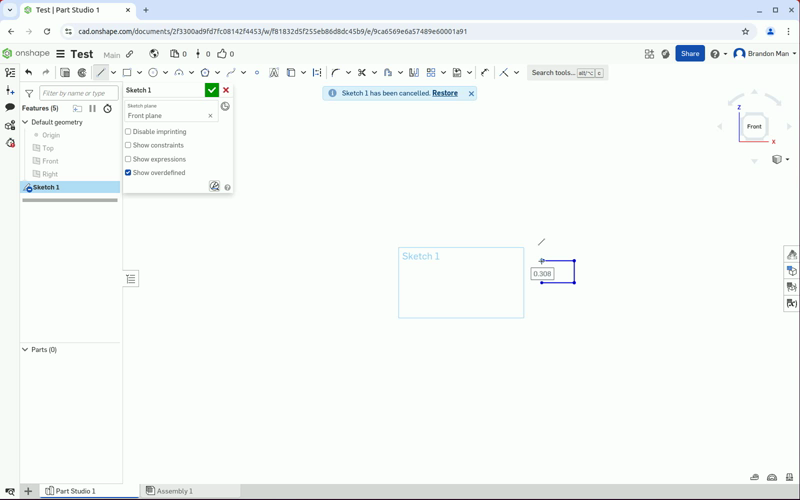
mouse_move(571, 260)
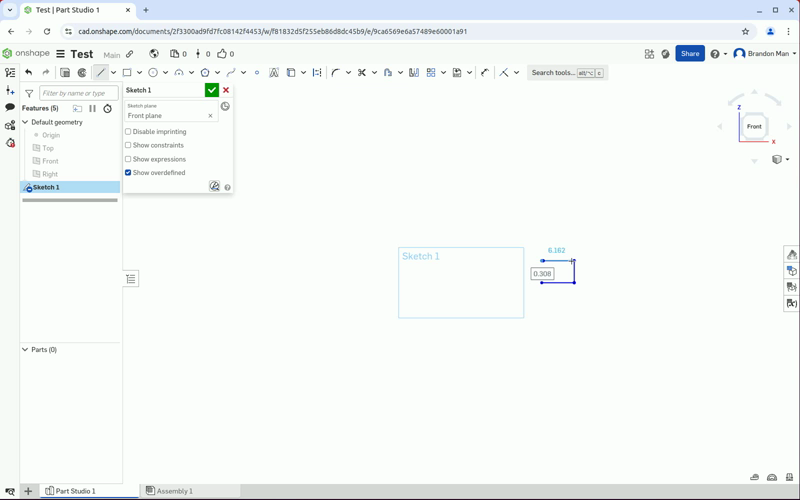
mouse_move(541, 272)
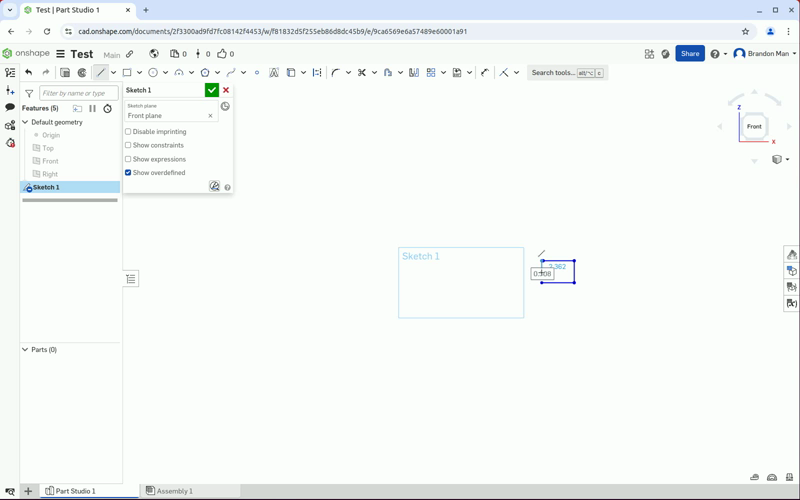
click(541, 272)
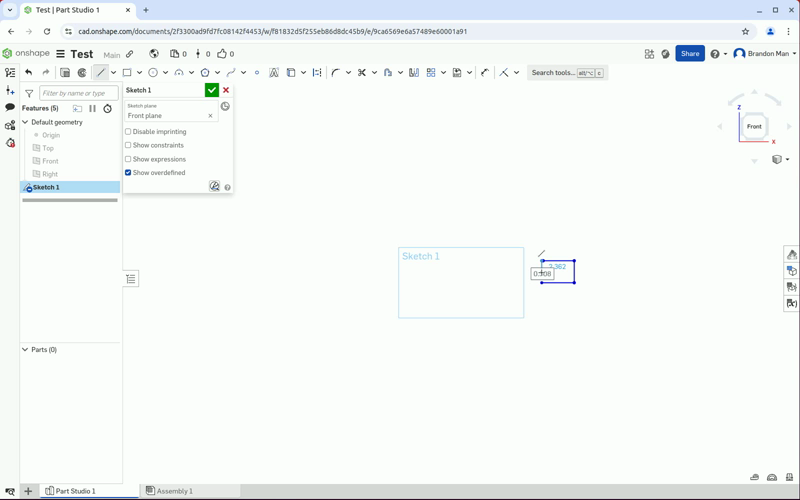
key_up(shift)
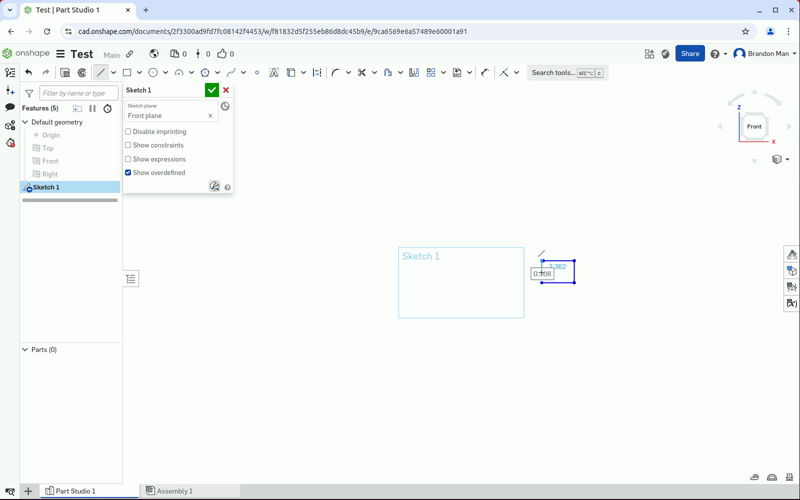
mouse_move(571, 272)
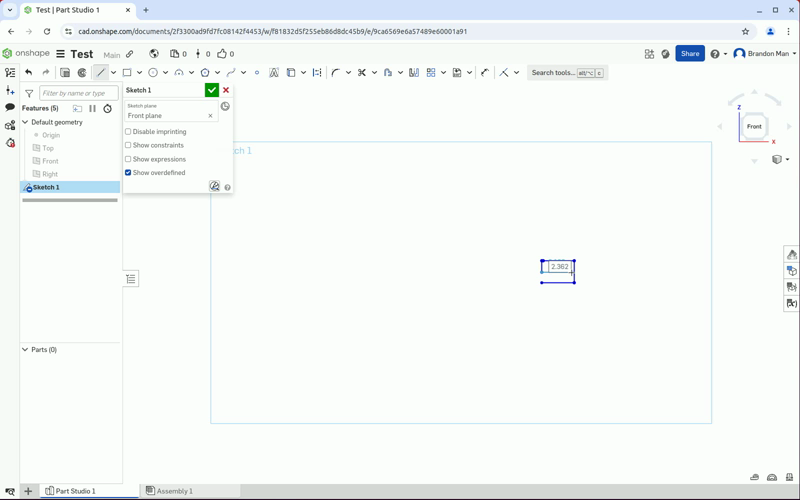
key_down(shift)
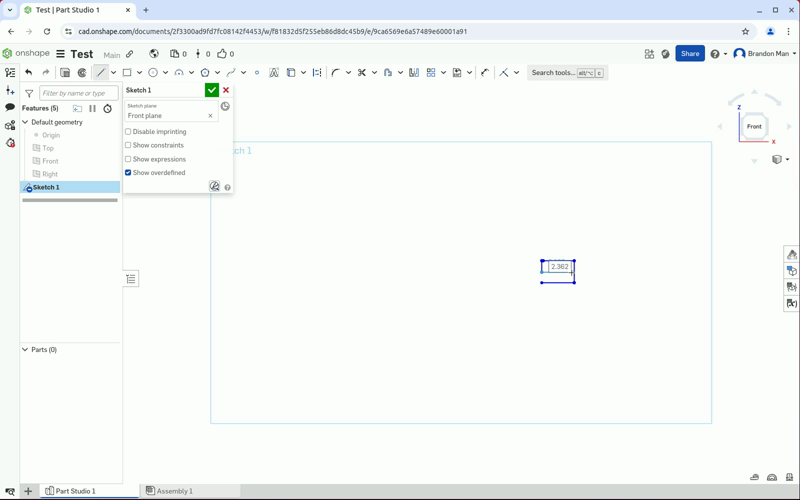
mouse_move(541, 282)
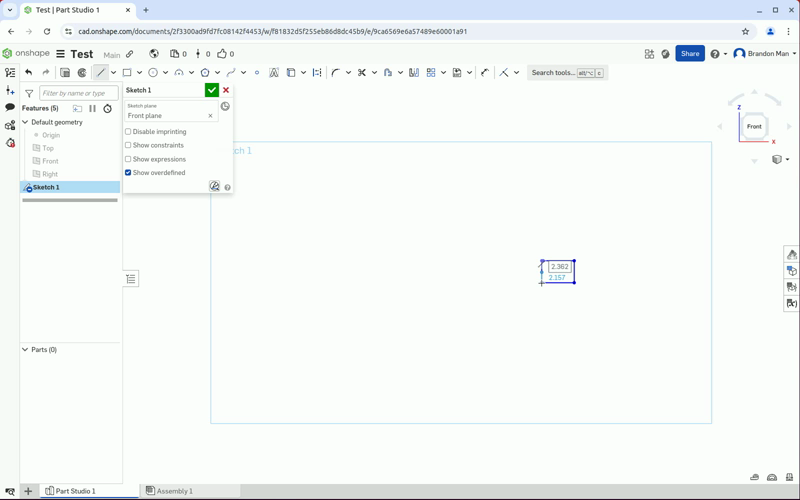
key_up(shift)
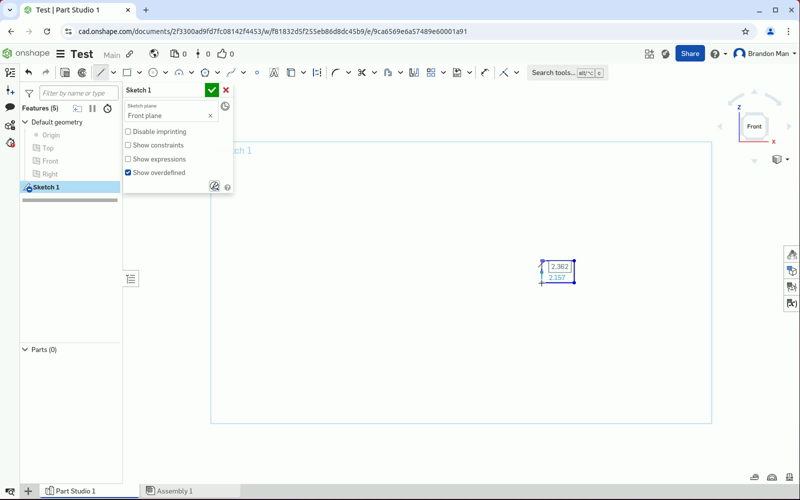
click(541, 282)
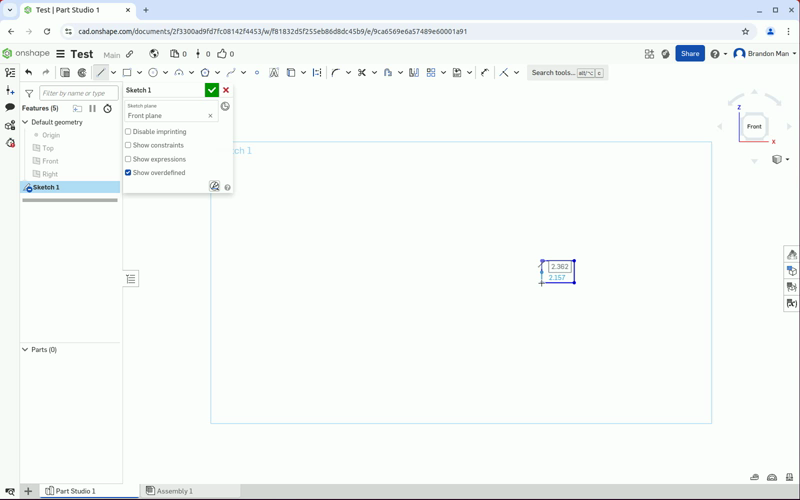
key(esc)
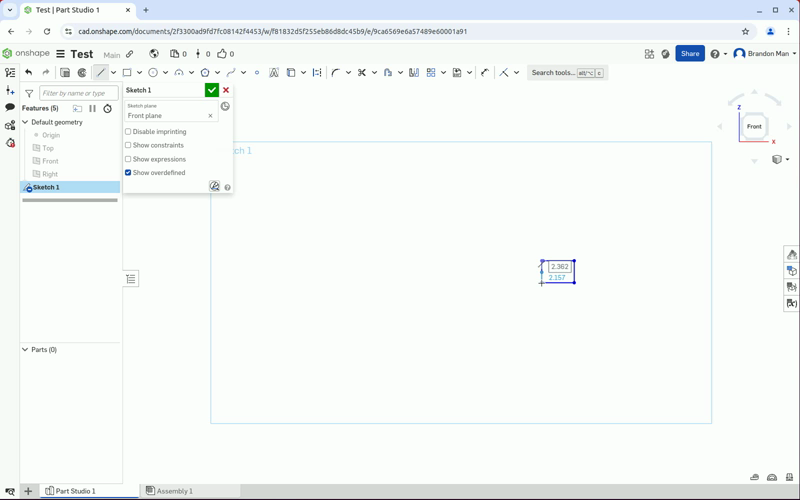
mouse_move(558, 267)
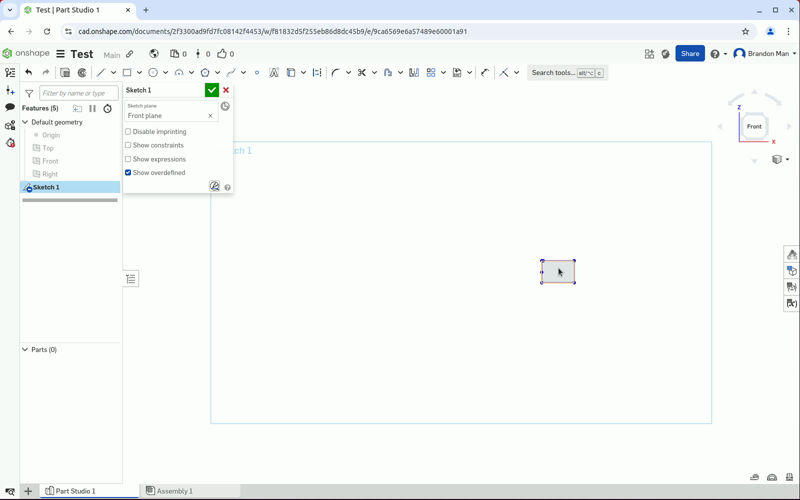
scroll(6)
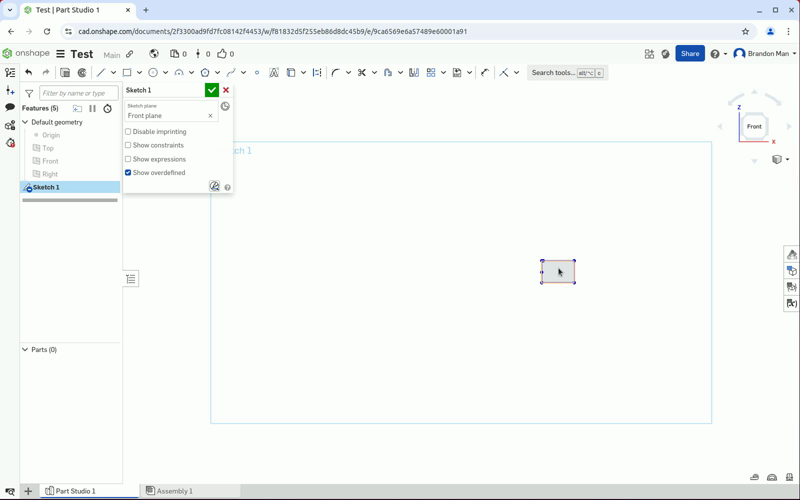
scroll(6)
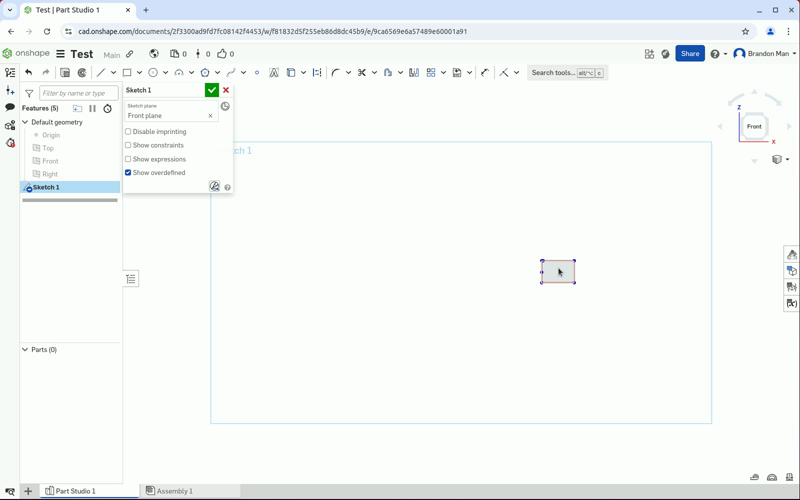
scroll(6)
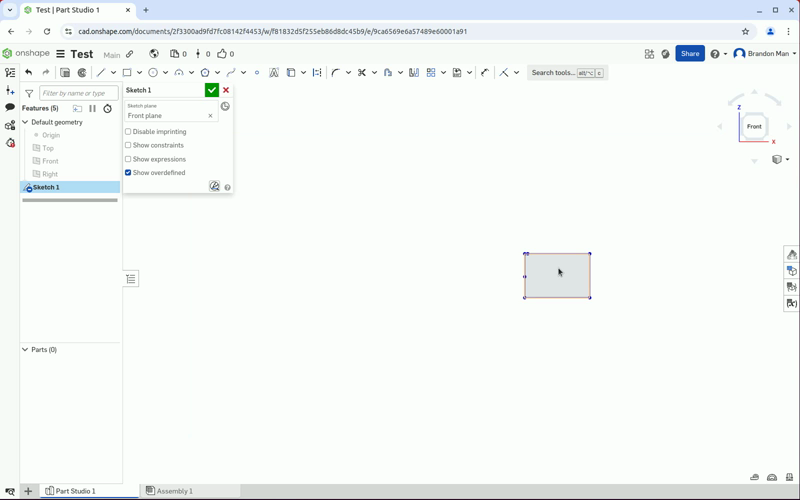
scroll(6)
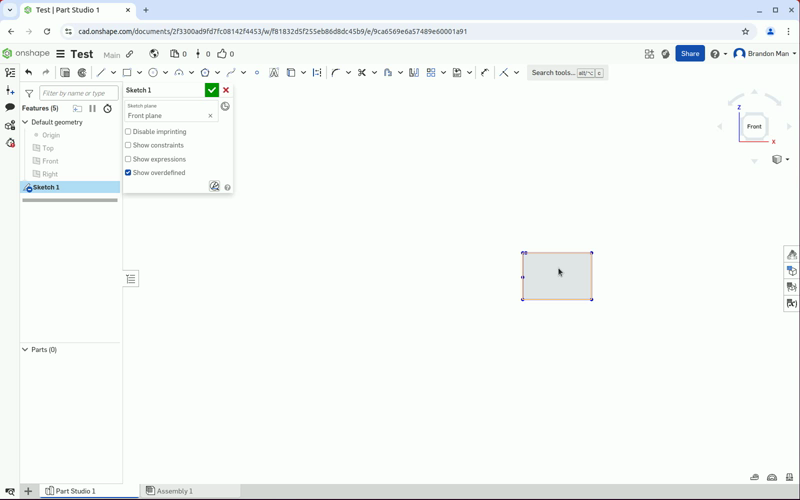
scroll(6)
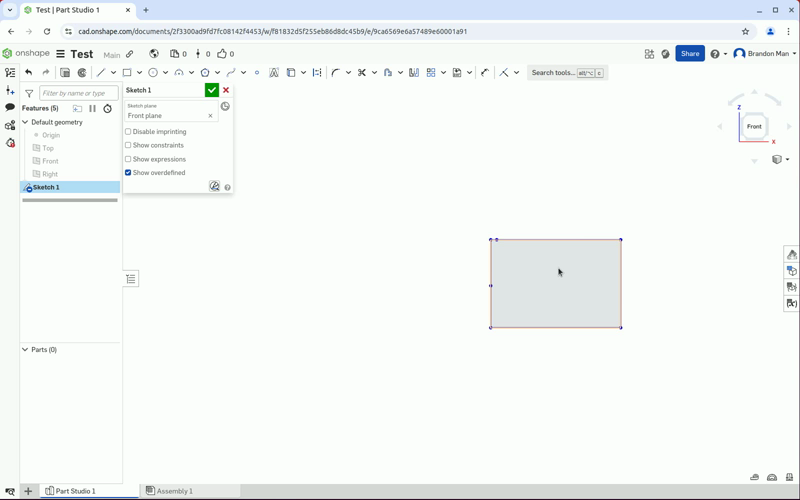
scroll(6)
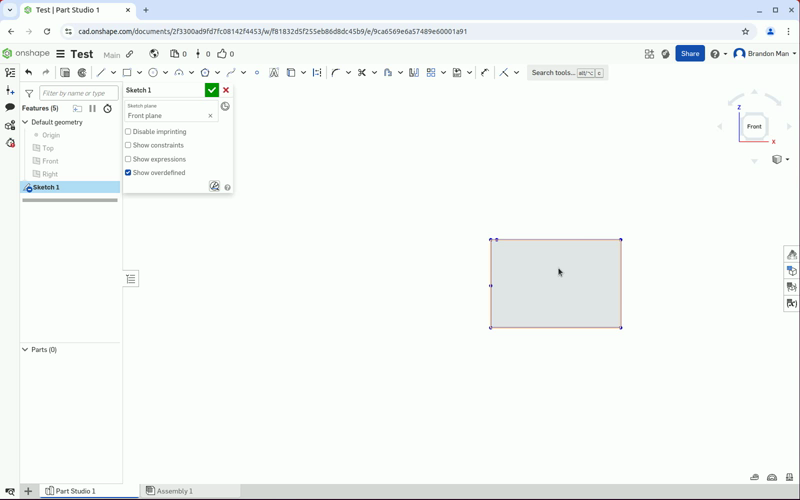
scroll(6)
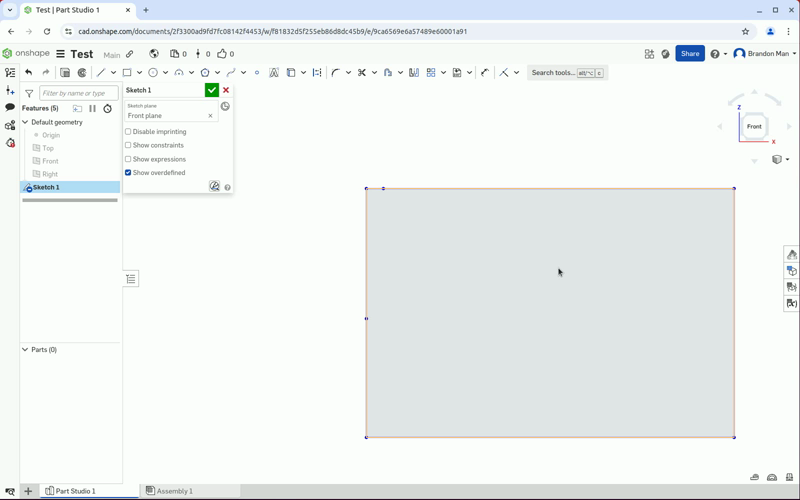
click(558, 267)
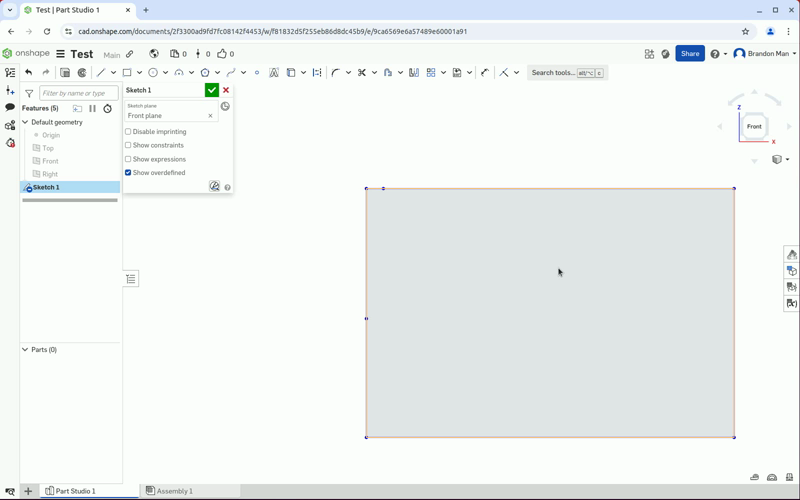
scroll(-6)
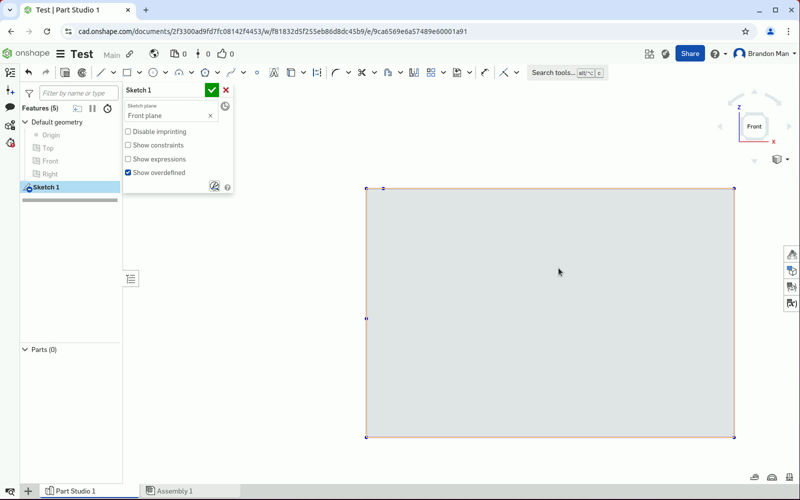
scroll(-6)
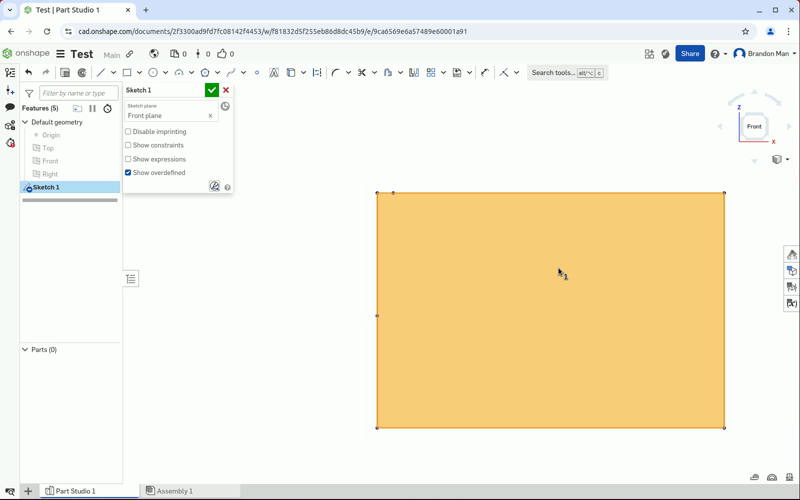
scroll(-6)
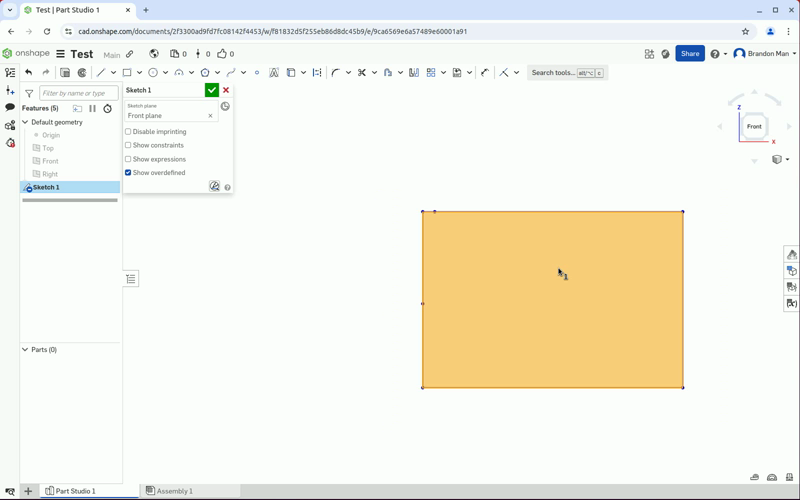
scroll(-6)
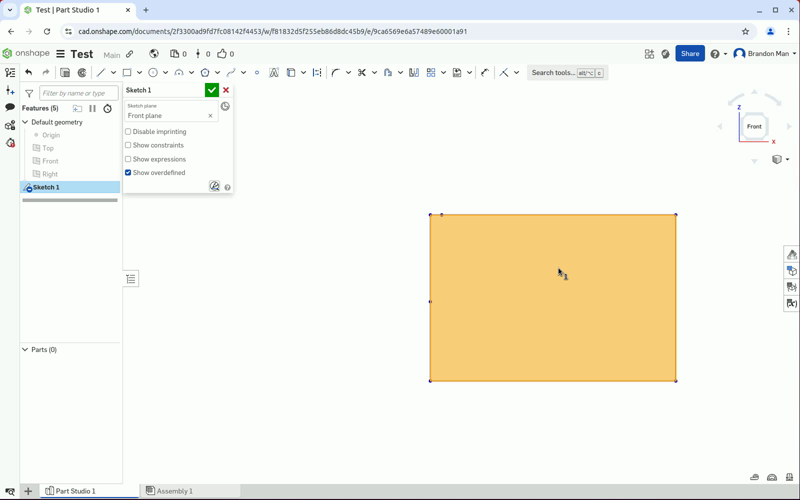
scroll(-6)
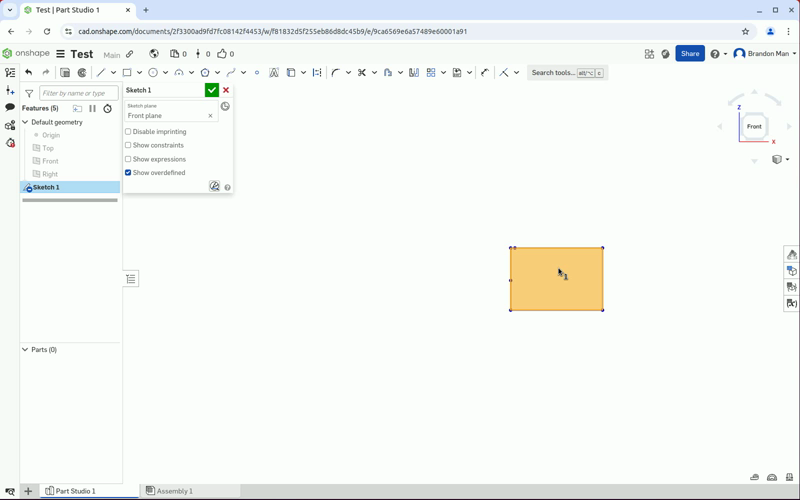
scroll(-6)
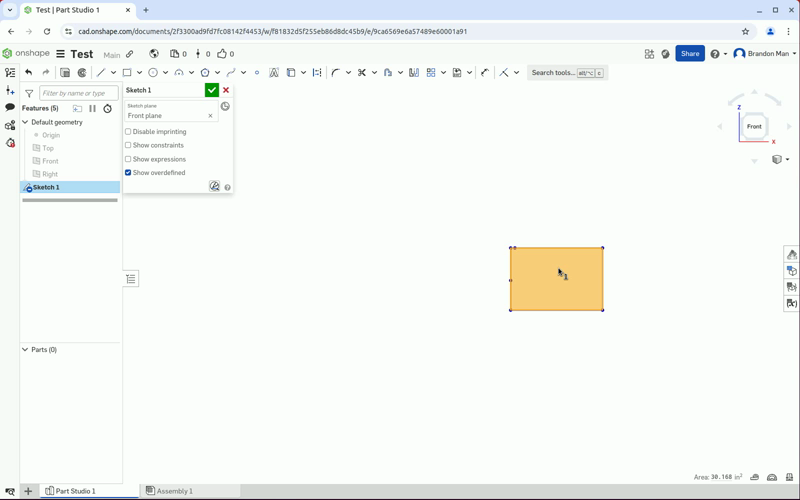
scroll(-6)
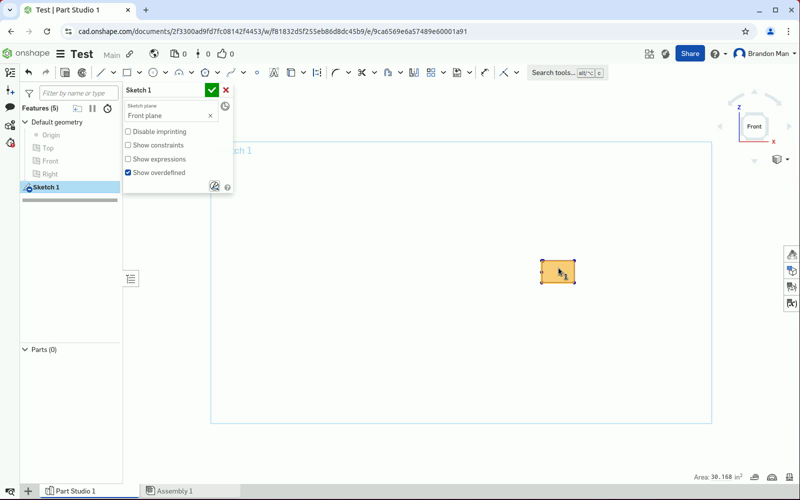
mouse_move(73, 352)
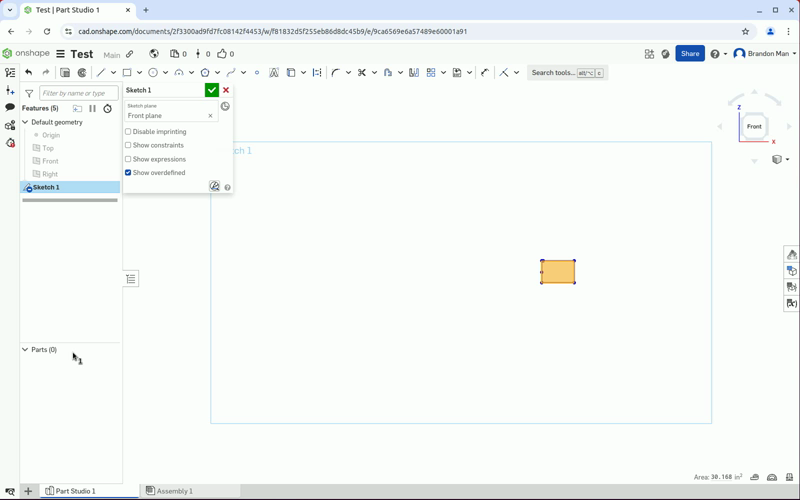
key(shift+y)
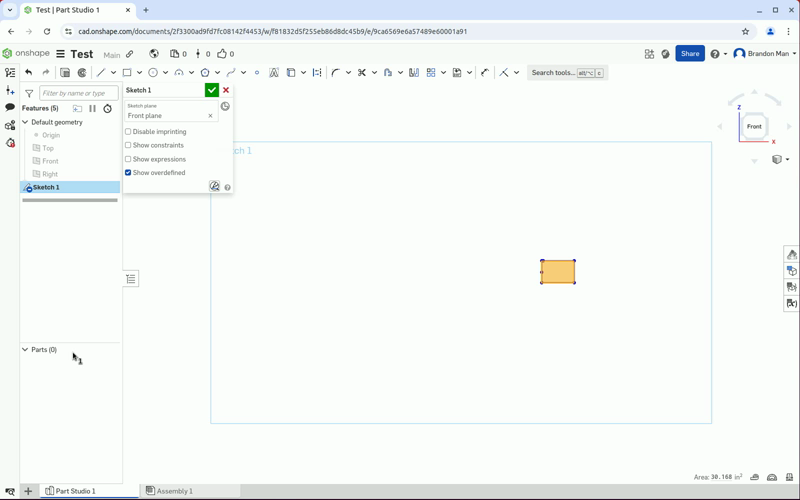
key(shift+e)
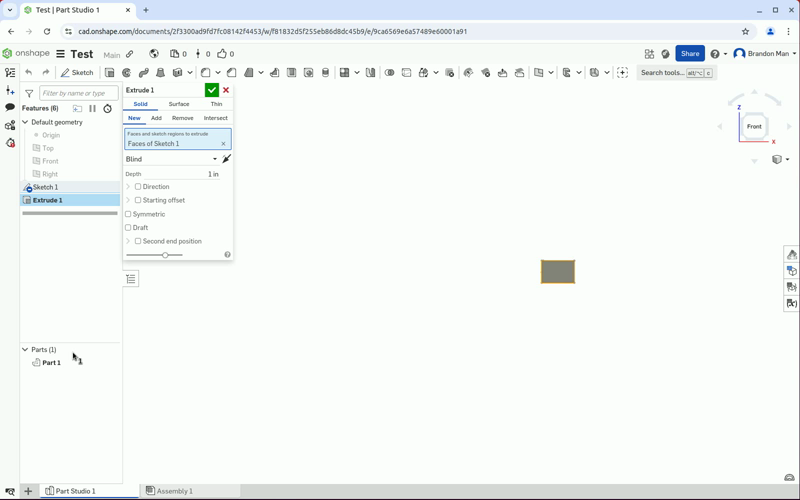
mouse_move(143, 106)
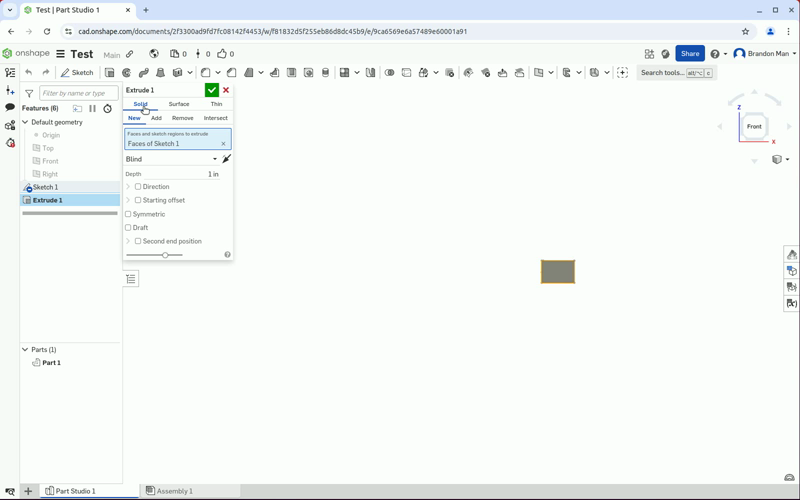
click(143, 106)
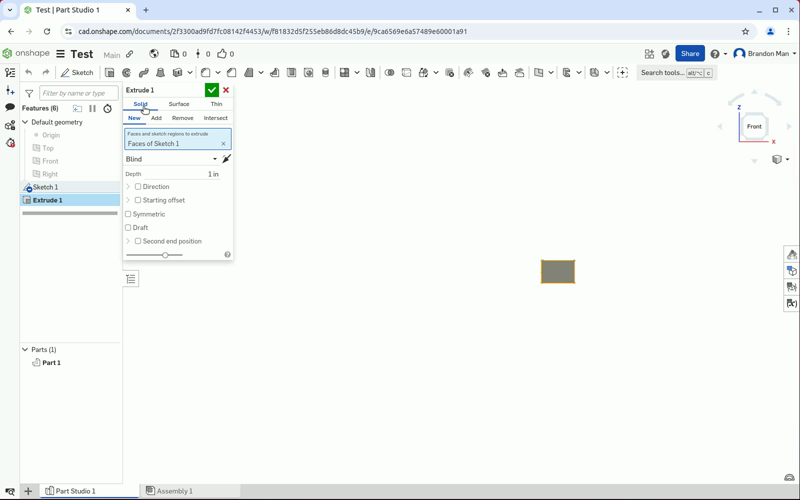
mouse_move(137, 120)
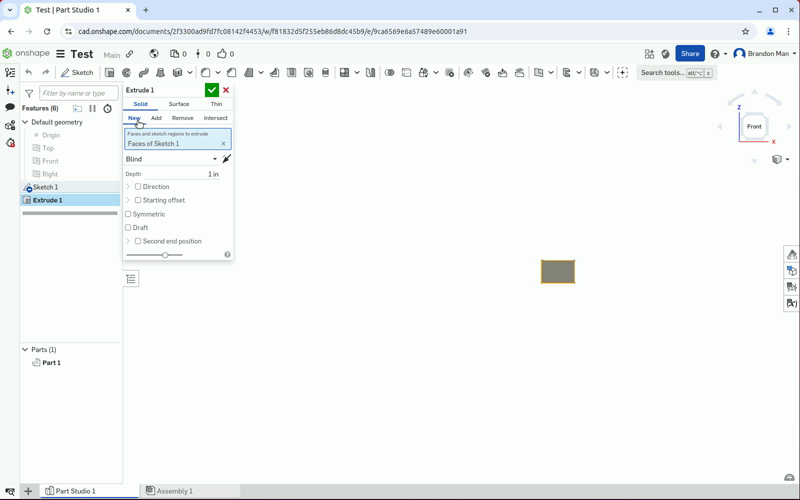
click(137, 120)
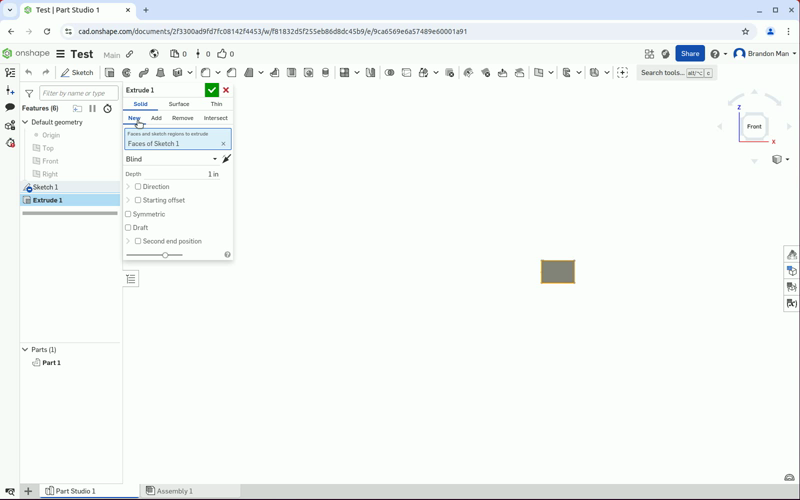
key(tab, 4)
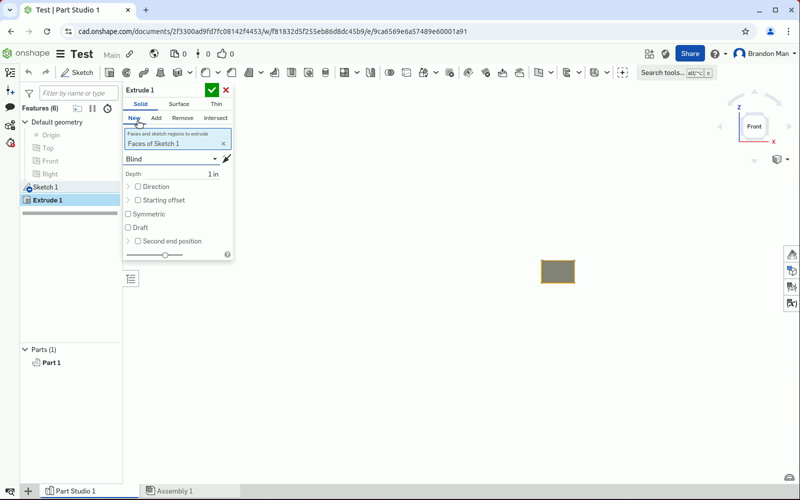
text(0.963)
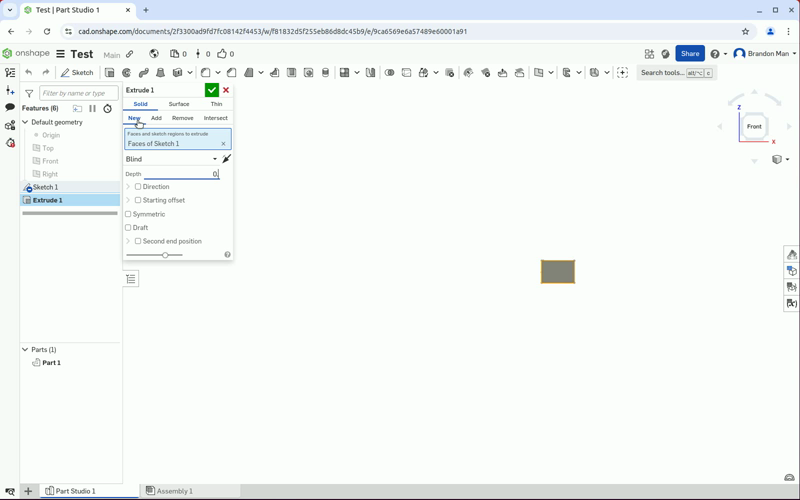
key(enter)
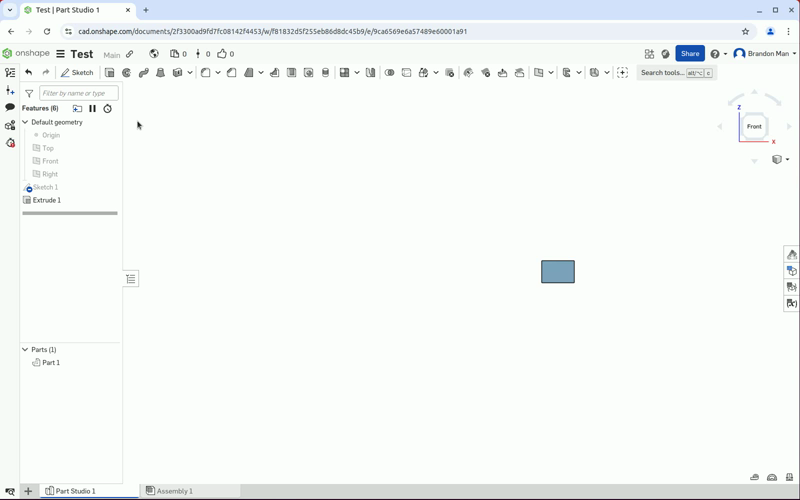
key(shift+h)
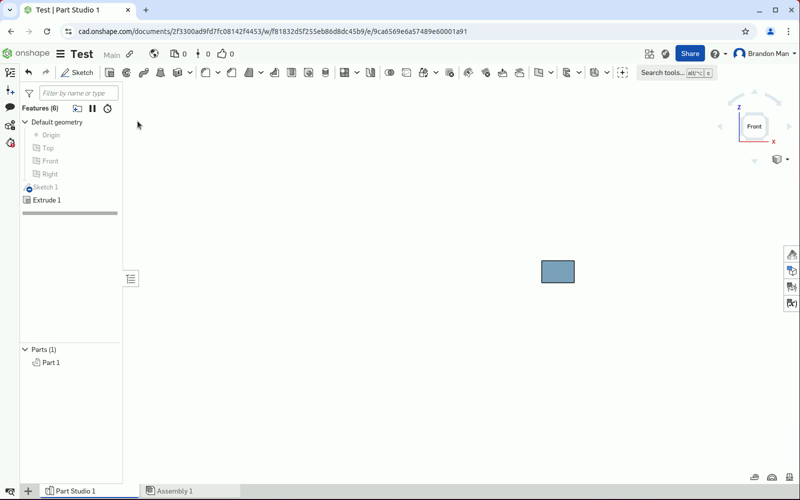
key(shift+h)
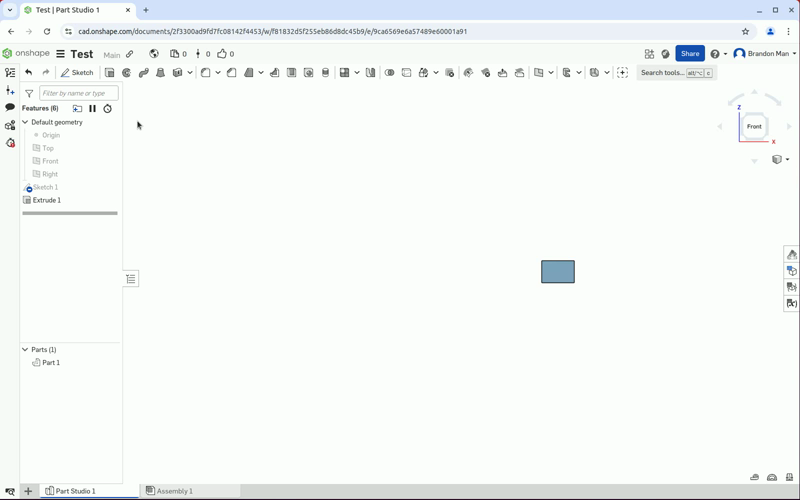
mouse_move(73, 189)
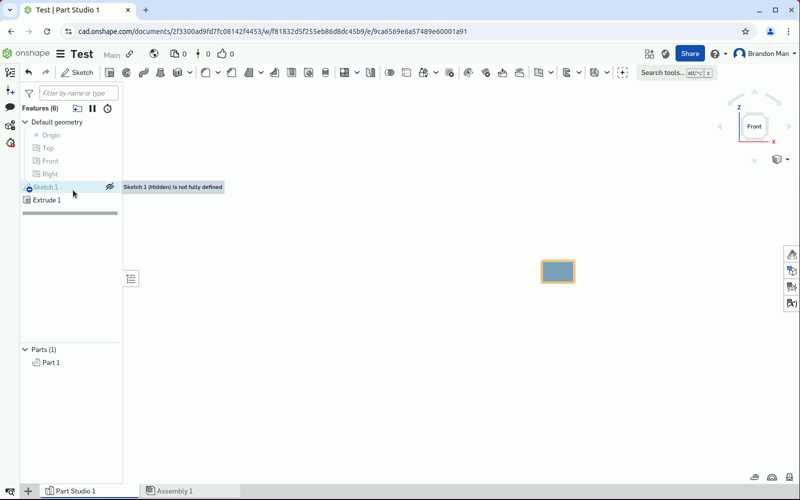
click(73, 189)
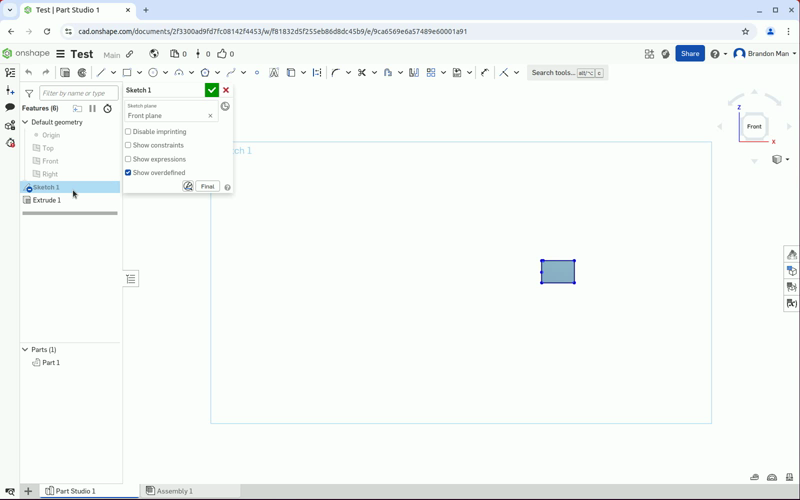
mouse_move(229, 92)
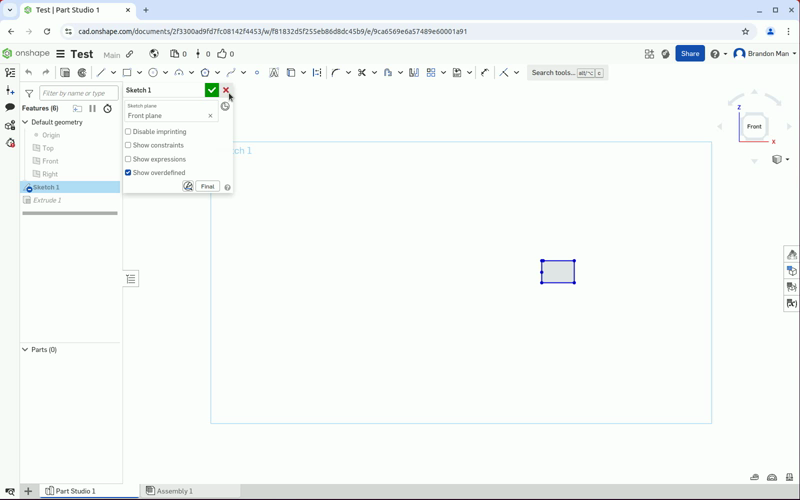
click(229, 92)
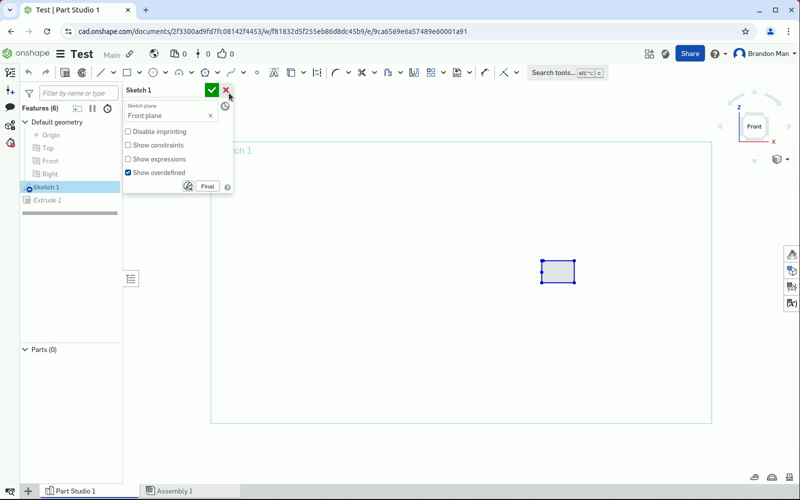
key(shift+s)
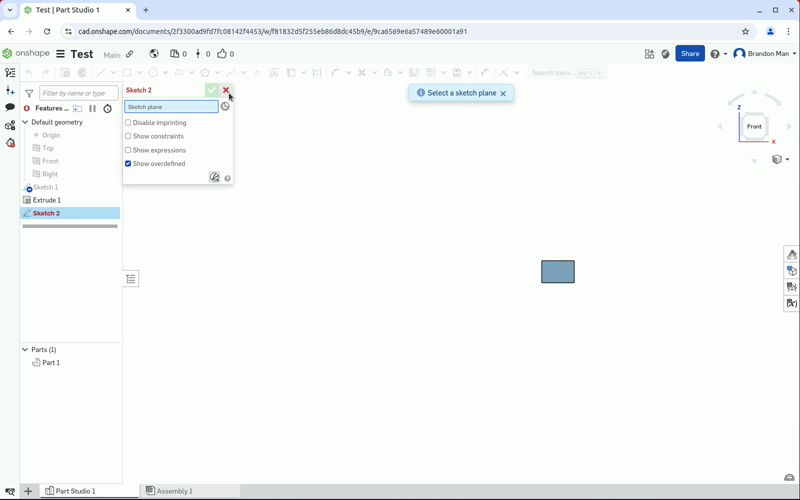
mouse_move(73, 163)
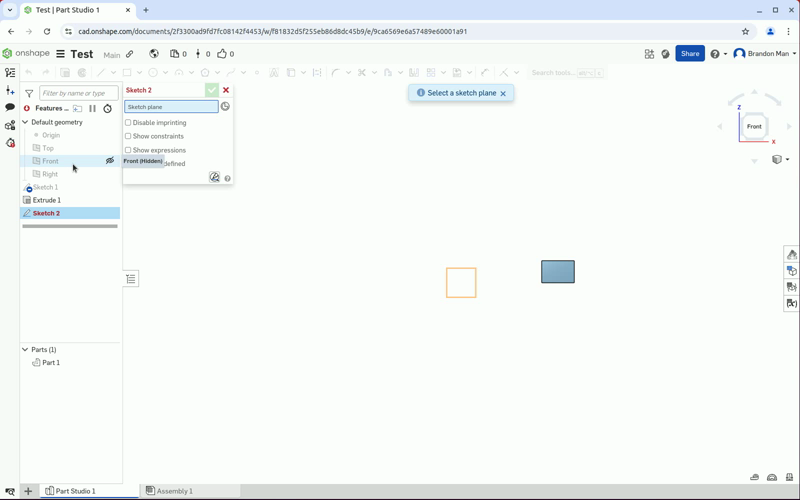
click(73, 163)
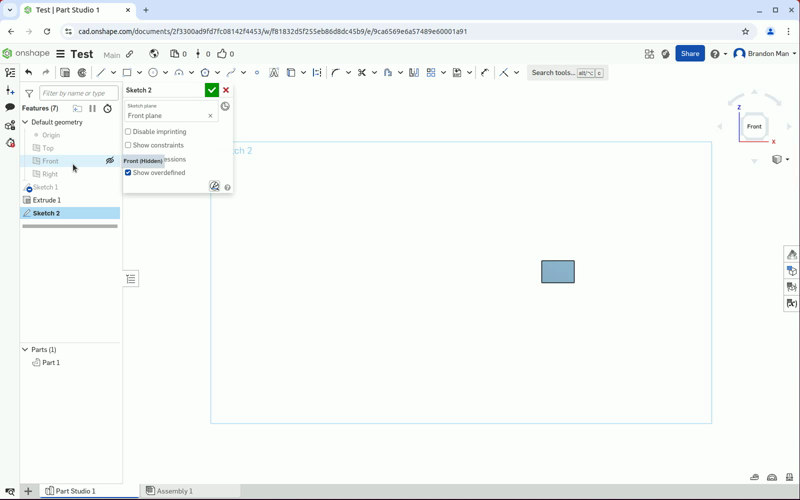
mouse_move(73, 352)
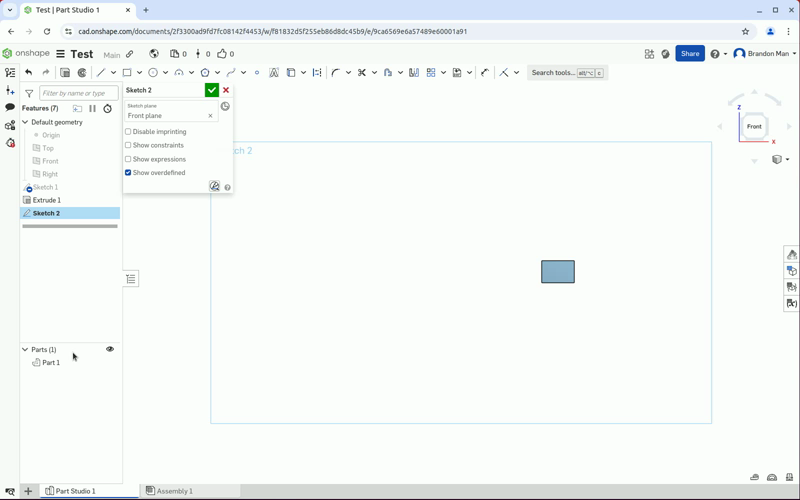
key(y)
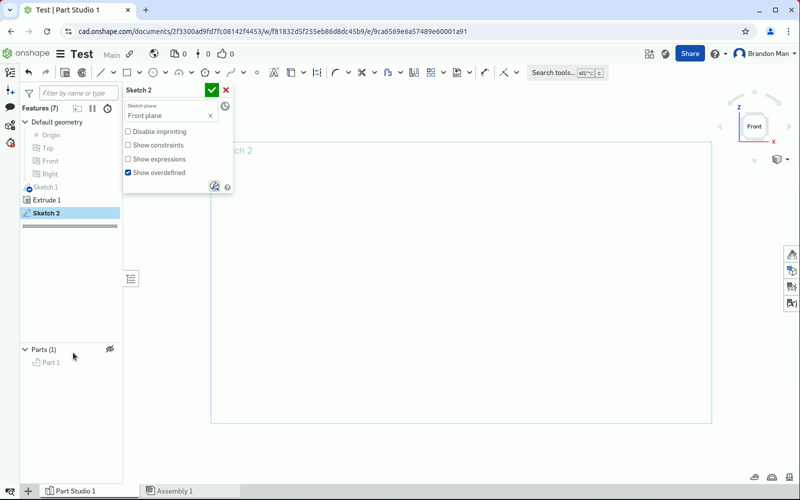
key(l)
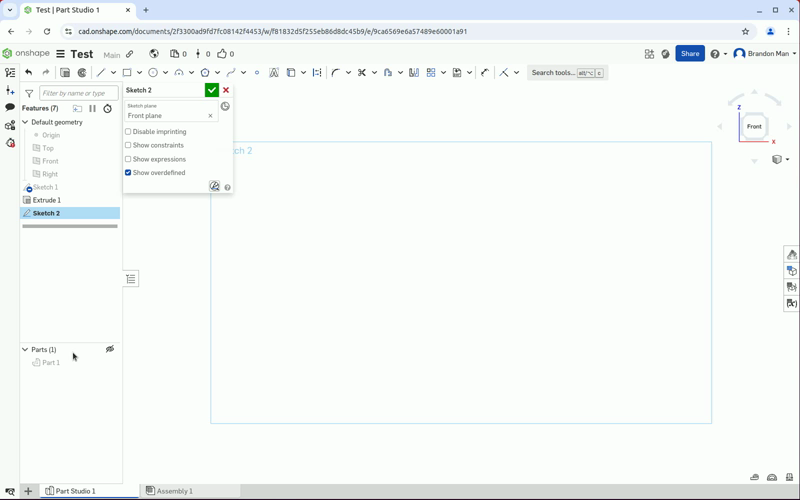
key_down(shift)
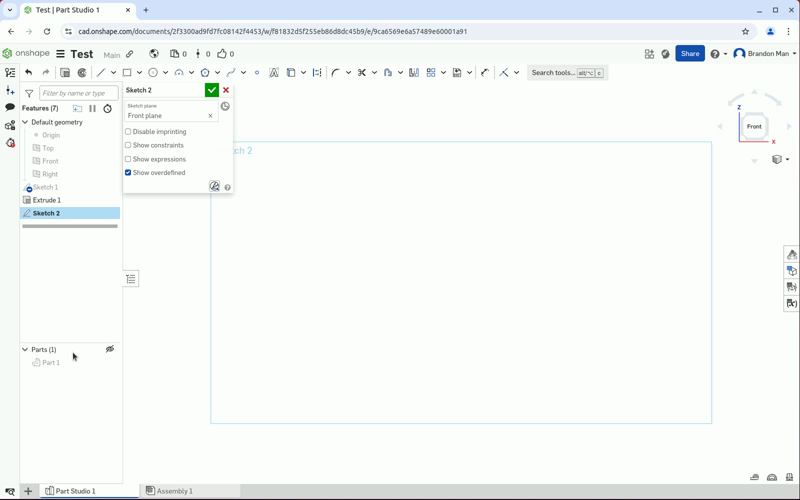
mouse_move(460, 282)
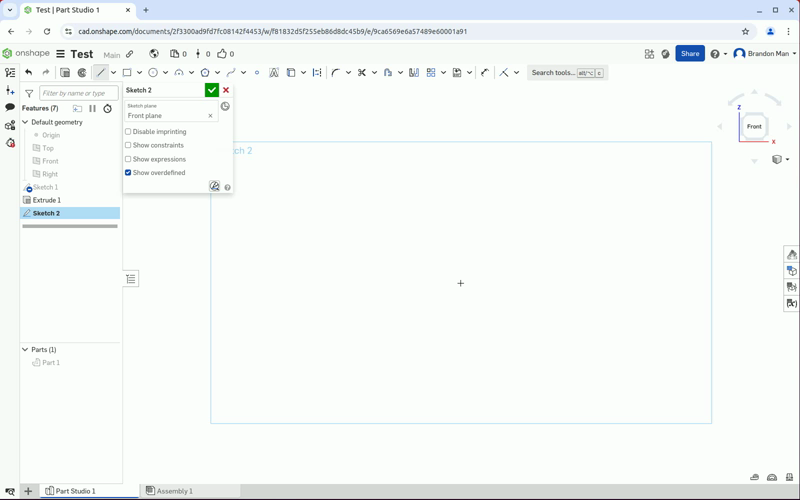
click(460, 282)
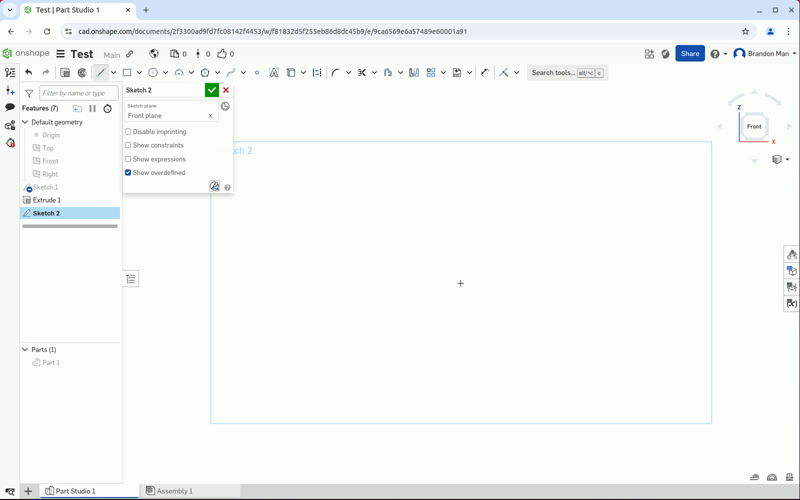
key_up(shift)
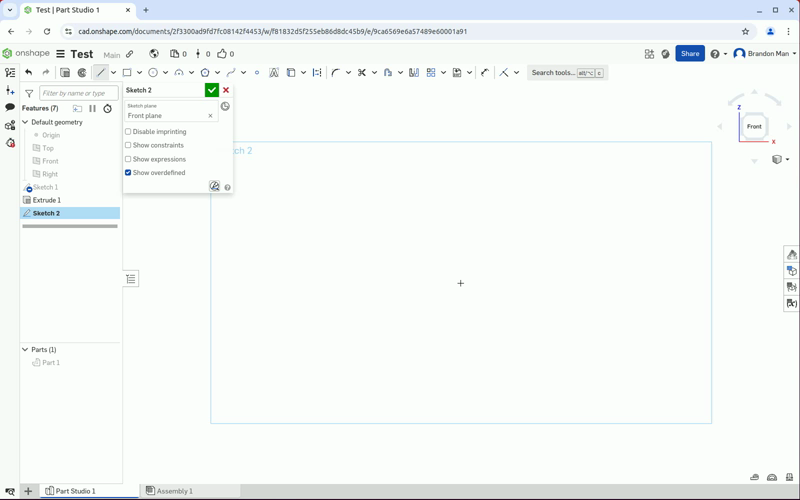
key_down(shift)
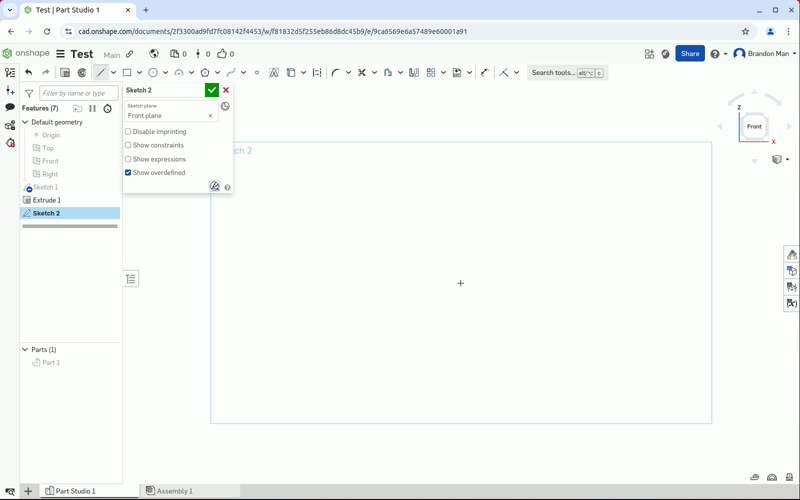
mouse_move(542, 282)
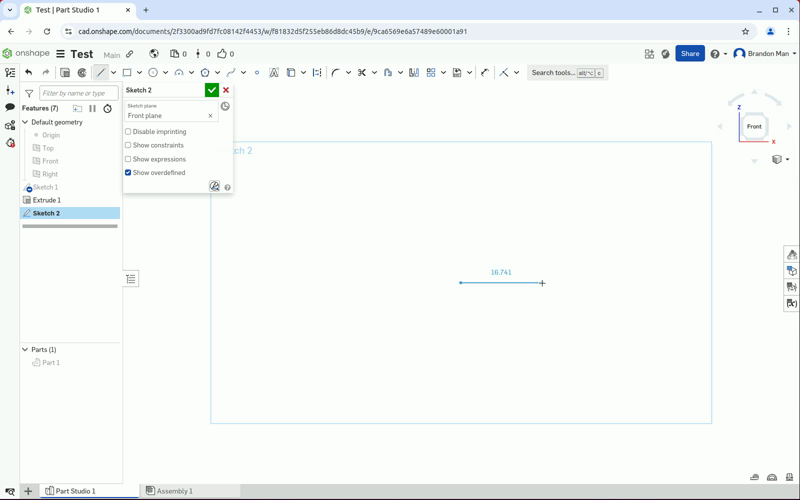
click(542, 282)
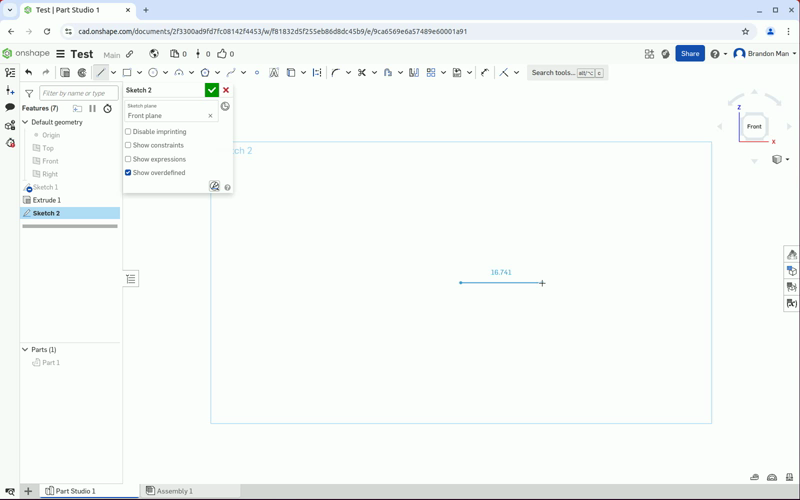
key_up(shift)
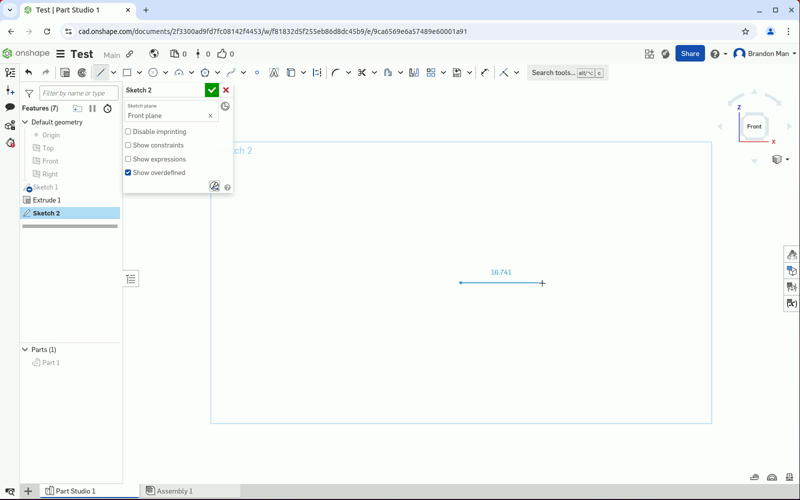
key_down(shift)
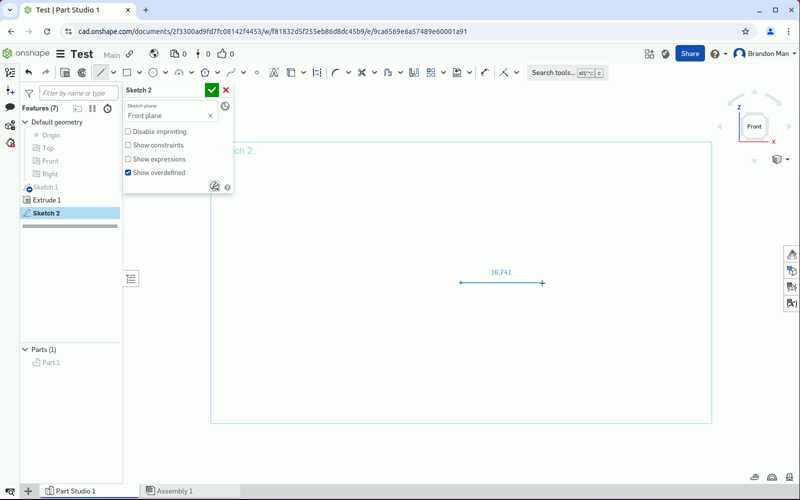
mouse_move(572, 282)
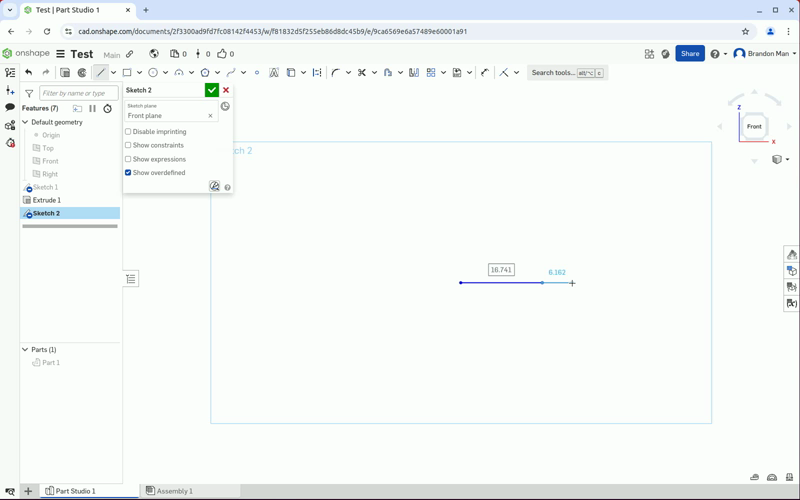
mouse_move(542, 271)
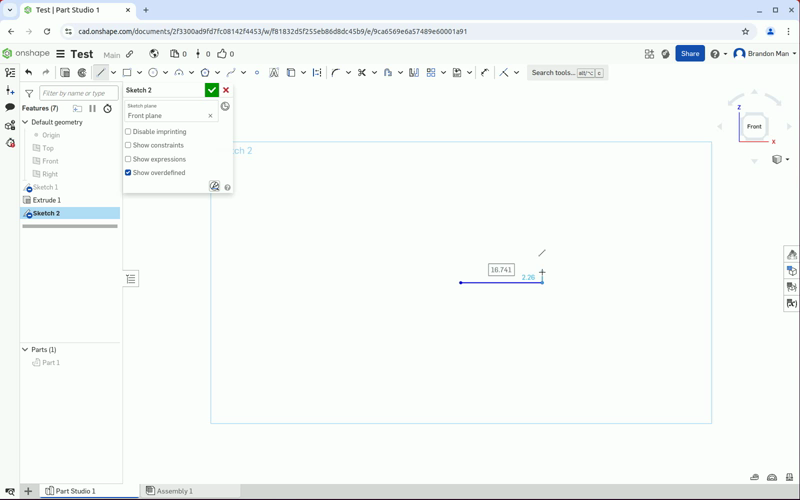
click(542, 271)
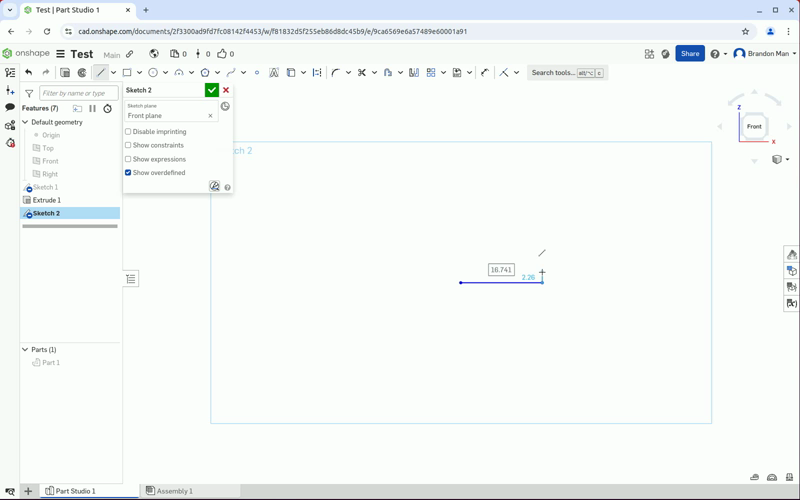
key_up(shift)
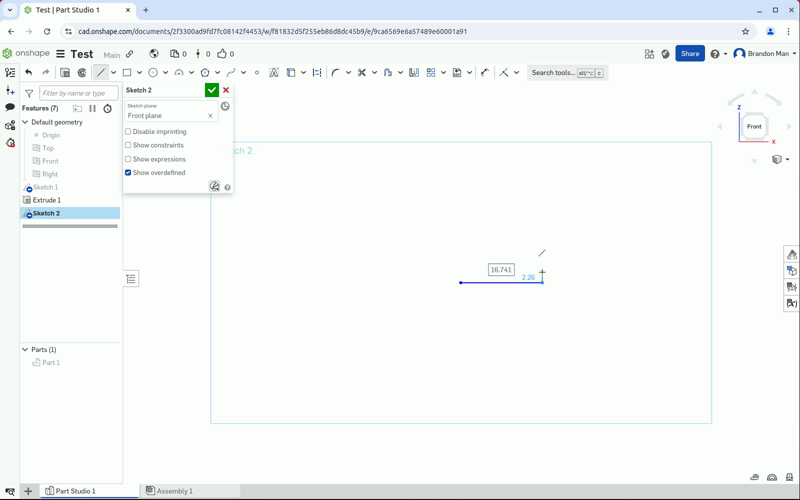
key_down(shift)
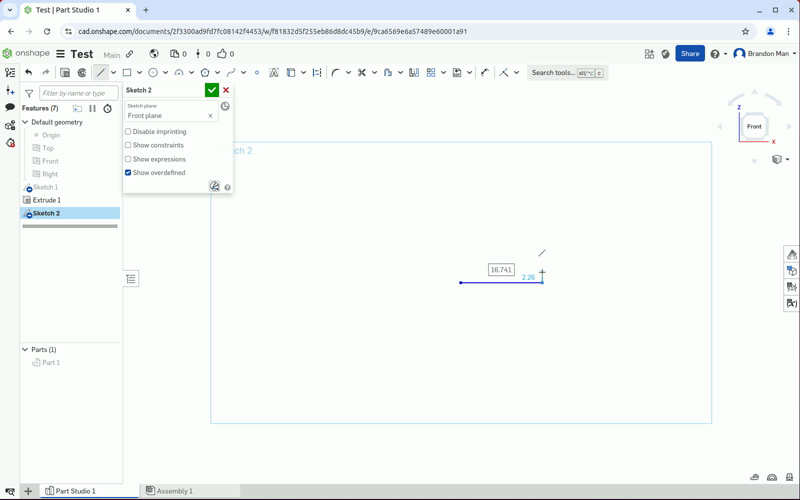
mouse_move(572, 271)
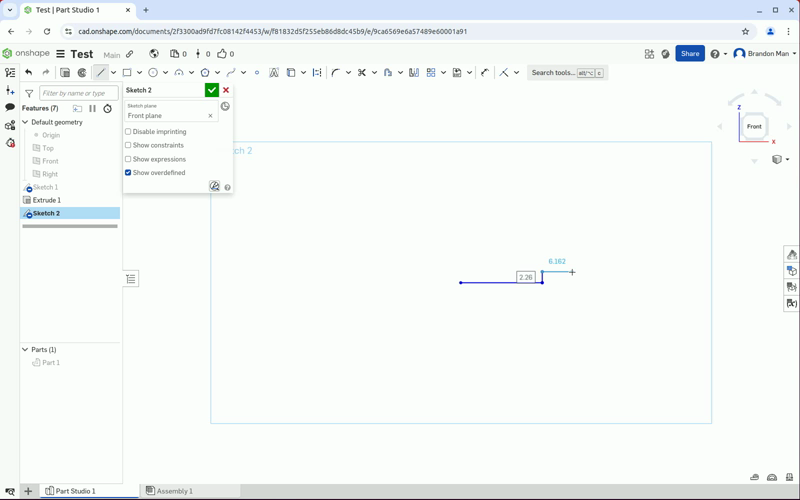
mouse_move(528, 271)
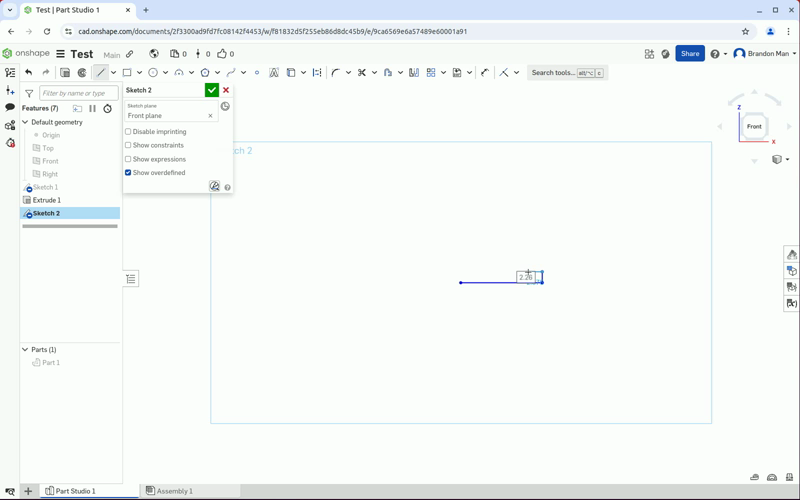
click(528, 271)
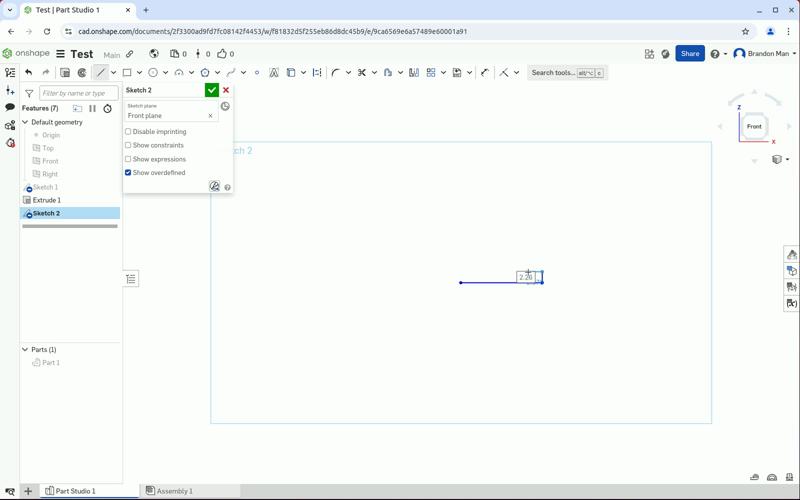
key_up(shift)
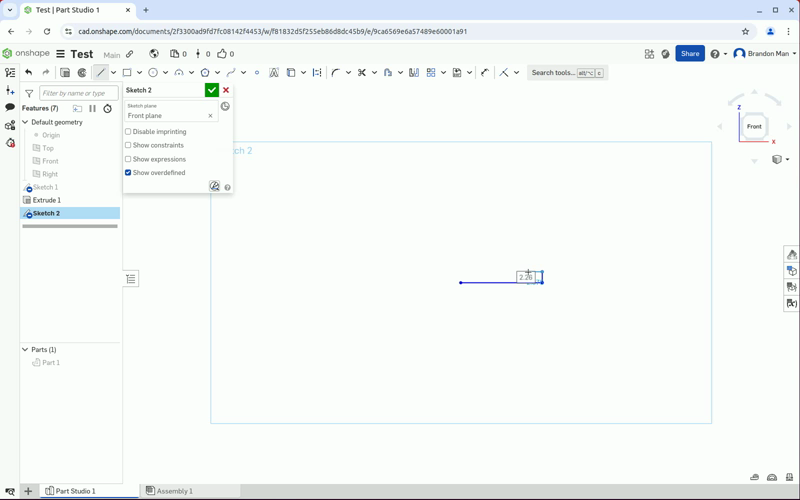
key(esc)
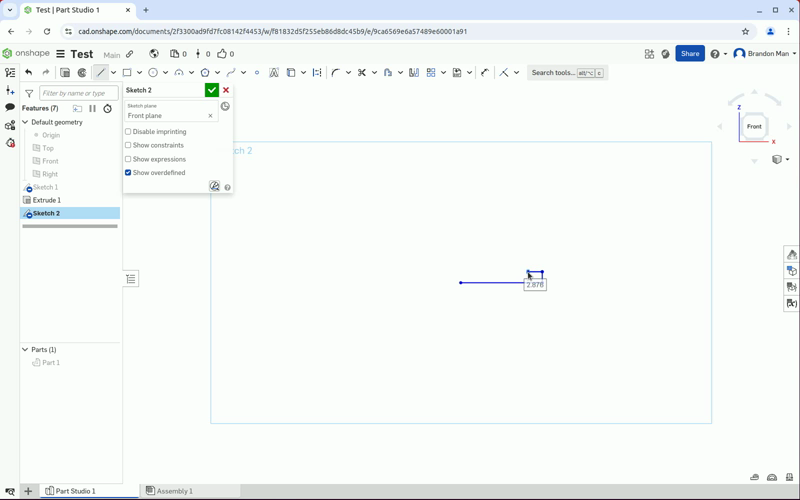
key(a)
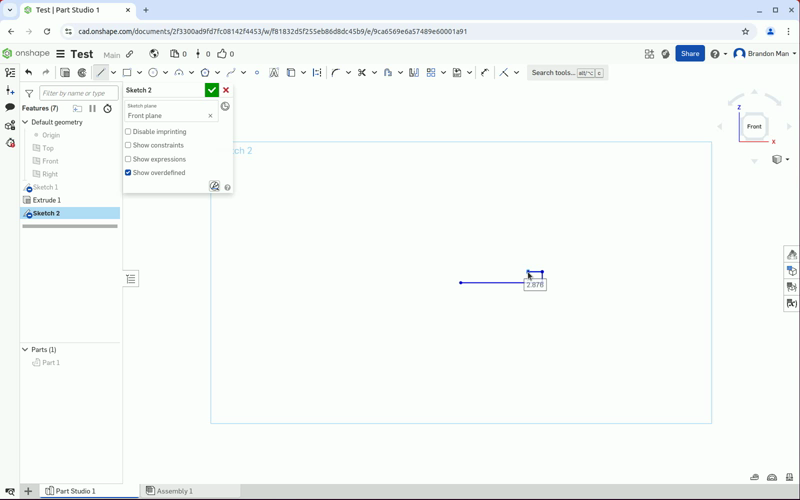
mouse_move(528, 271)
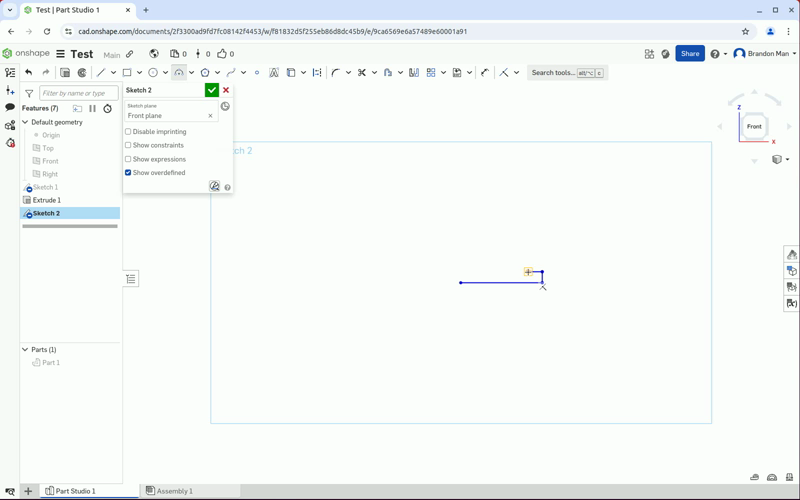
click(528, 271)
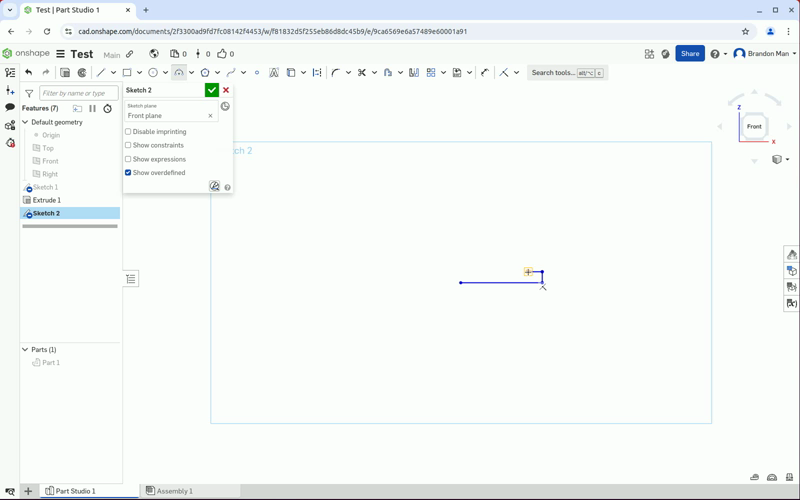
key_down(shift)
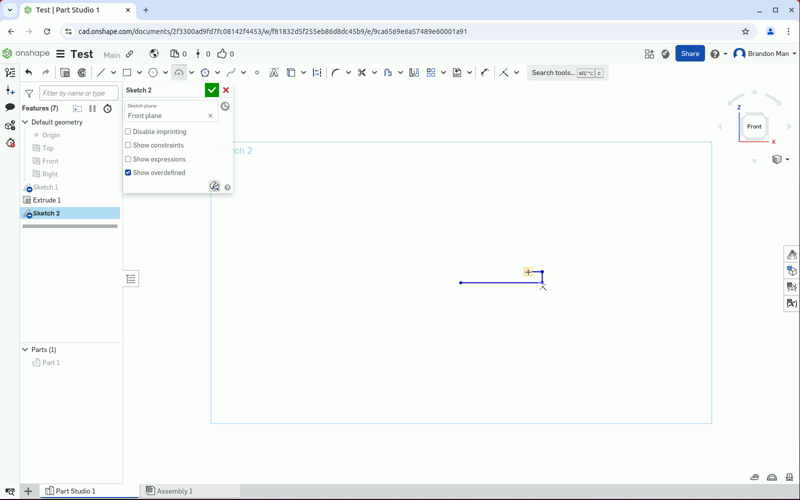
mouse_move(516, 271)
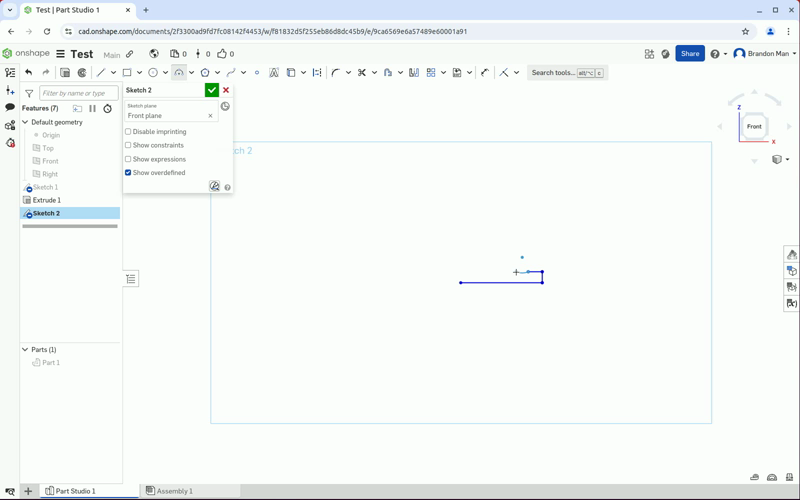
click(516, 271)
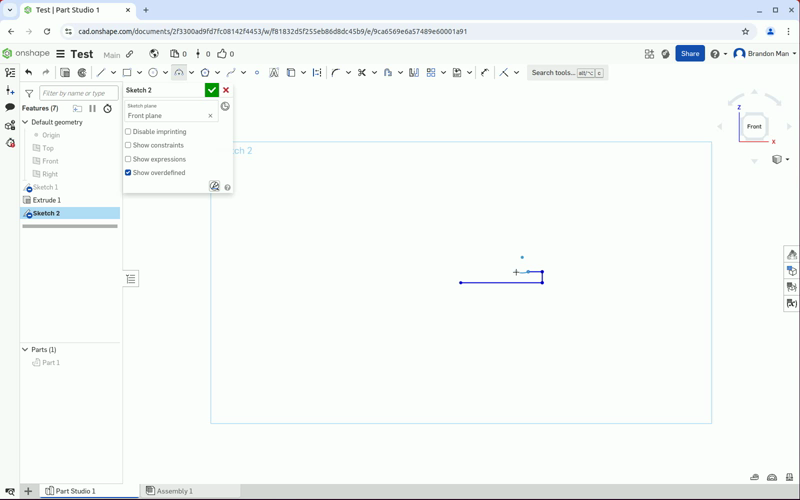
mouse_move(522, 277)
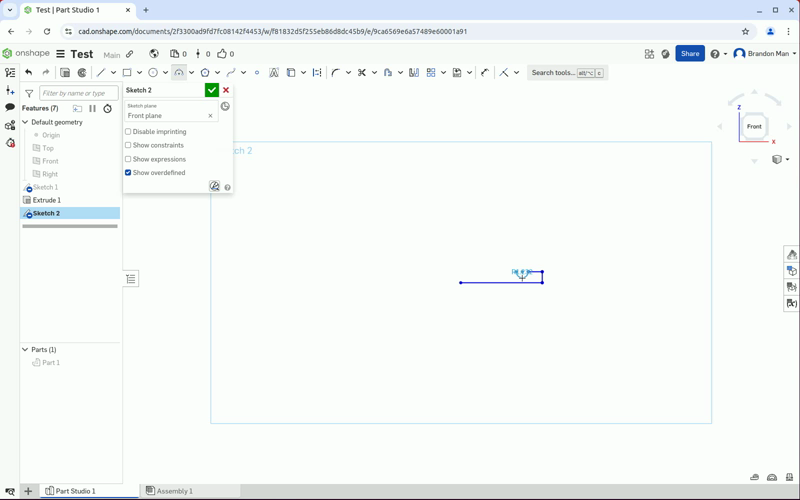
click(522, 277)
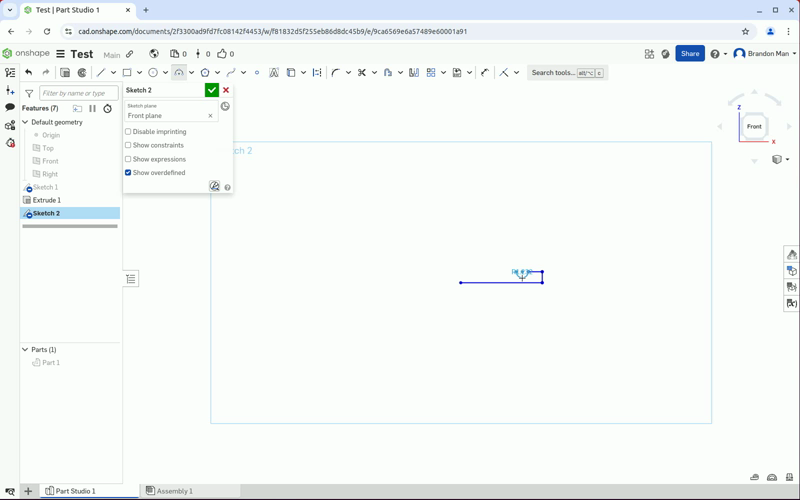
key_up(shift)
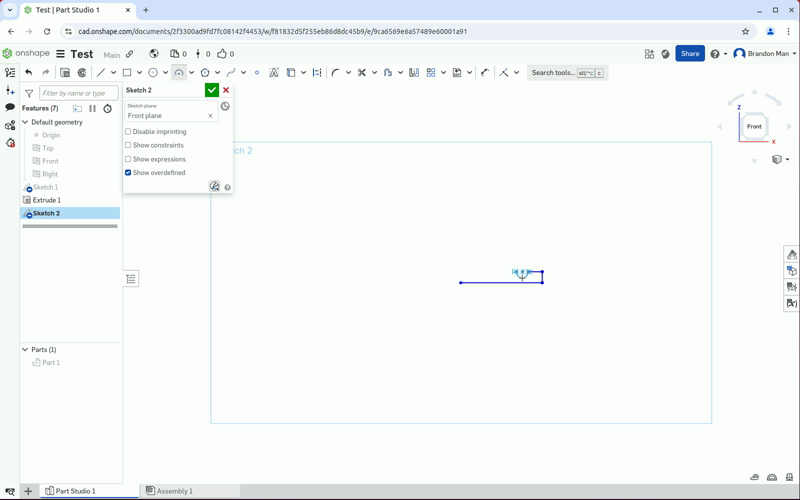
key(esc)
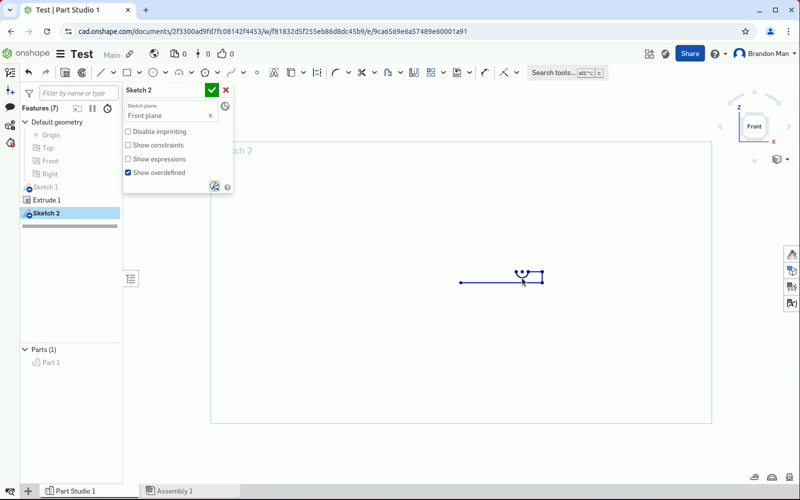
key(l)
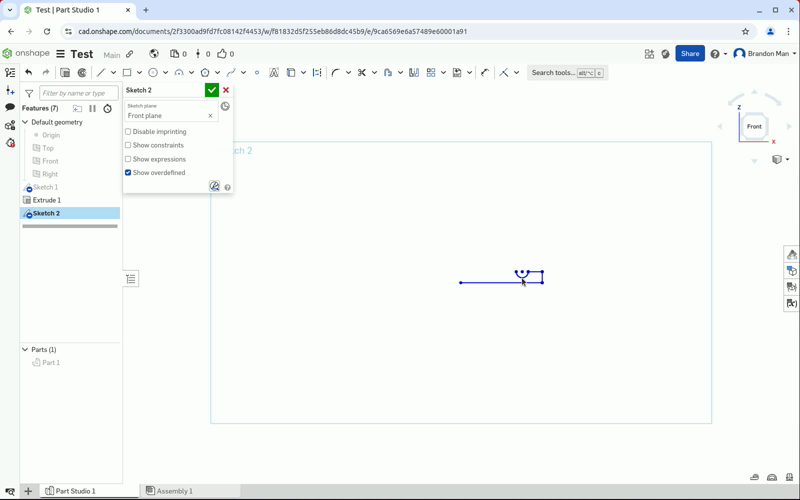
mouse_move(516, 271)
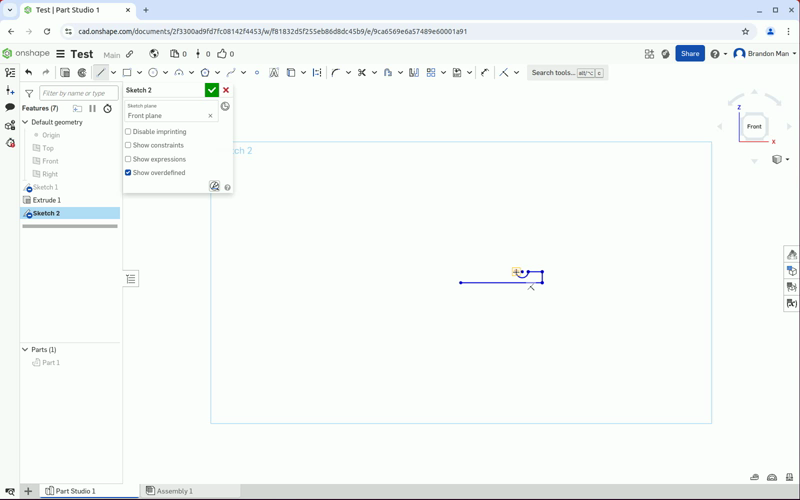
click(516, 271)
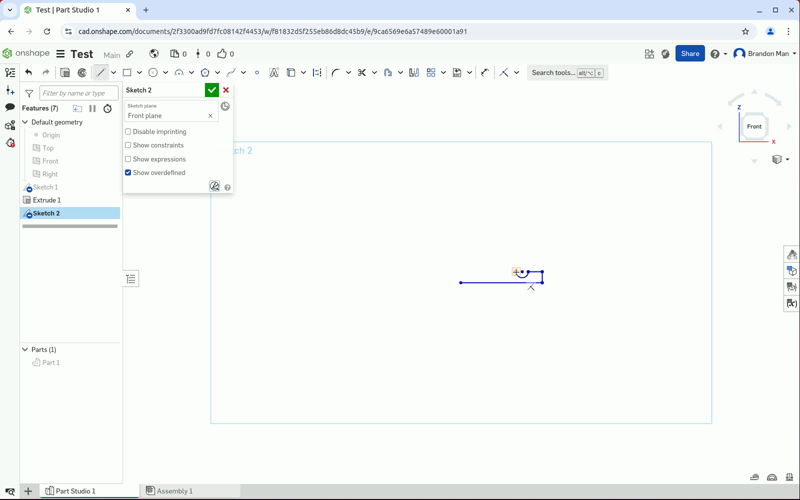
key_down(shift)
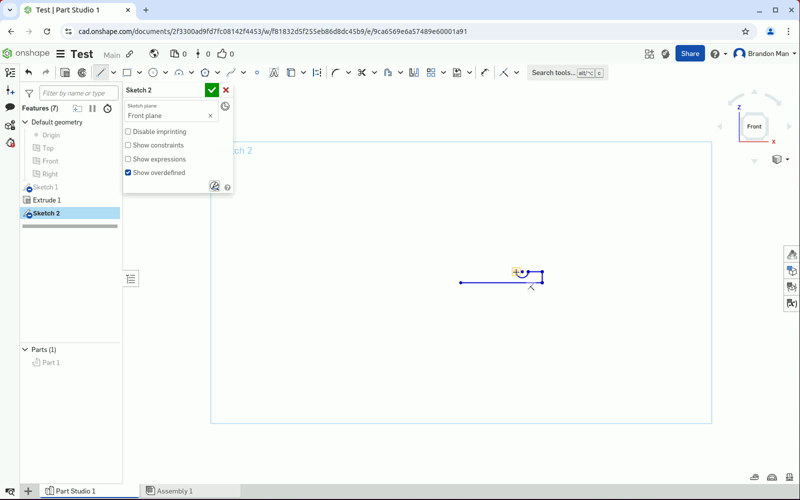
mouse_move(546, 271)
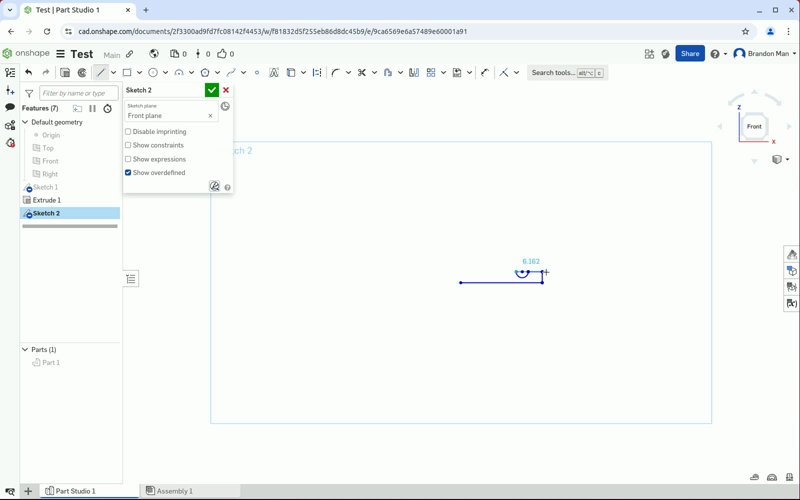
mouse_move(486, 271)
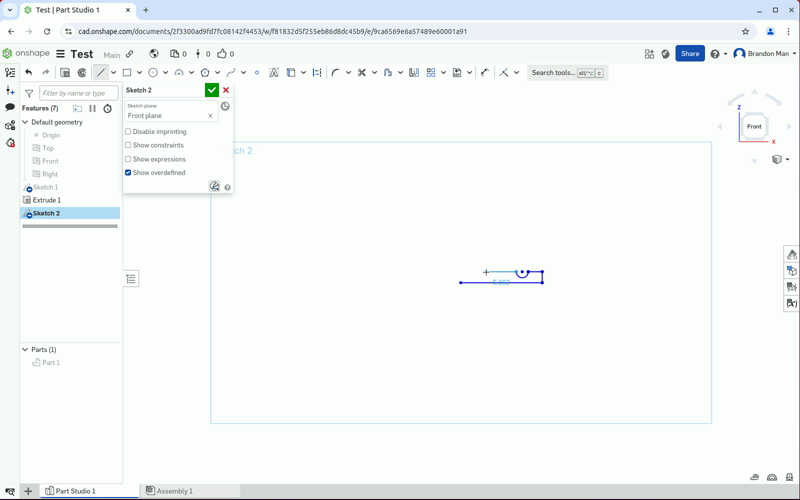
click(486, 271)
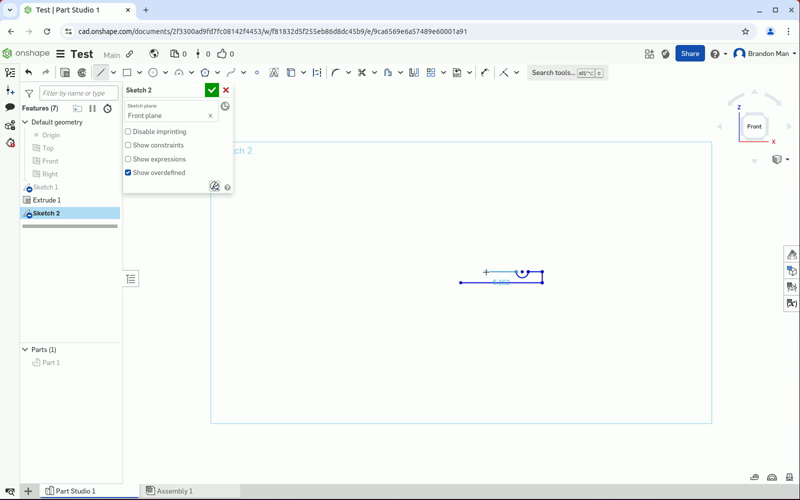
key_up(shift)
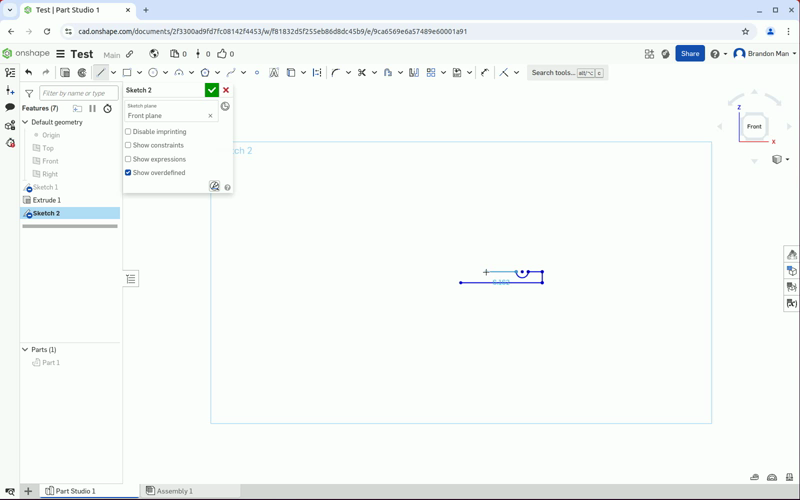
key(esc)
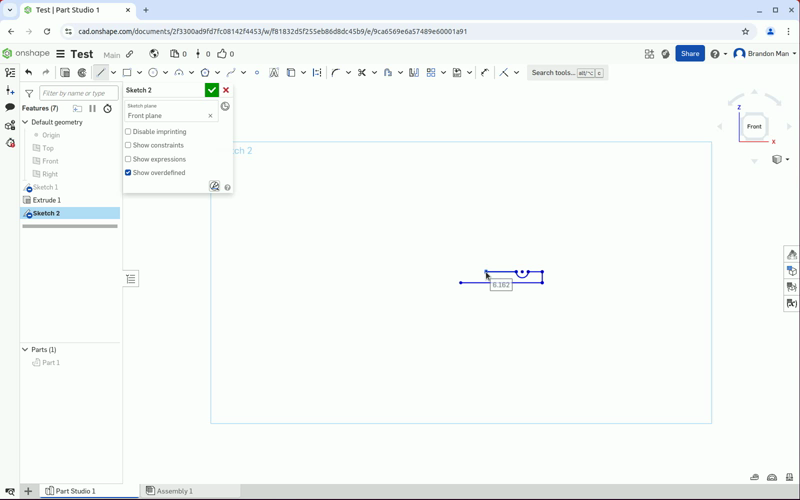
key(a)
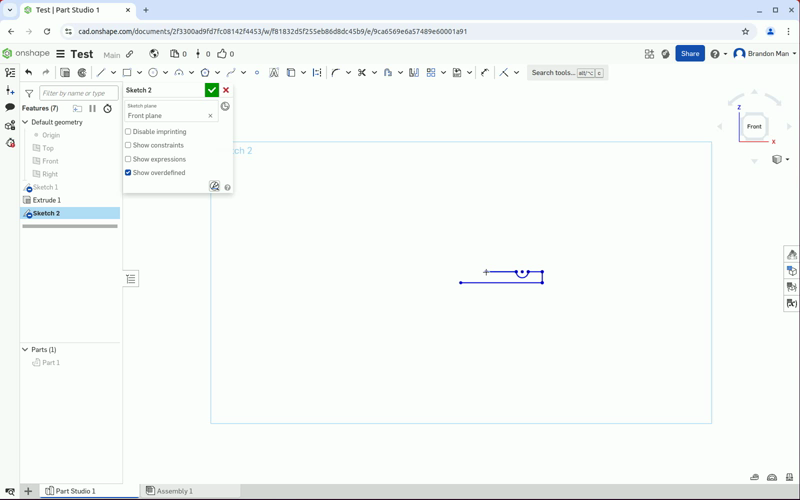
mouse_move(486, 271)
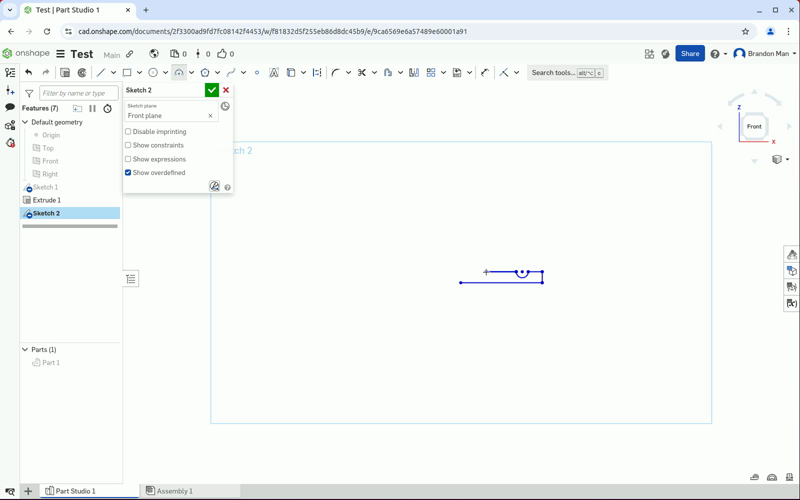
click(486, 271)
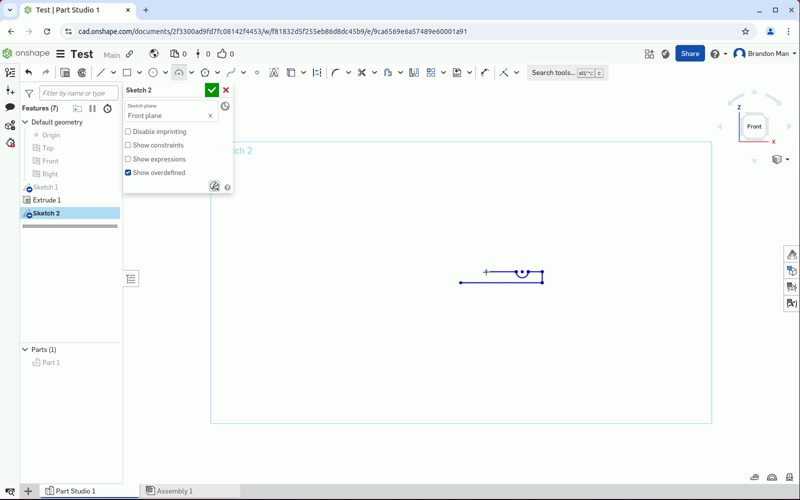
key_down(shift)
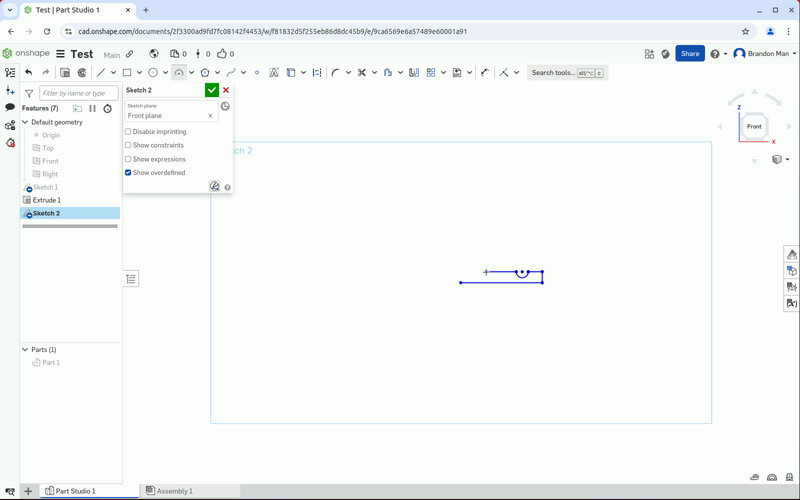
mouse_move(474, 271)
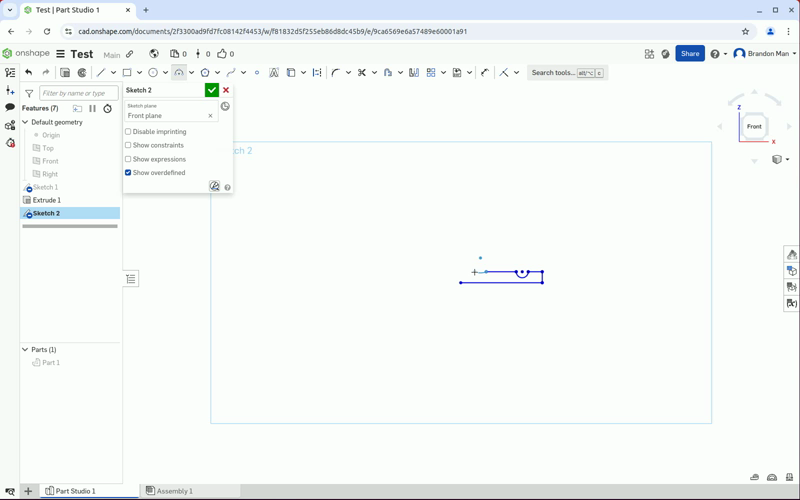
click(474, 271)
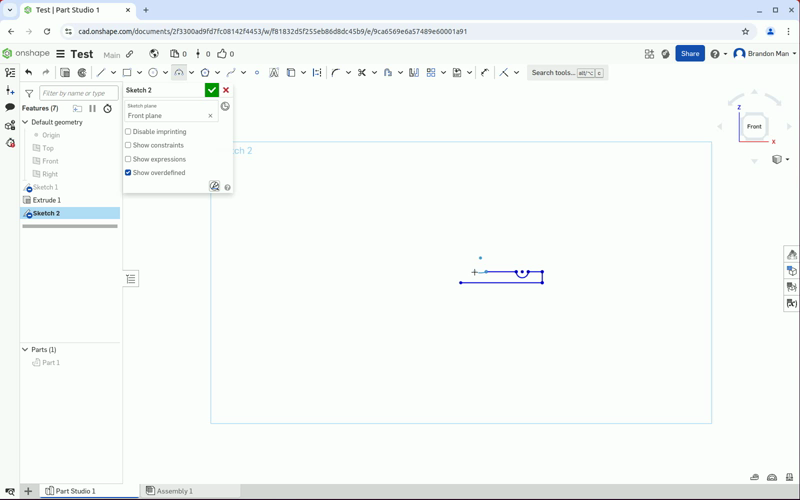
mouse_move(480, 277)
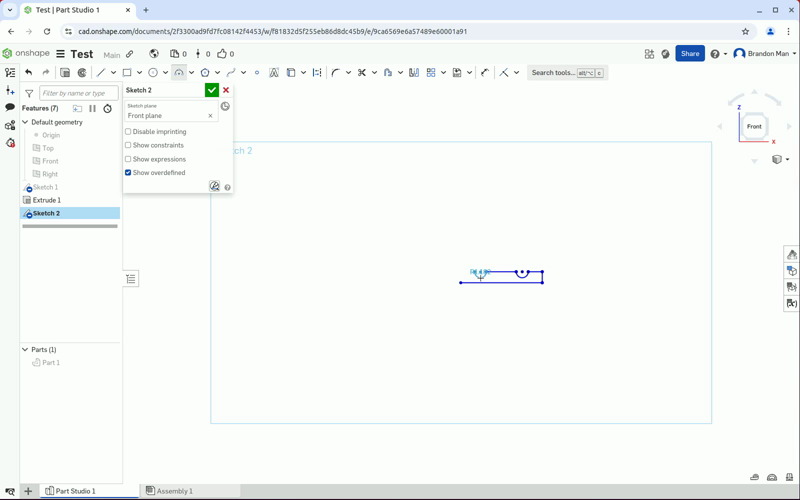
click(480, 277)
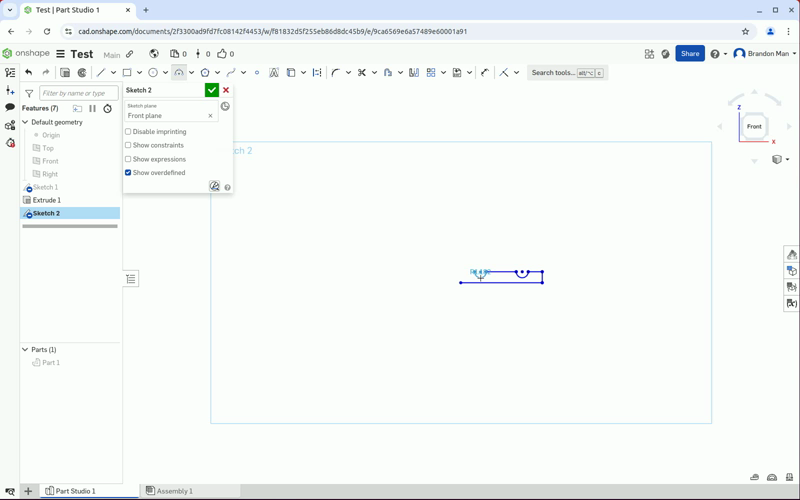
key_up(shift)
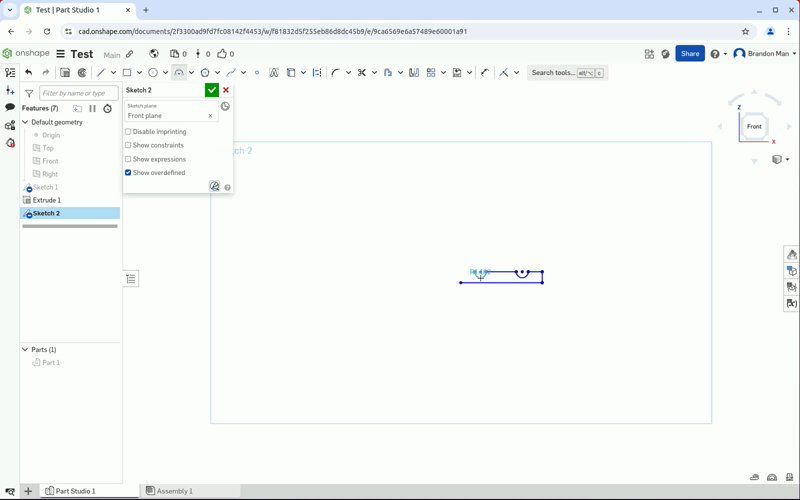
key(esc)
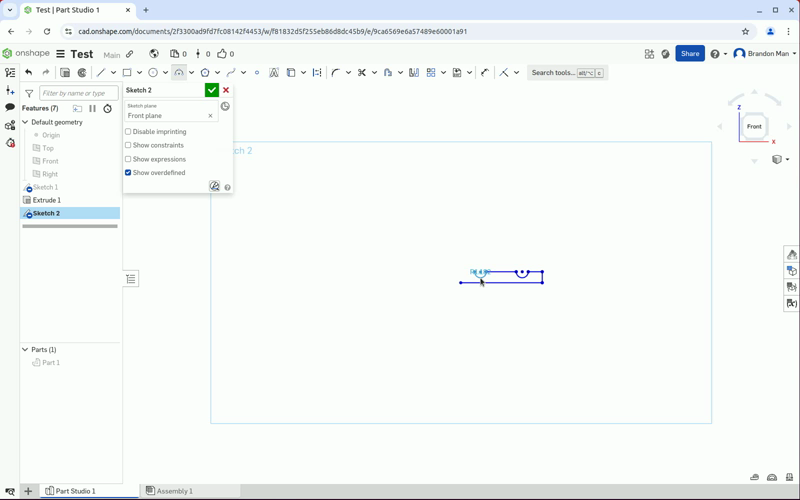
key(l)
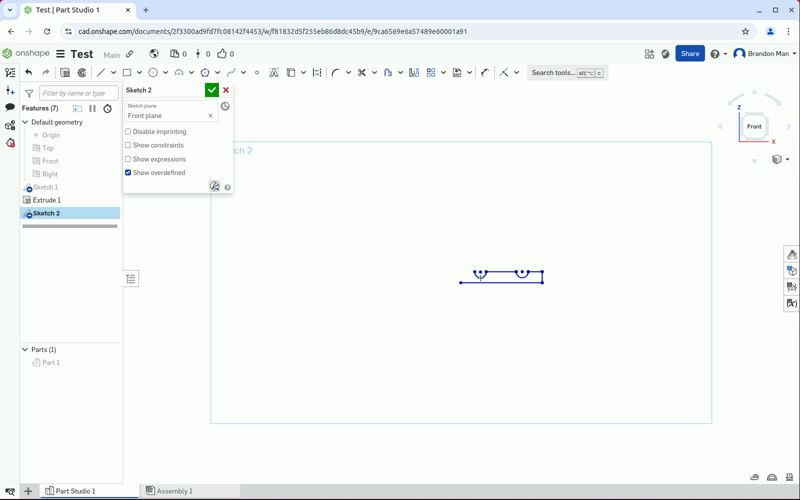
mouse_move(474, 271)
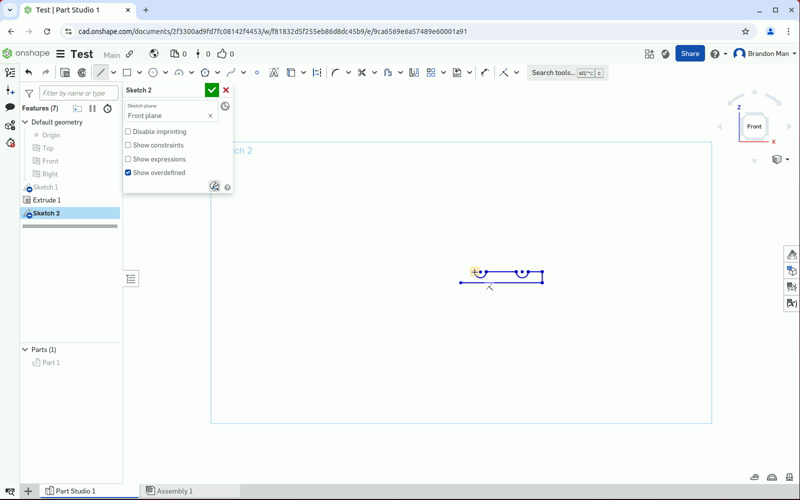
click(474, 271)
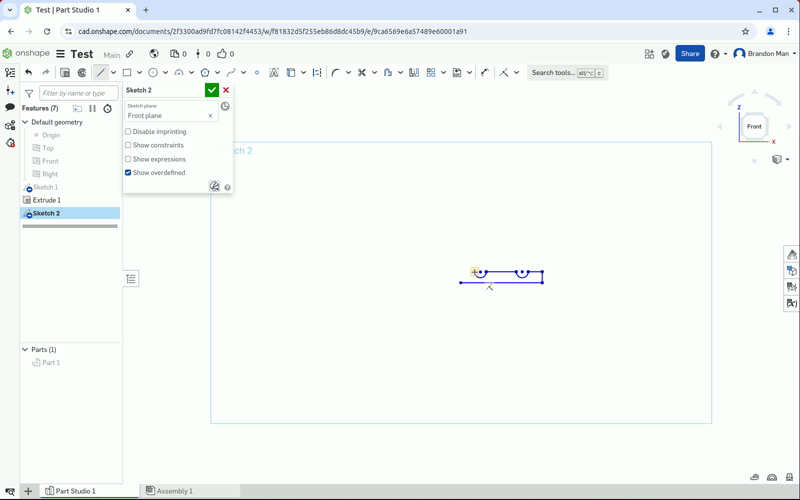
key_down(shift)
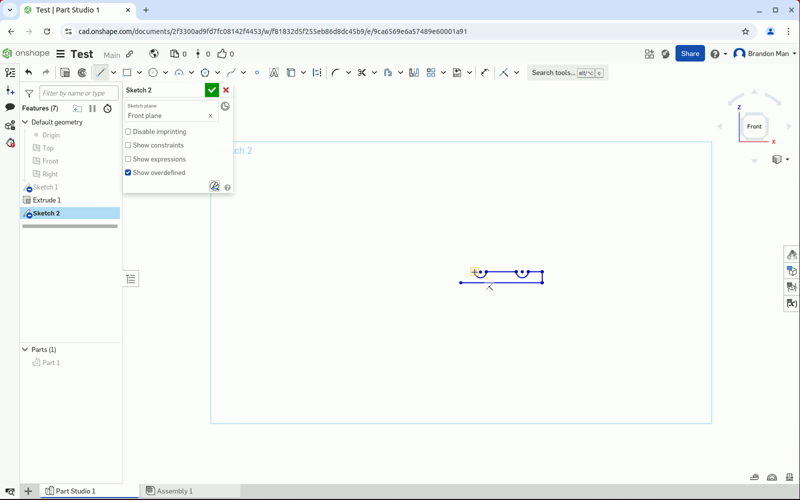
mouse_move(504, 271)
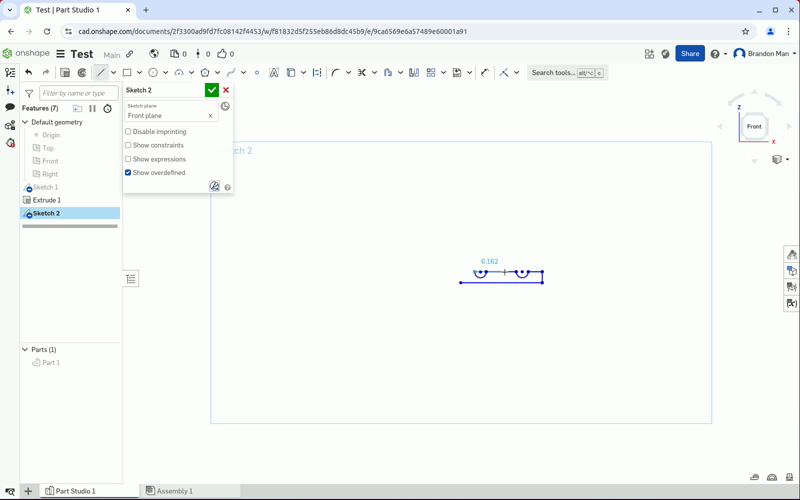
mouse_move(460, 271)
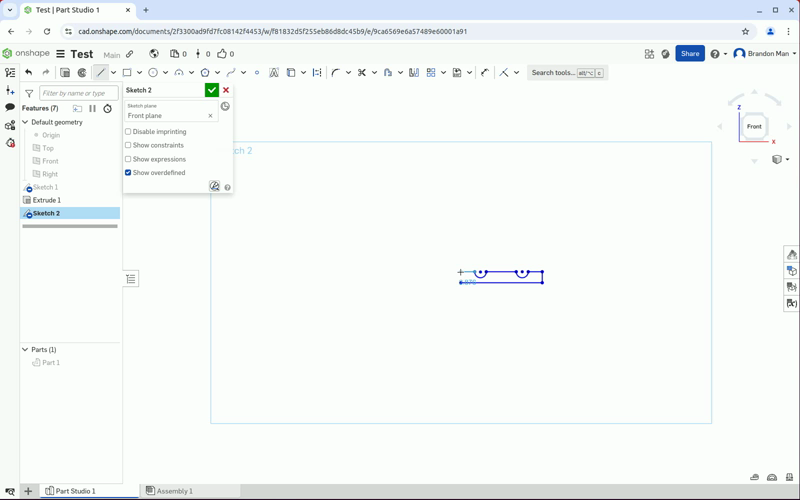
click(460, 271)
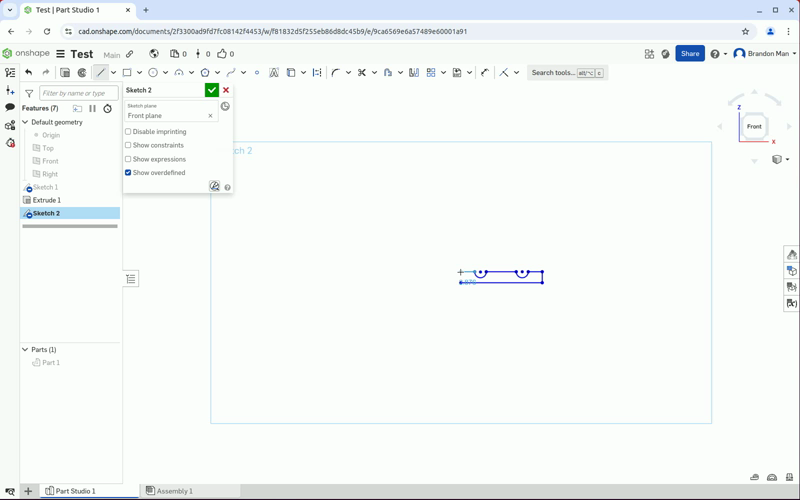
key_up(shift)
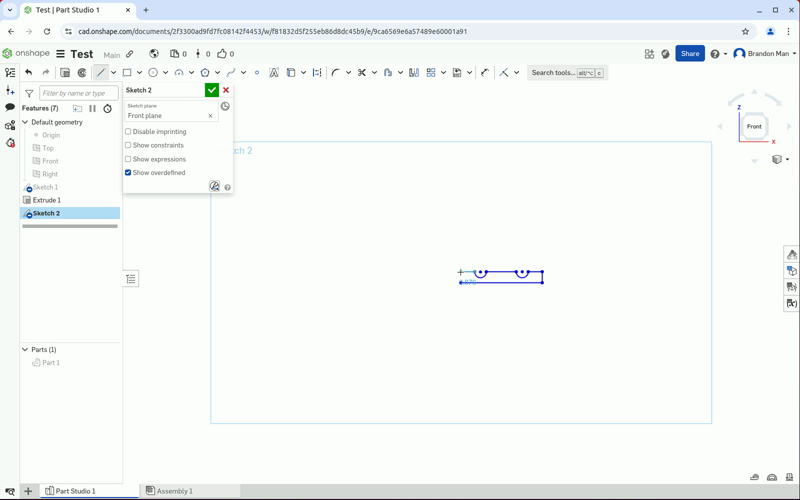
mouse_move(490, 271)
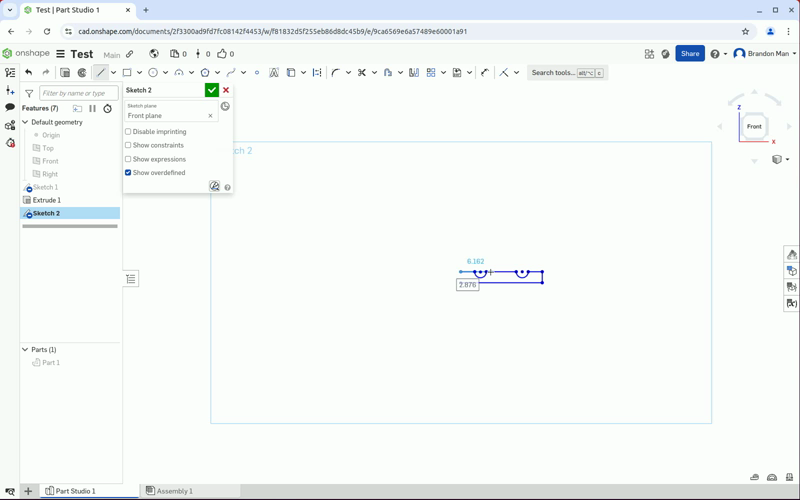
key_down(shift)
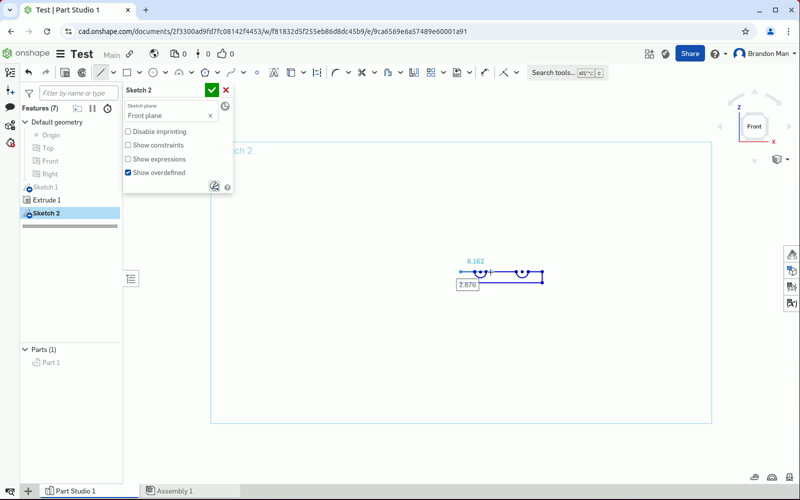
mouse_move(460, 282)
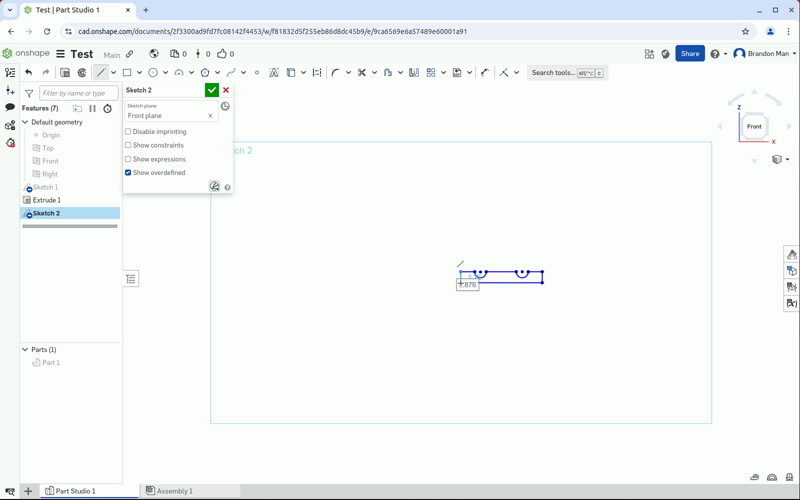
key_up(shift)
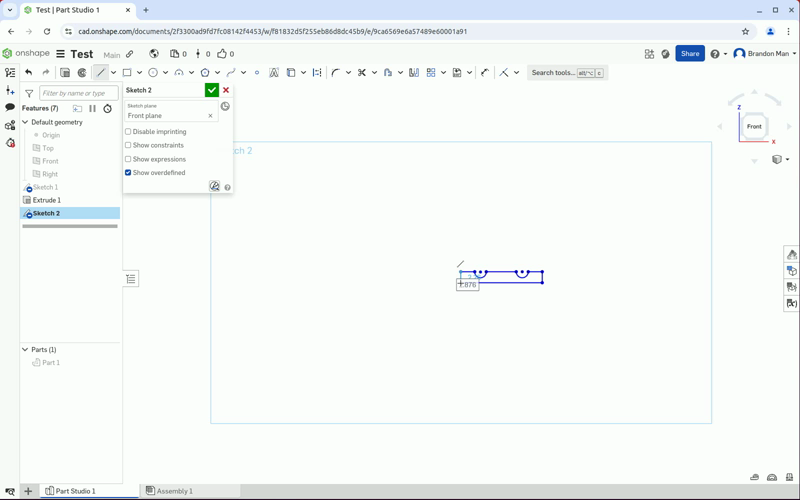
click(460, 282)
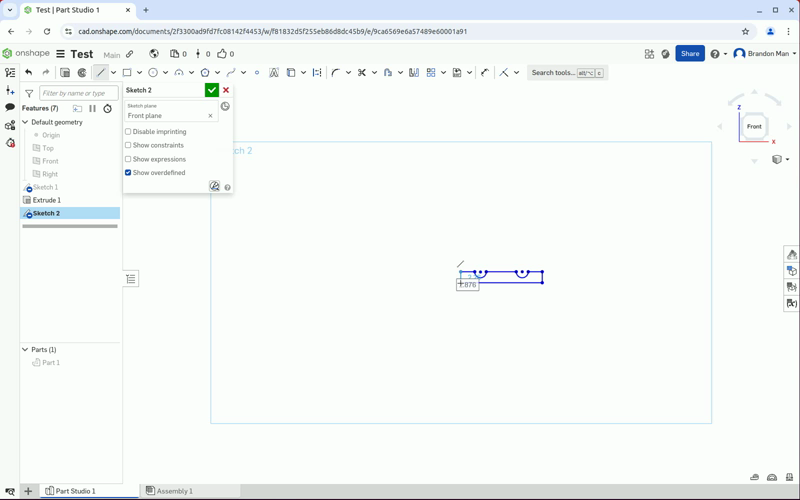
key(esc)
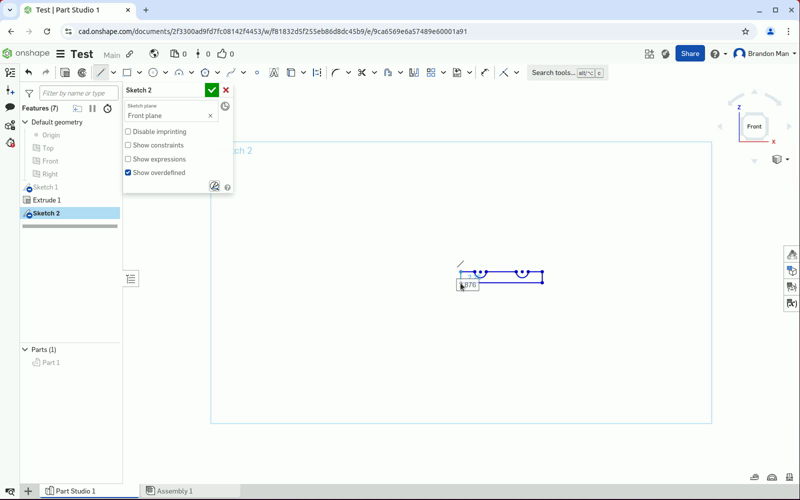
mouse_move(525, 276)
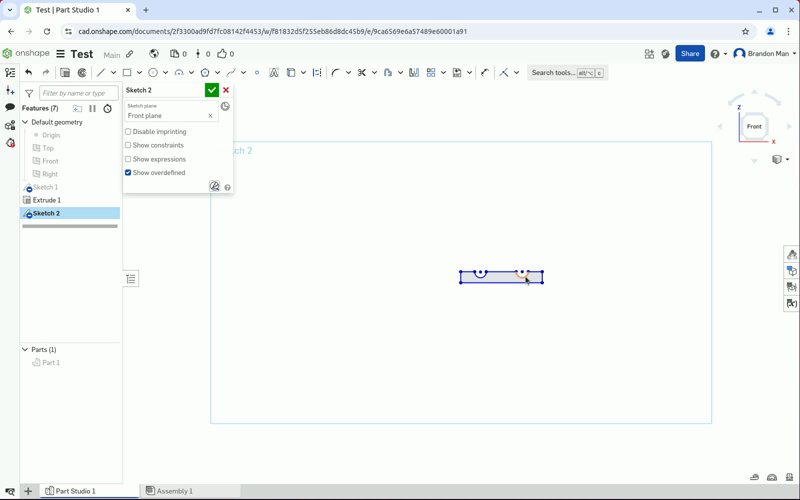
scroll(6)
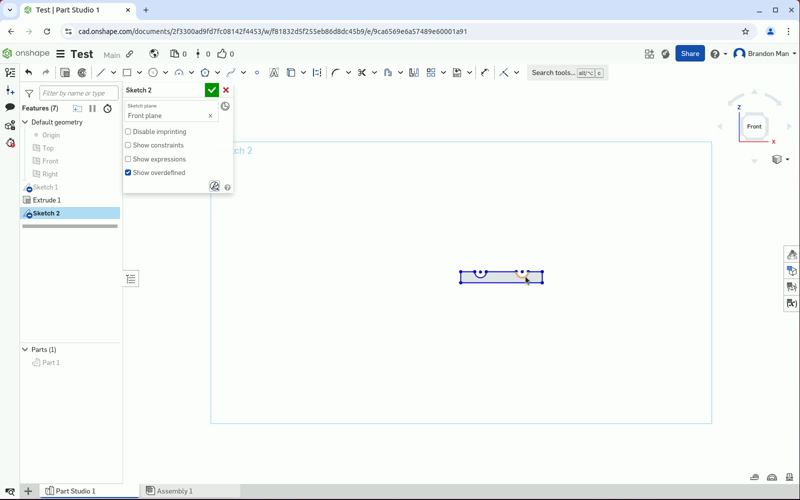
scroll(6)
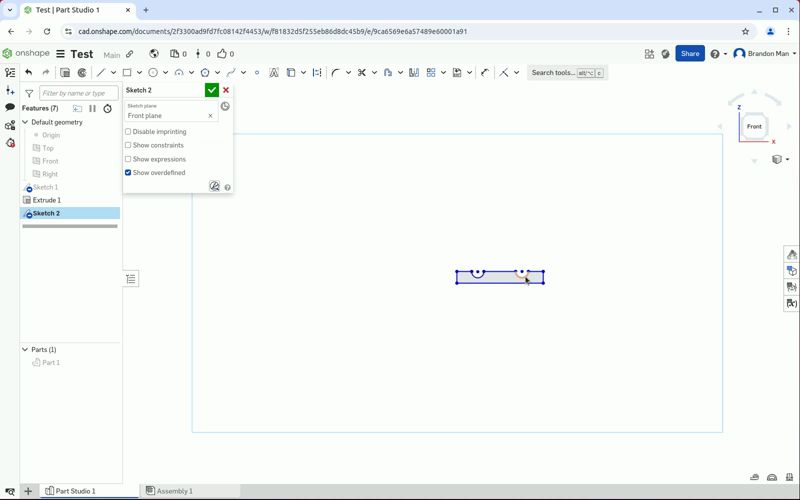
scroll(6)
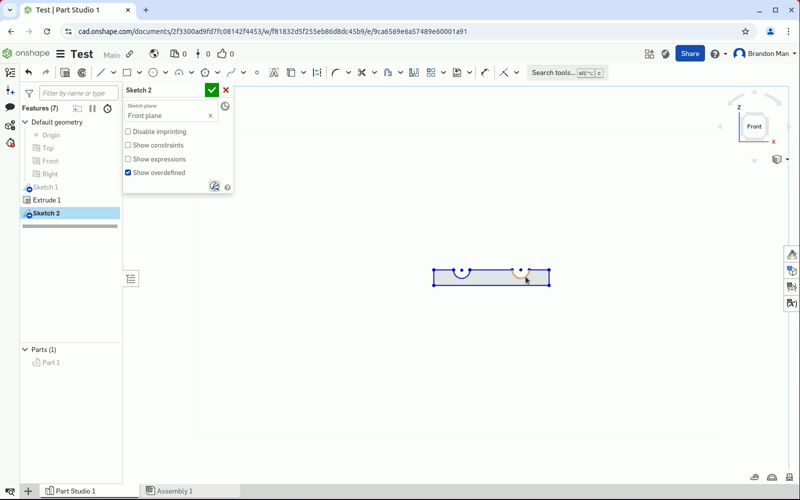
scroll(6)
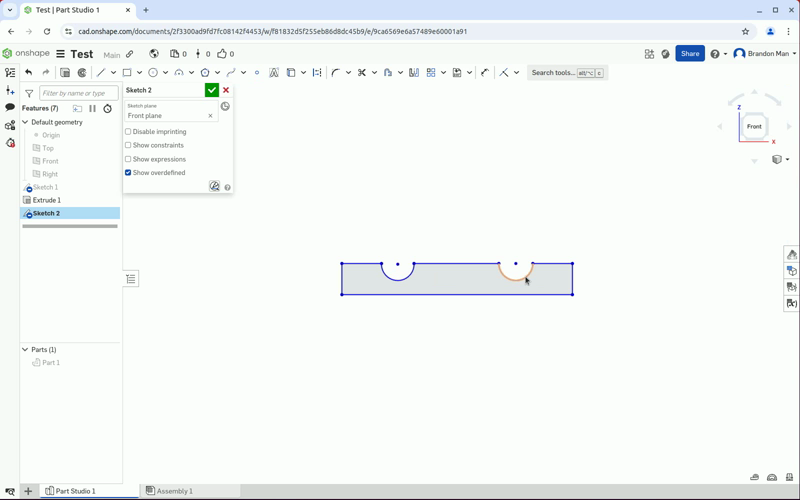
scroll(6)
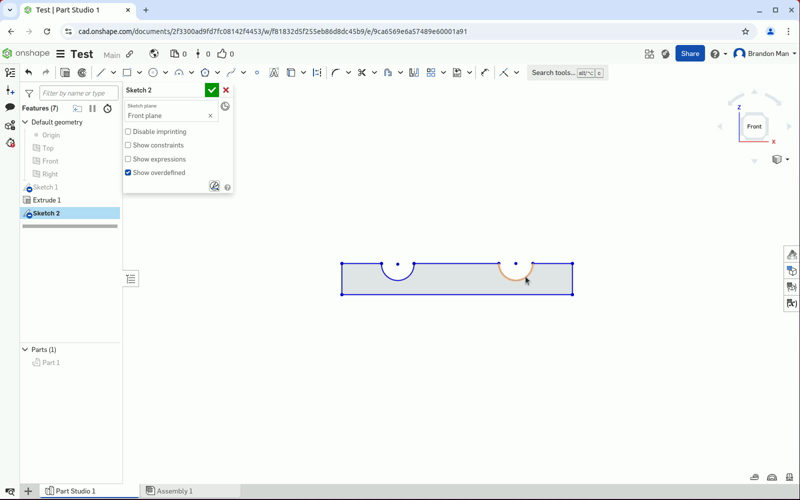
scroll(6)
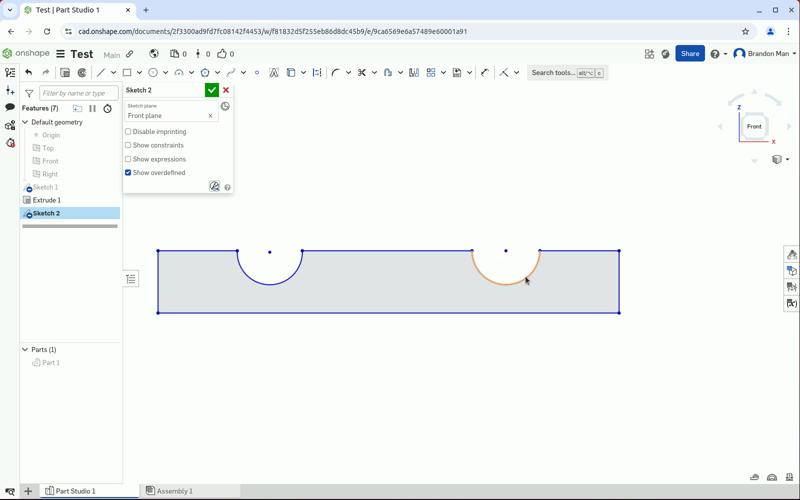
scroll(6)
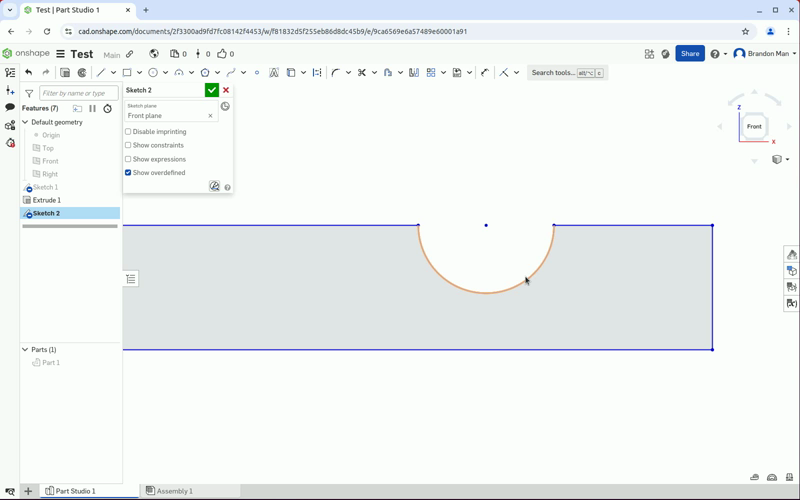
click(525, 276)
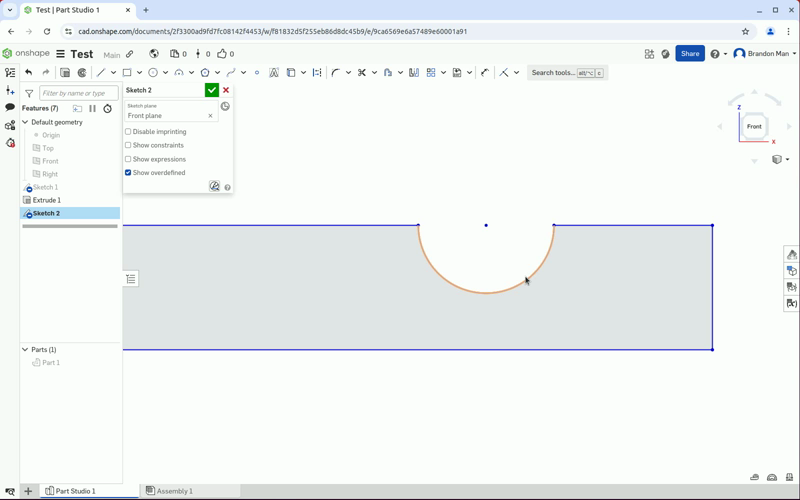
scroll(-6)
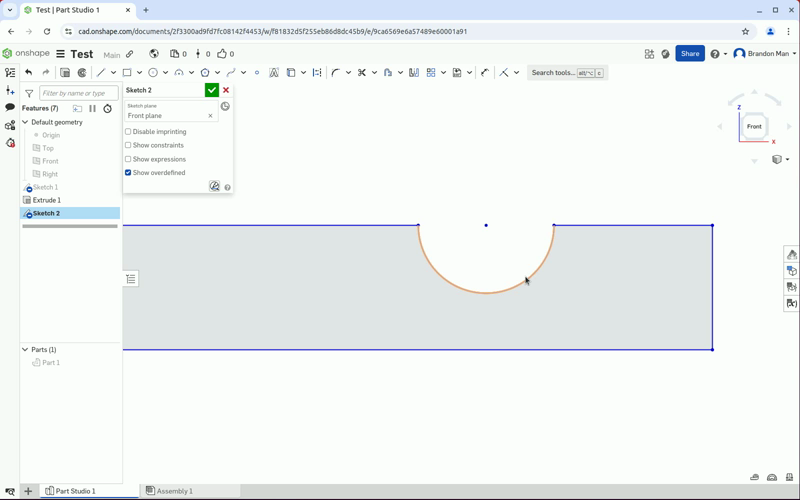
scroll(-6)
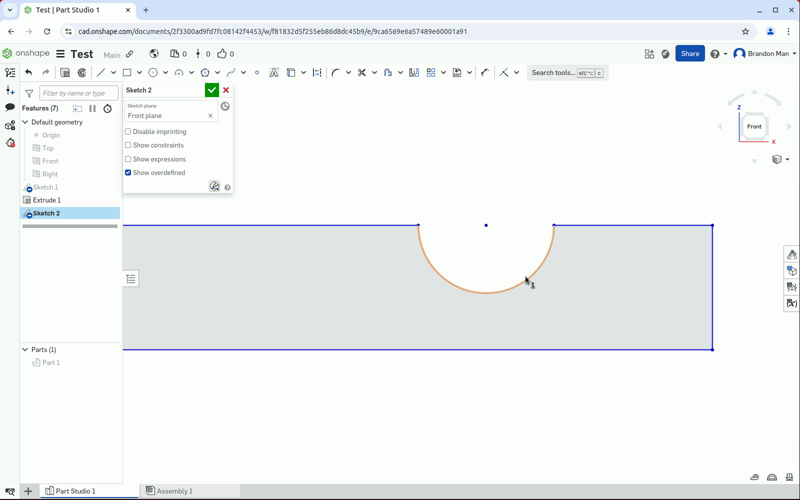
scroll(-6)
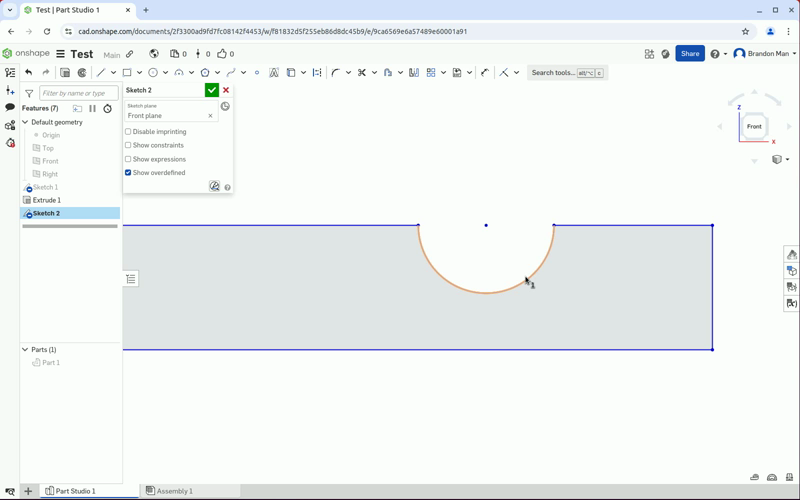
scroll(-6)
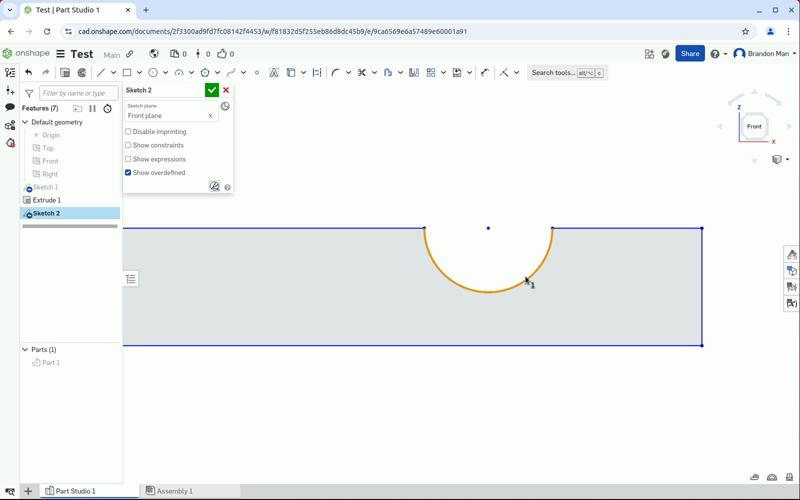
scroll(-6)
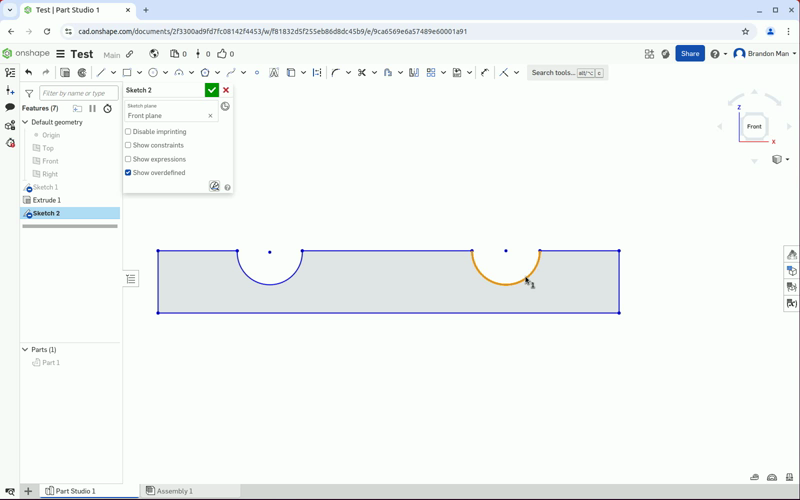
scroll(-6)
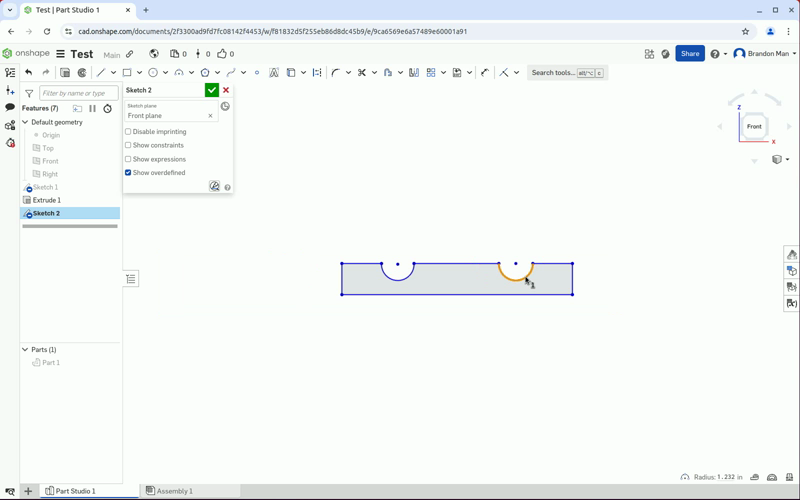
scroll(-6)
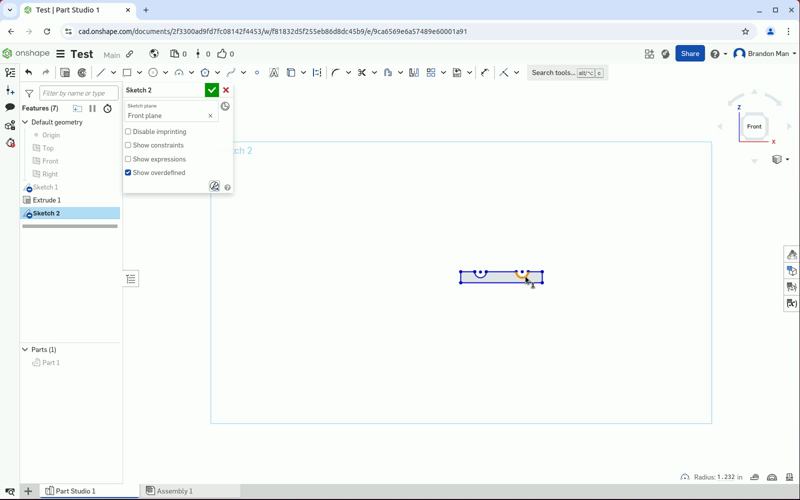
mouse_move(73, 352)
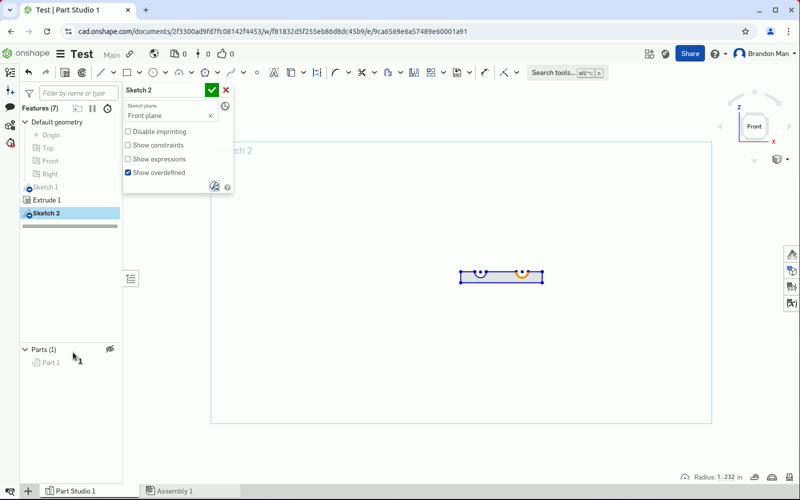
key(shift+y)
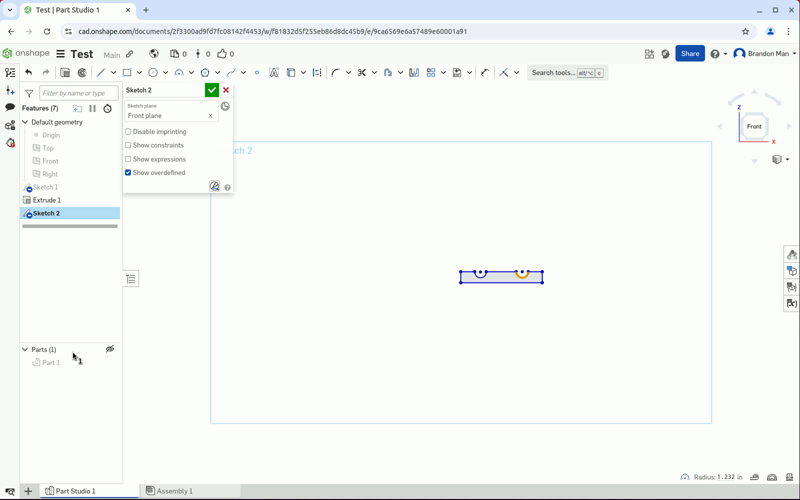
key(shift+e)
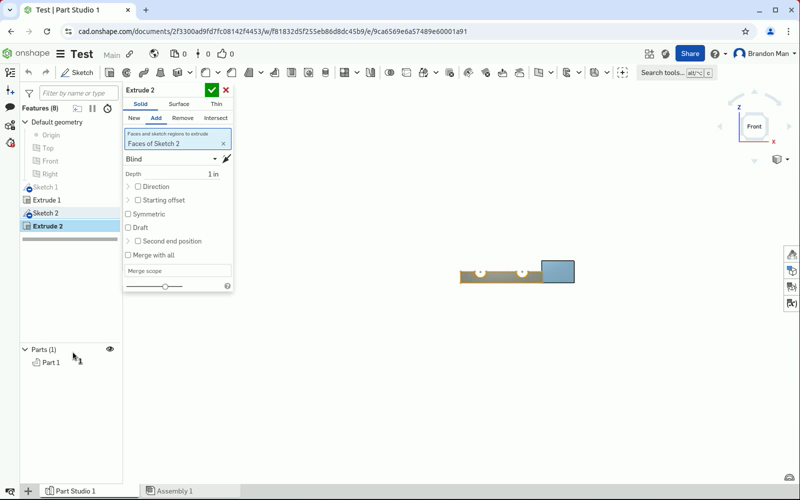
mouse_move(143, 106)
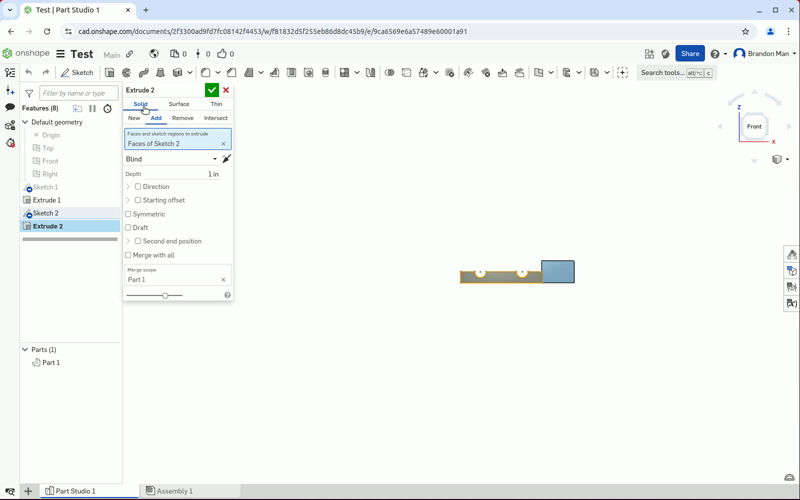
click(143, 106)
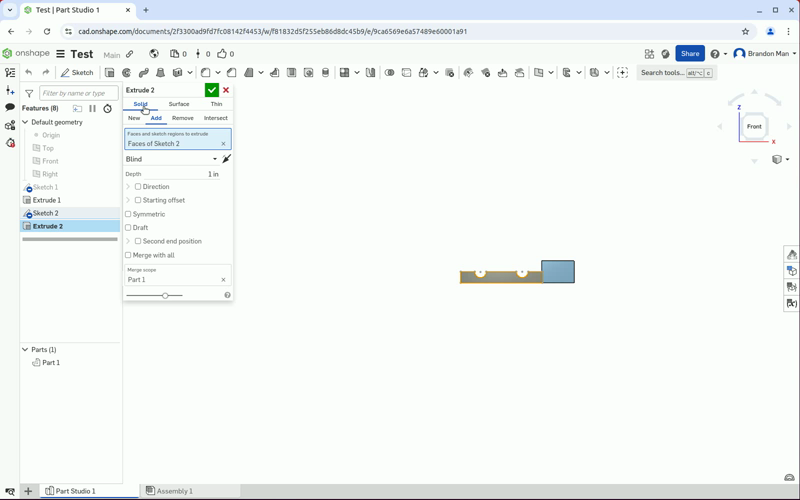
mouse_move(137, 120)
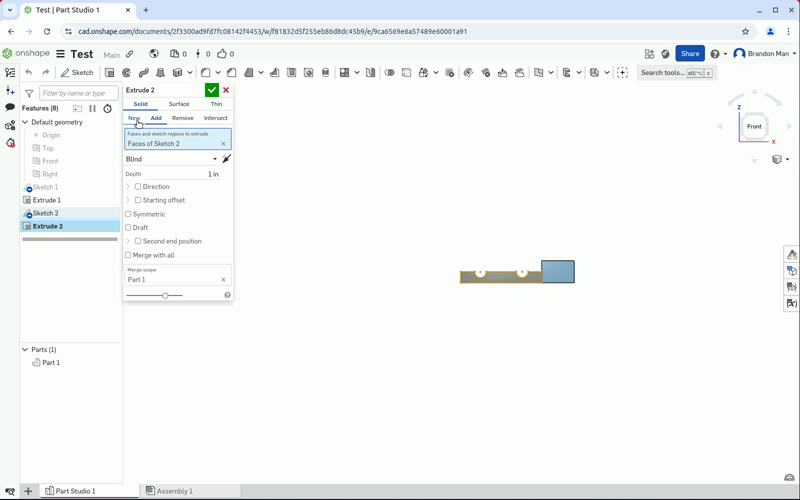
click(137, 120)
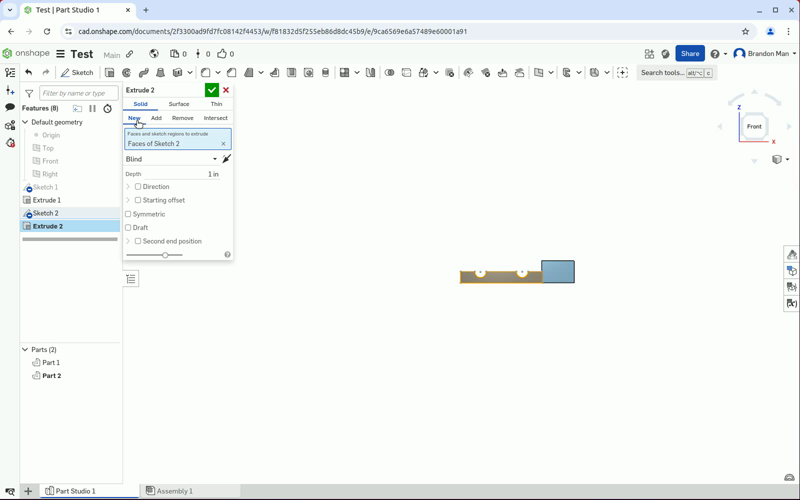
key(tab, 4)
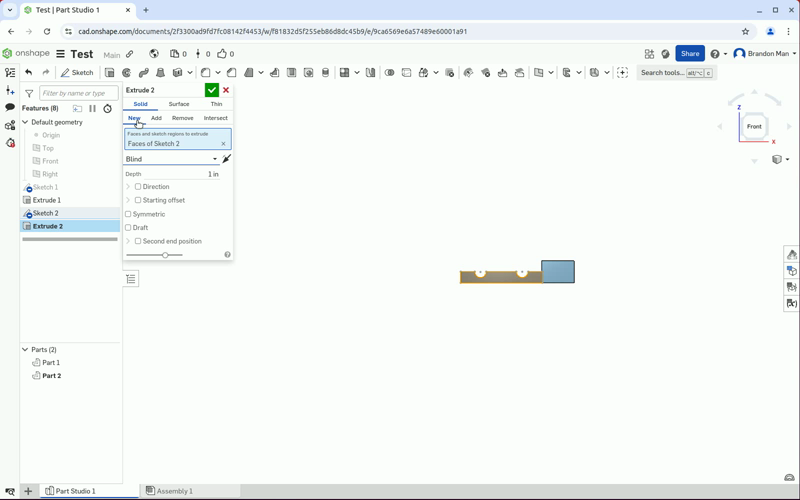
text(0.963)
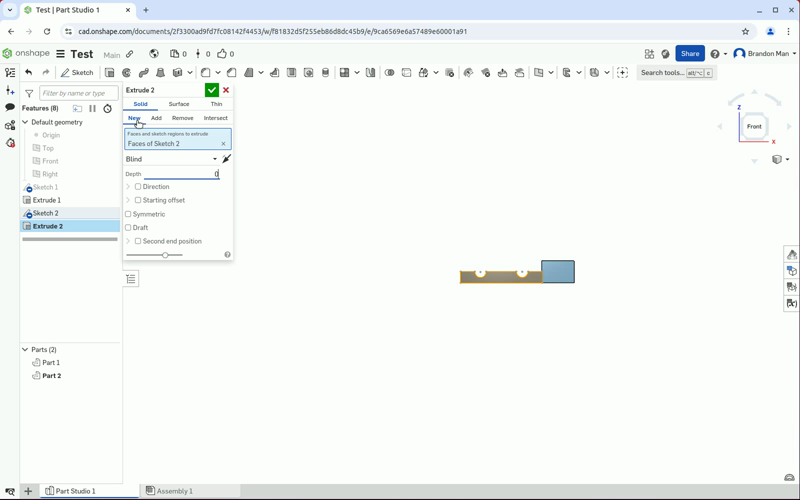
key(enter)
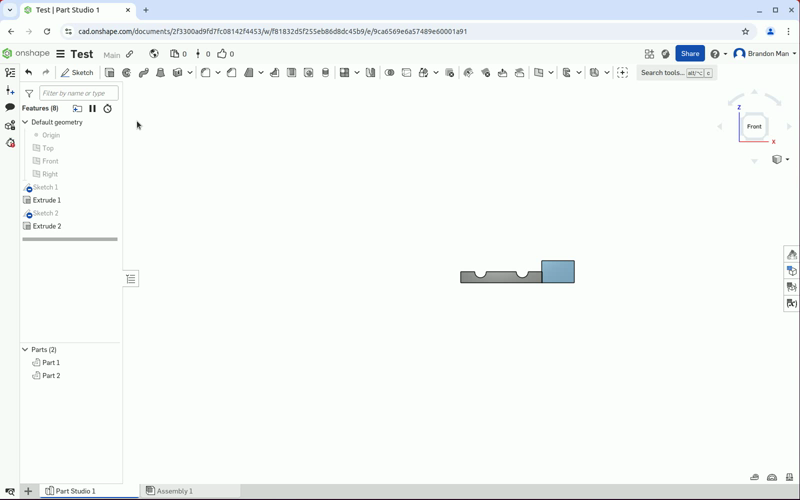
key(shift+h)
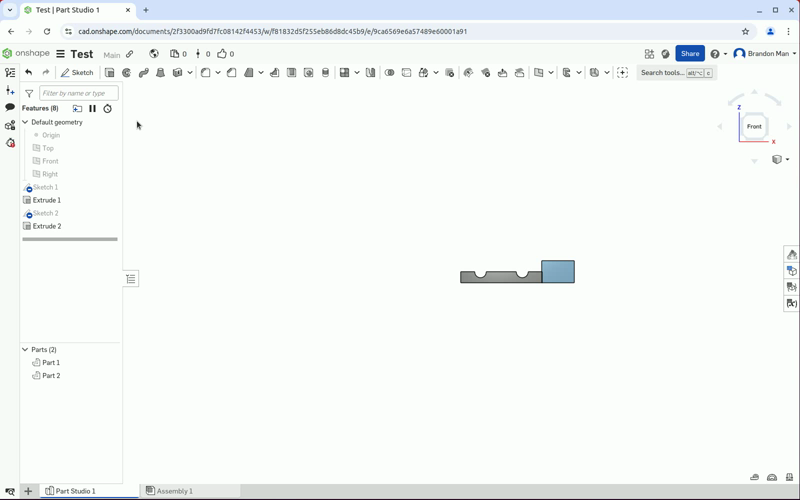
key(shift+h)
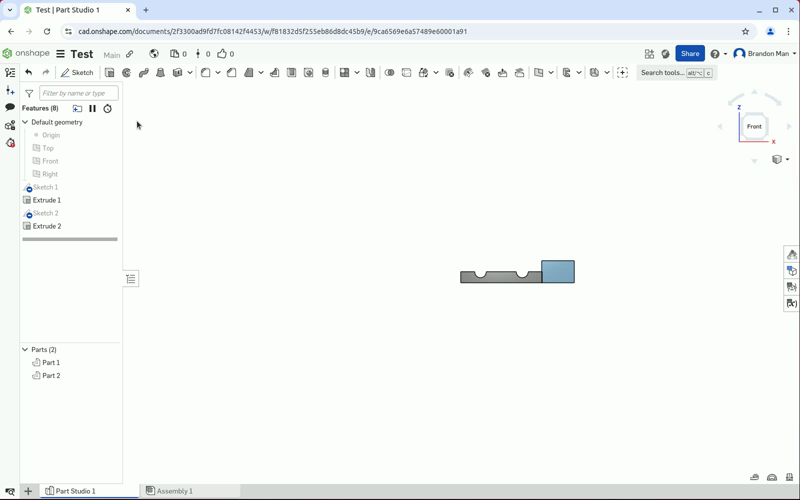
mouse_move(73, 189)
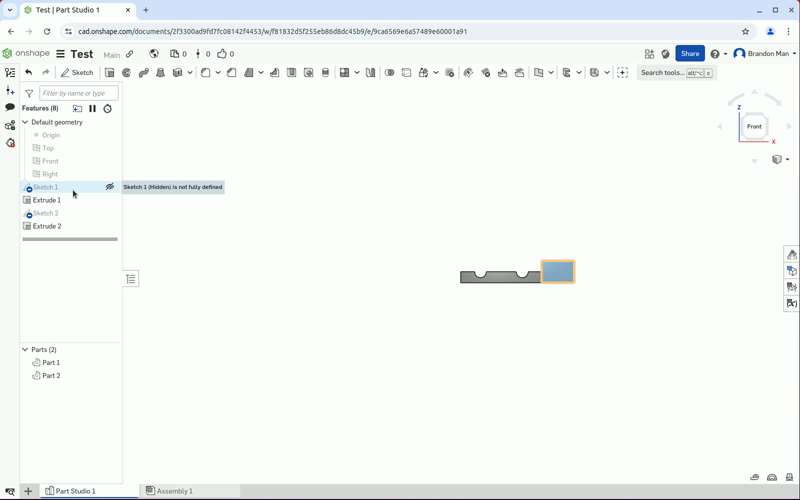
click(73, 189)
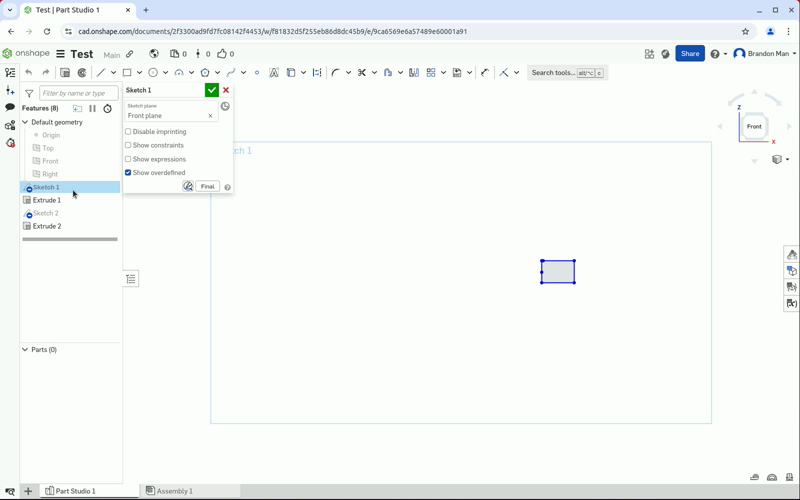
mouse_move(229, 92)
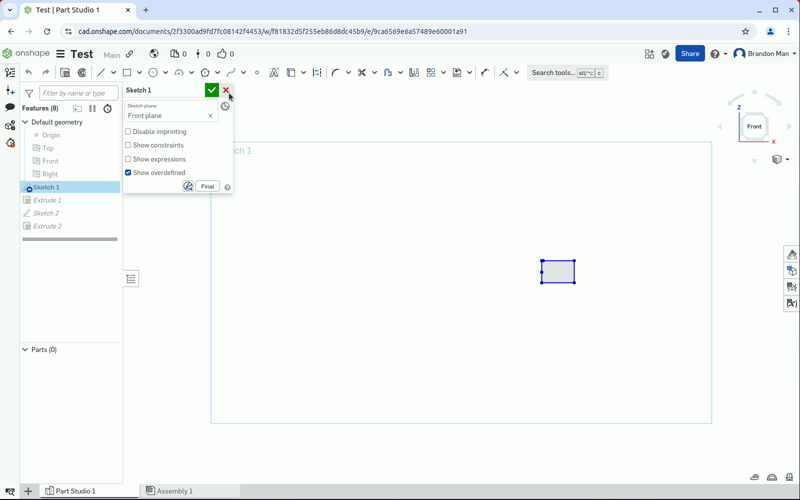
click(229, 92)
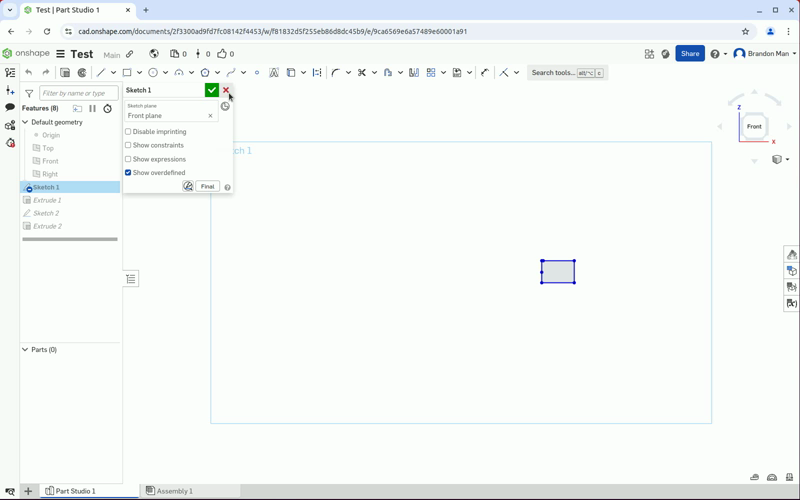
key(shift+s)
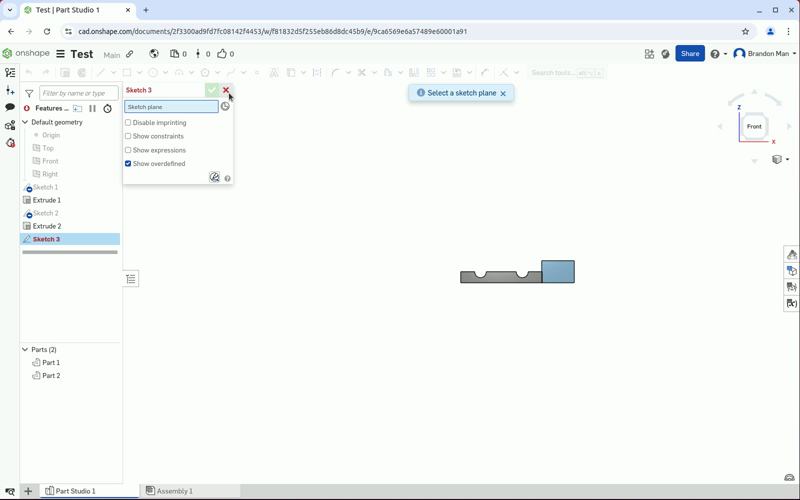
mouse_move(73, 163)
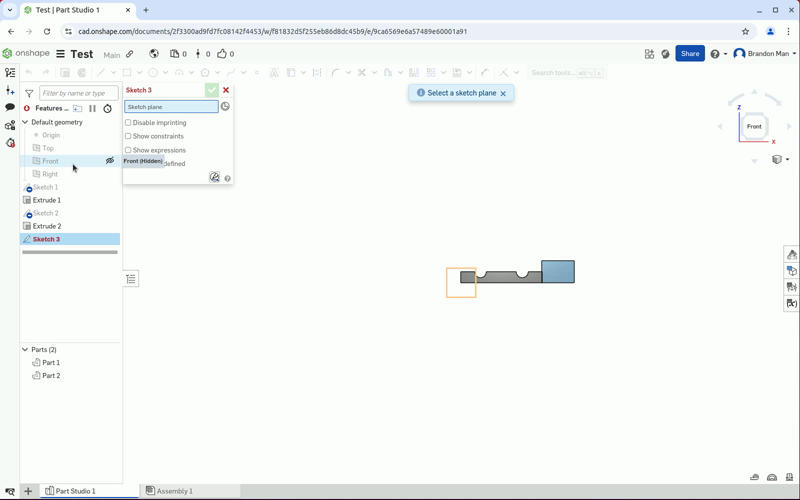
click(73, 163)
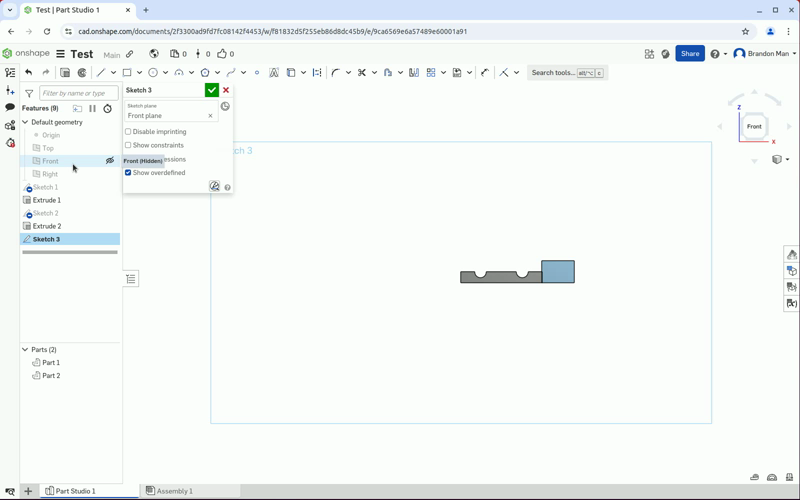
mouse_move(73, 352)
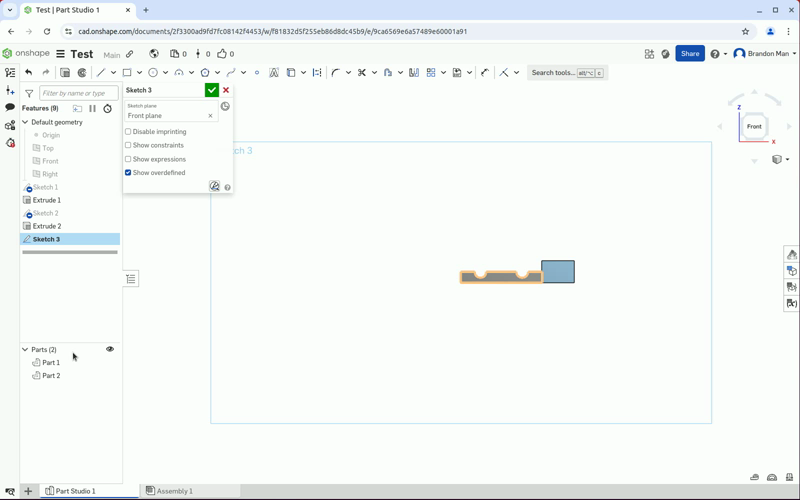
key(y)
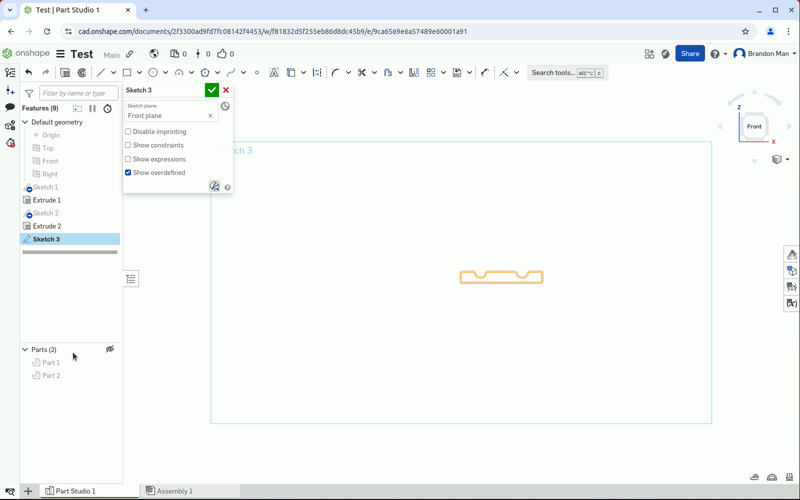
key(l)
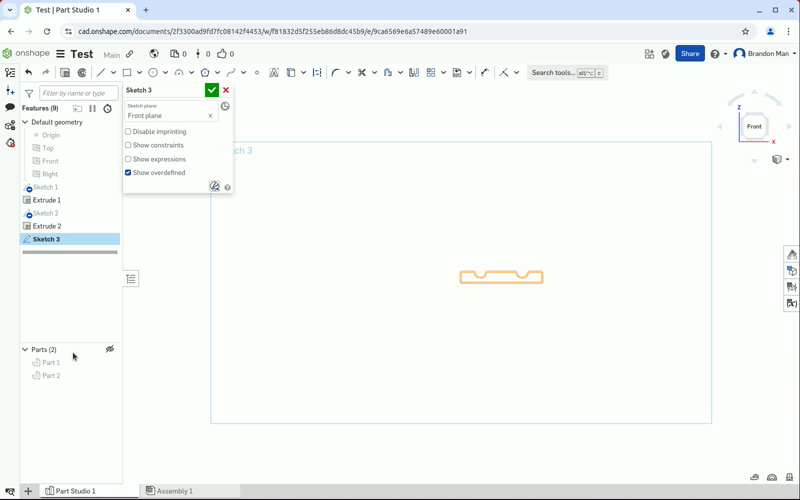
key_down(shift)
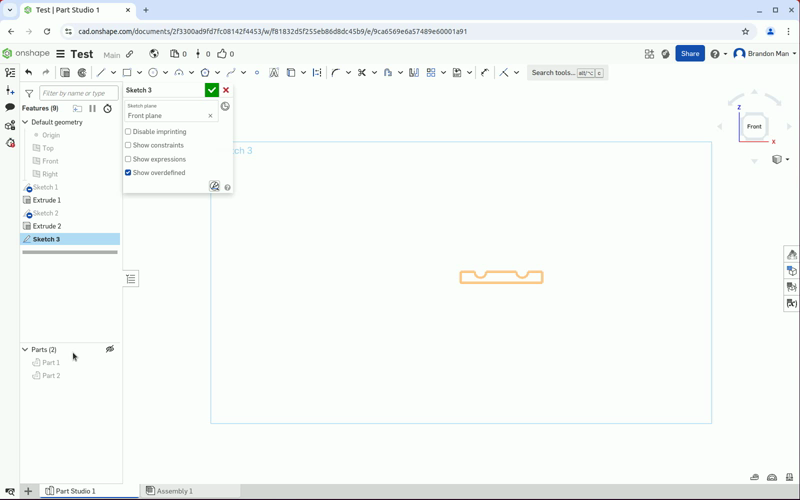
mouse_move(460, 272)
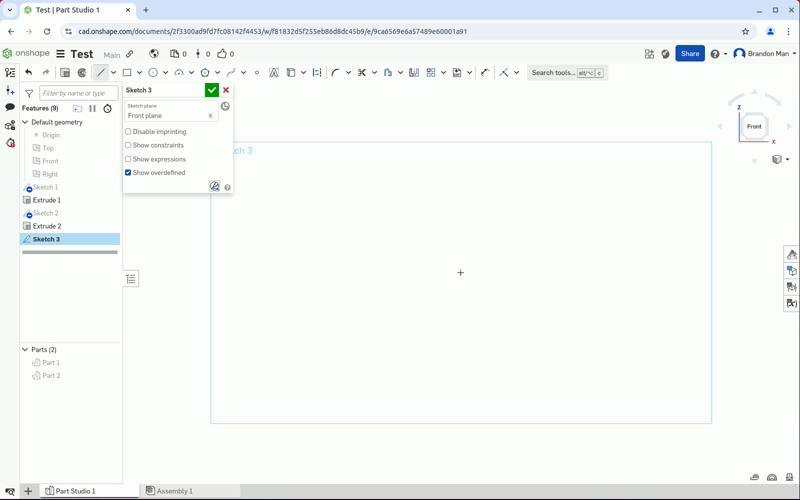
click(460, 272)
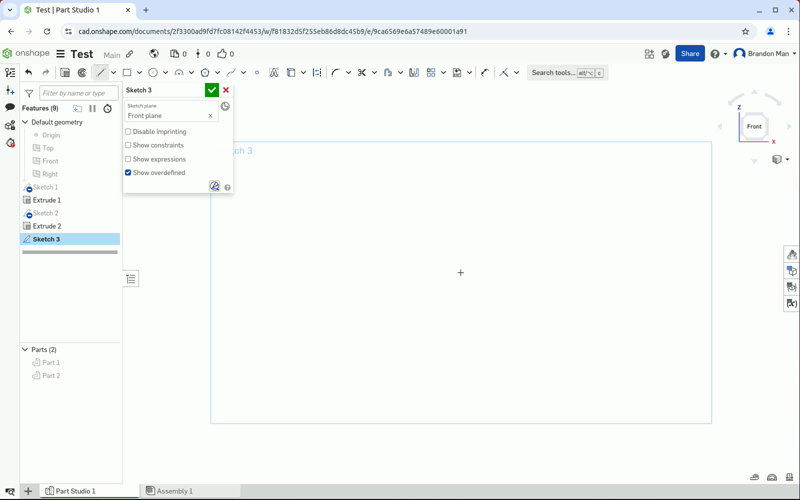
key_up(shift)
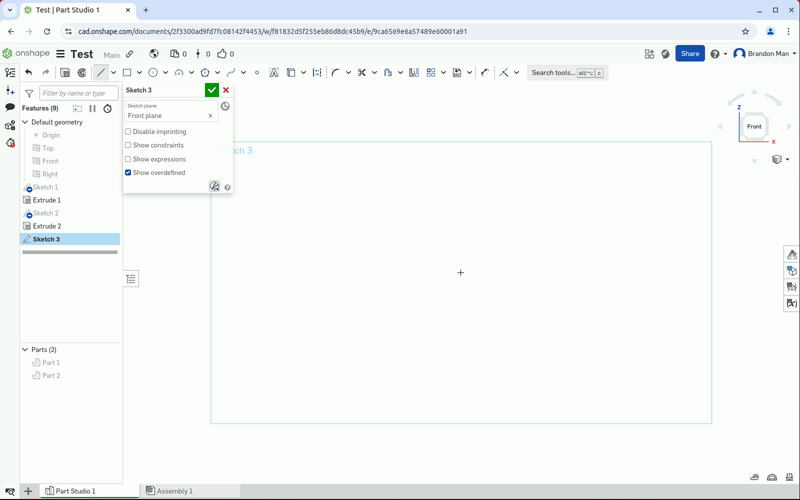
key_down(shift)
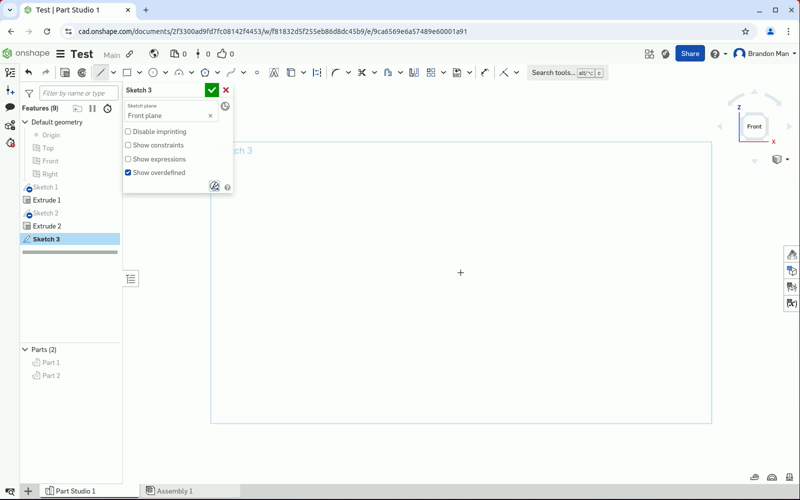
mouse_move(490, 272)
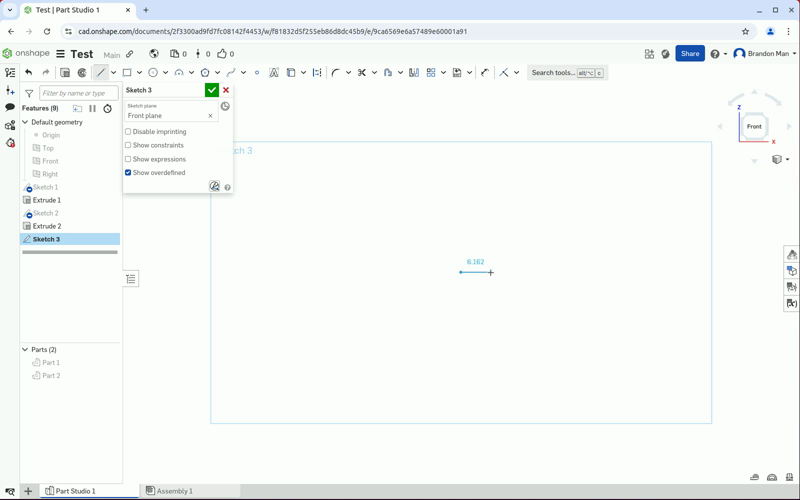
mouse_move(474, 272)
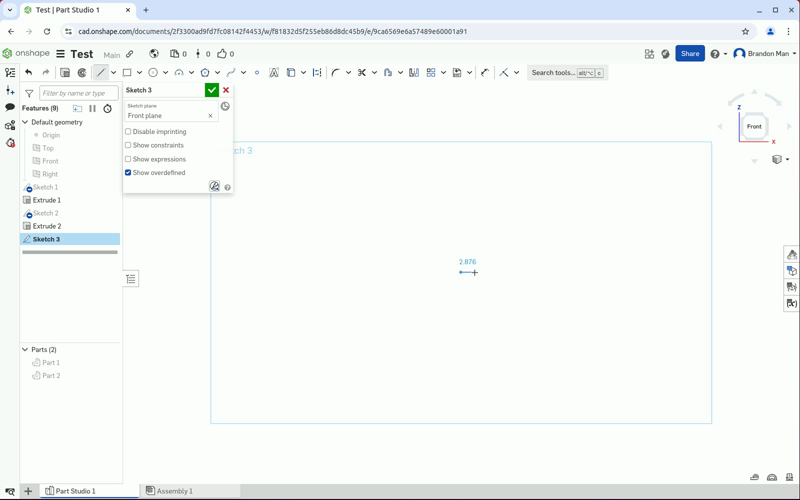
click(474, 272)
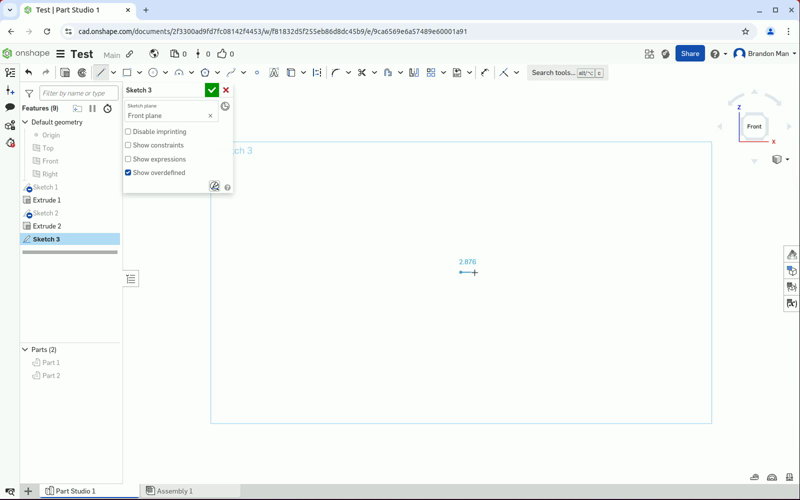
key_up(shift)
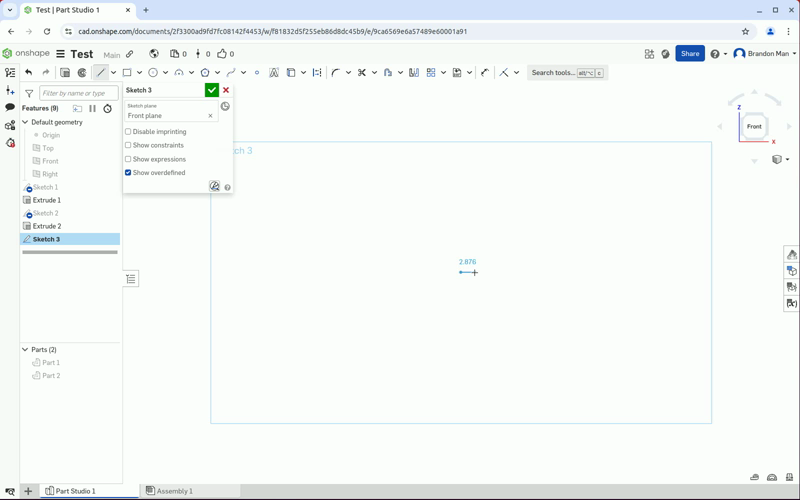
key(esc)
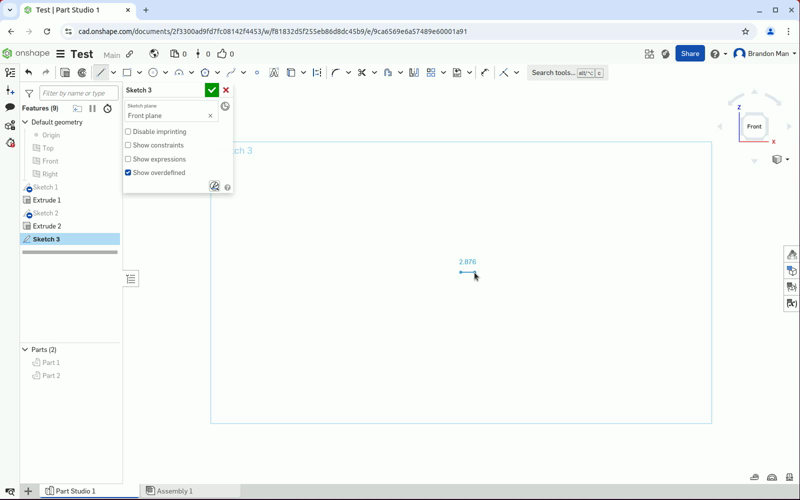
key(a)
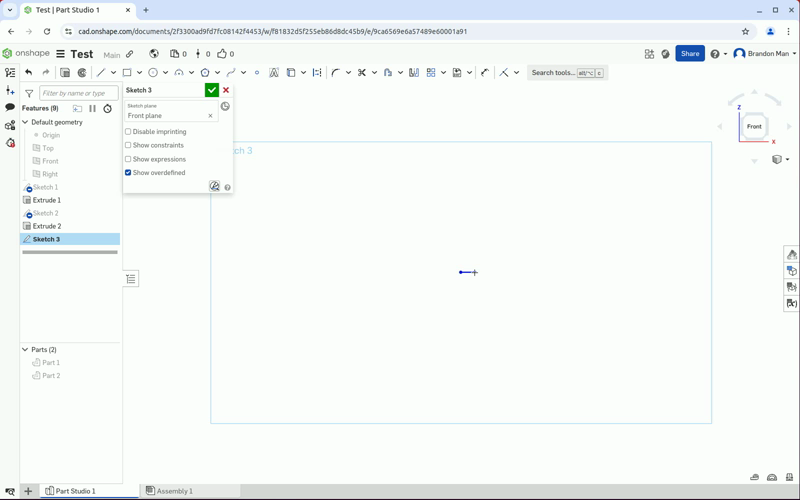
mouse_move(474, 272)
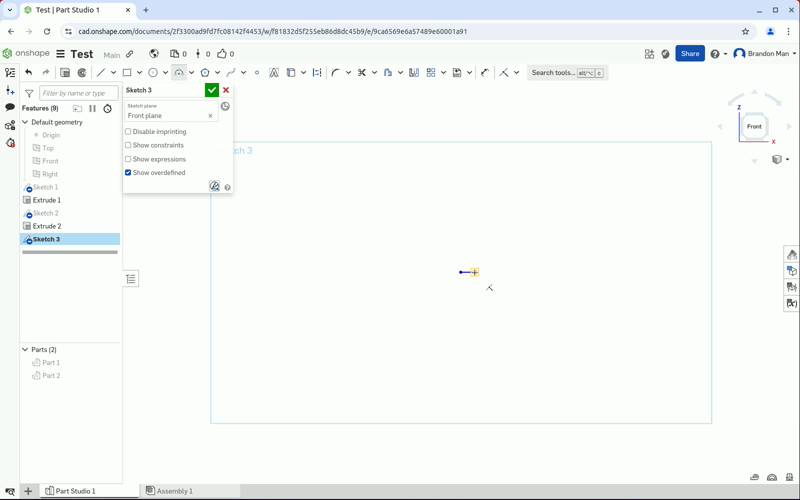
click(474, 272)
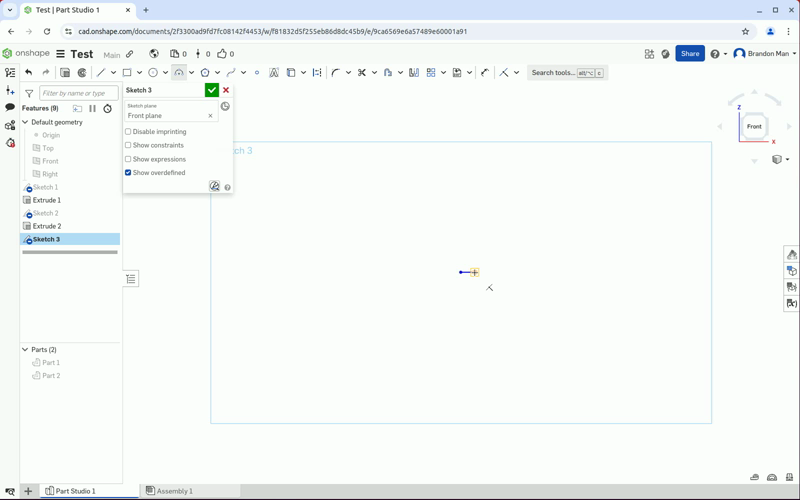
key_down(shift)
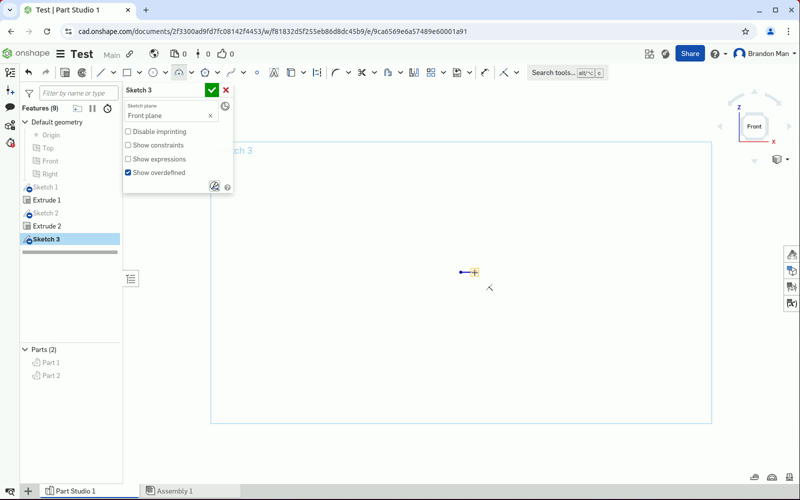
mouse_move(486, 272)
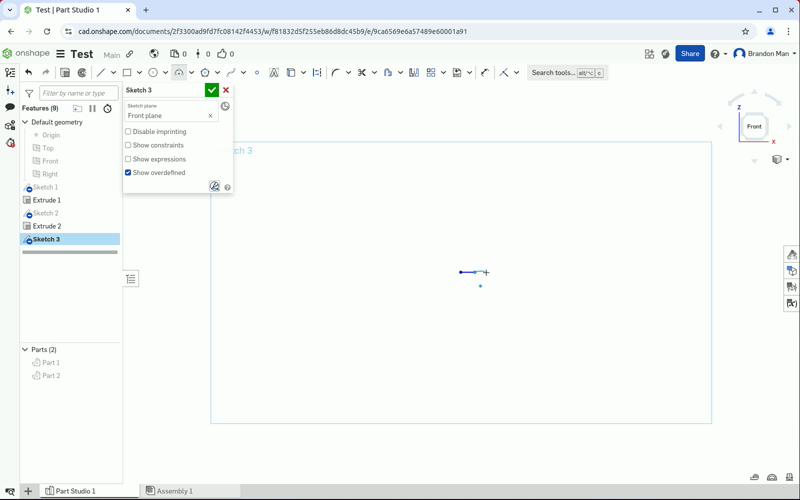
click(486, 272)
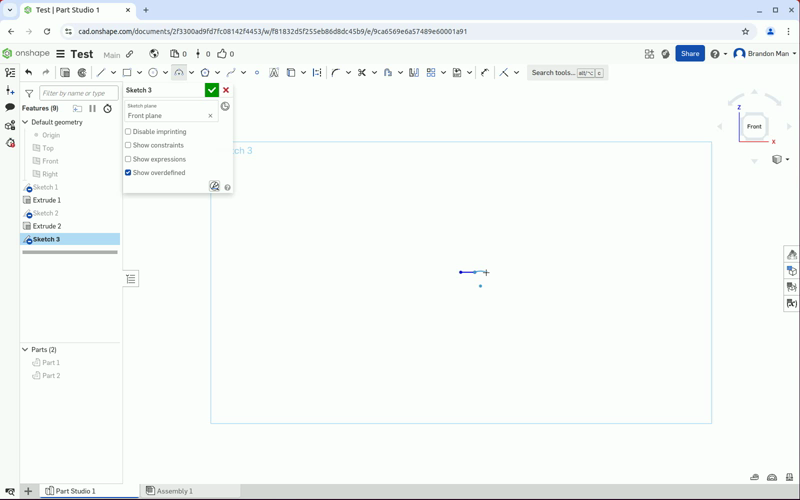
mouse_move(480, 266)
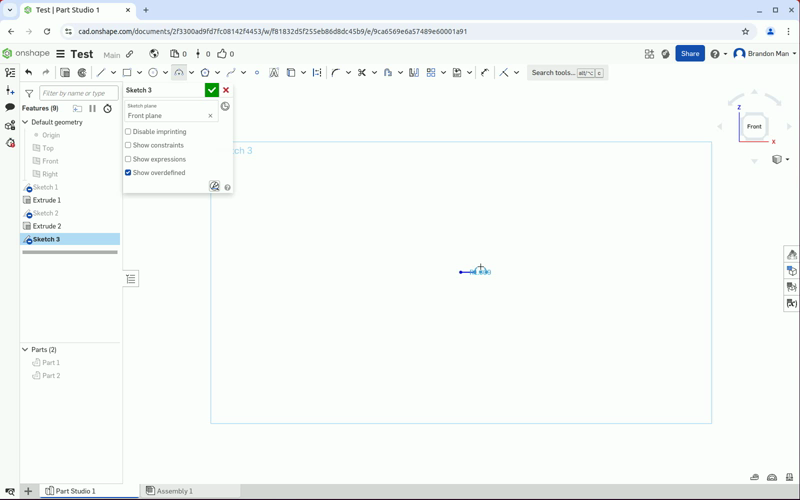
click(480, 266)
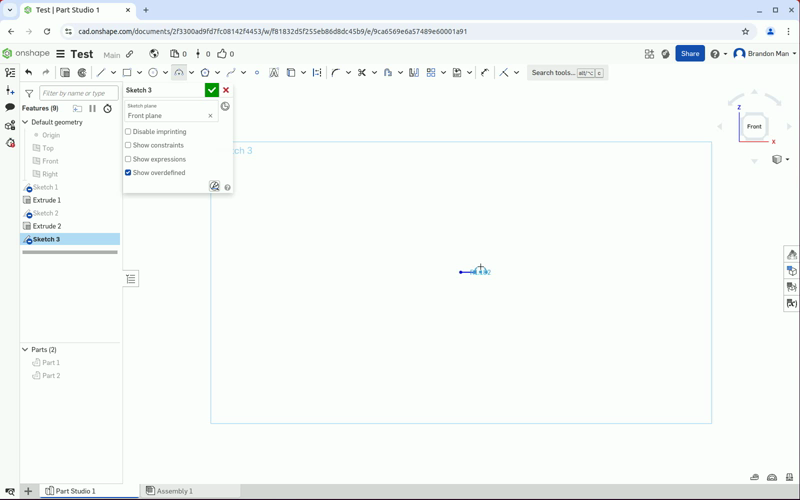
key_up(shift)
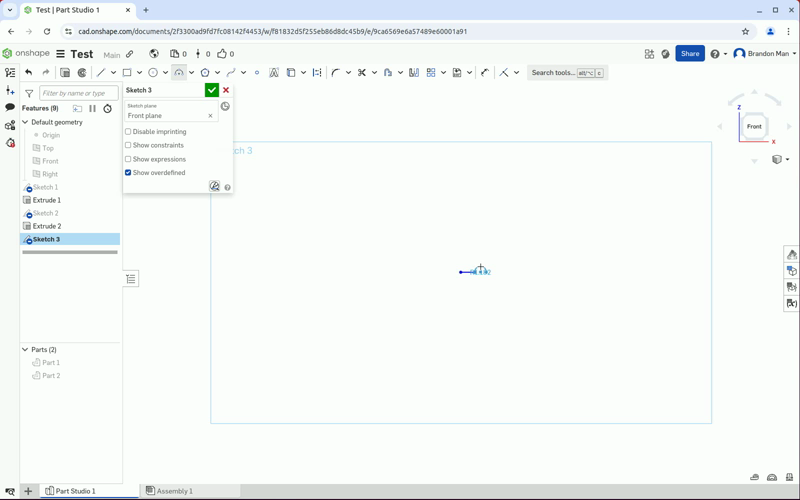
key(esc)
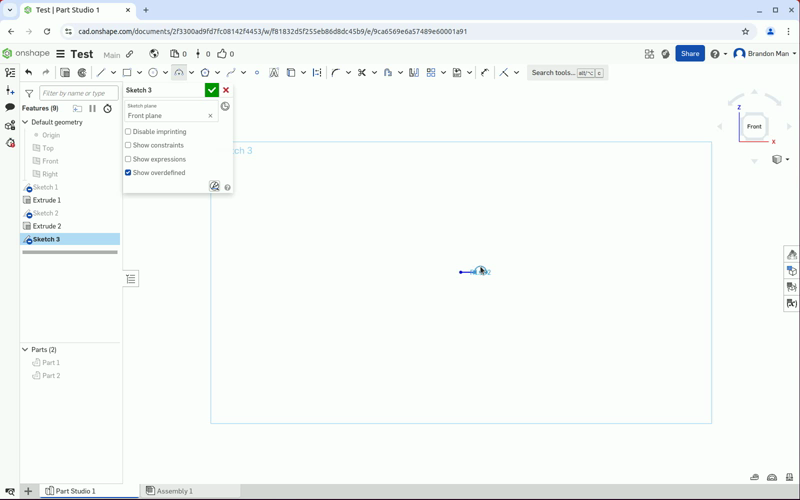
key(l)
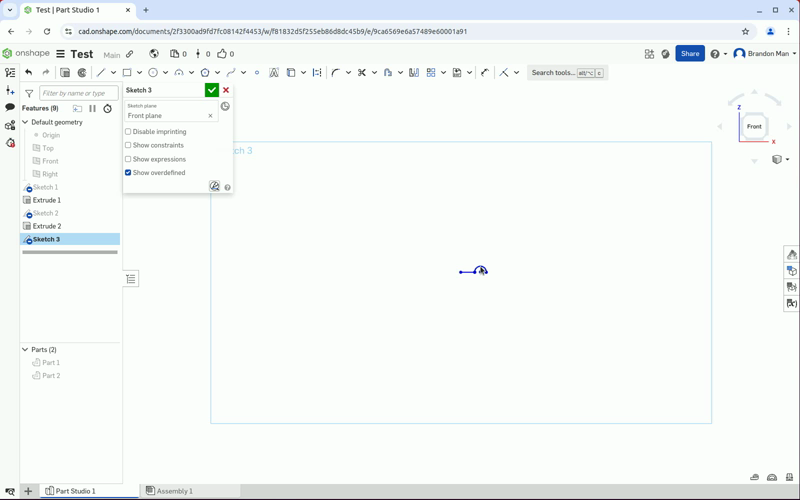
mouse_move(486, 272)
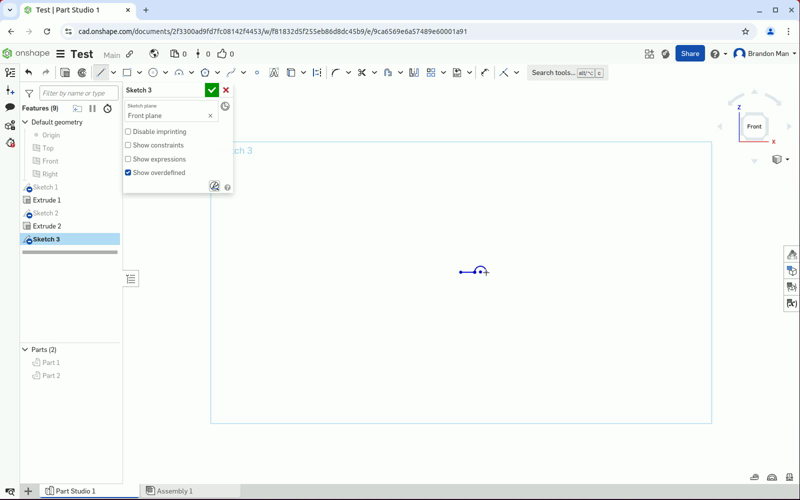
click(486, 272)
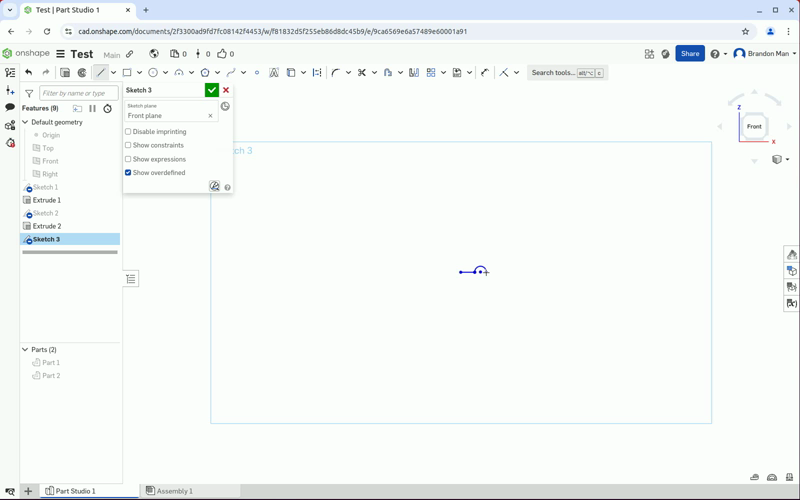
key_down(shift)
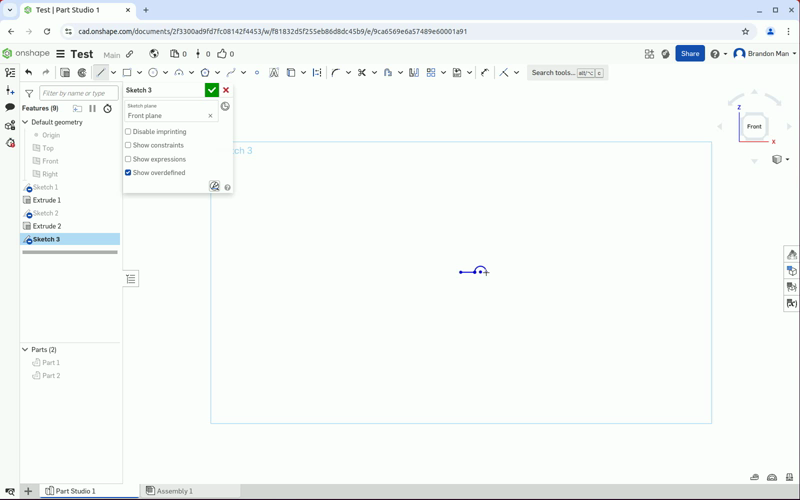
mouse_move(516, 272)
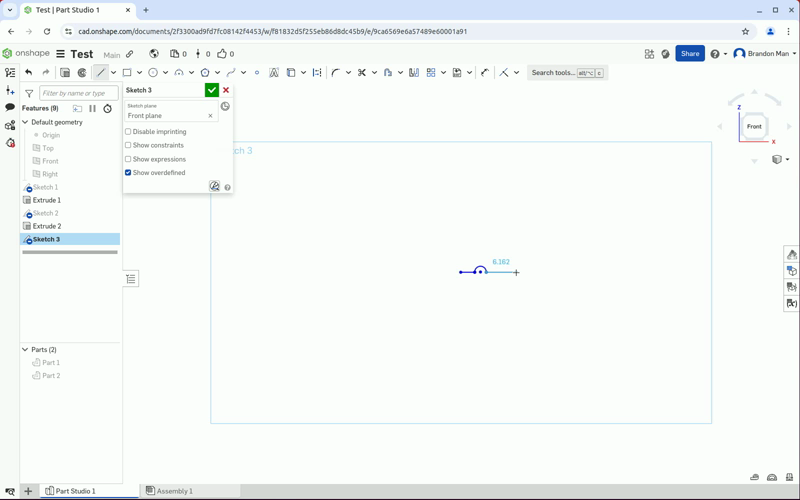
mouse_move(516, 272)
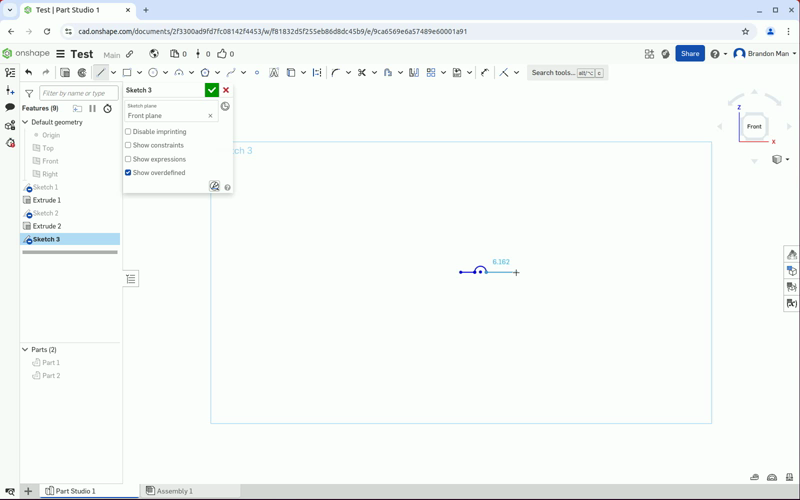
click(516, 272)
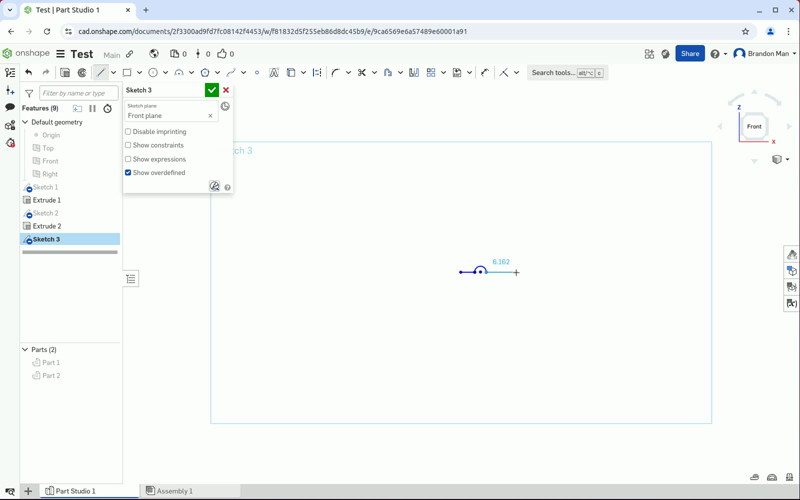
key_up(shift)
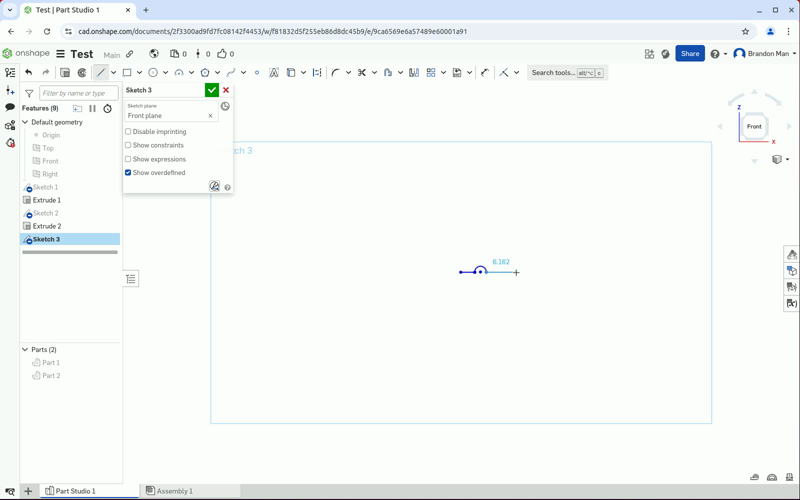
key(esc)
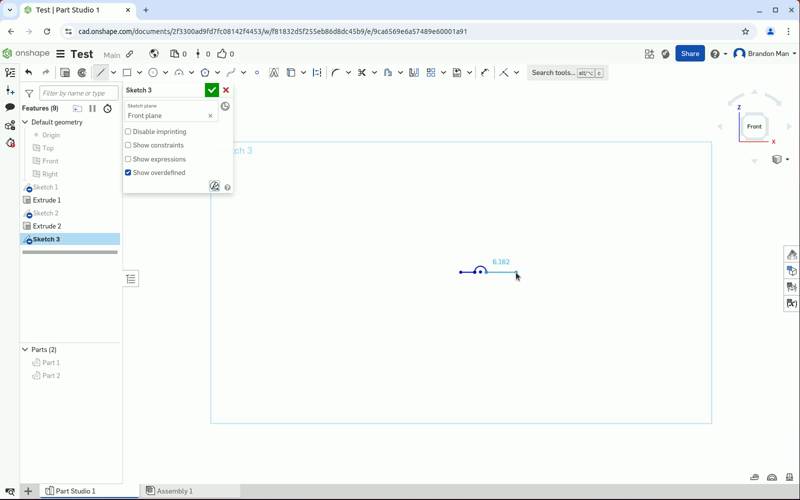
key(a)
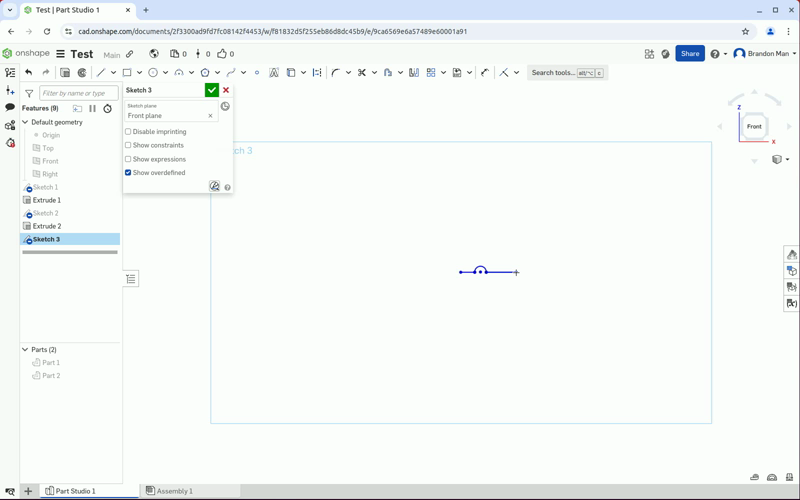
mouse_move(516, 272)
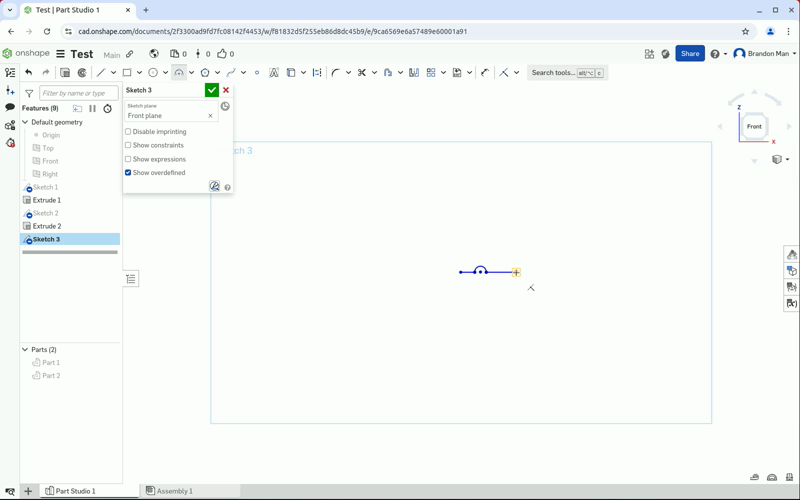
click(516, 272)
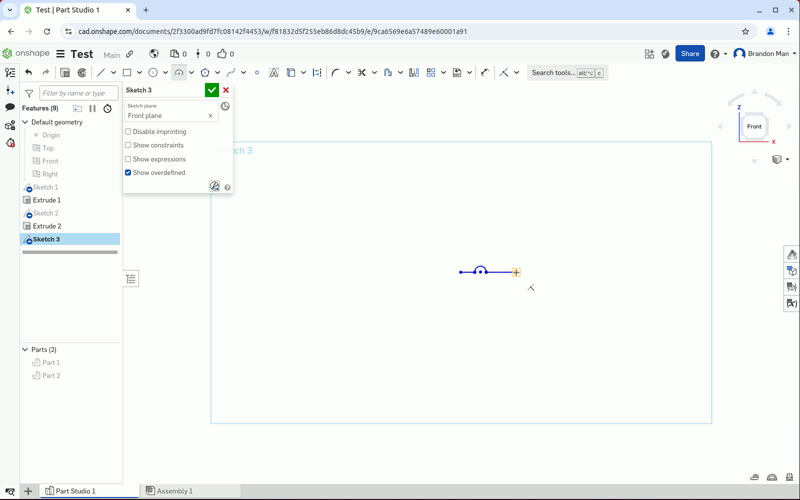
key_down(shift)
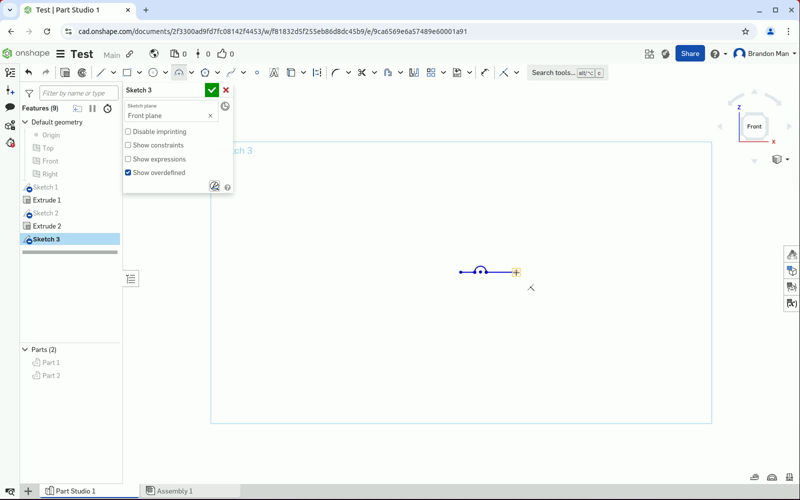
mouse_move(528, 272)
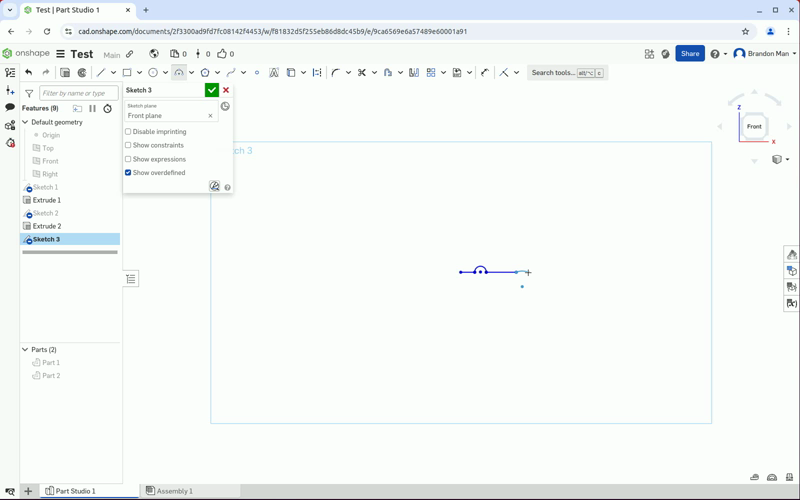
click(528, 272)
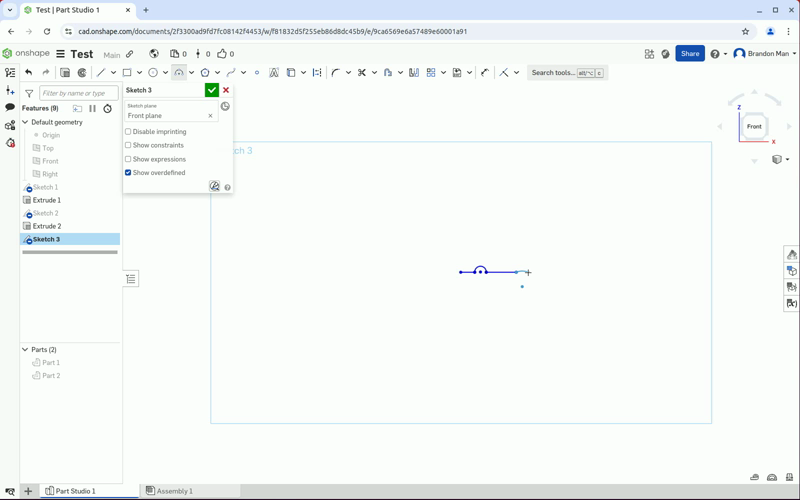
mouse_move(522, 266)
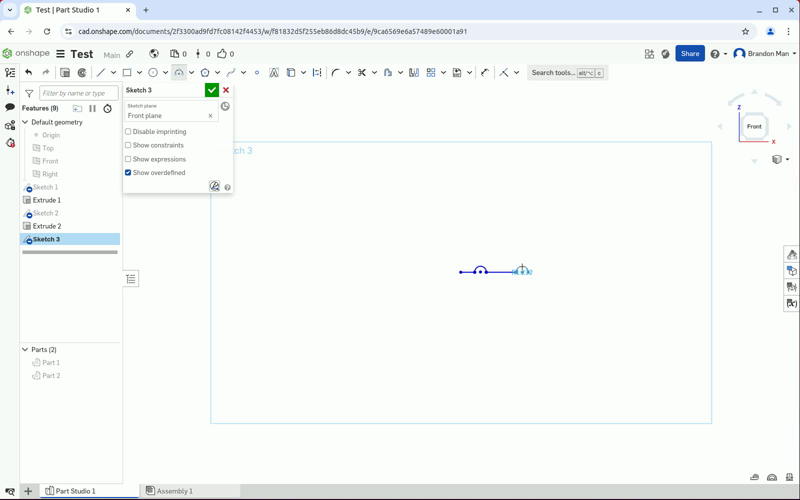
click(522, 266)
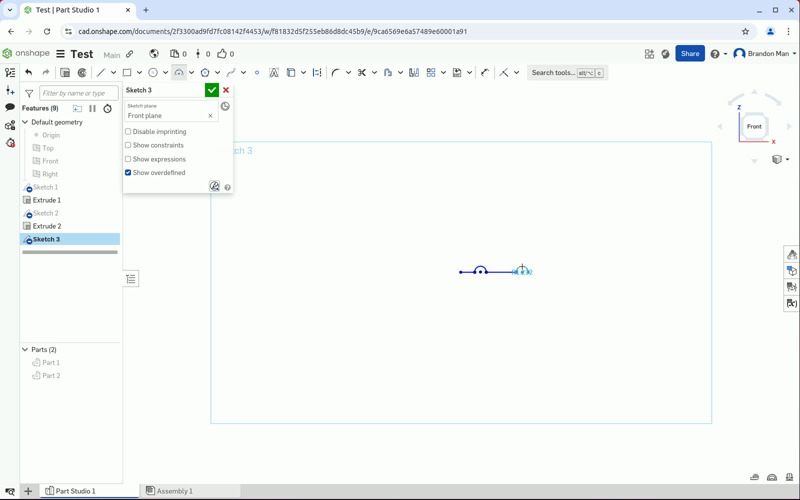
key_up(shift)
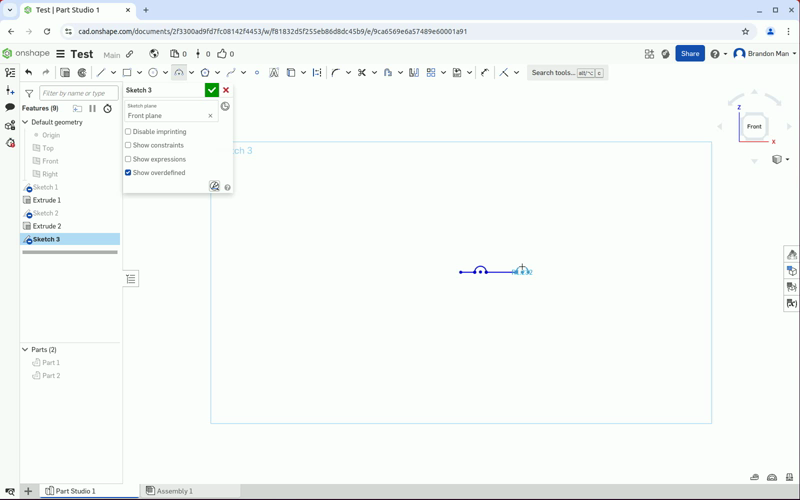
key(esc)
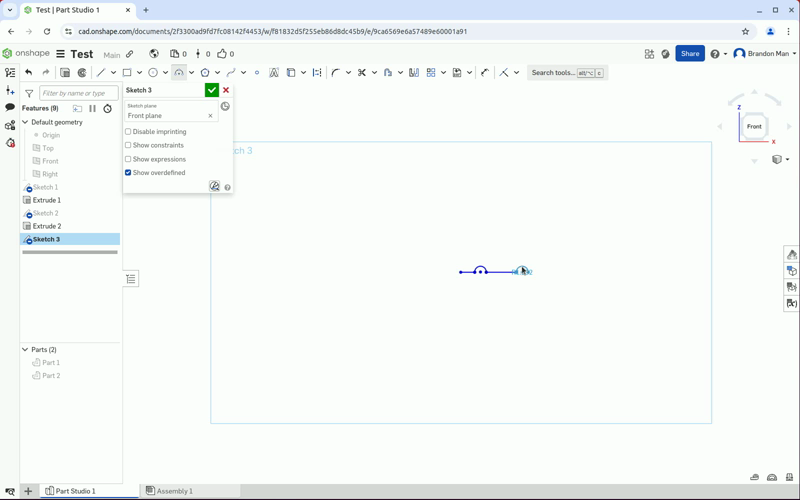
key(l)
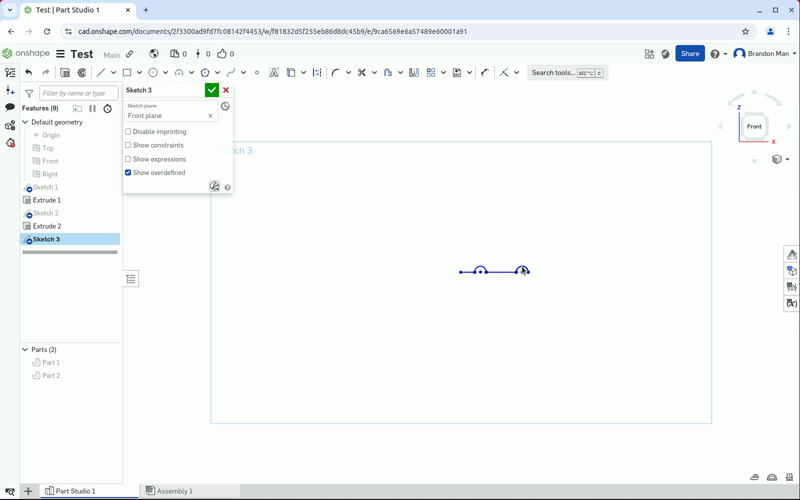
mouse_move(528, 272)
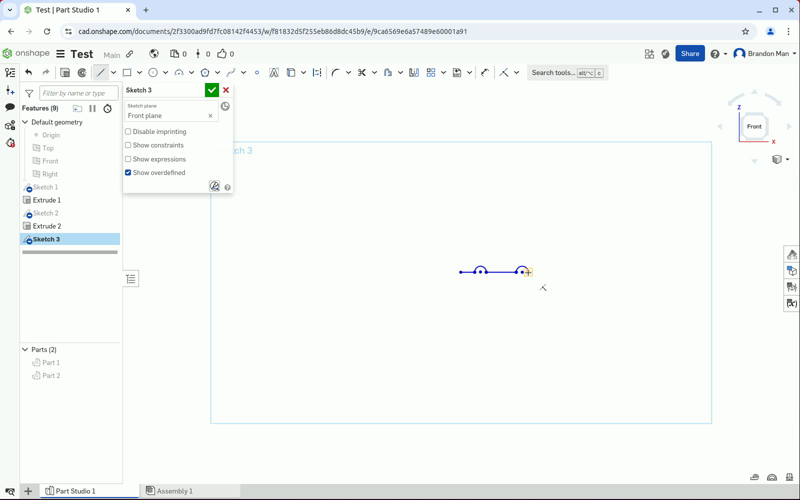
click(528, 272)
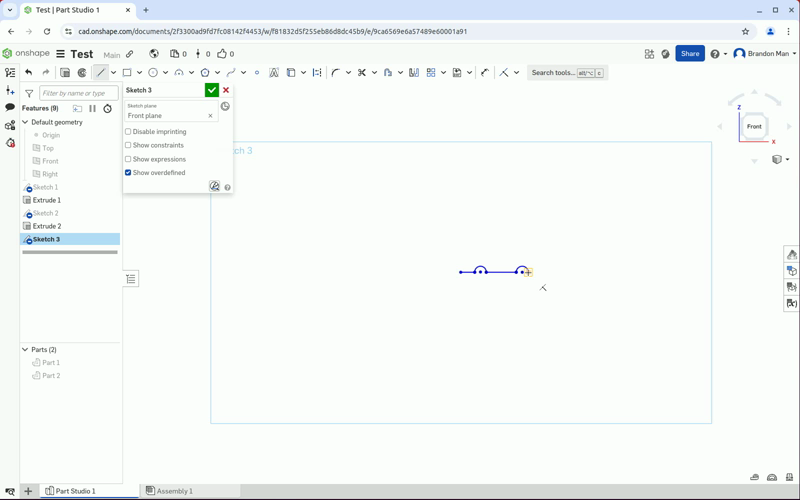
key_down(shift)
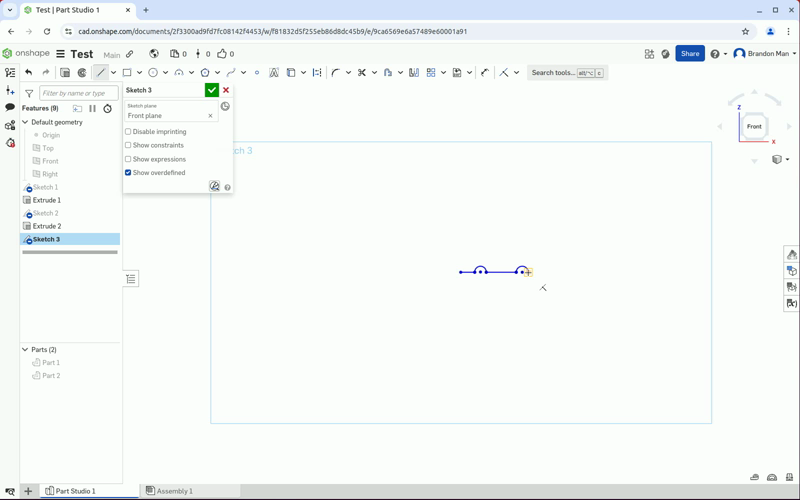
mouse_move(558, 272)
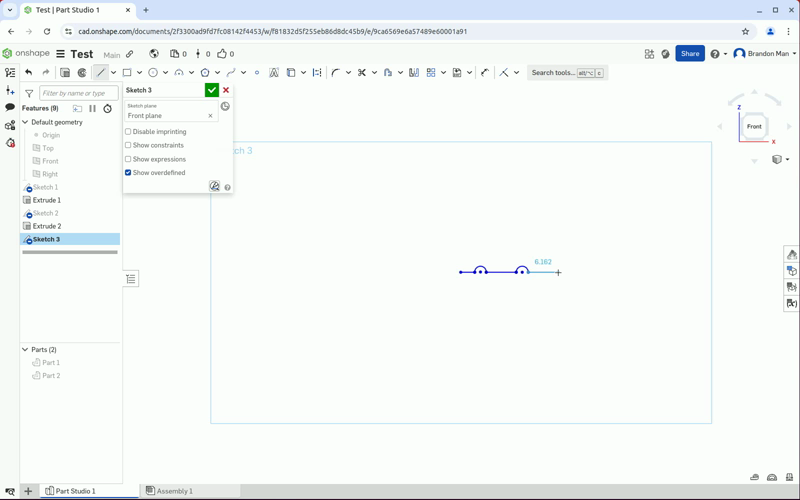
mouse_move(542, 272)
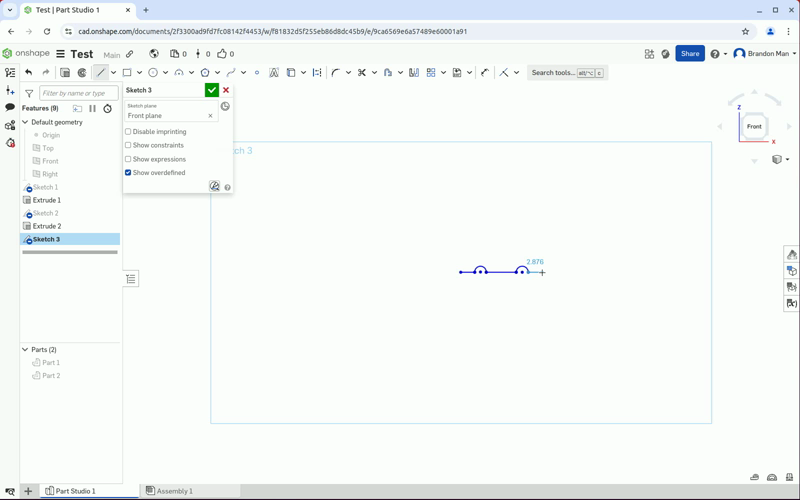
click(542, 272)
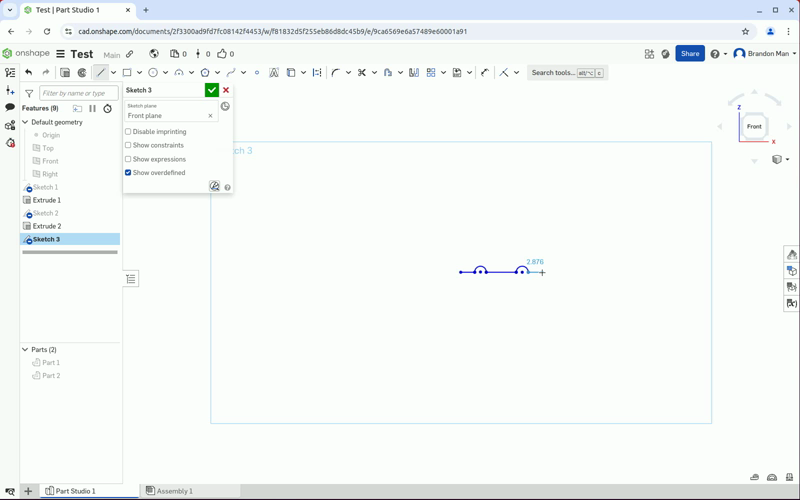
key_up(shift)
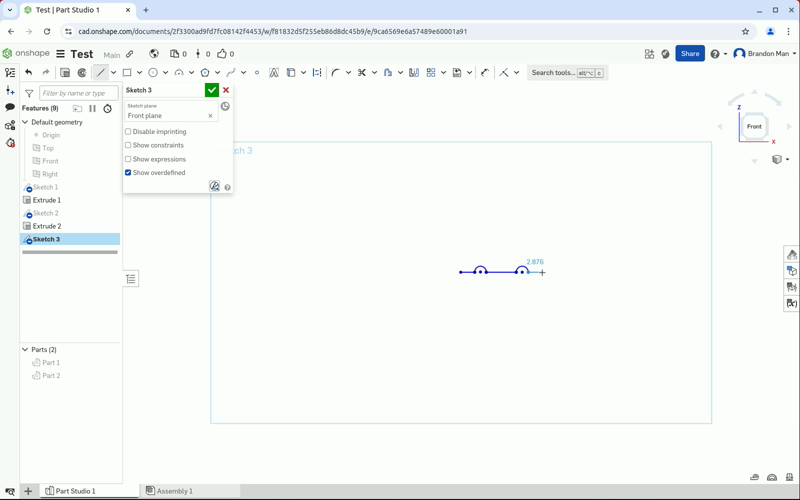
key_down(shift)
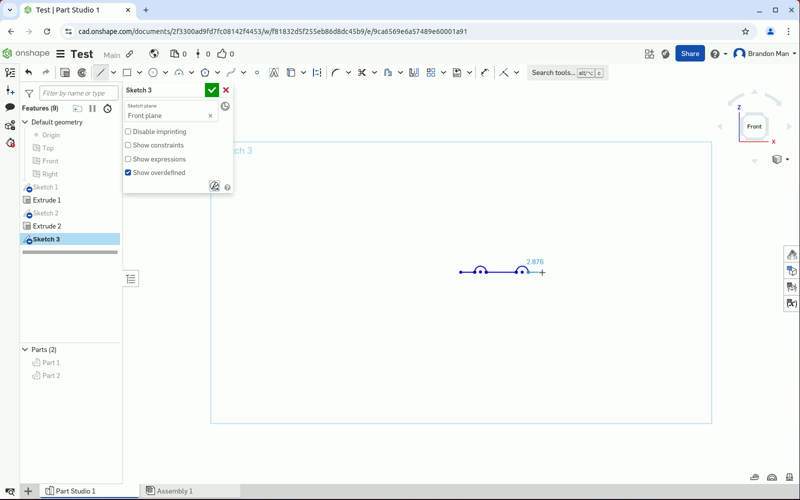
mouse_move(572, 272)
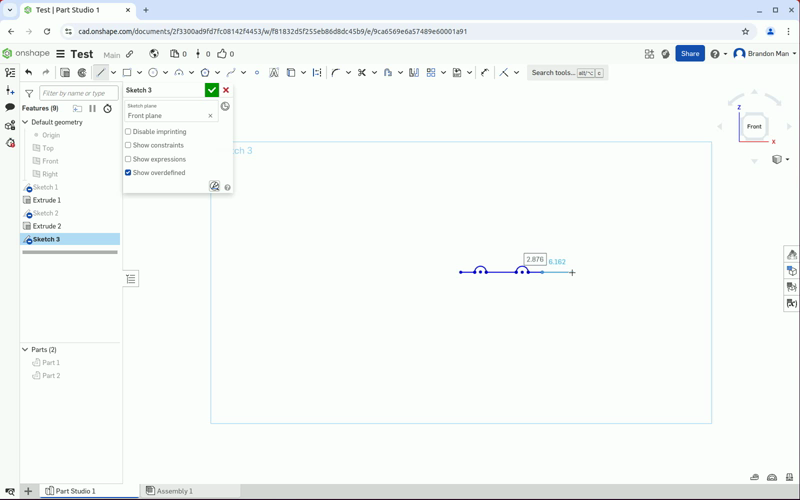
mouse_move(542, 261)
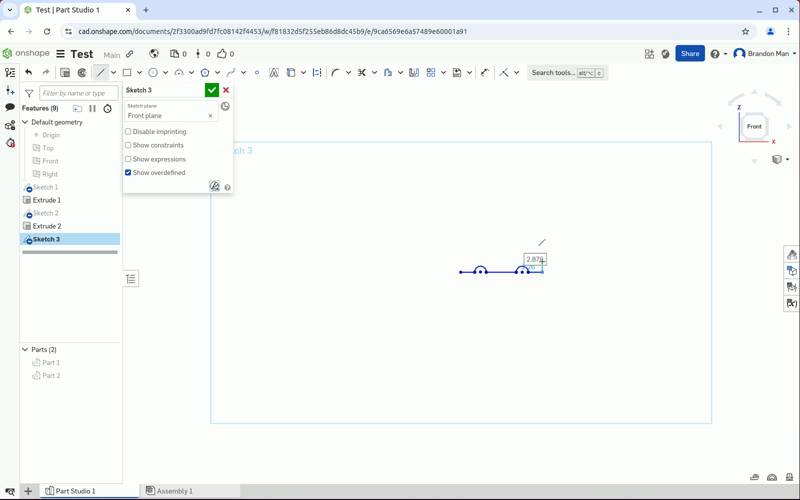
click(542, 261)
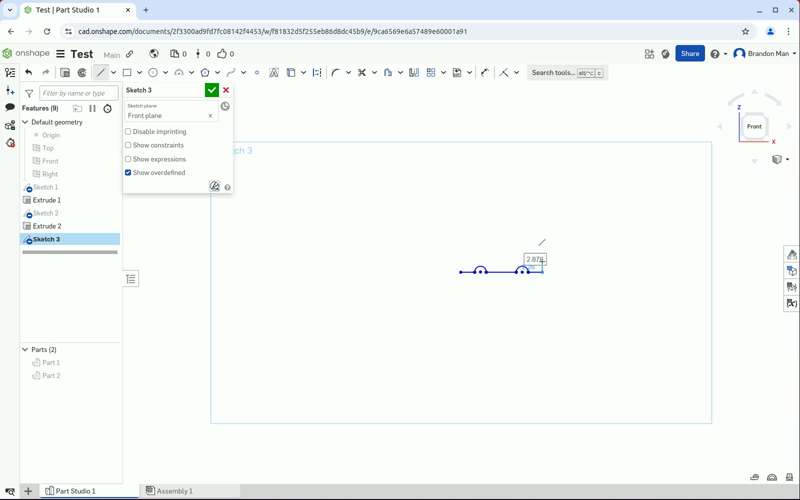
key_up(shift)
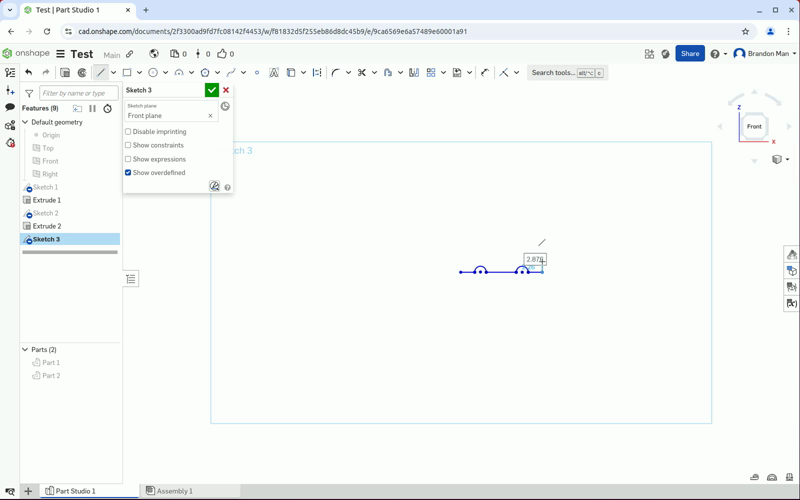
key_down(shift)
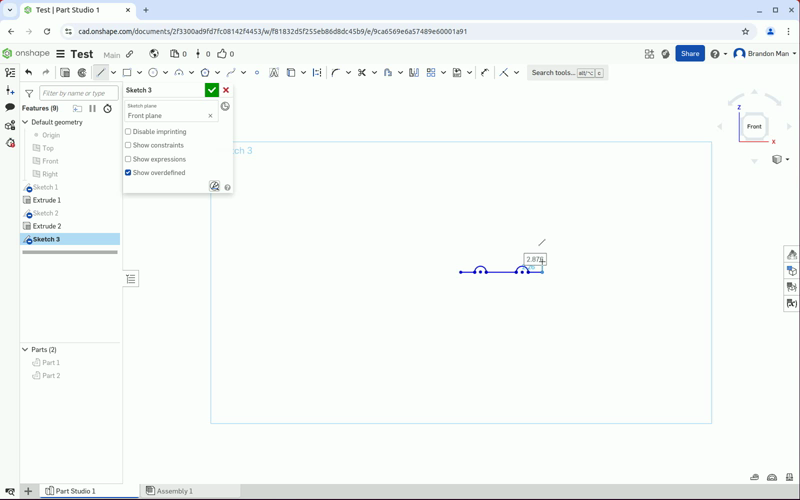
mouse_move(460, 261)
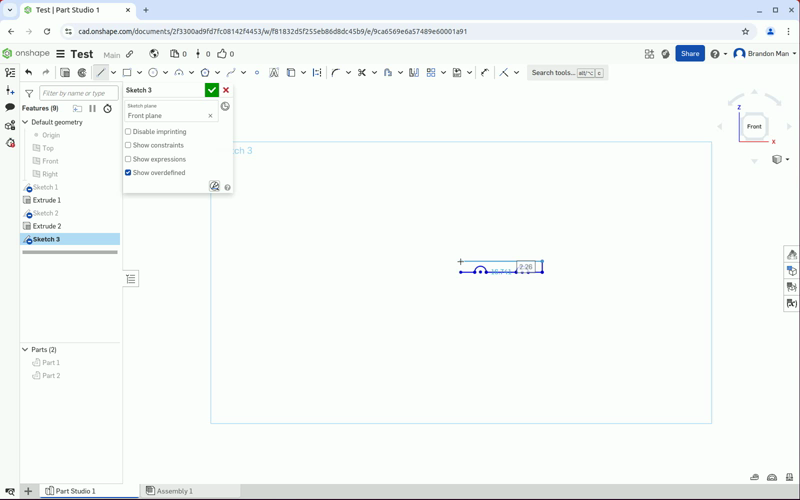
click(460, 261)
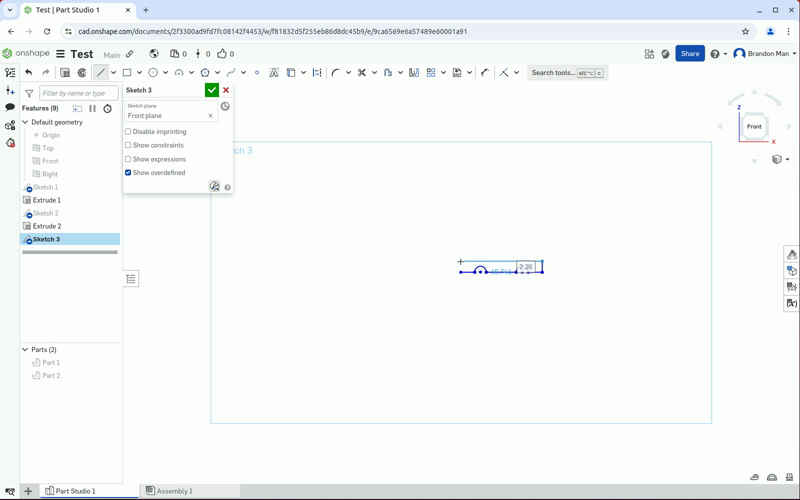
key_up(shift)
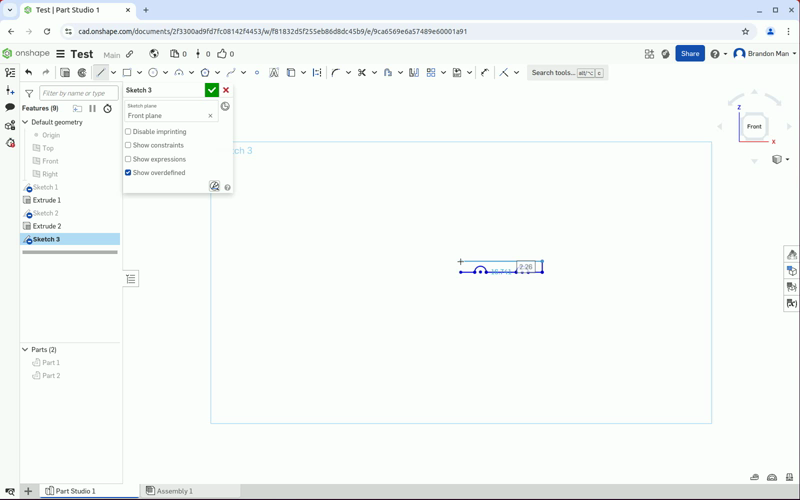
mouse_move(490, 261)
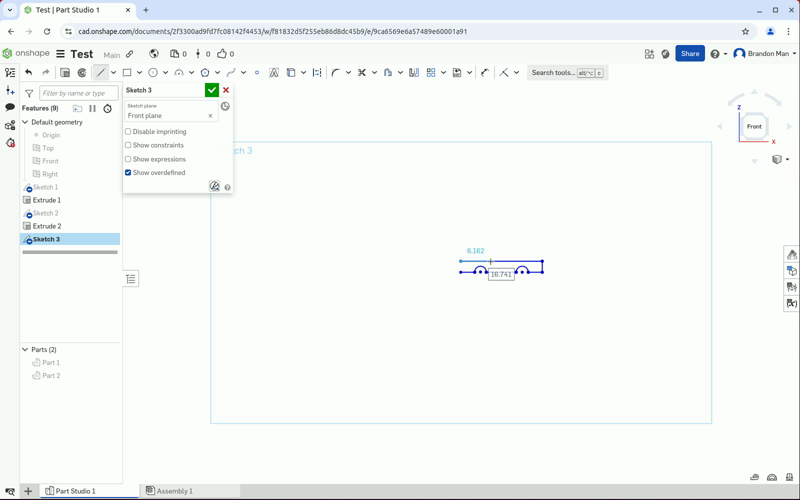
key_down(shift)
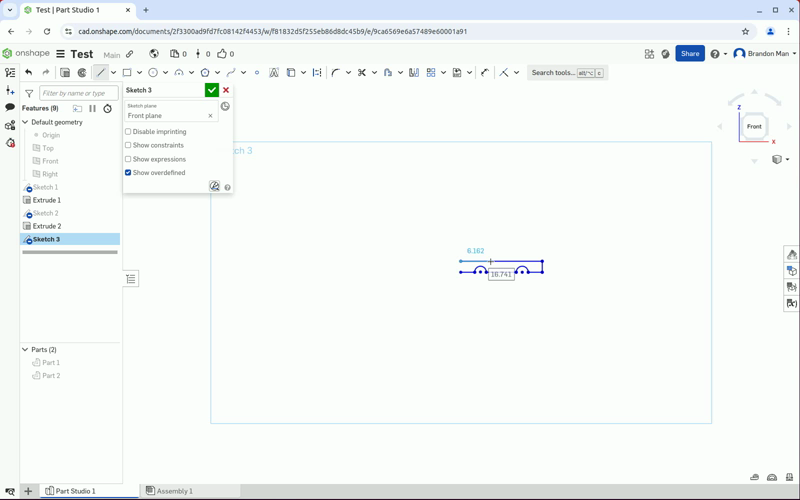
mouse_move(460, 272)
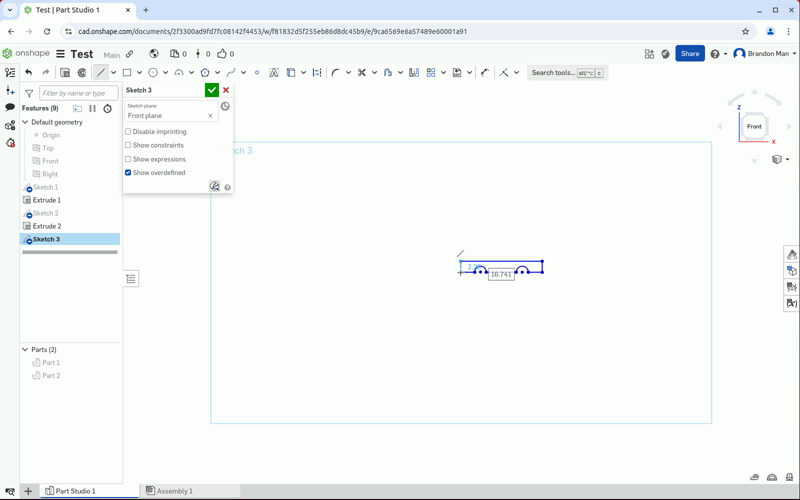
key_up(shift)
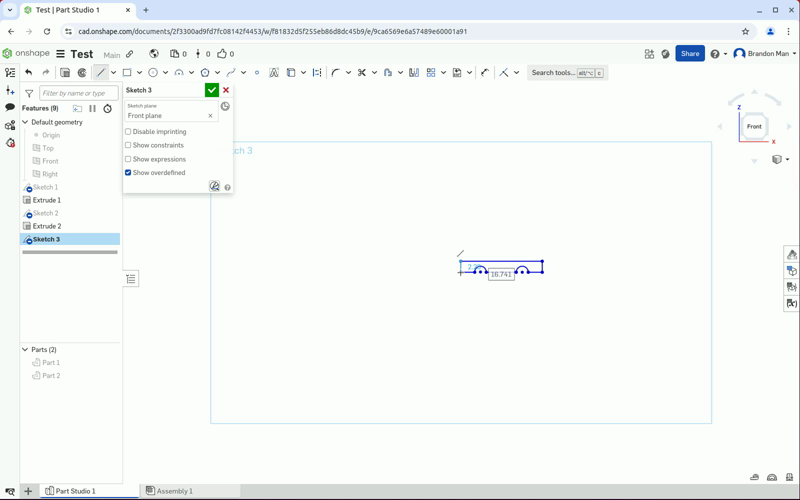
click(460, 272)
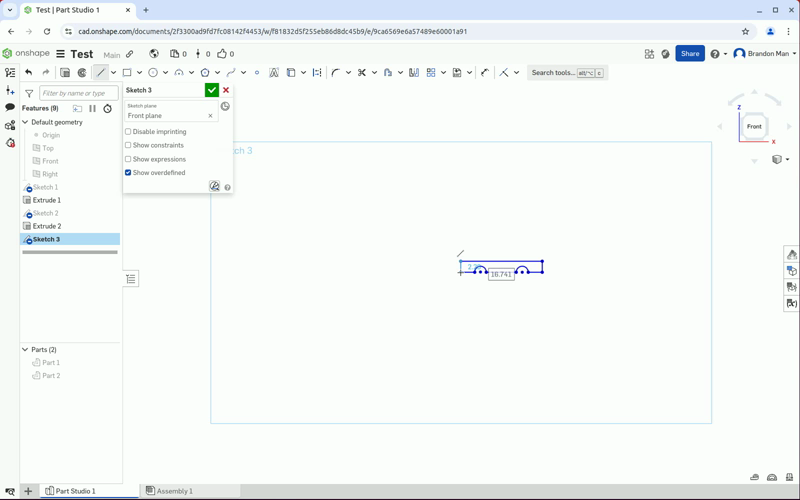
key(esc)
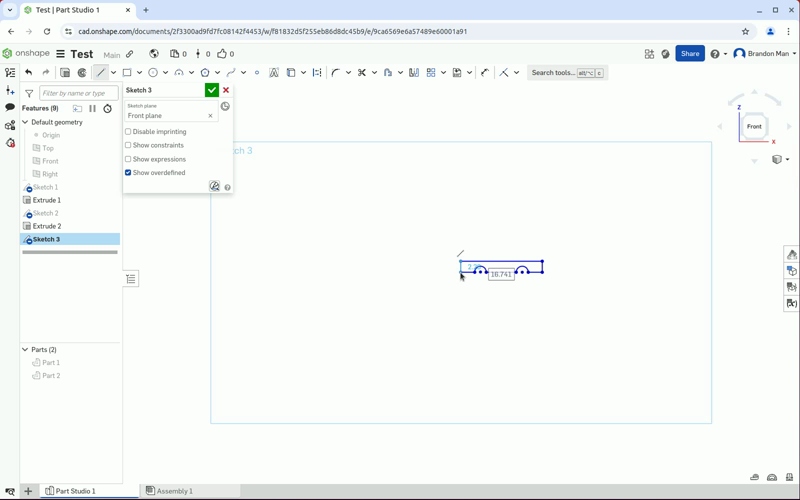
mouse_move(461, 271)
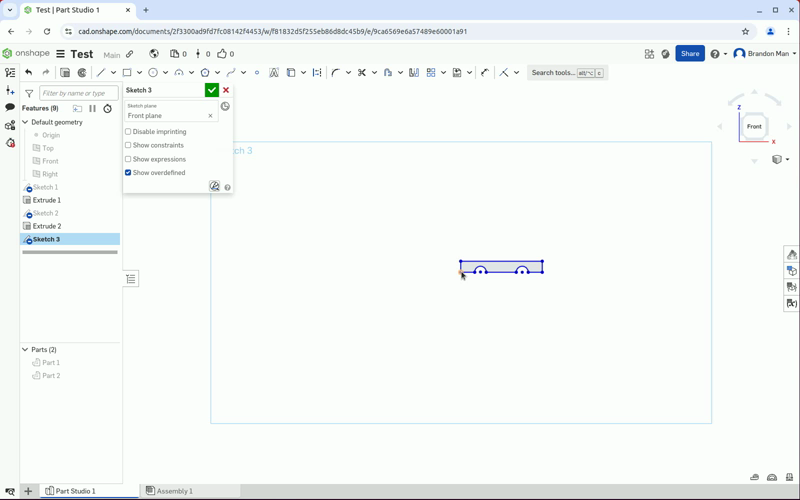
scroll(6)
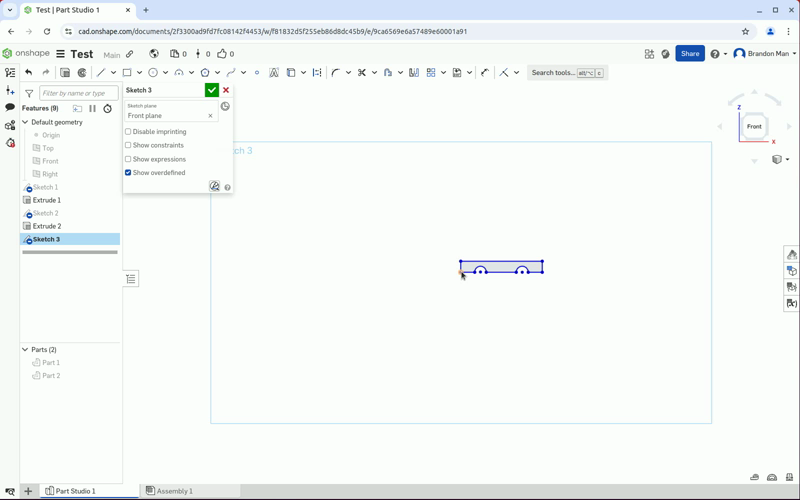
scroll(6)
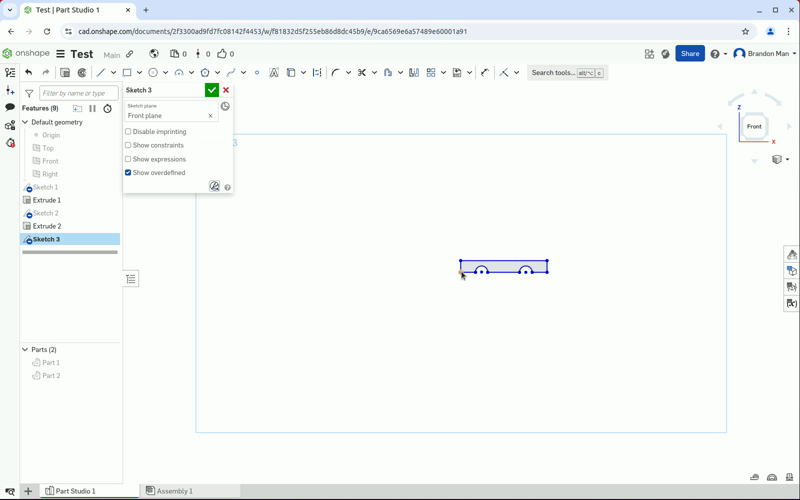
scroll(6)
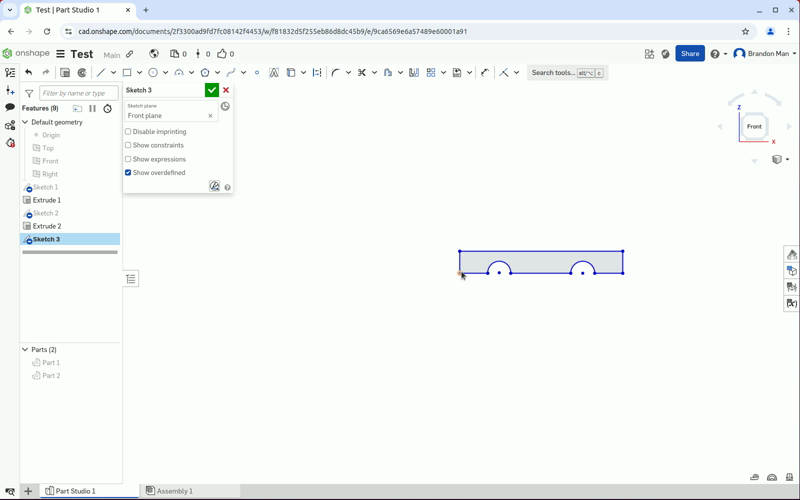
scroll(6)
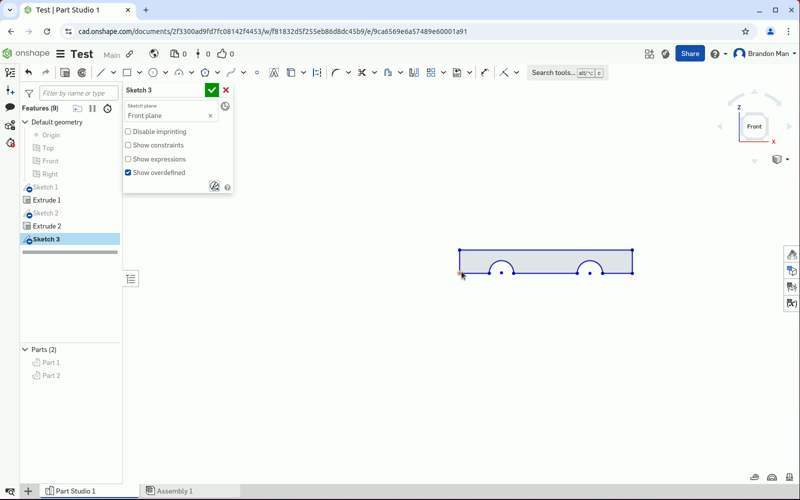
scroll(6)
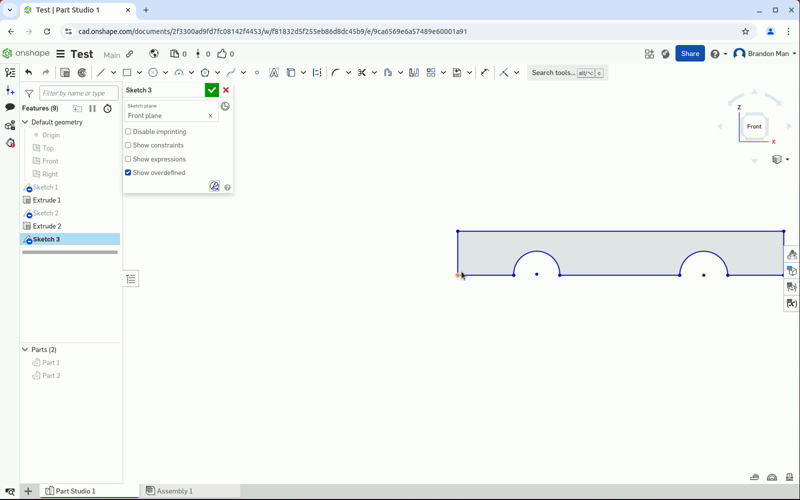
scroll(6)
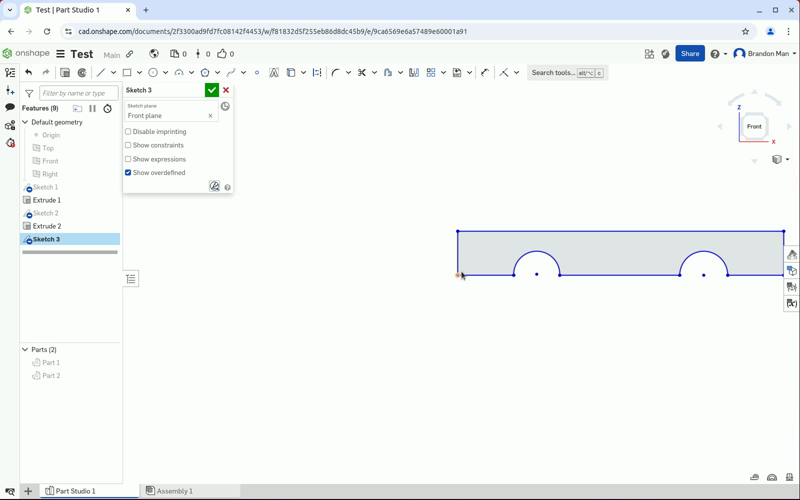
scroll(6)
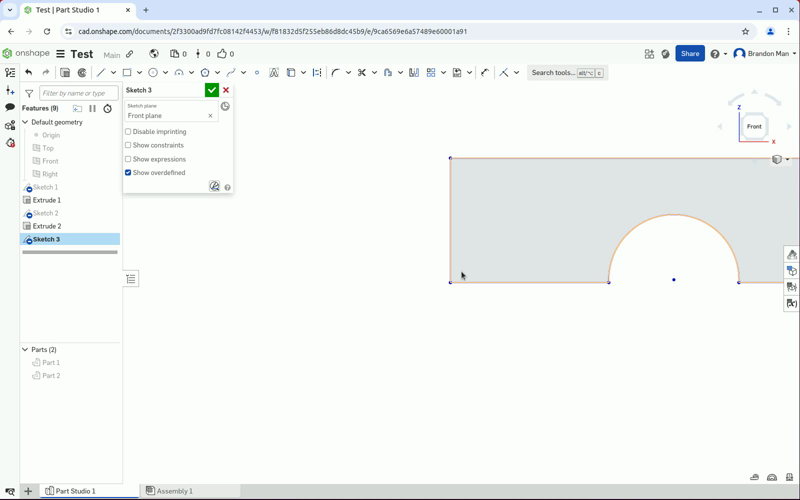
click(461, 271)
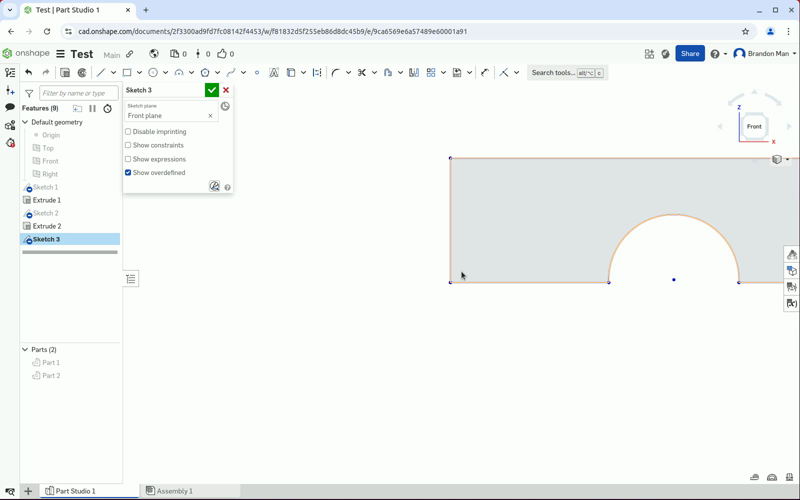
scroll(-6)
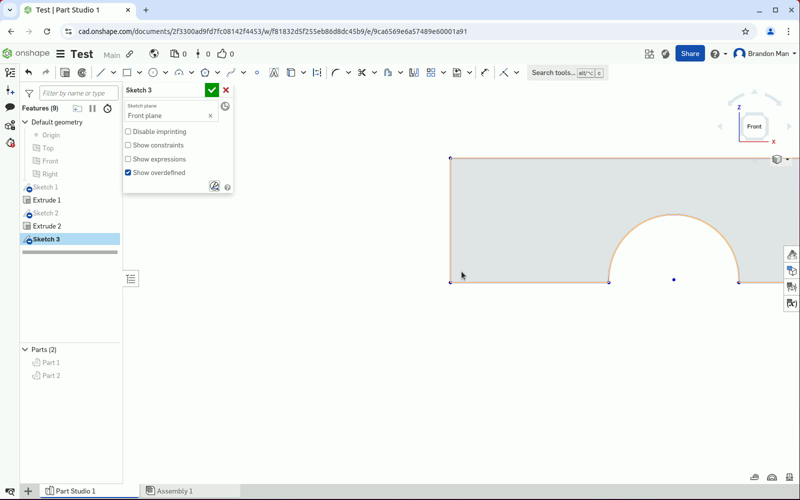
scroll(-6)
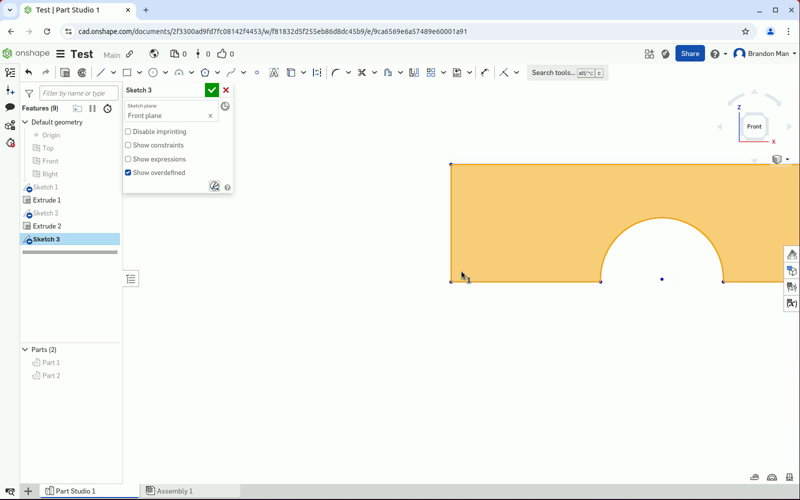
scroll(-6)
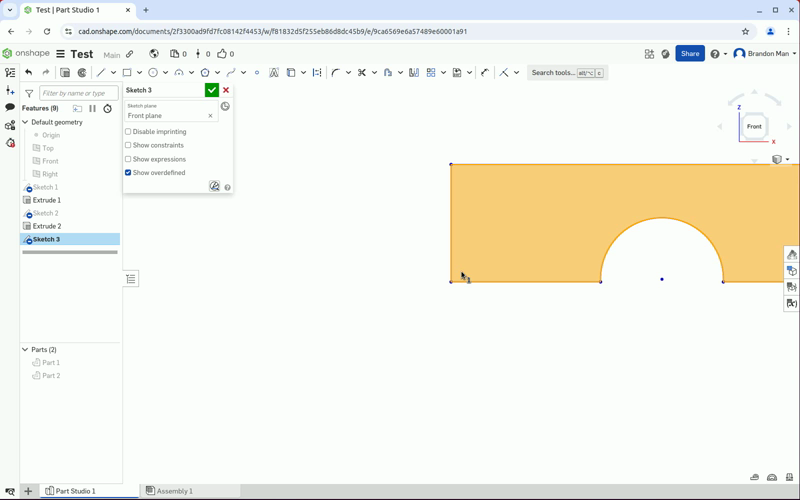
scroll(-6)
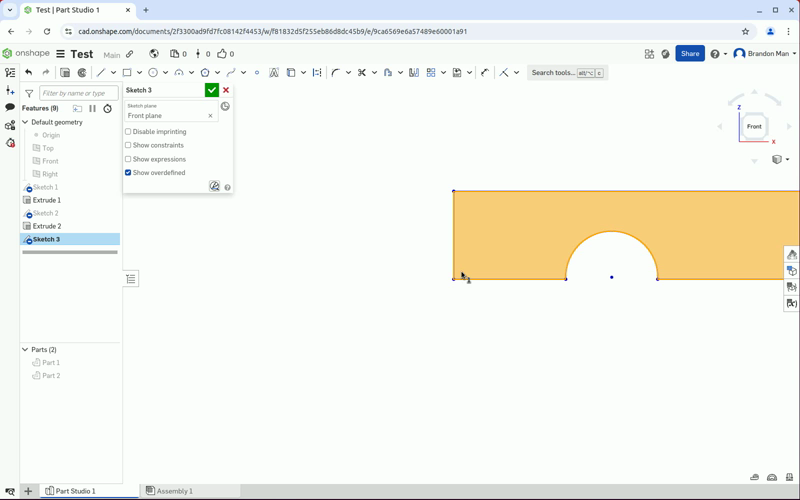
scroll(-6)
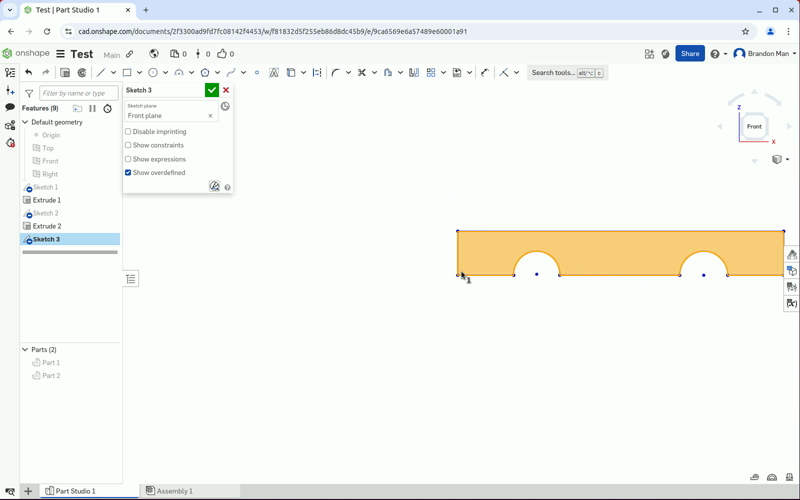
scroll(-6)
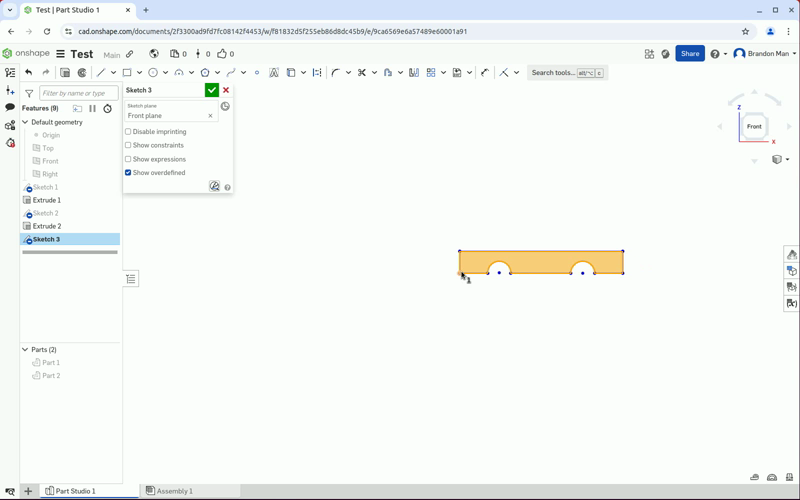
scroll(-6)
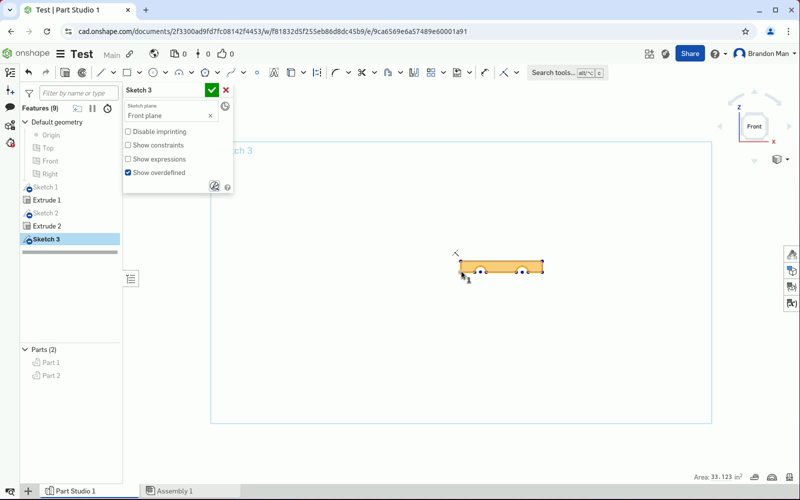
mouse_move(73, 352)
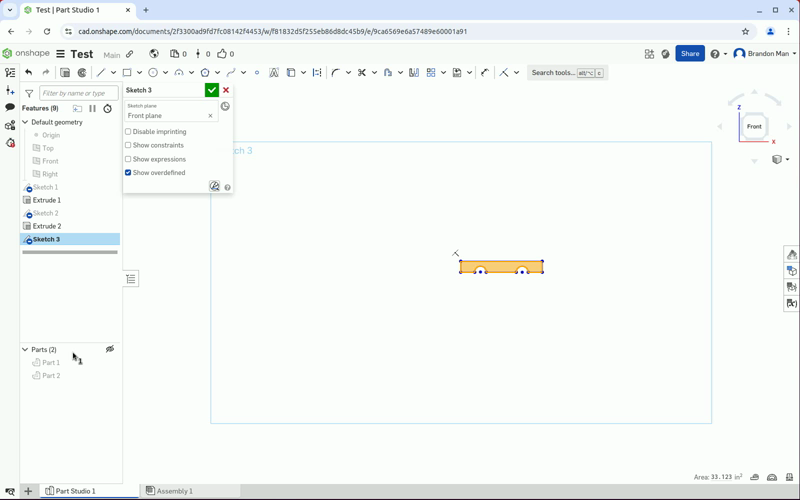
key(shift+y)
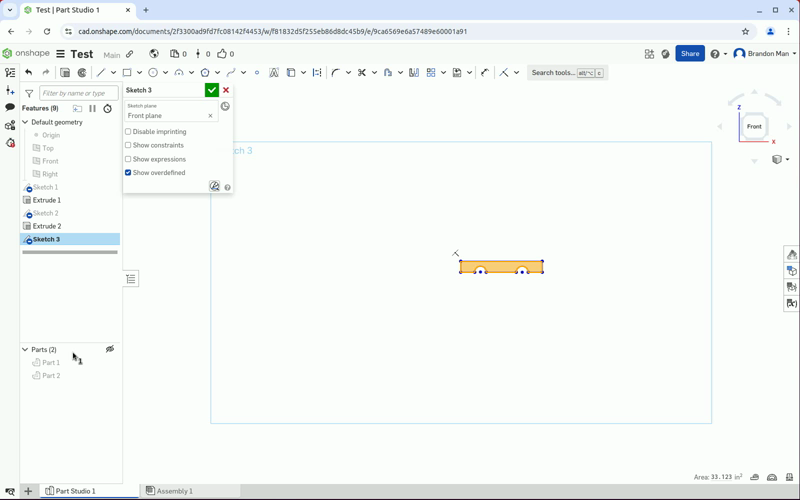
key(shift+e)
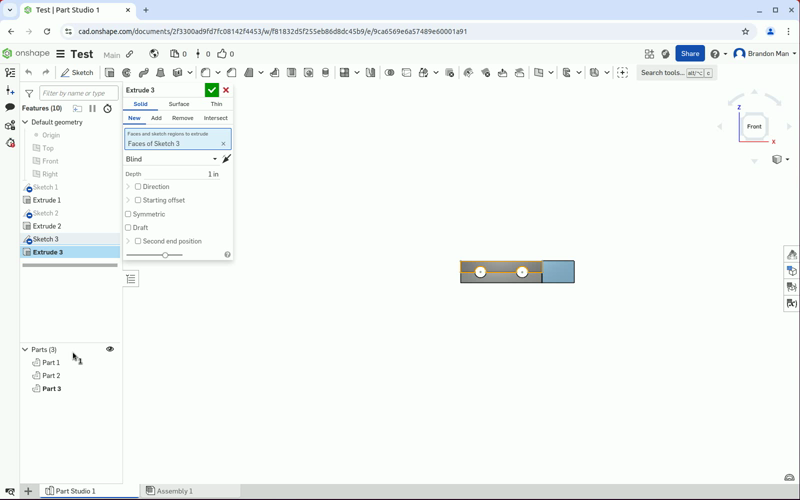
mouse_move(143, 106)
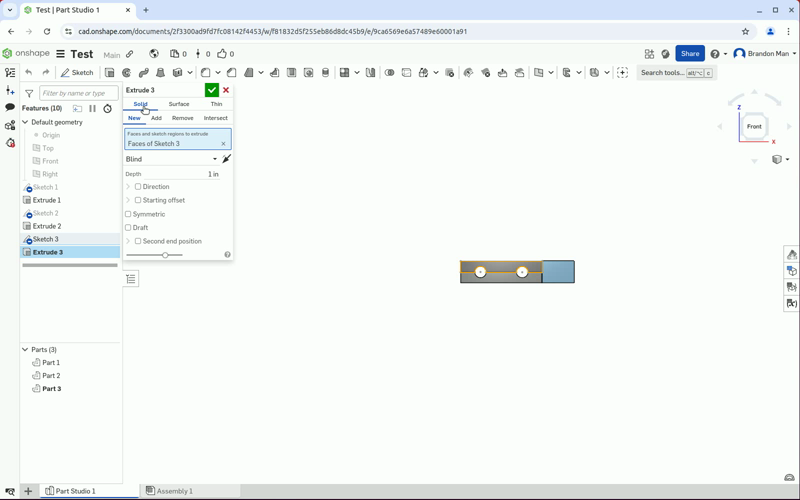
click(143, 106)
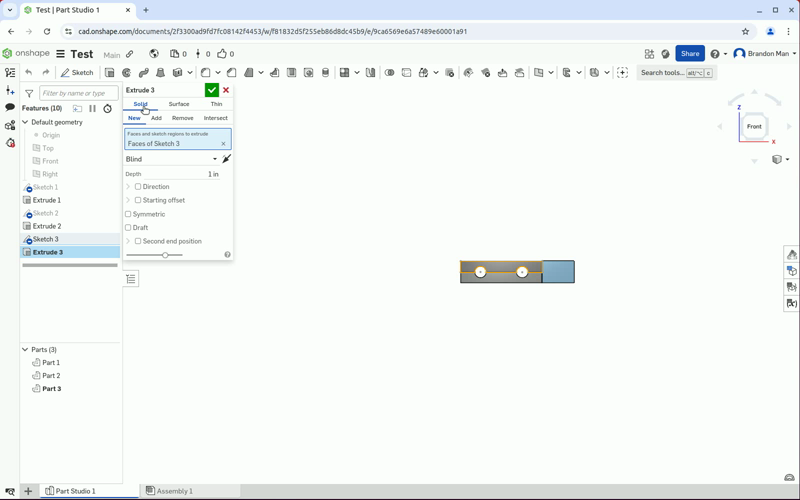
mouse_move(137, 120)
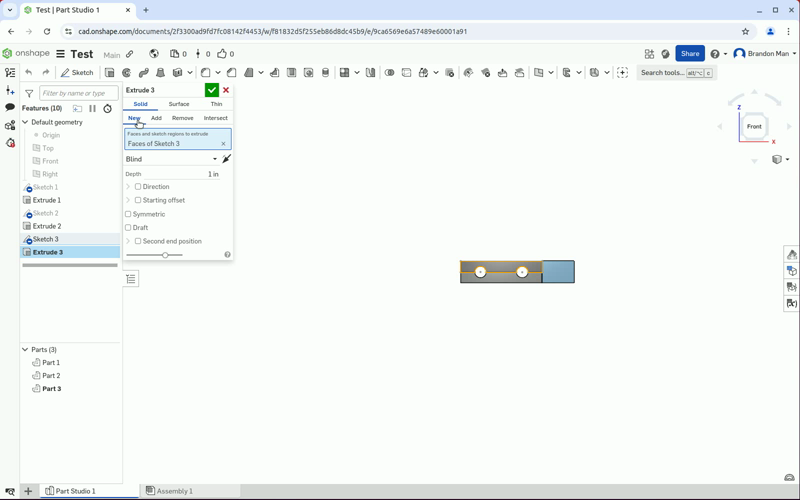
click(137, 120)
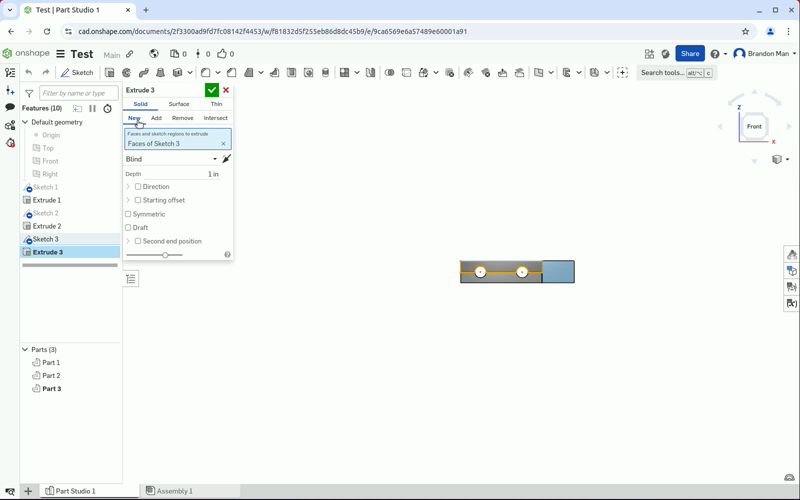
key(tab, 4)
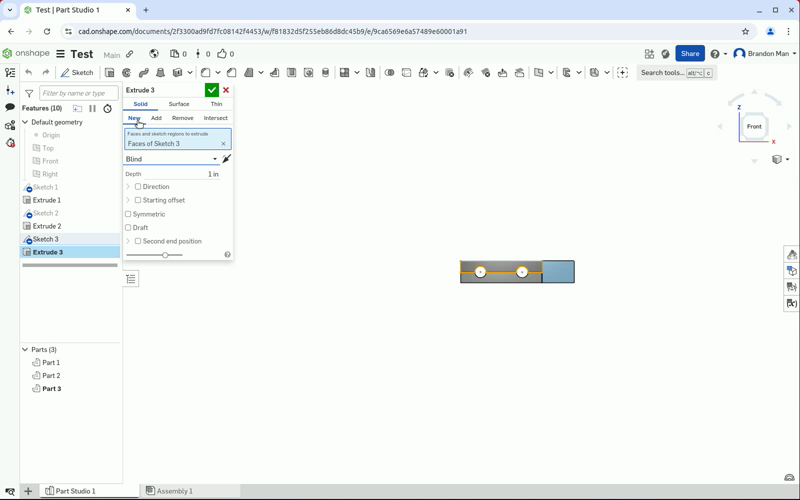
text(0.963)
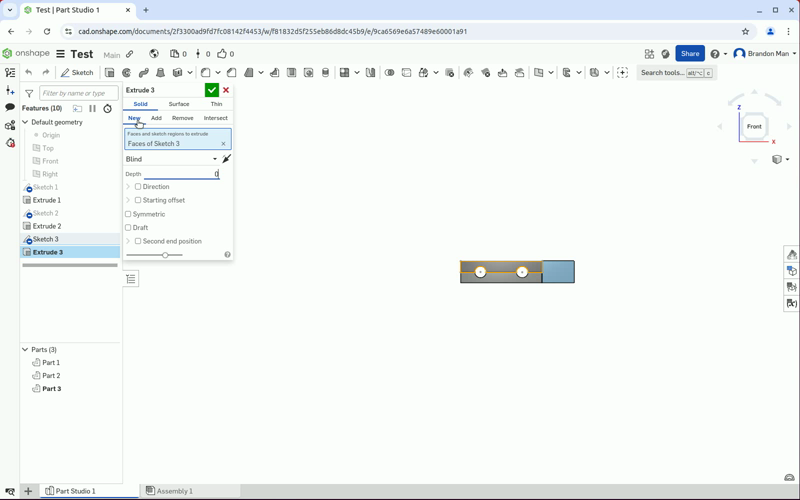
key(enter)
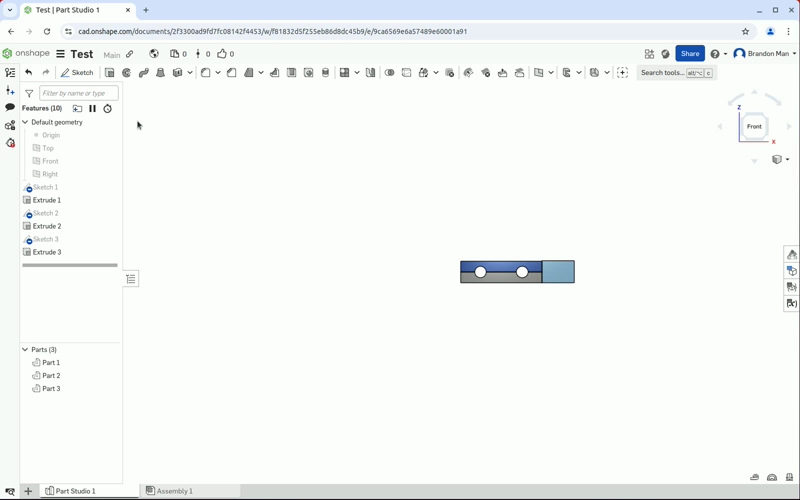
key(shift+h)
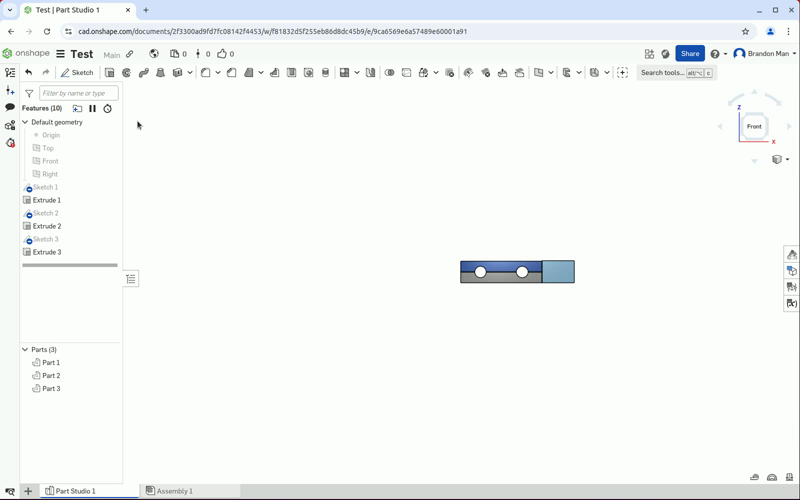
key(shift+h)
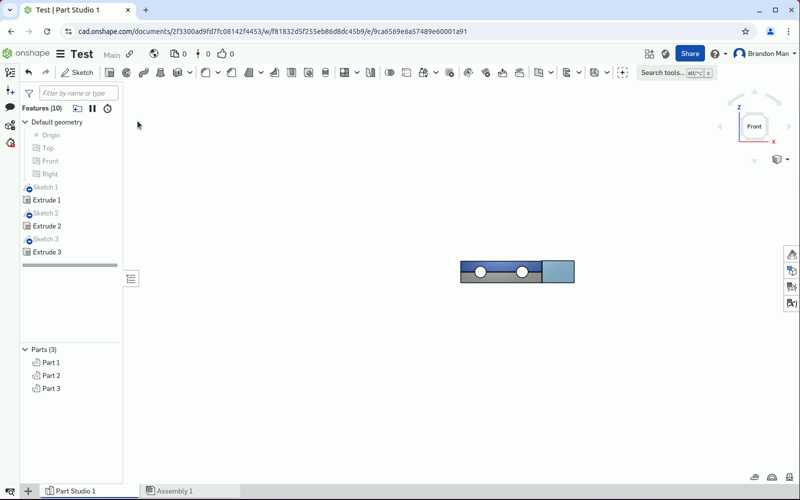
mouse_move(73, 189)
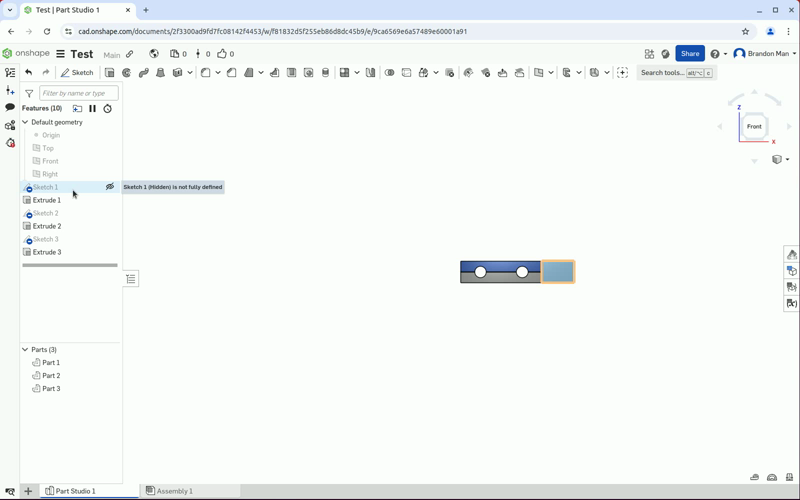
click(73, 189)
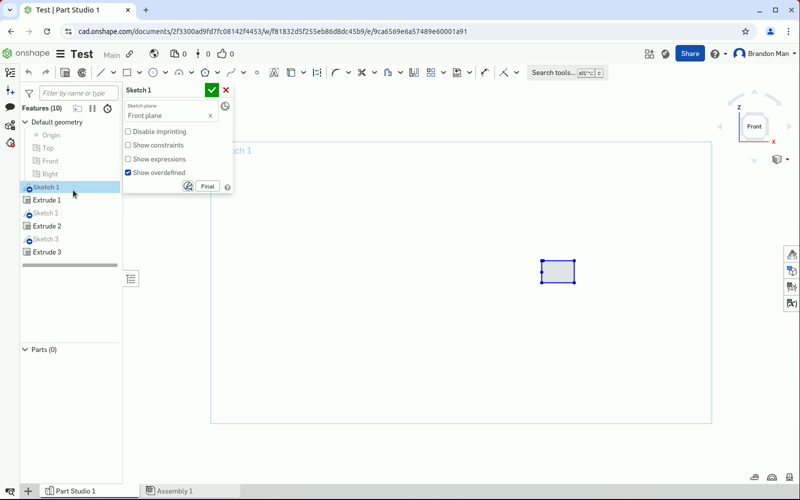
mouse_move(229, 92)
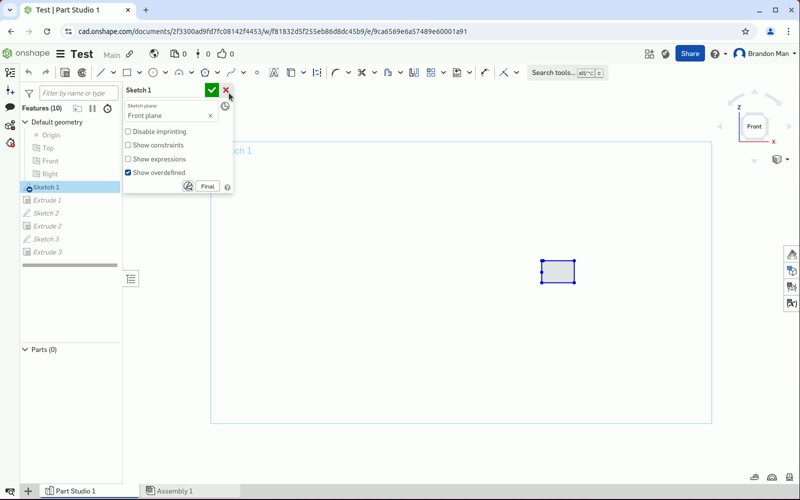
click(229, 92)
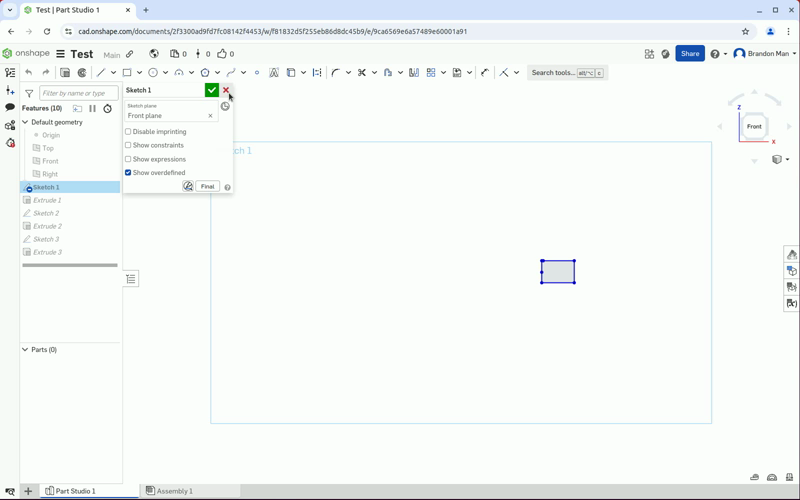
key(shift+s)
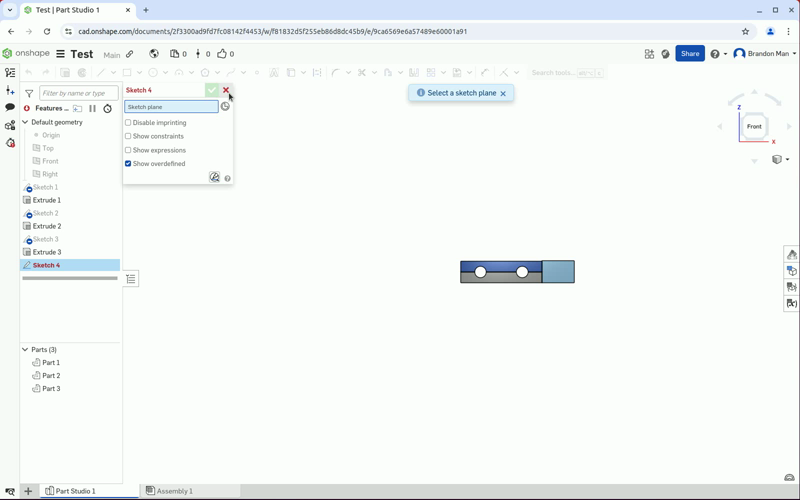
mouse_move(73, 163)
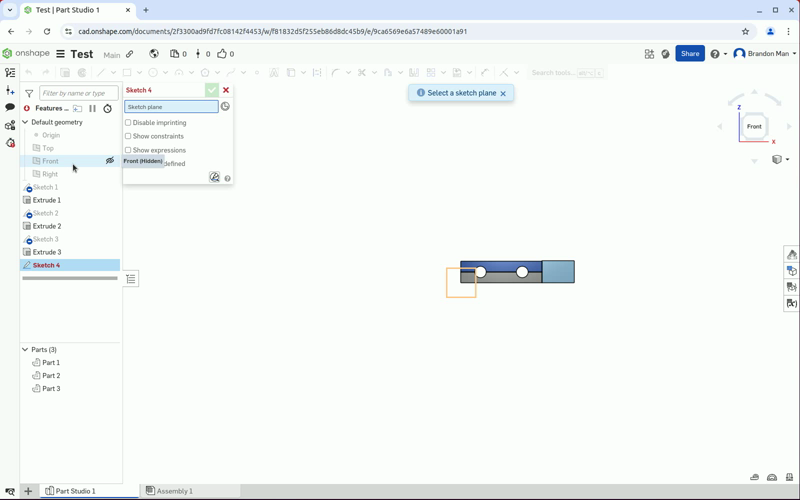
click(73, 163)
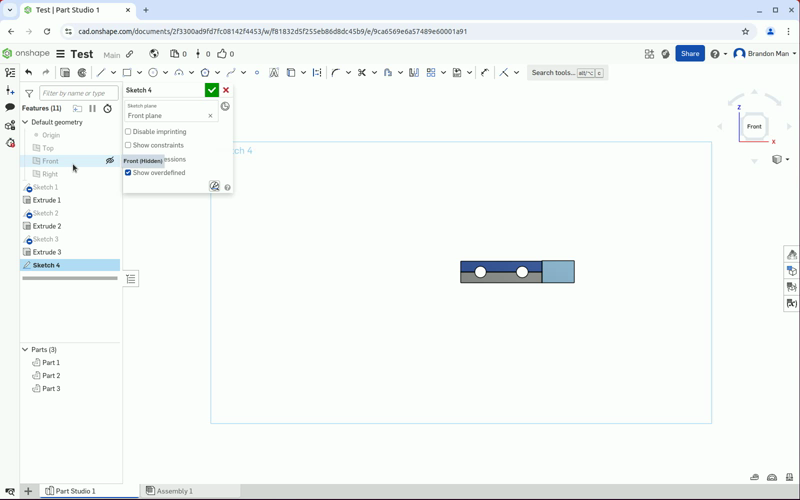
mouse_move(73, 352)
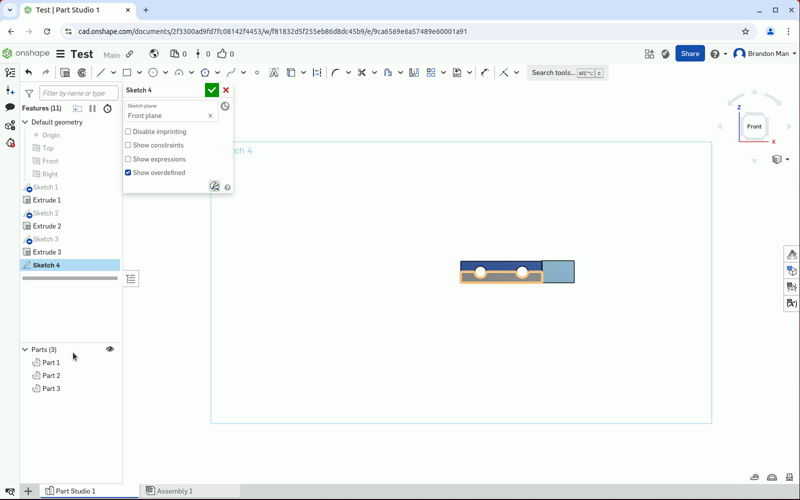
key(y)
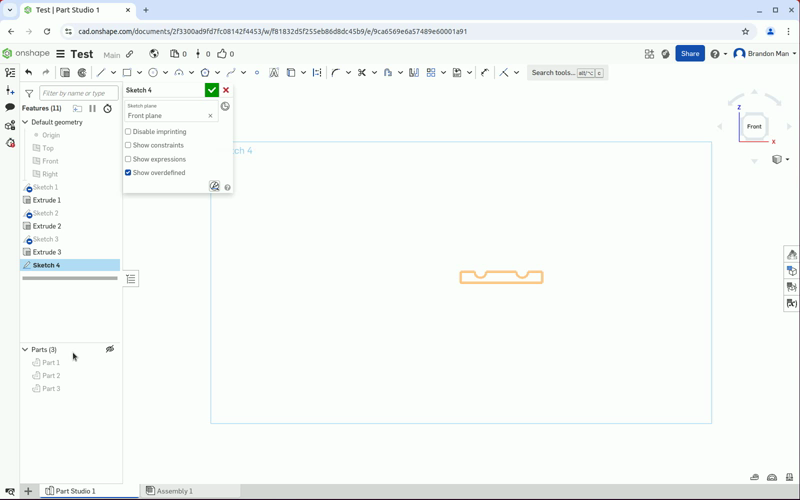
key(l)
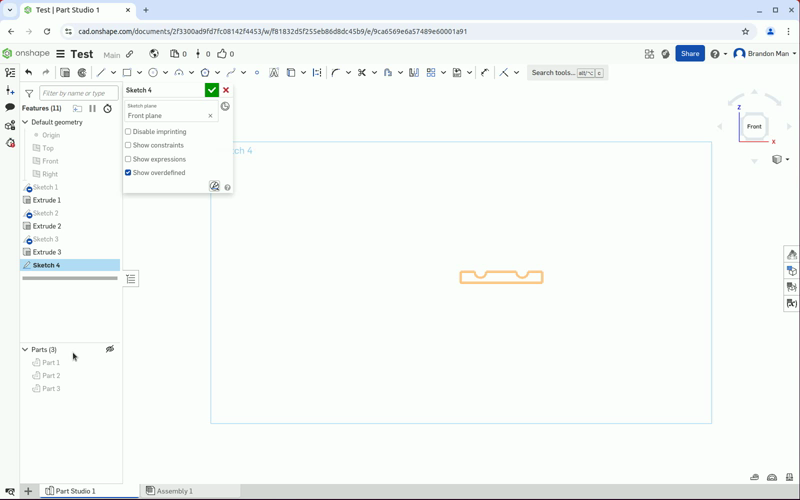
key_down(shift)
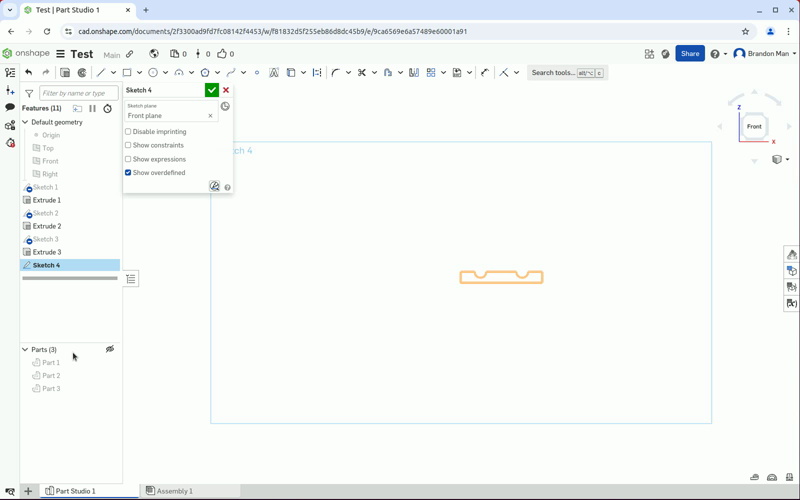
mouse_move(543, 261)
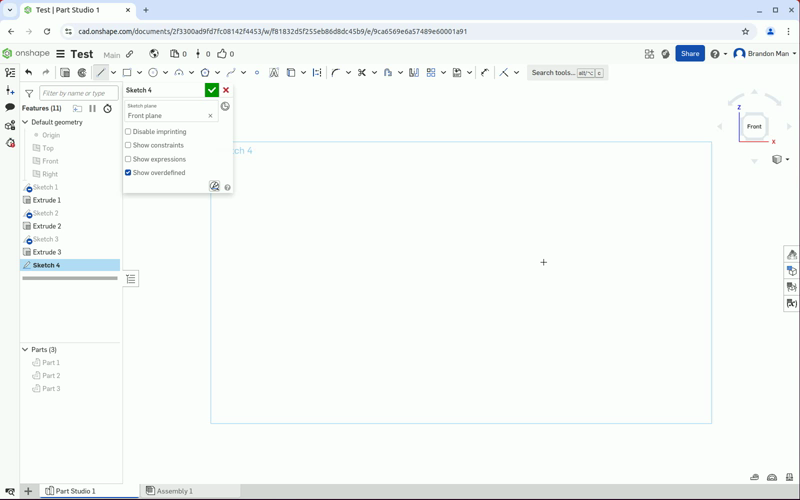
click(543, 261)
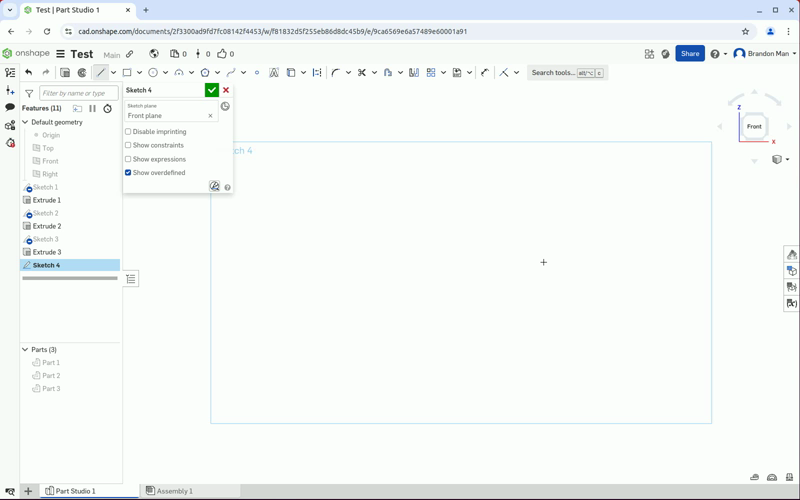
key_up(shift)
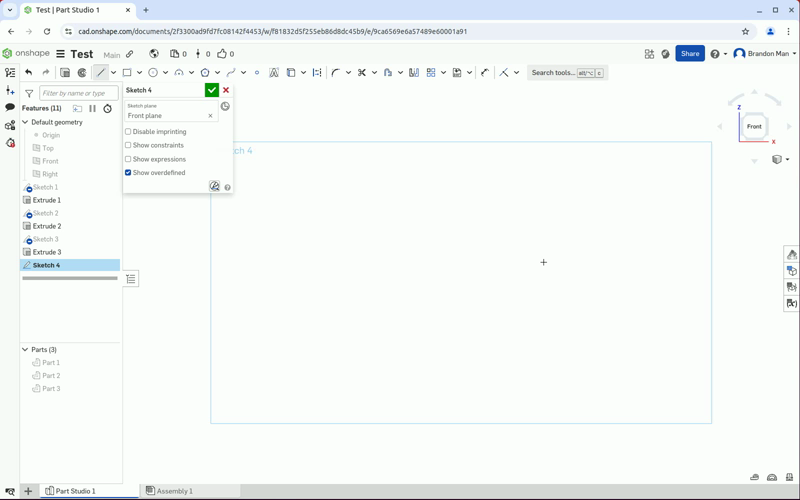
key_down(shift)
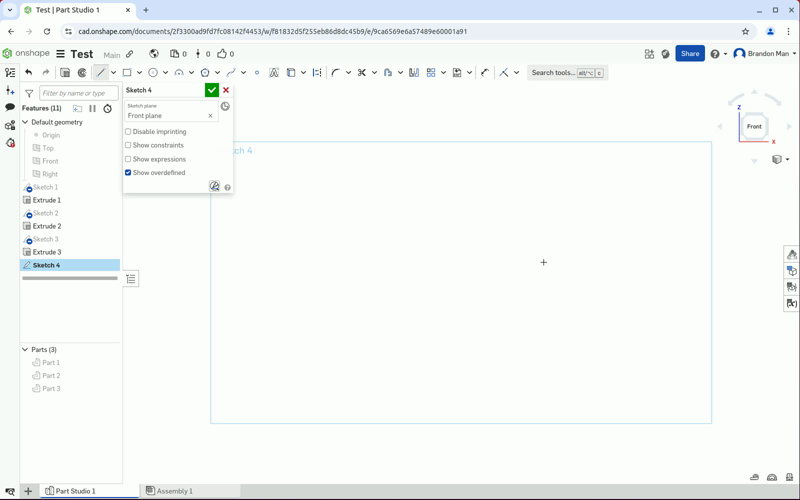
mouse_move(573, 261)
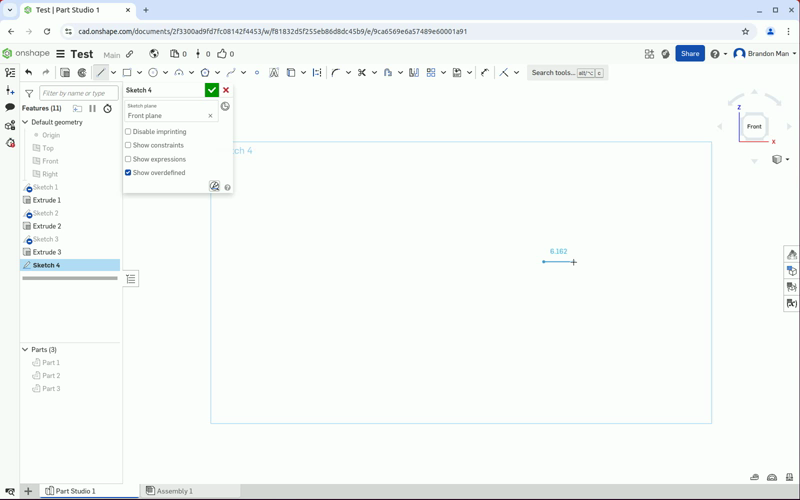
mouse_move(574, 261)
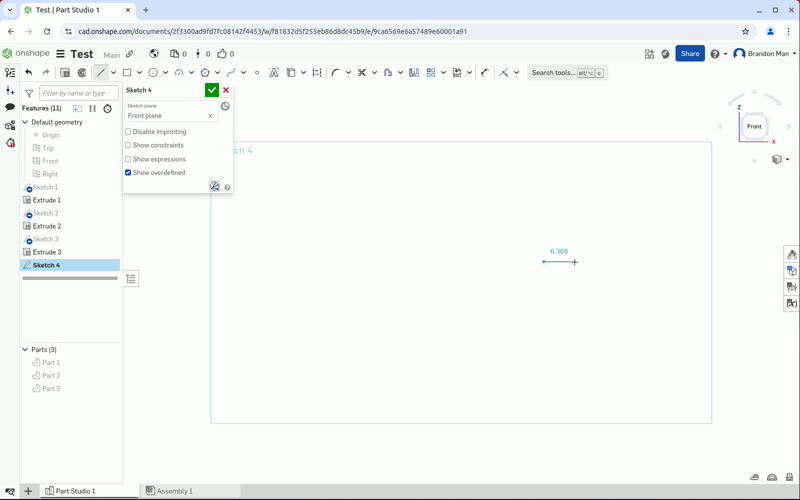
click(574, 261)
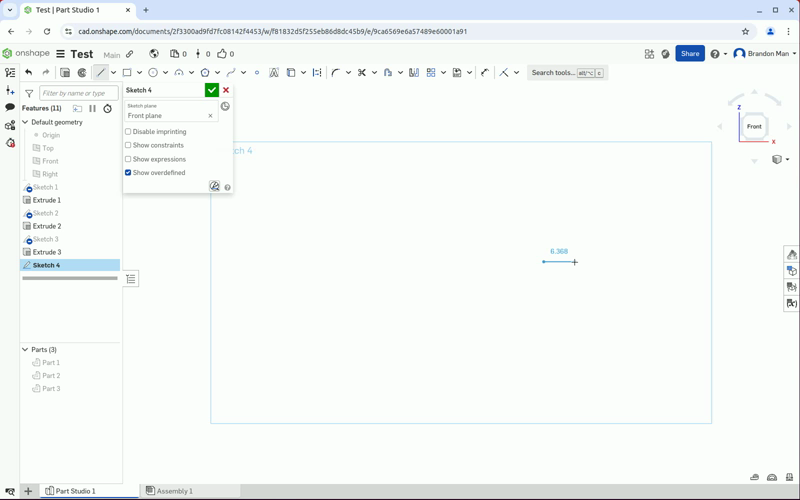
key_up(shift)
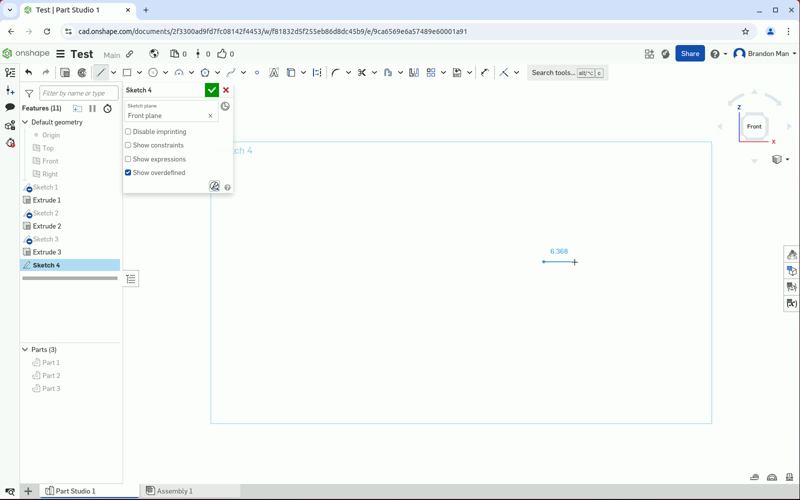
key_down(shift)
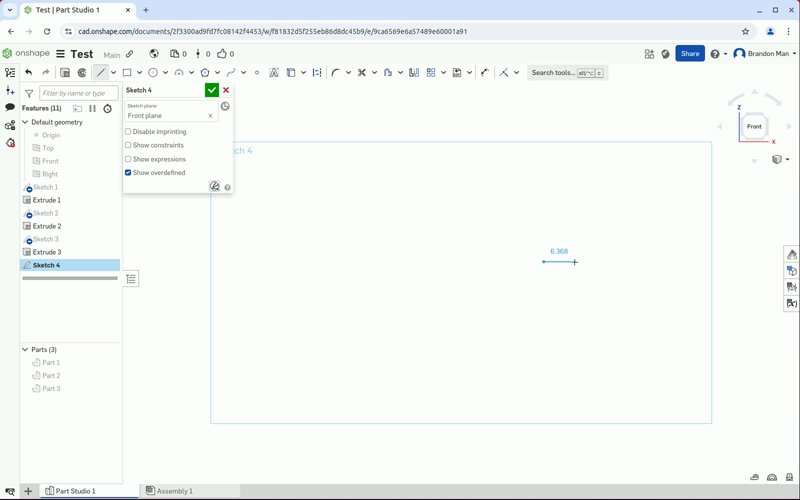
mouse_move(589, 261)
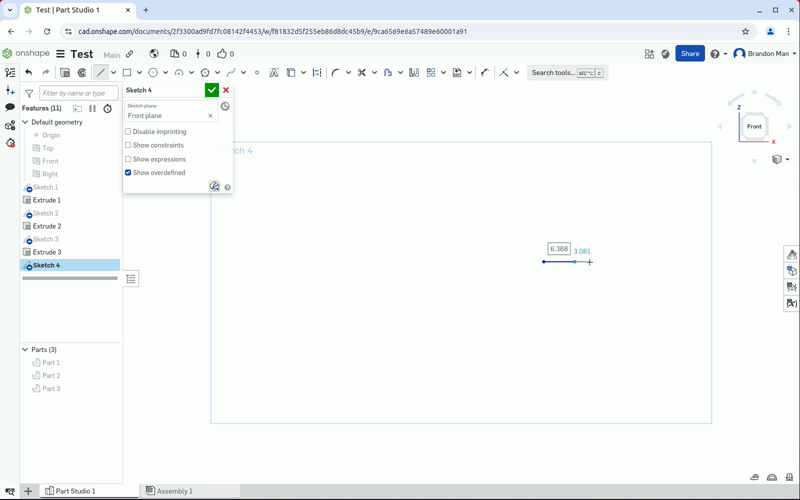
mouse_move(574, 228)
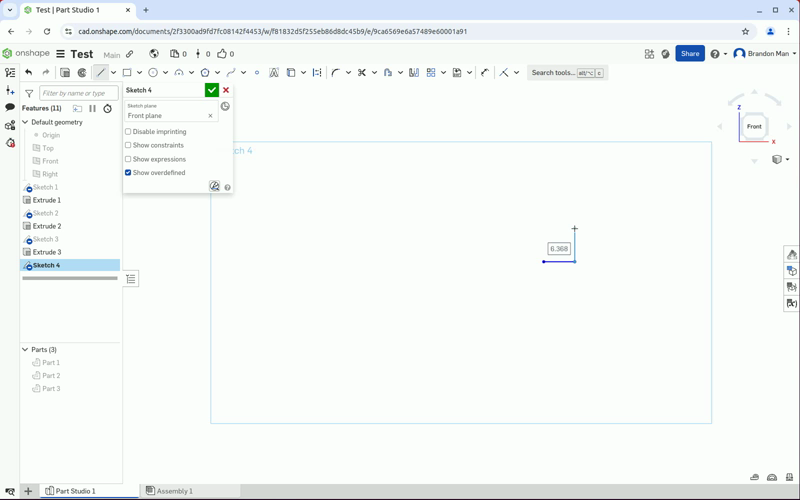
click(574, 228)
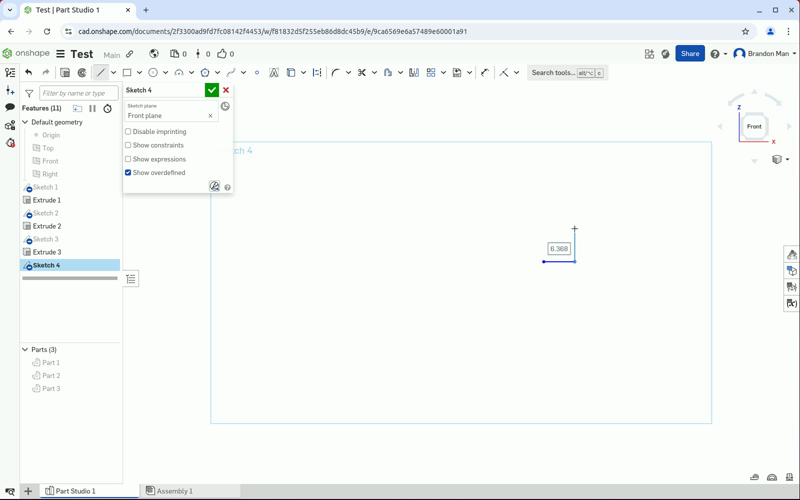
key_up(shift)
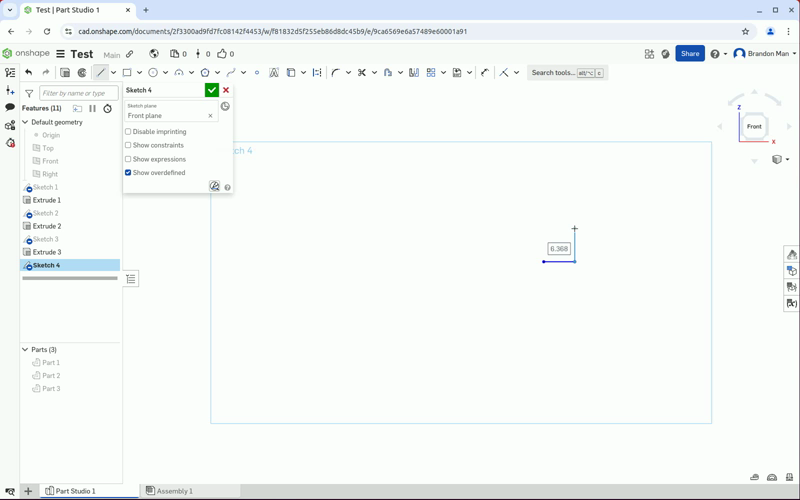
key_down(shift)
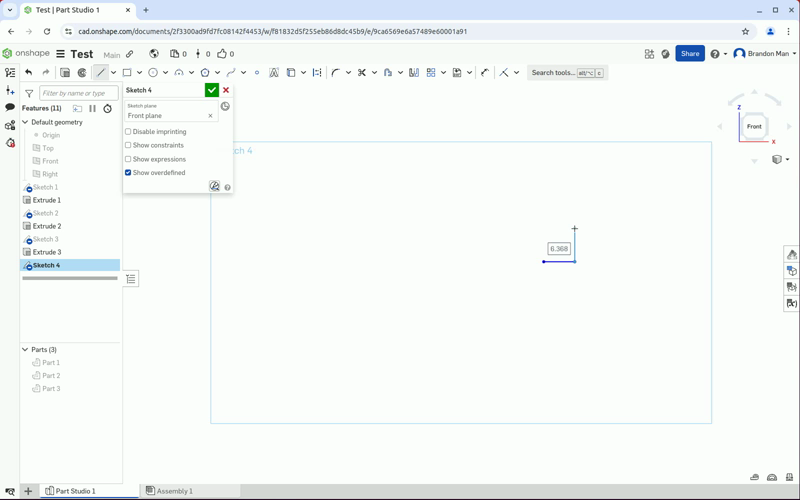
mouse_move(589, 228)
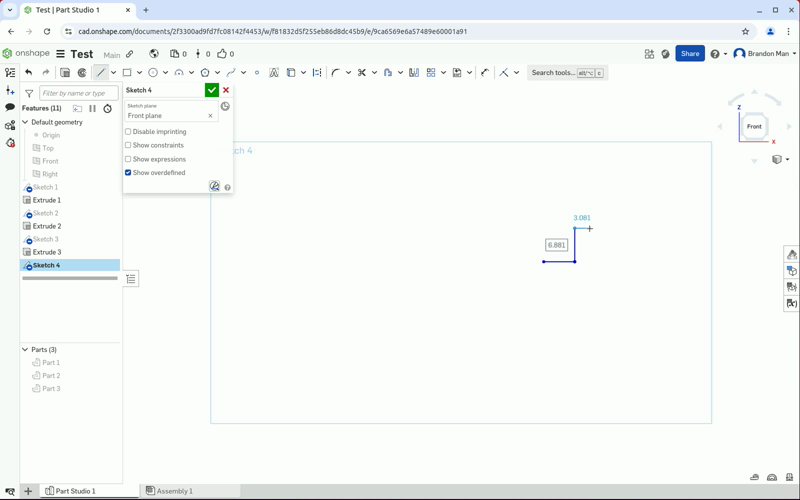
mouse_move(543, 228)
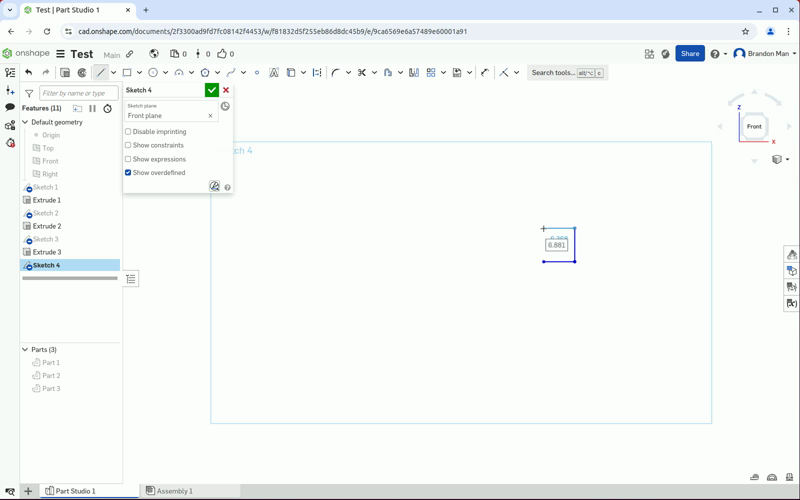
click(543, 228)
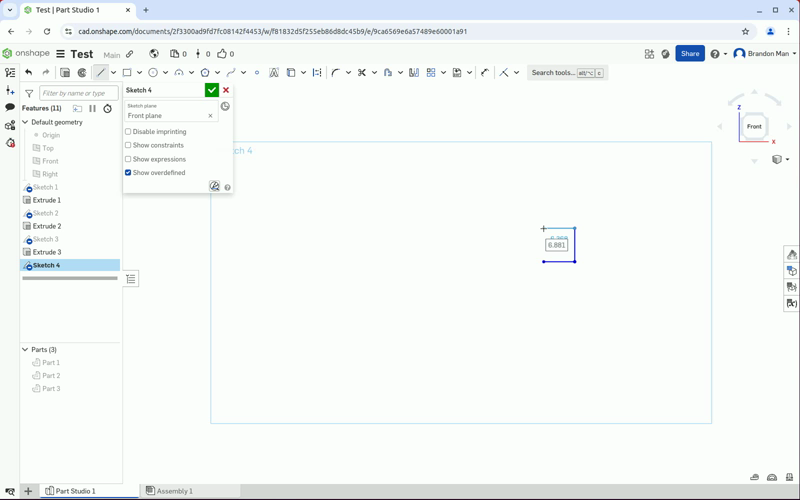
key_up(shift)
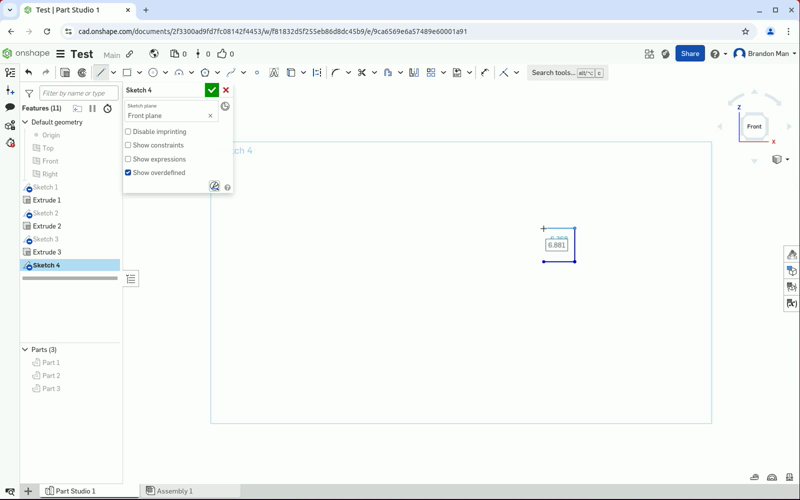
mouse_move(573, 228)
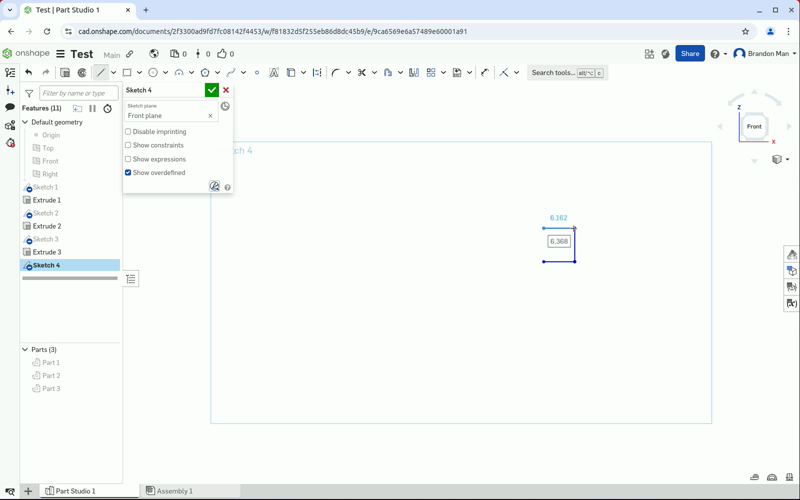
key_down(shift)
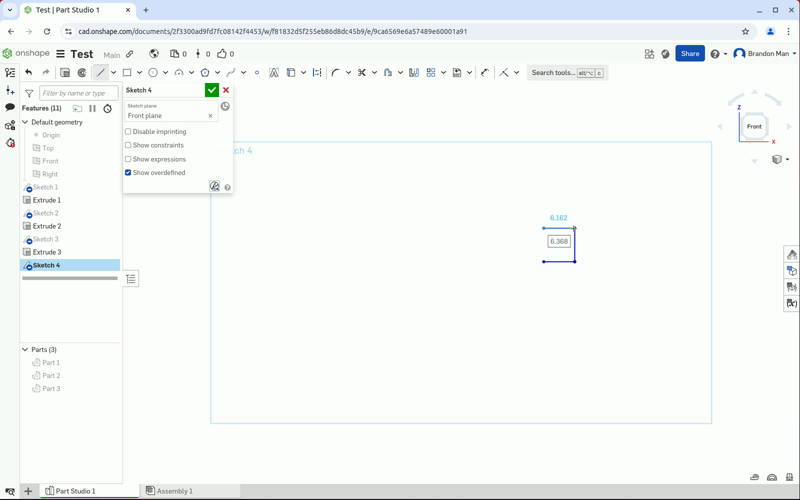
mouse_move(543, 261)
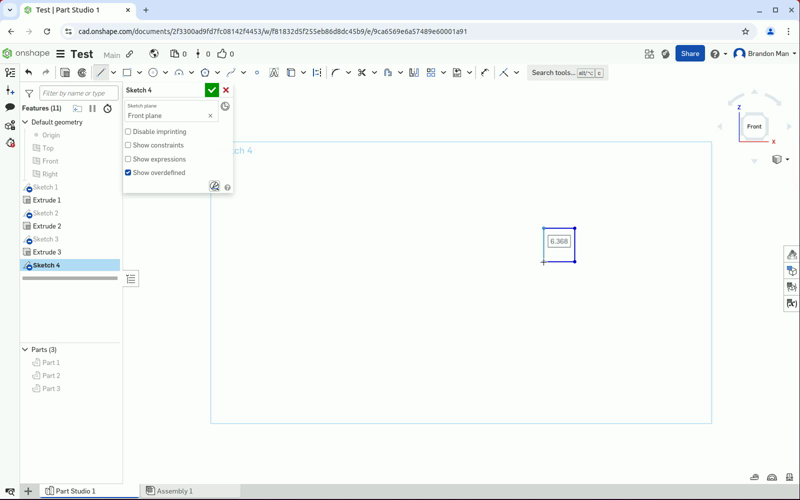
key_up(shift)
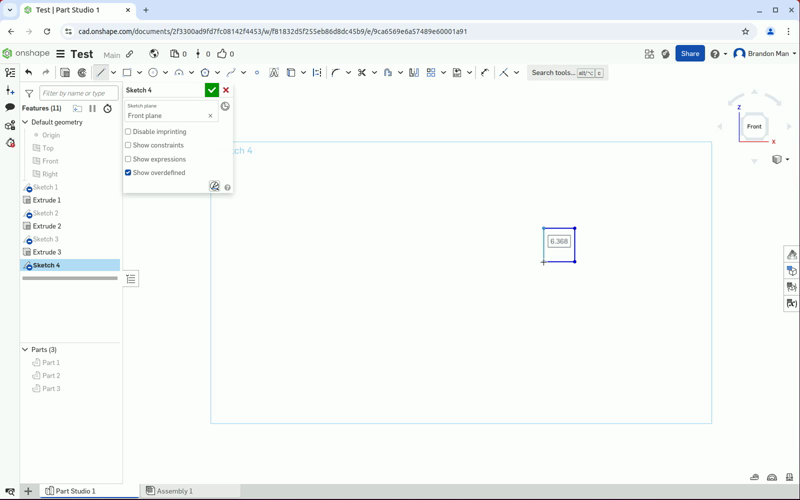
click(543, 261)
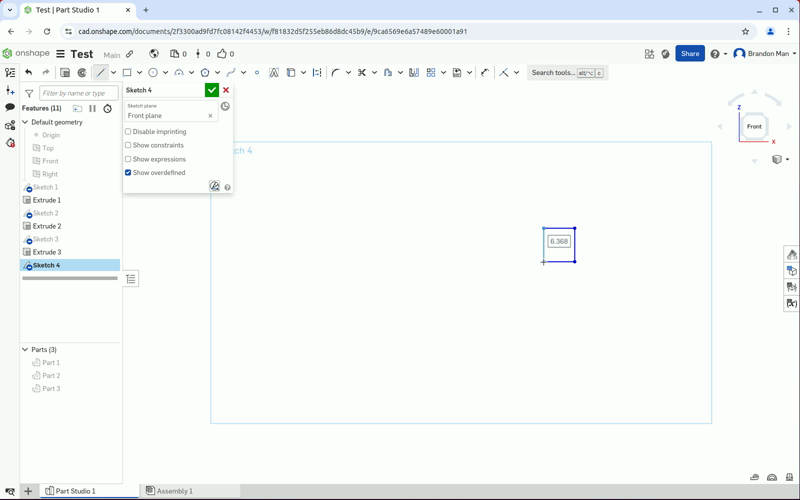
key(esc)
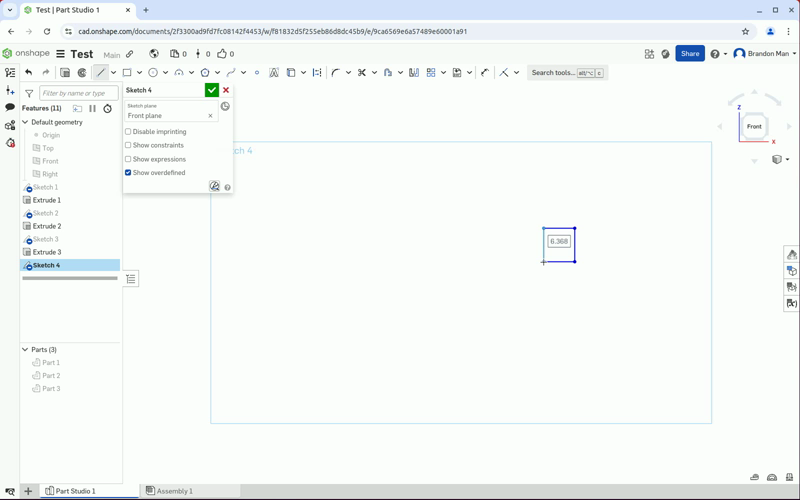
mouse_move(564, 236)
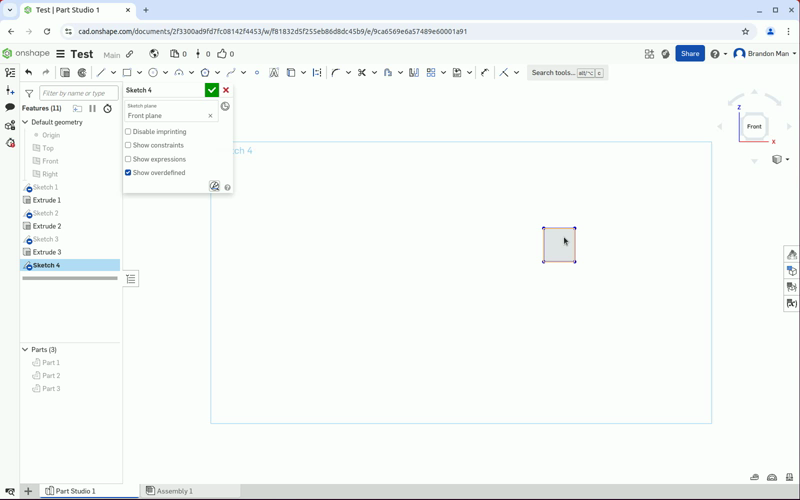
scroll(6)
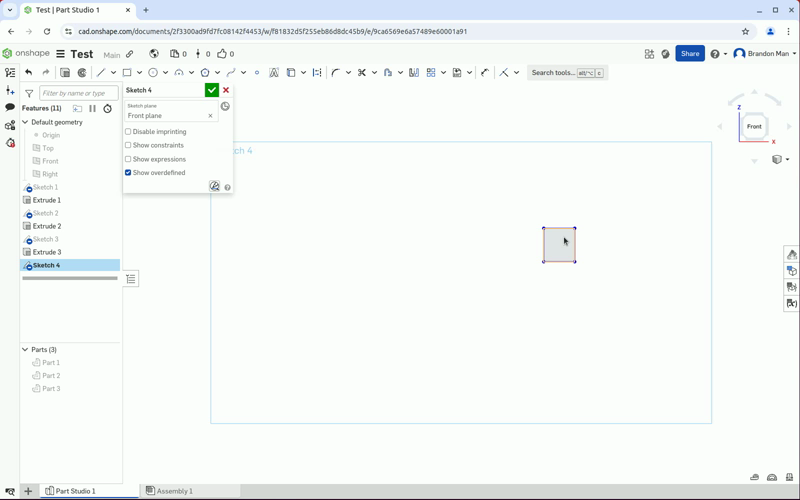
scroll(6)
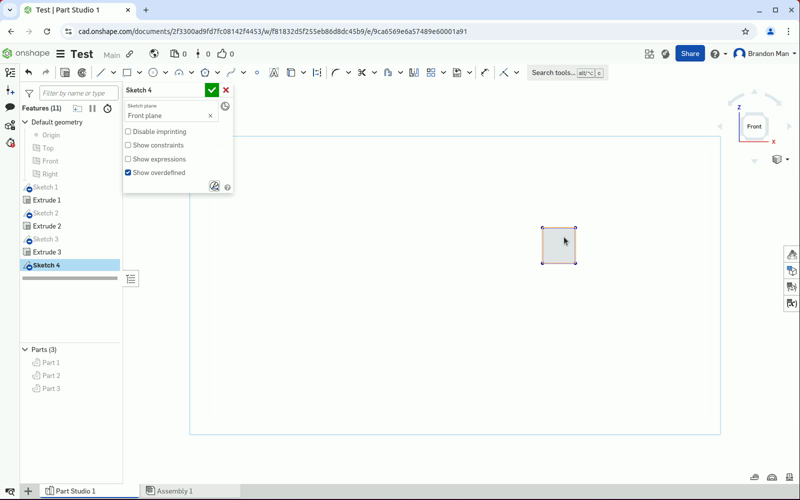
scroll(6)
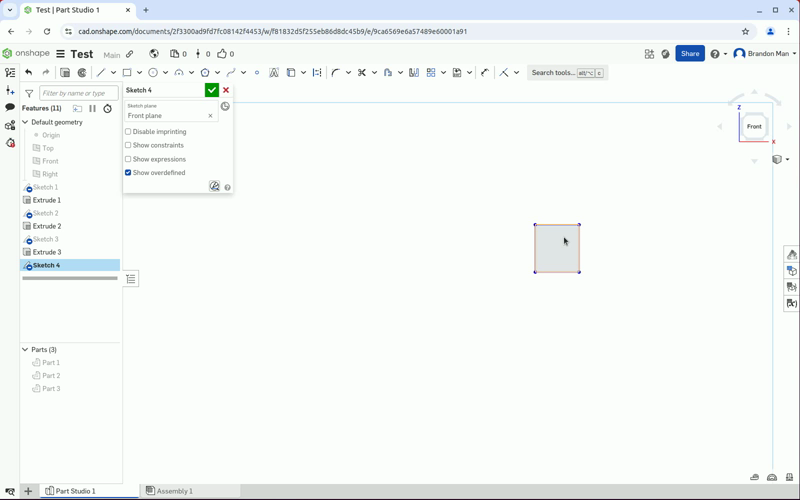
scroll(6)
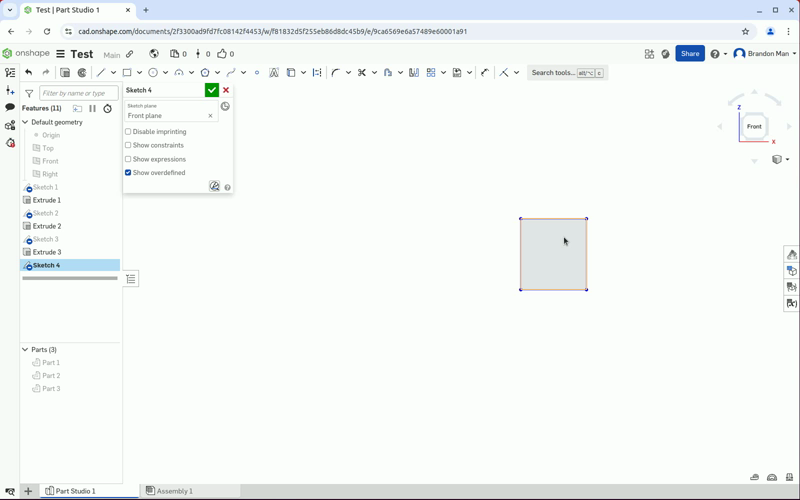
scroll(6)
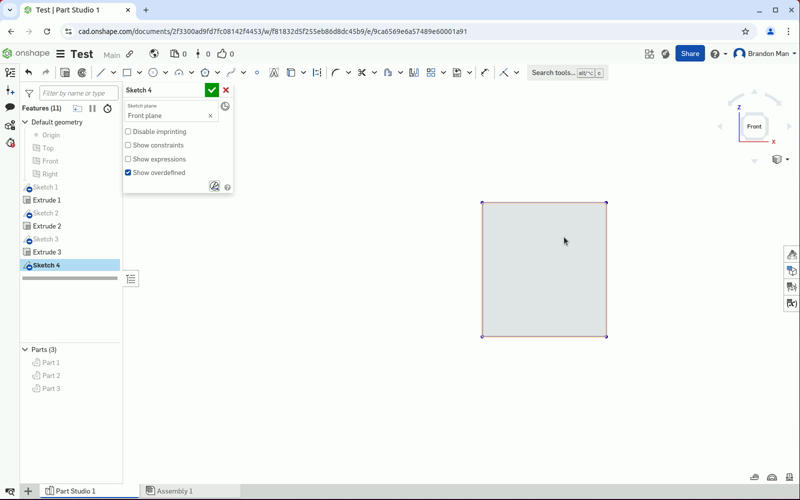
scroll(6)
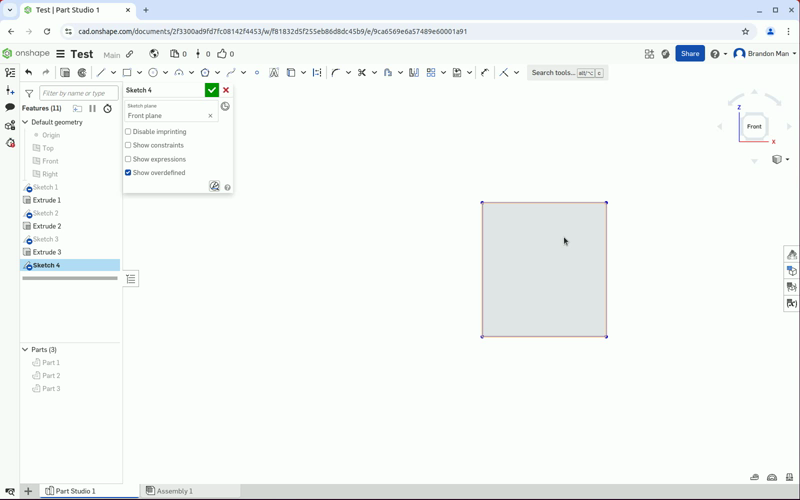
scroll(6)
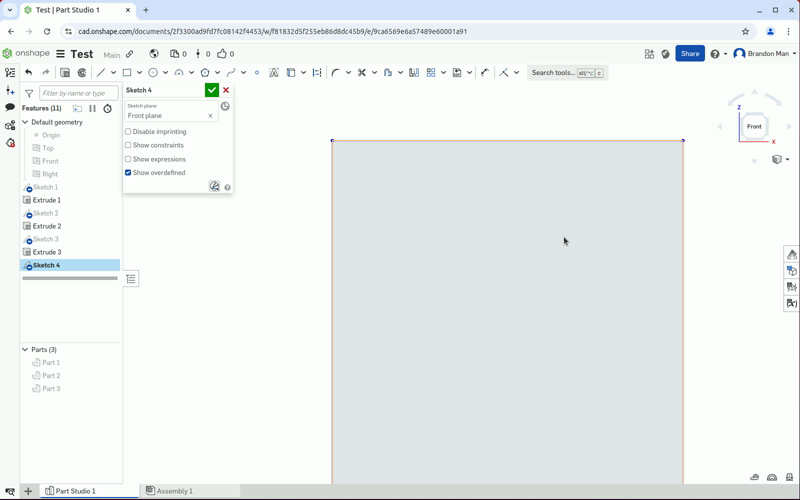
click(564, 236)
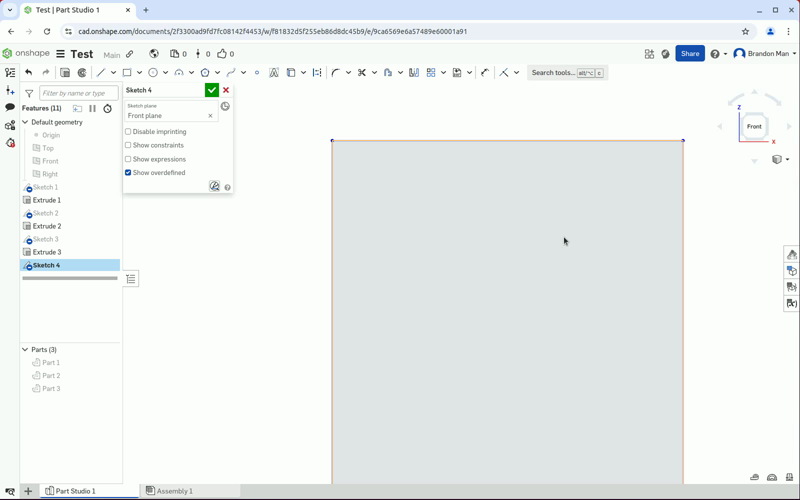
scroll(-6)
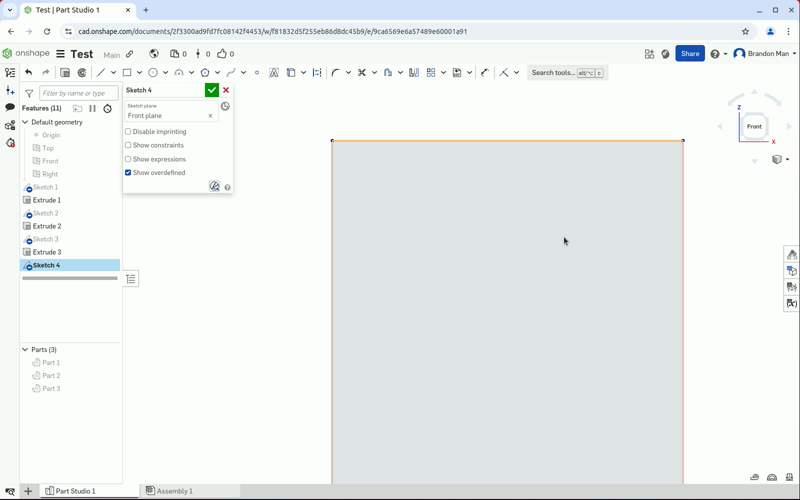
scroll(-6)
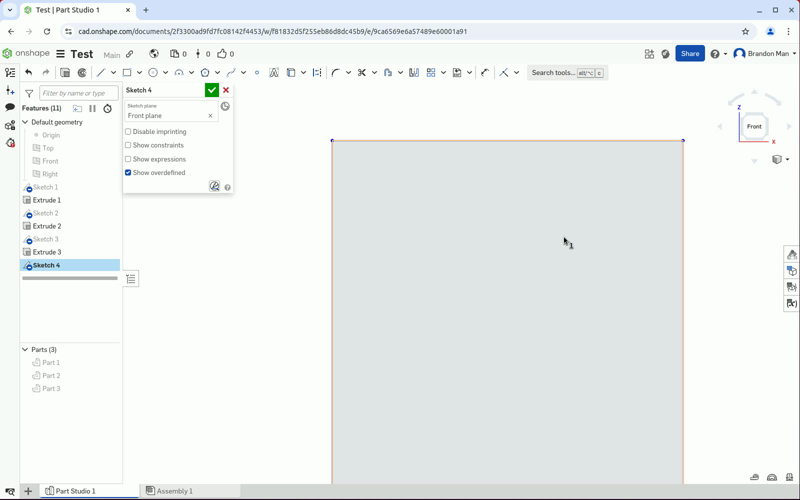
scroll(-6)
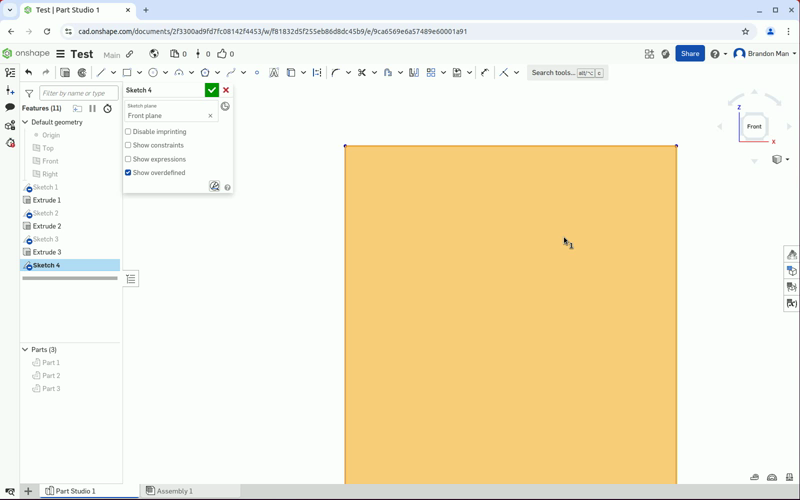
scroll(-6)
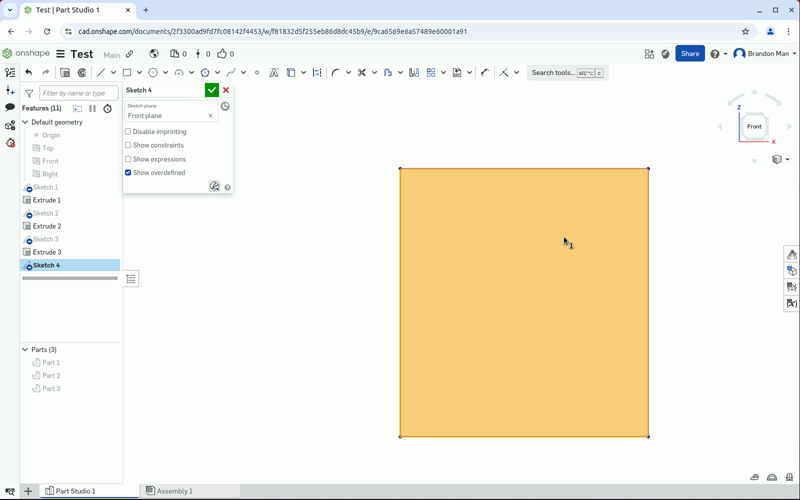
scroll(-6)
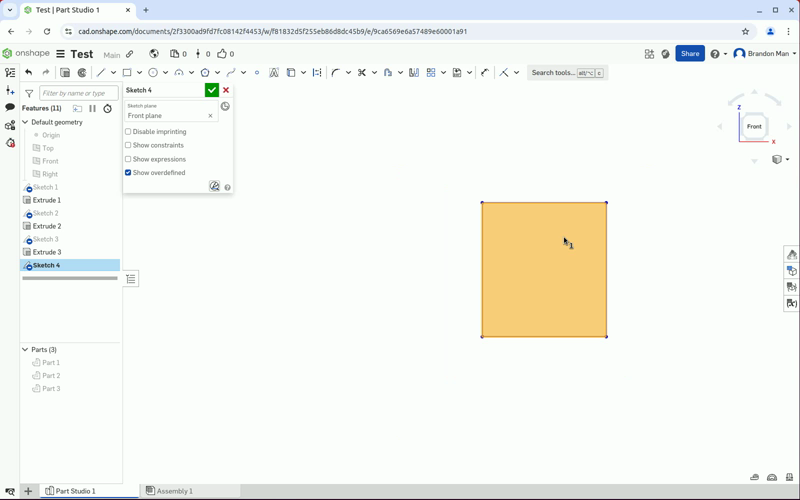
scroll(-6)
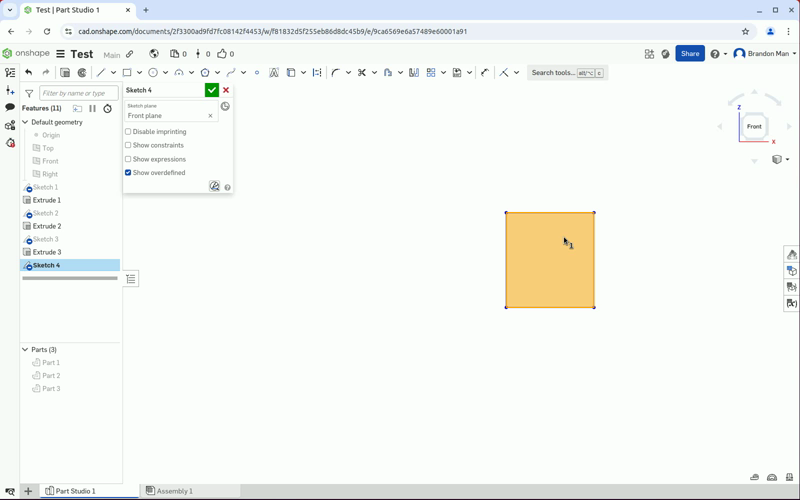
scroll(-6)
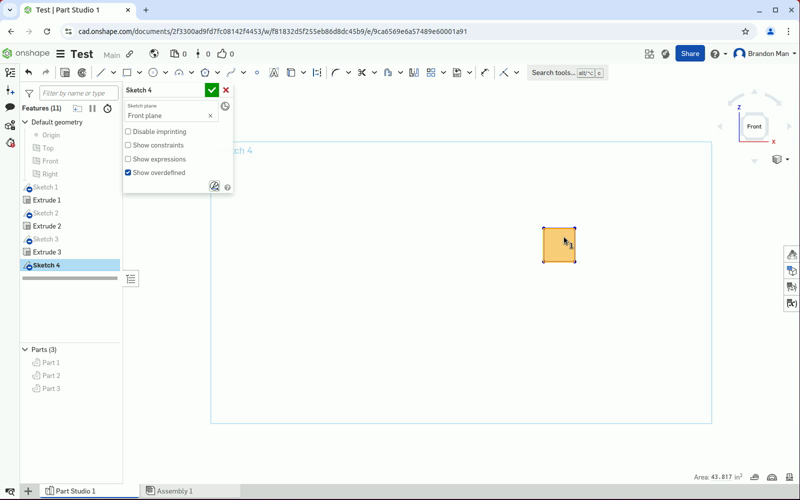
mouse_move(73, 352)
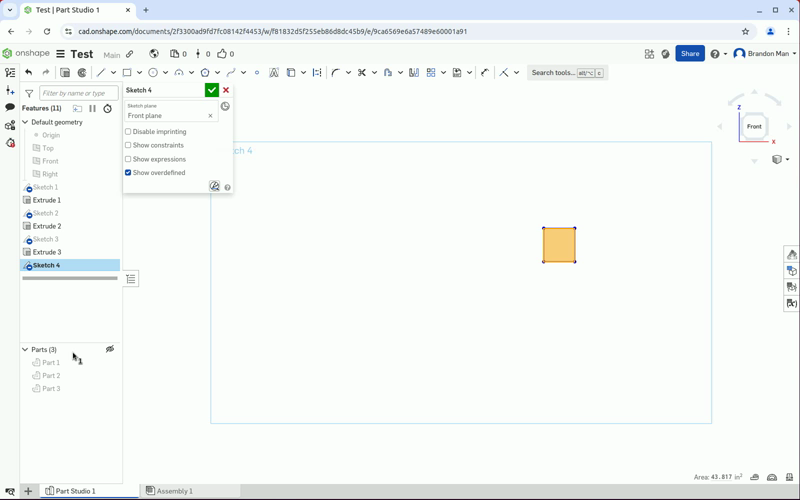
key(shift+y)
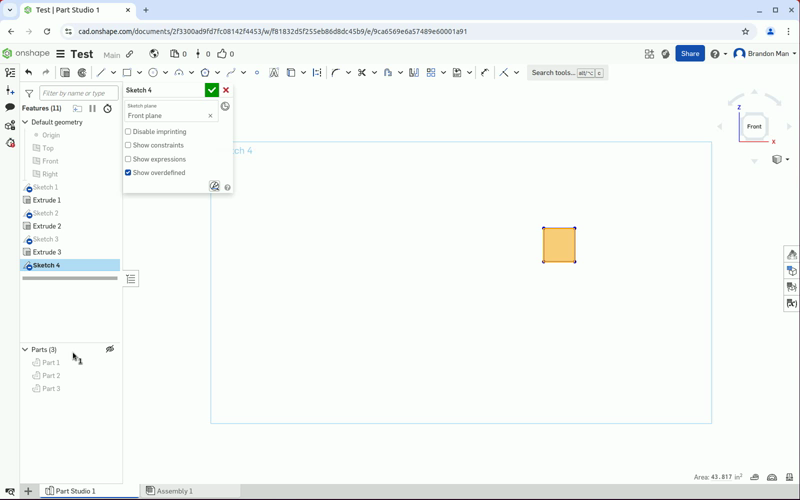
key(shift+e)
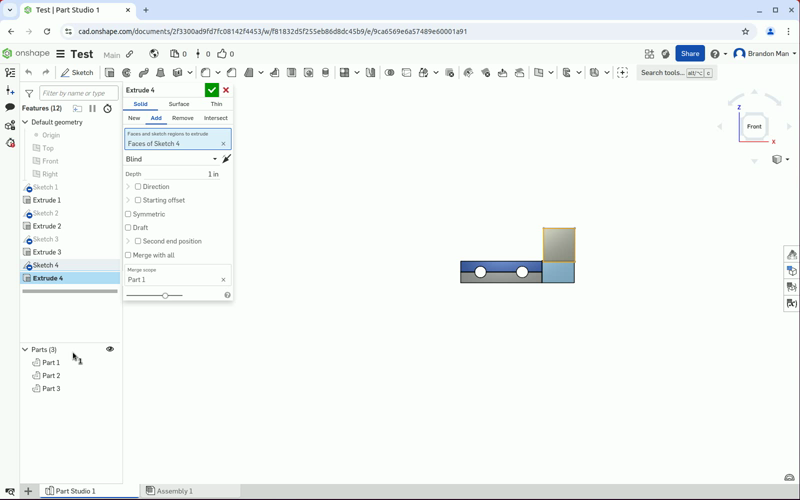
mouse_move(143, 106)
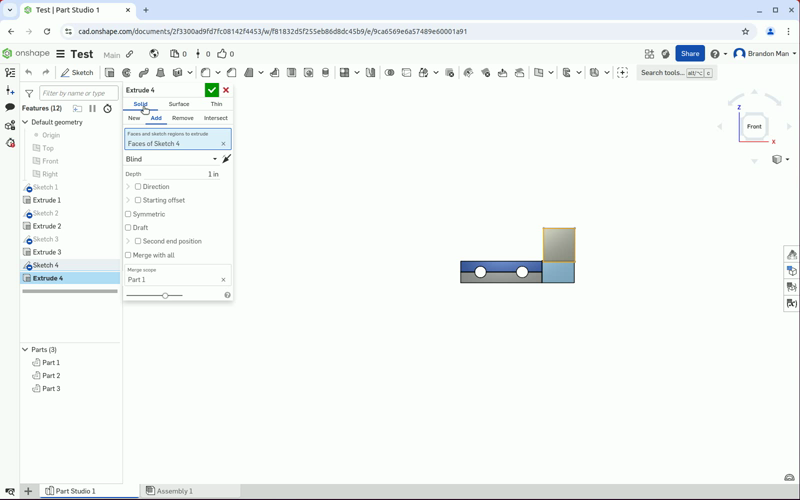
click(143, 106)
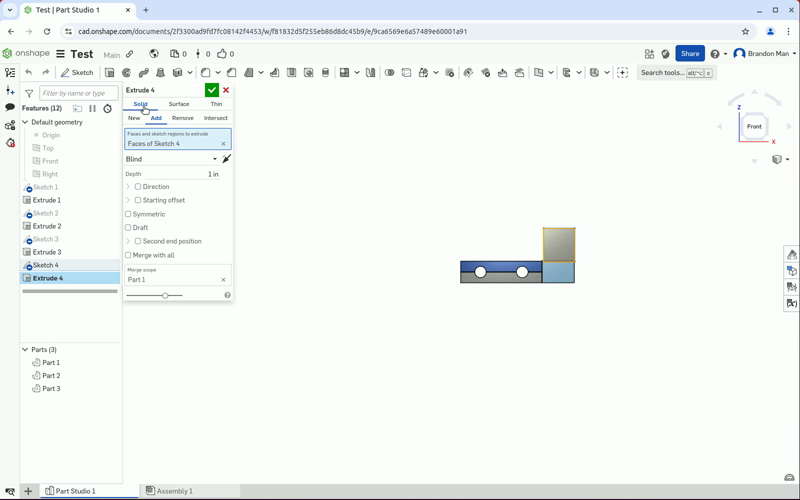
mouse_move(137, 120)
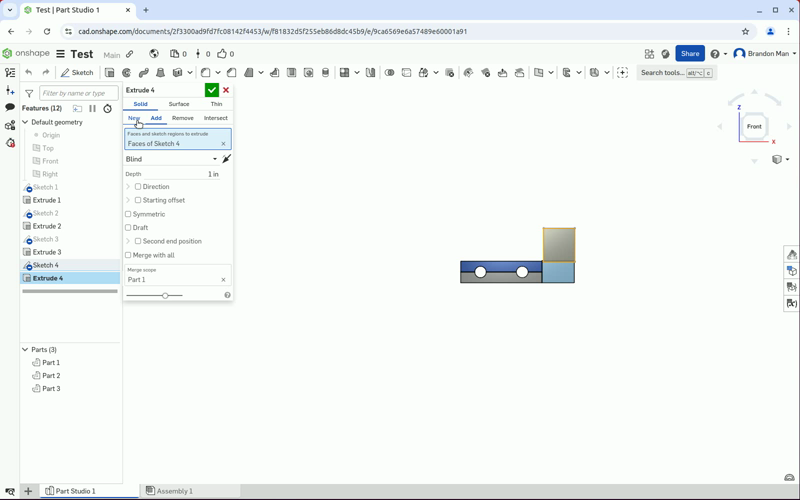
click(137, 120)
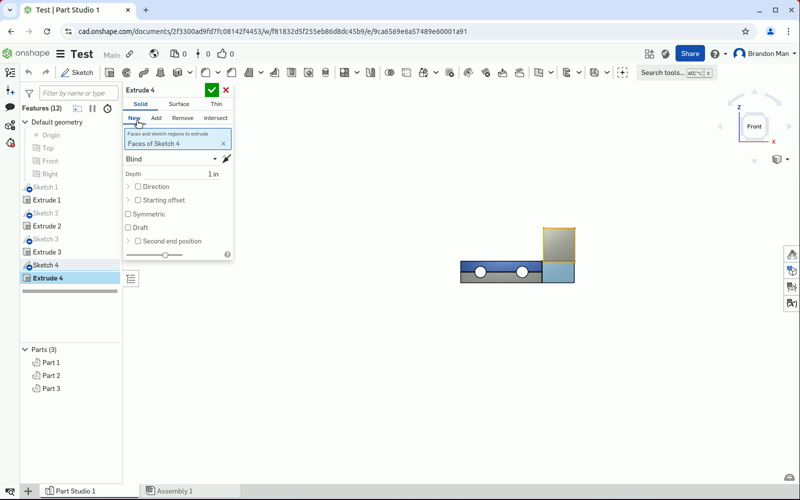
key(tab, 4)
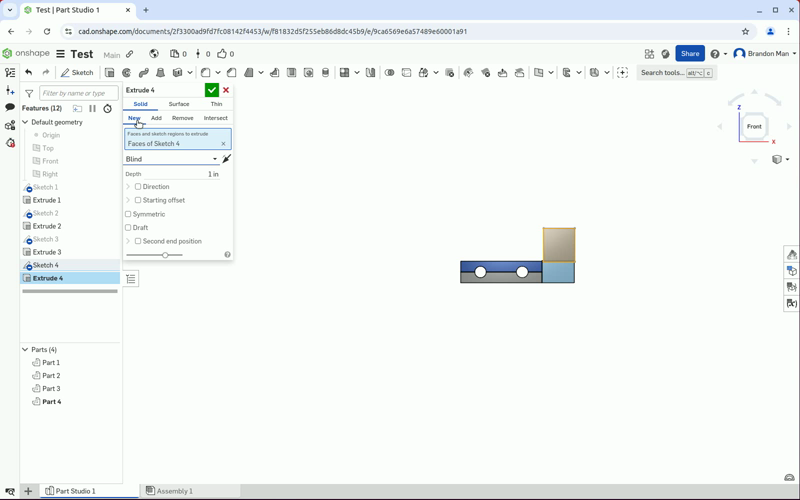
text(0.963)
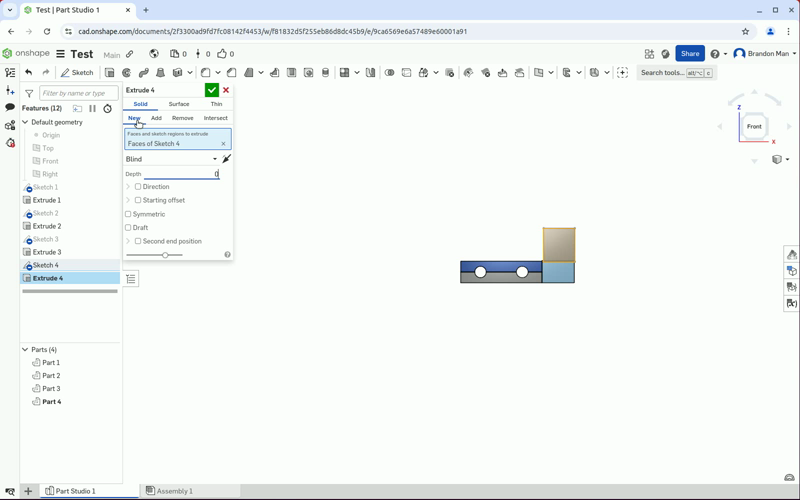
key(enter)
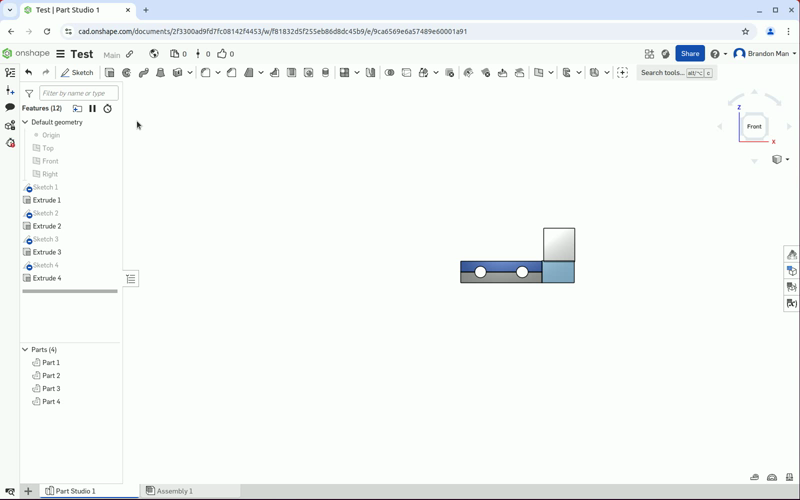
key(shift+h)
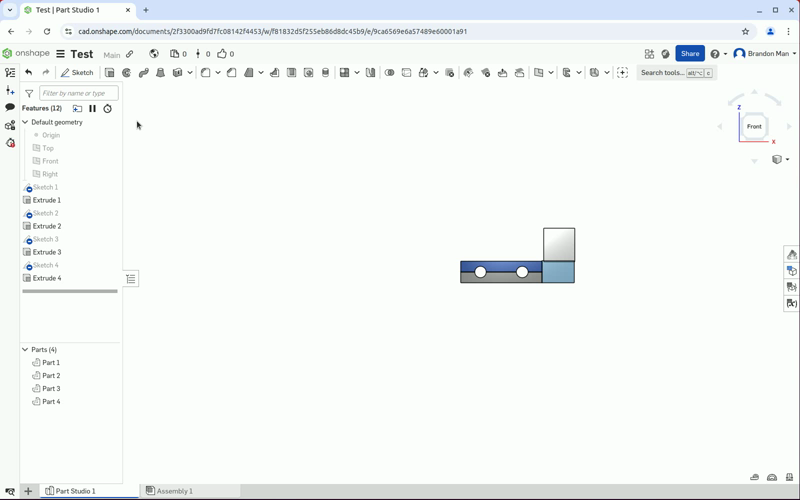
key(shift+h)
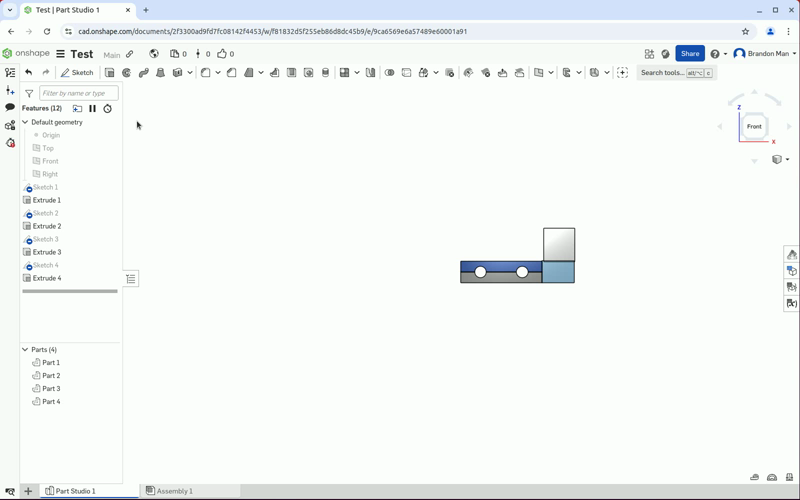
key(shift+7)
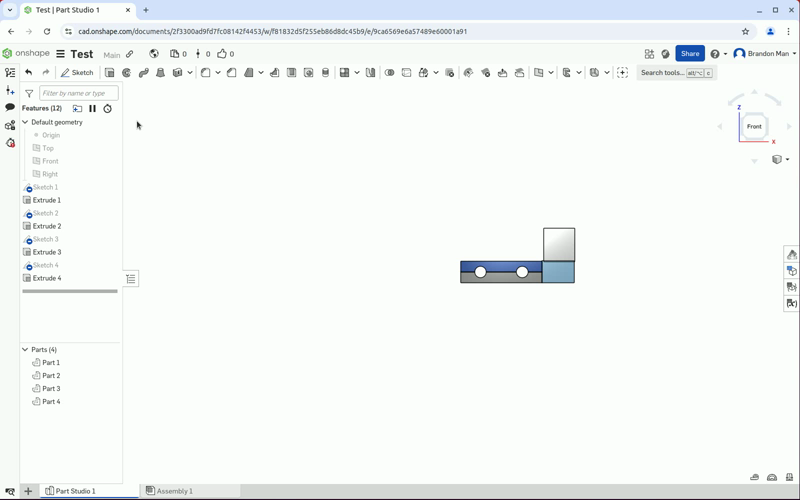
key(left, 2)
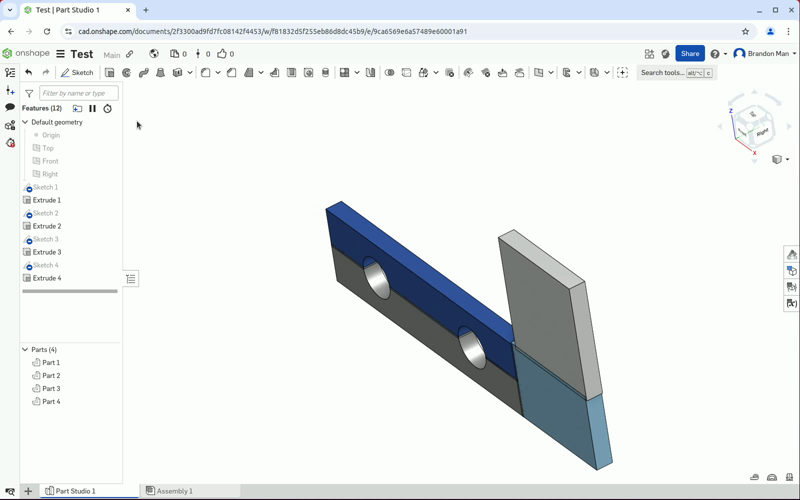
key(down, 2)
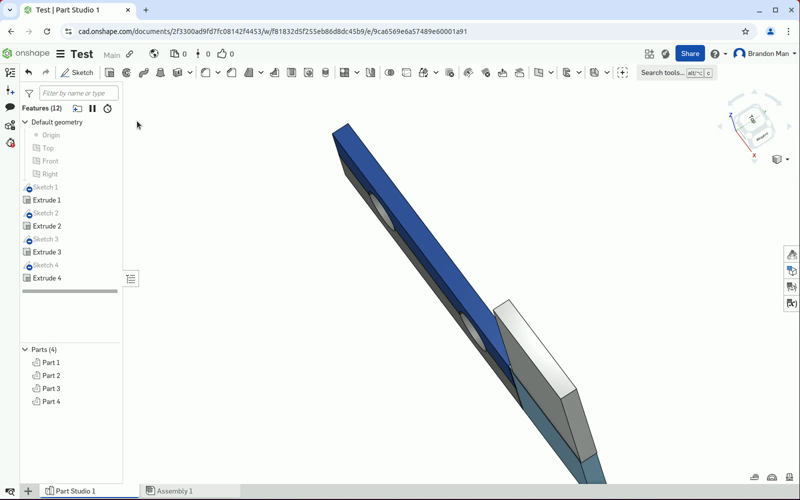
key(up, 2)
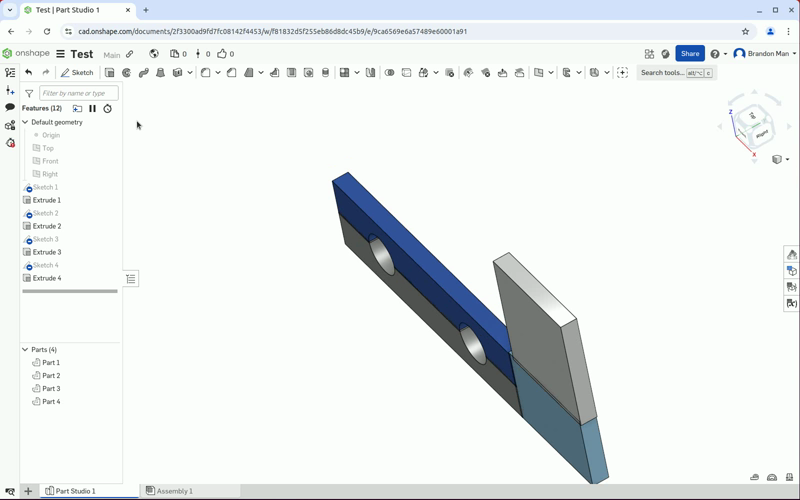
key(right, 2)
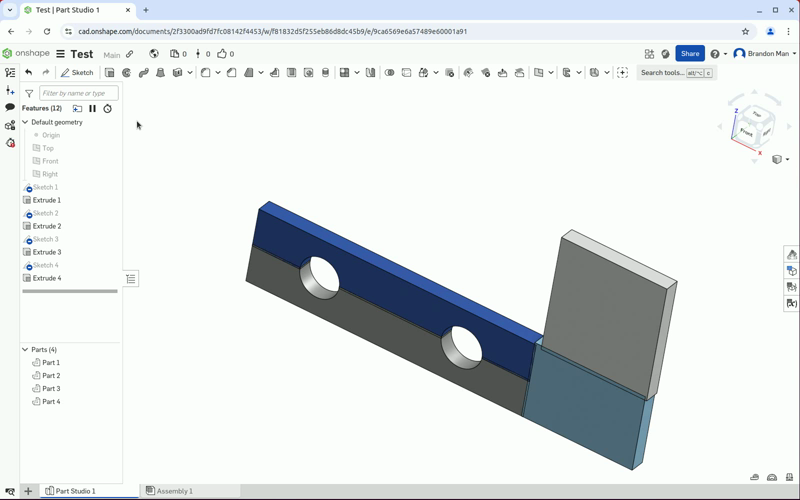
mouse_move(73, 189)
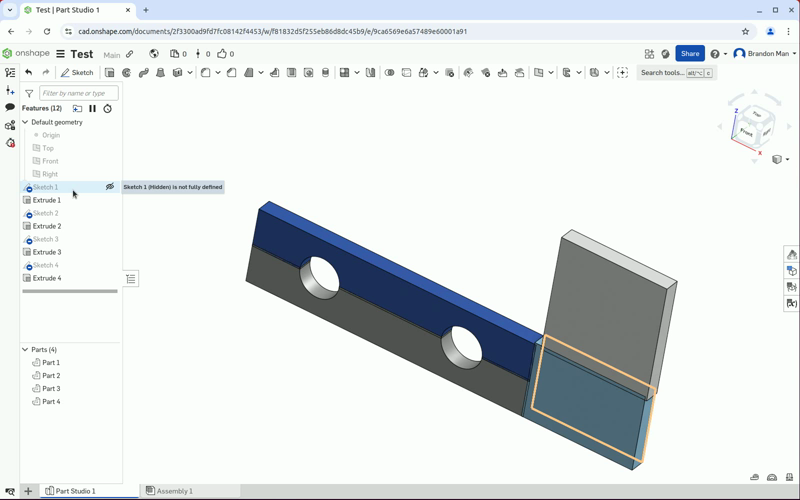
click(73, 189)